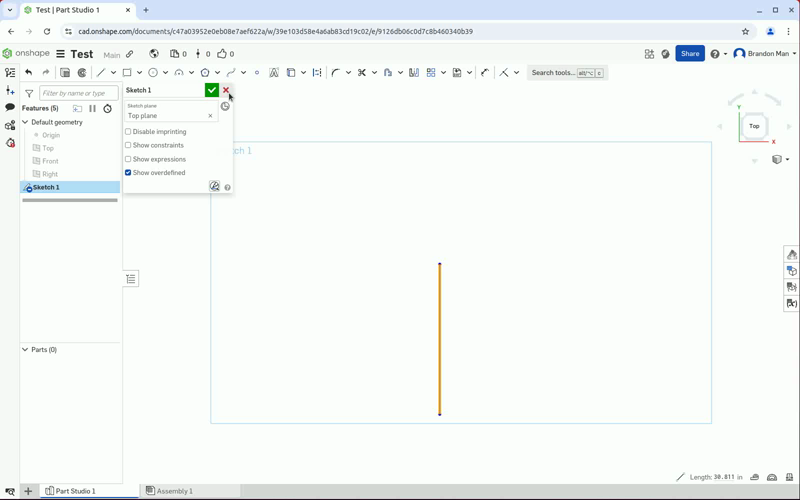
key(shift+h)
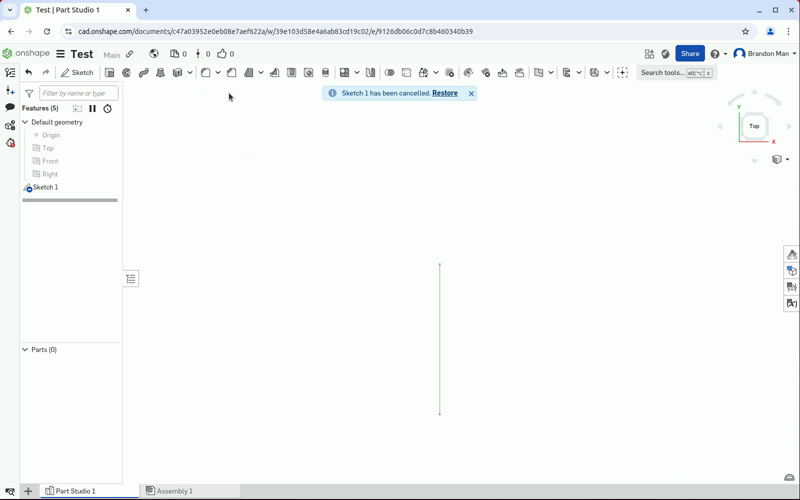
key(shift+s)
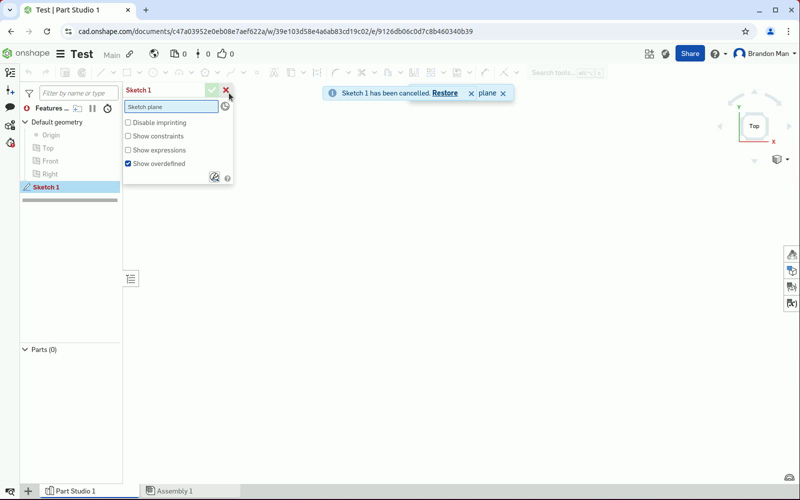
mouse_move(73, 150)
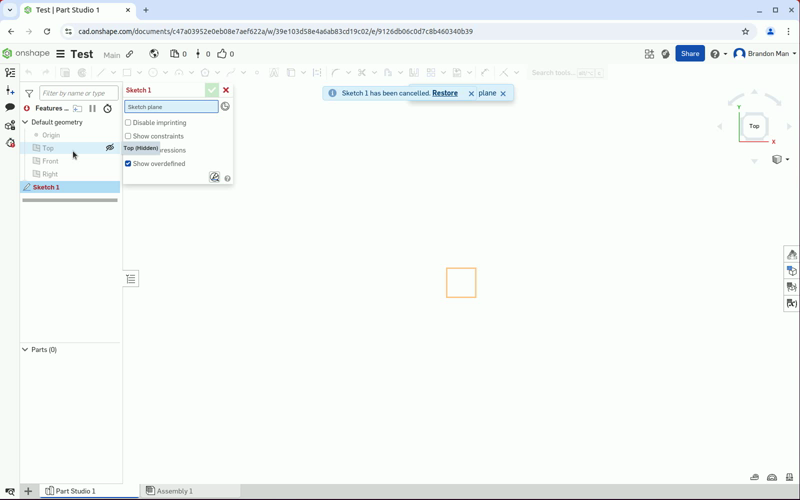
click(73, 150)
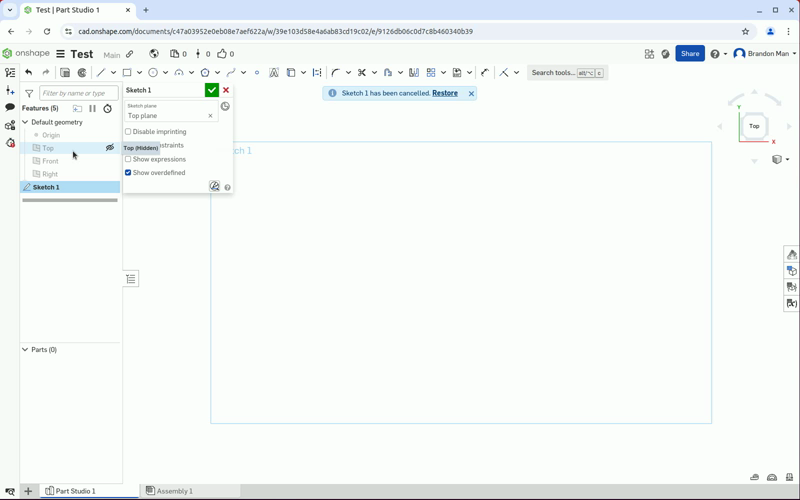
mouse_move(73, 352)
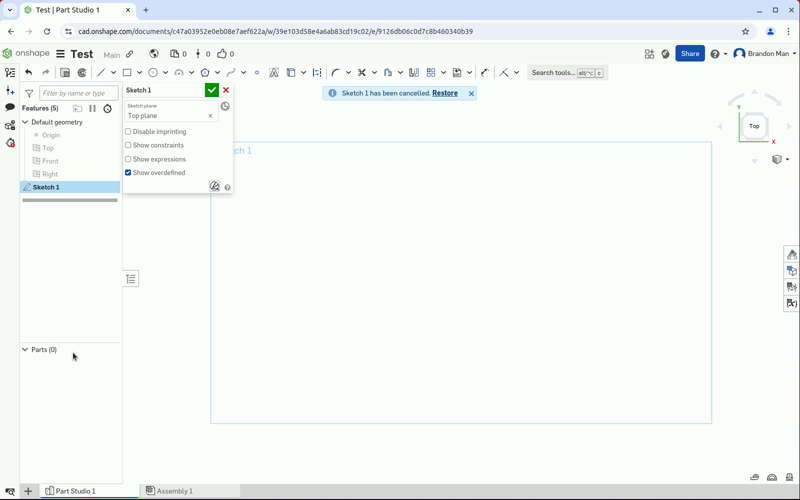
key(y)
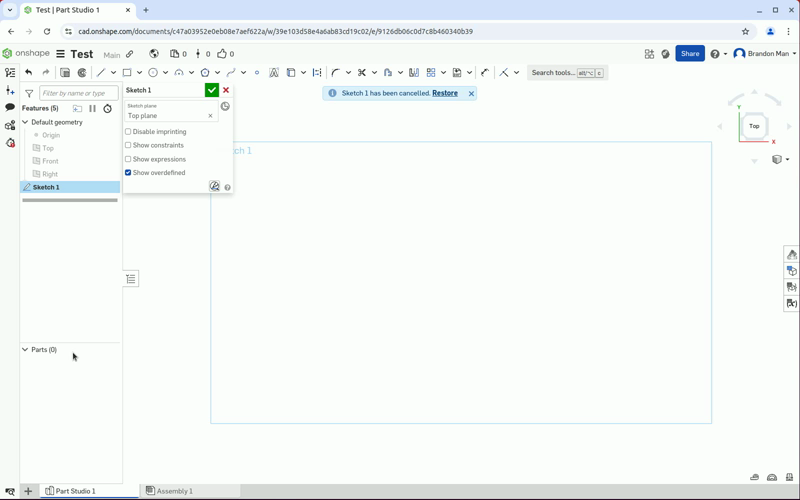
key(l)
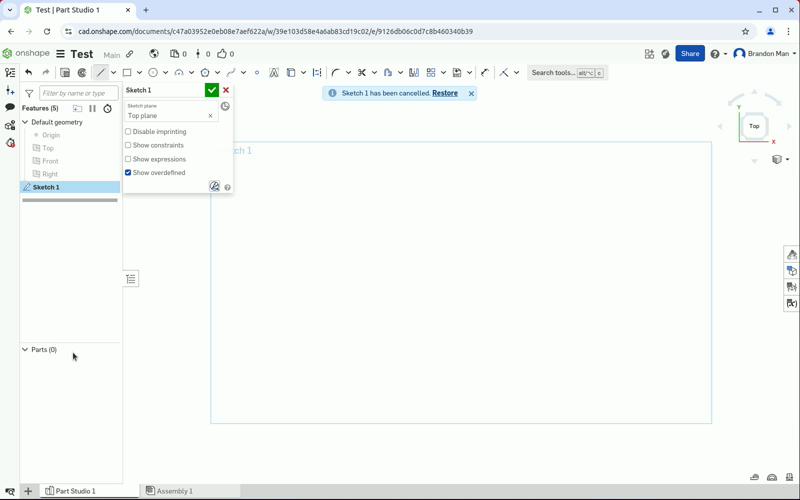
key_down(shift)
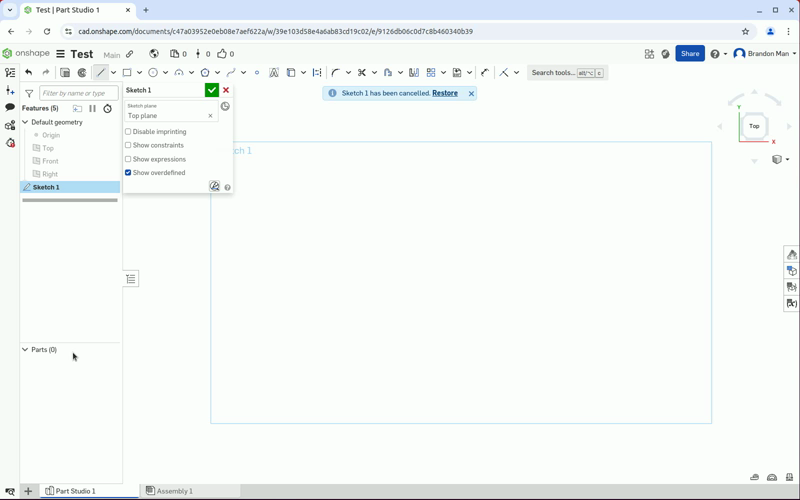
mouse_move(418, 325)
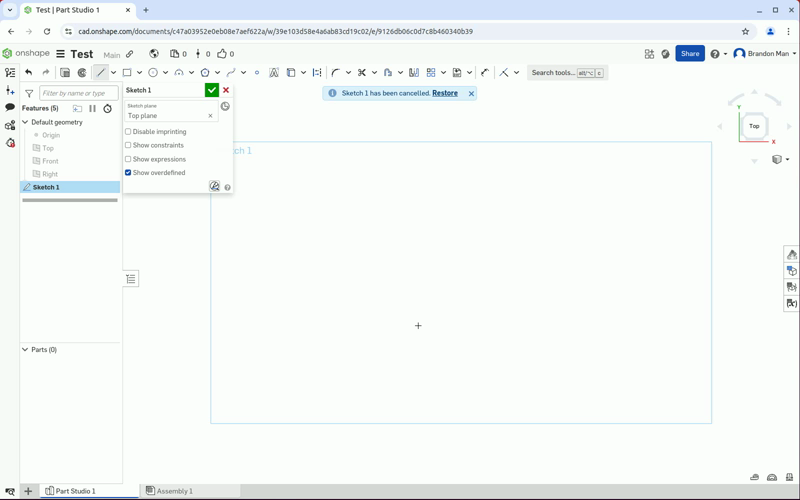
click(418, 325)
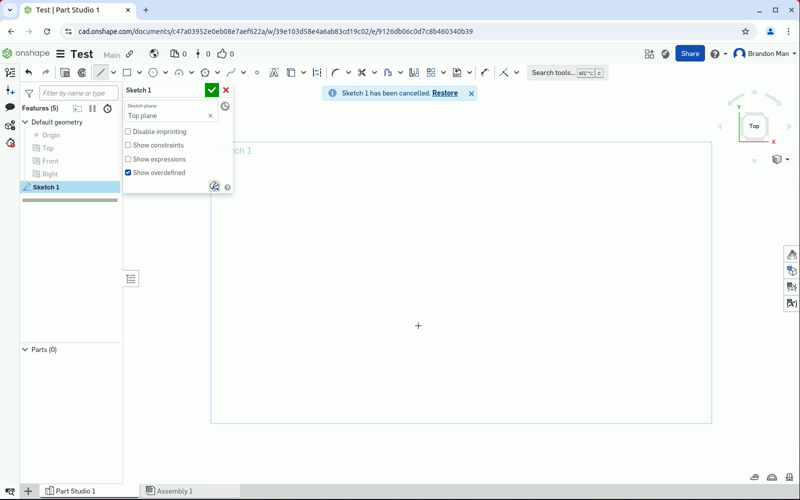
key_up(shift)
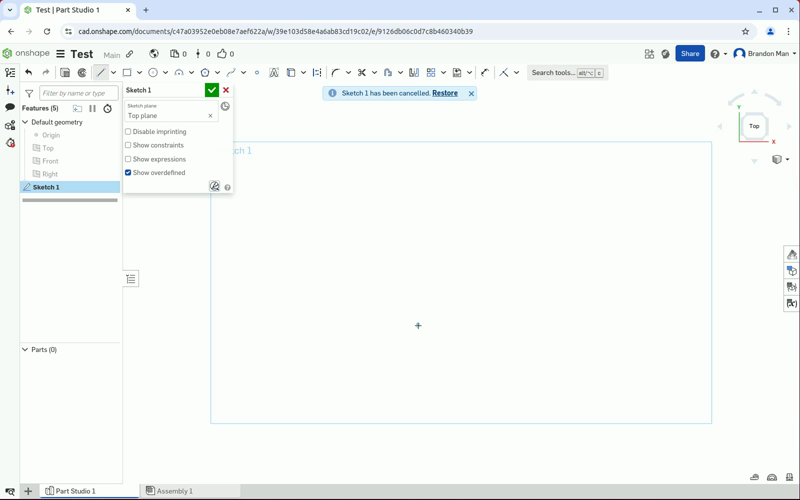
key_down(shift)
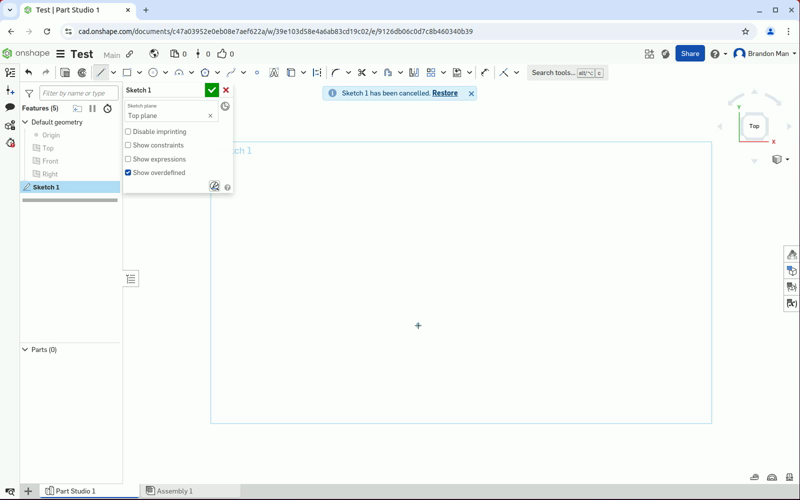
mouse_move(504, 325)
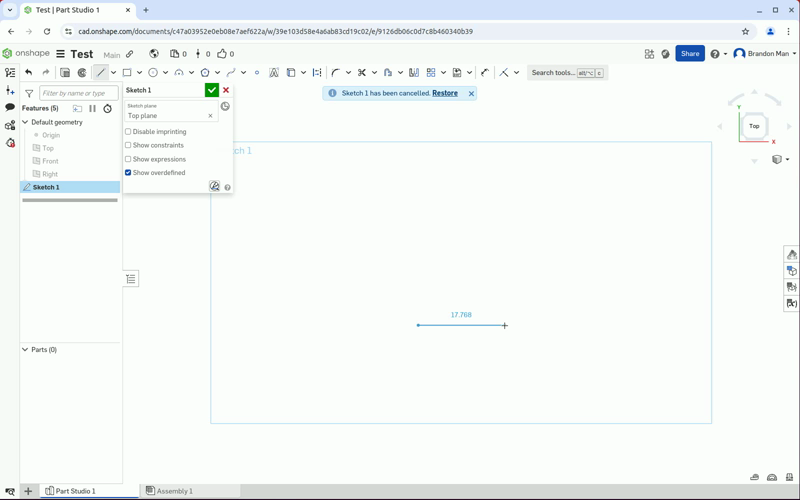
click(504, 325)
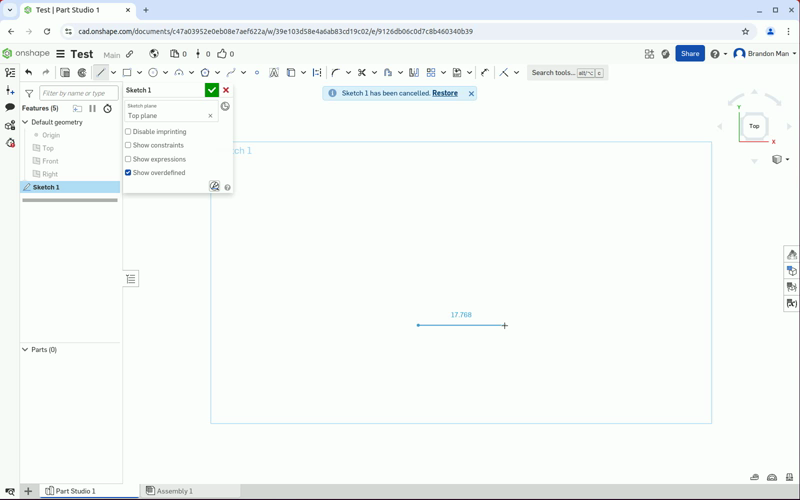
key_up(shift)
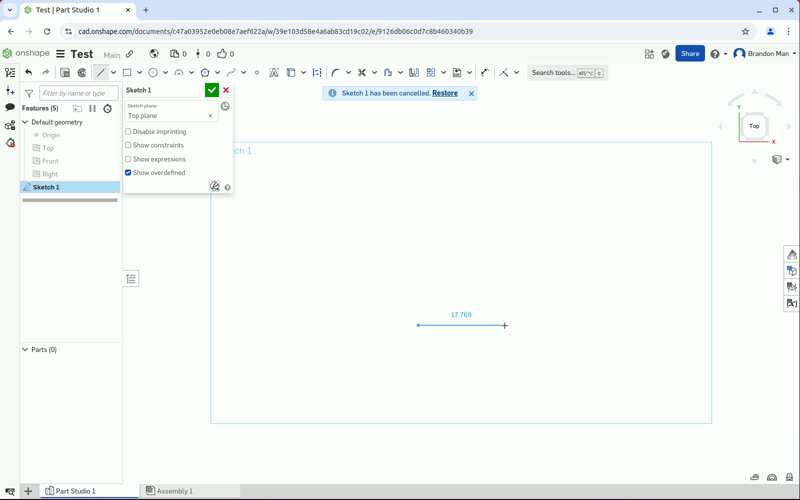
key_down(shift)
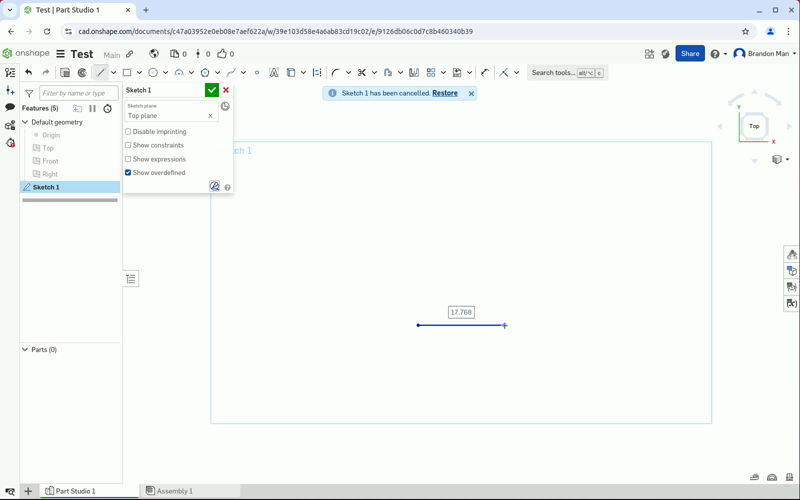
mouse_move(504, 239)
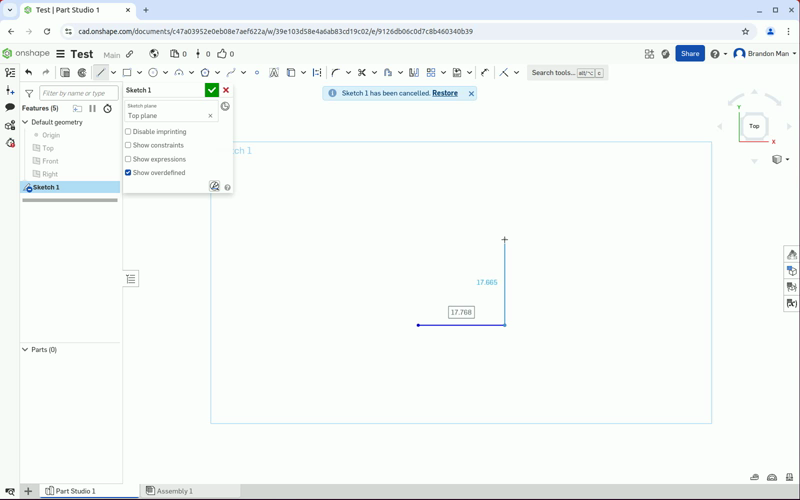
click(504, 239)
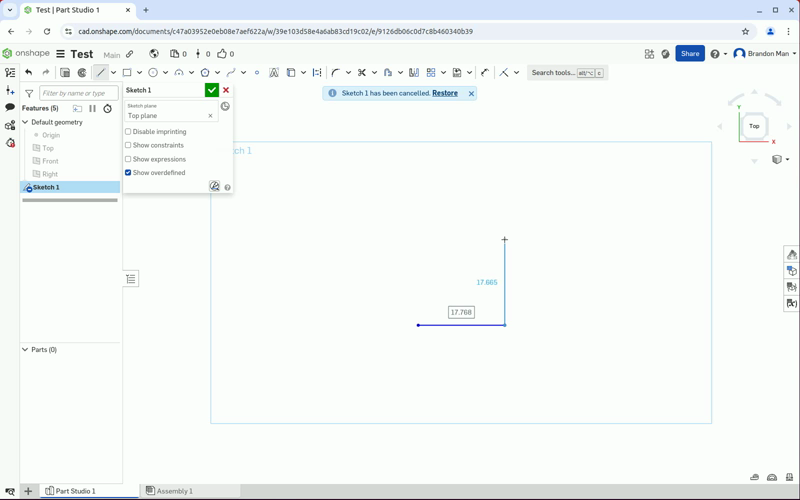
key_up(shift)
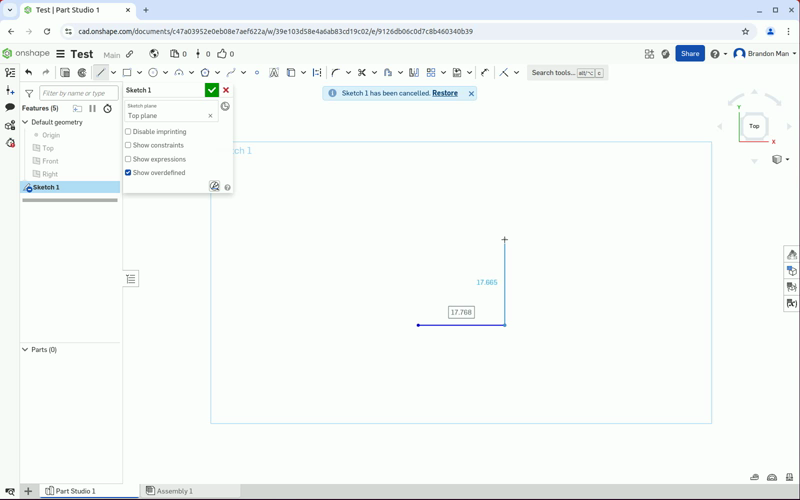
key_down(shift)
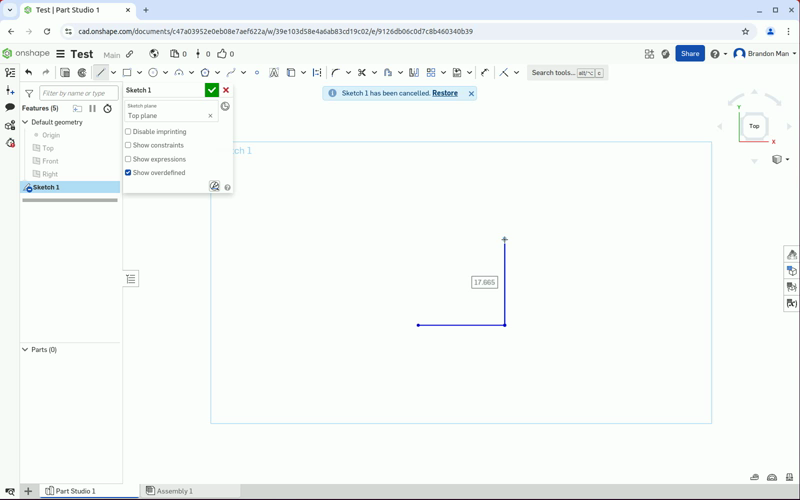
mouse_move(418, 239)
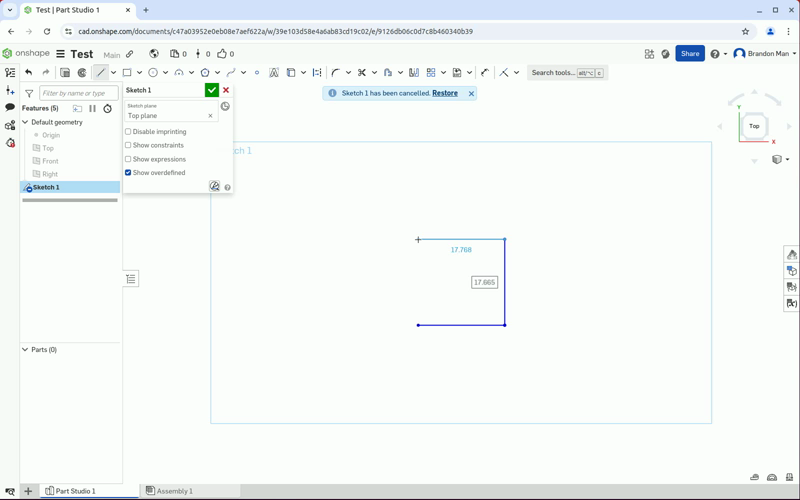
click(418, 239)
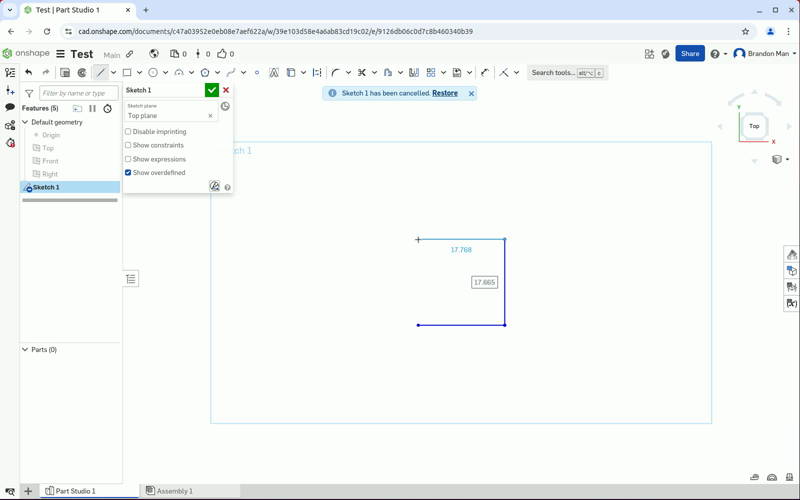
key_up(shift)
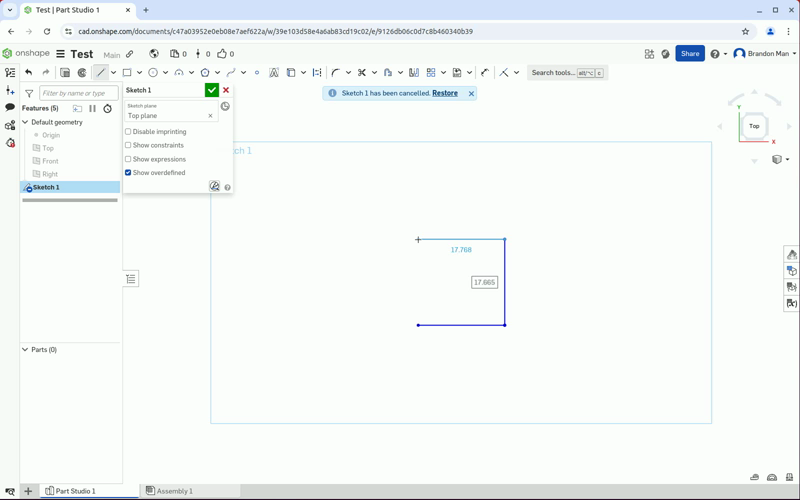
key_down(shift)
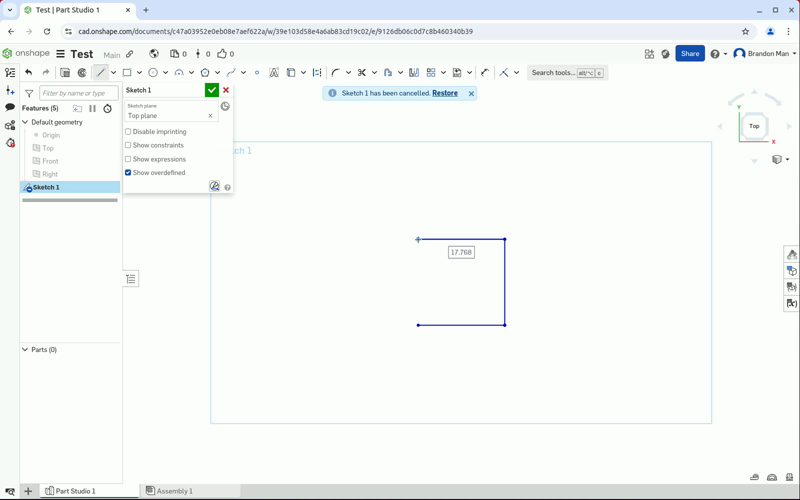
mouse_move(418, 325)
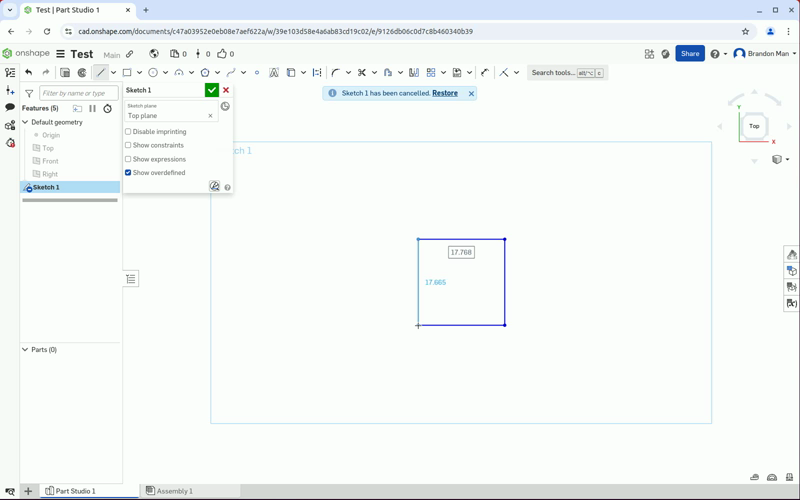
key_up(shift)
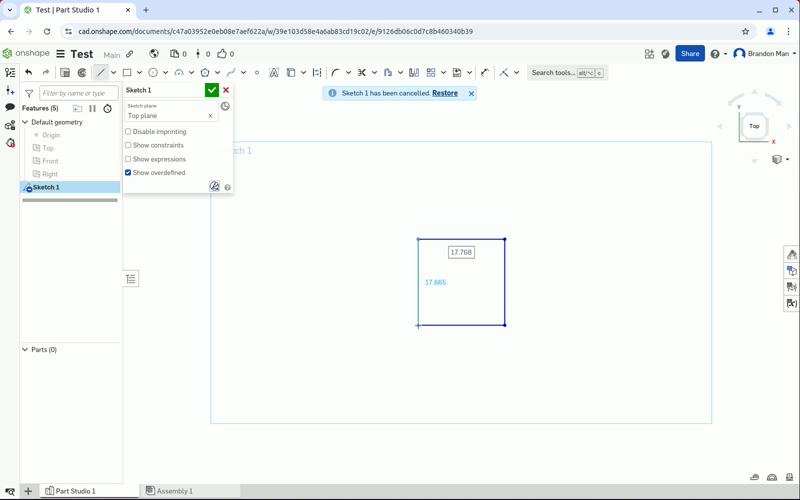
click(418, 325)
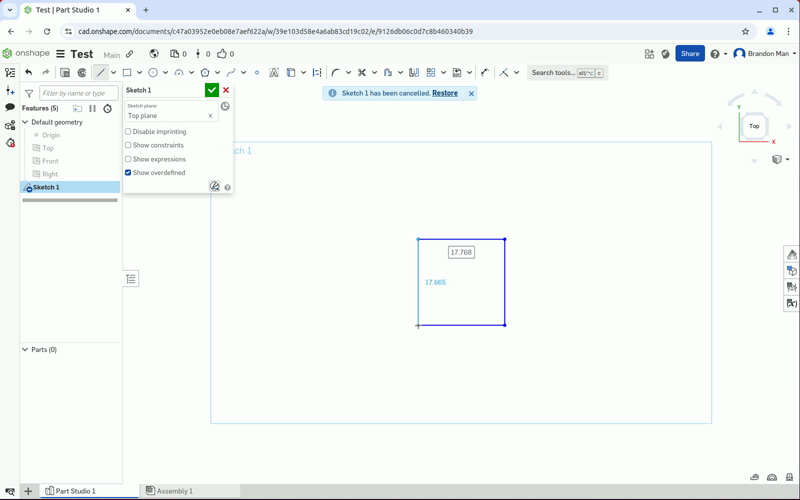
key(esc)
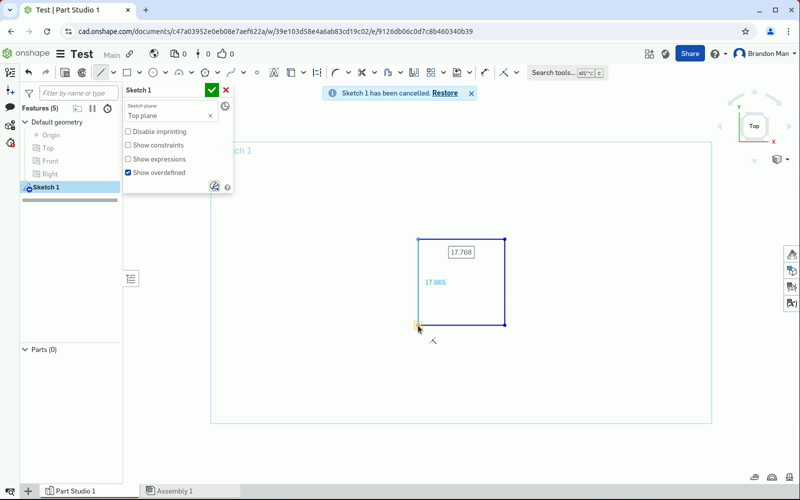
mouse_move(428, 279)
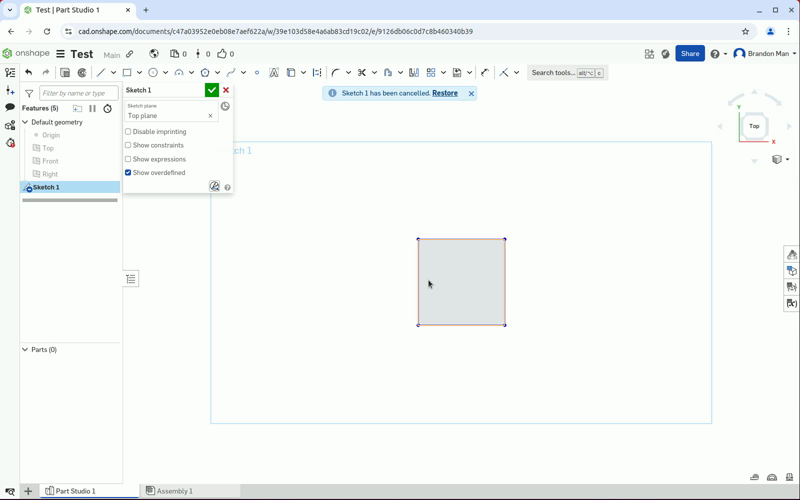
click(428, 279)
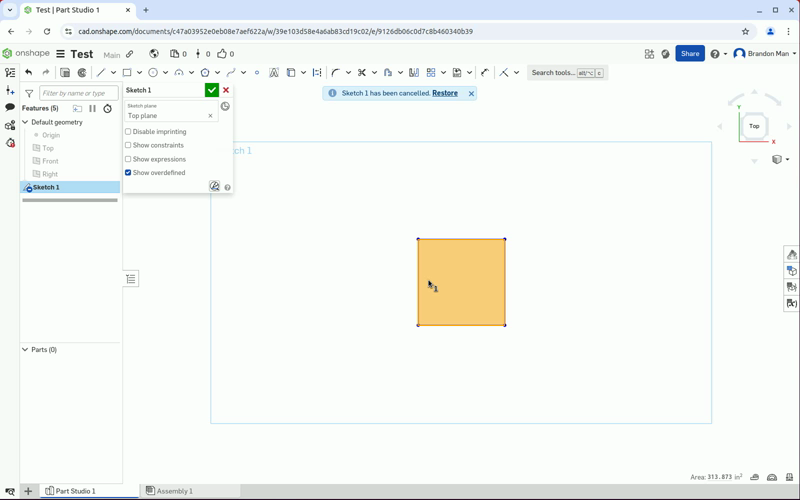
mouse_move(73, 352)
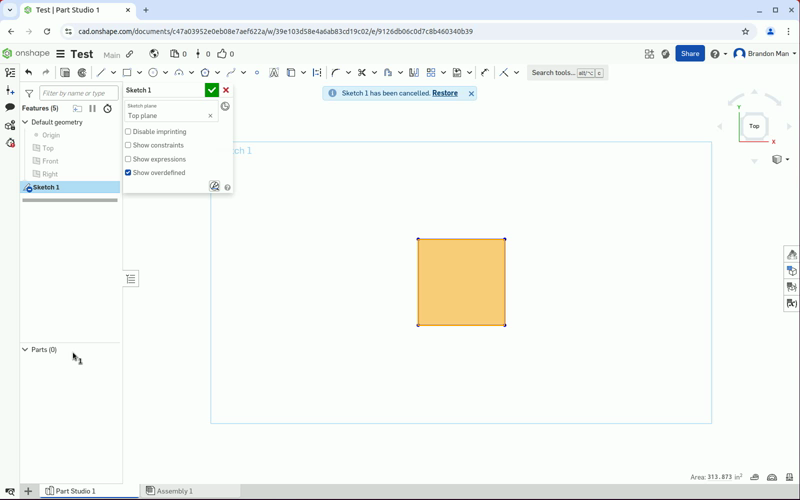
key(shift+y)
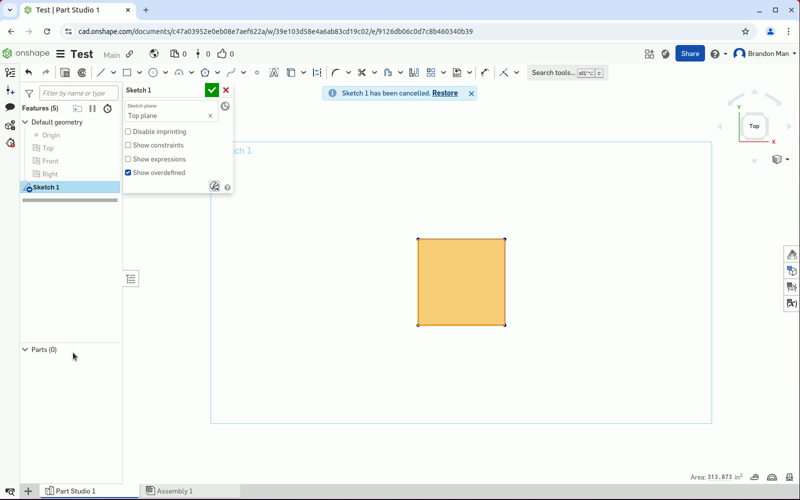
key(shift+e)
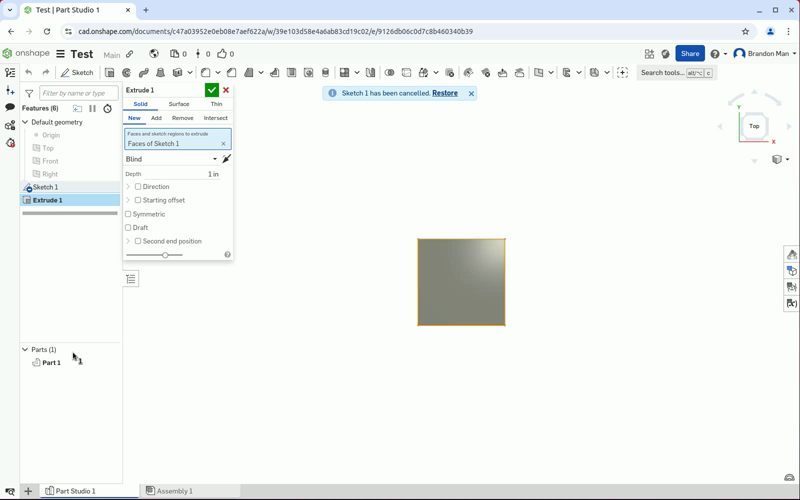
mouse_move(143, 106)
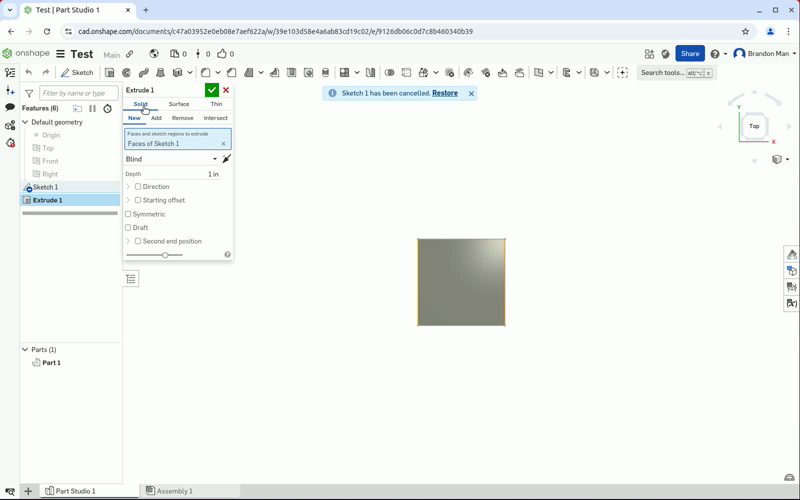
click(143, 106)
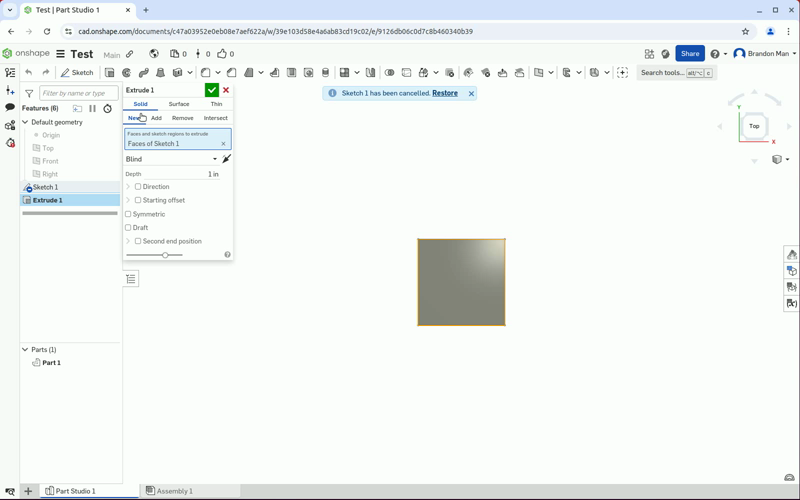
mouse_move(137, 120)
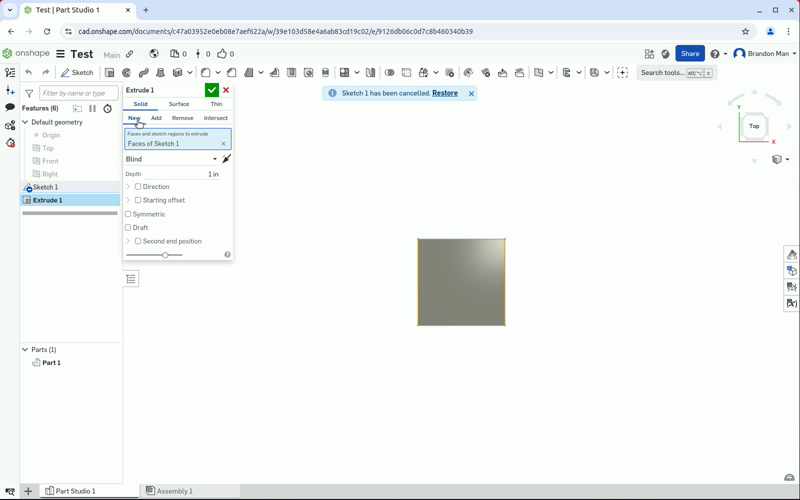
click(137, 120)
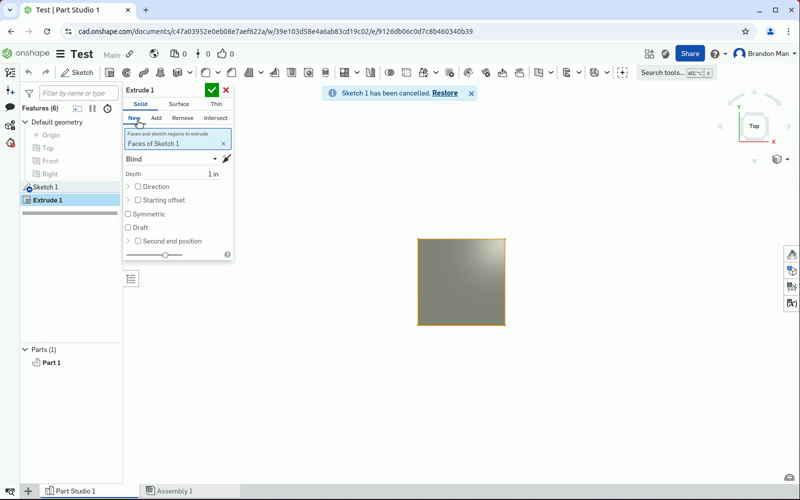
key(tab, 4)
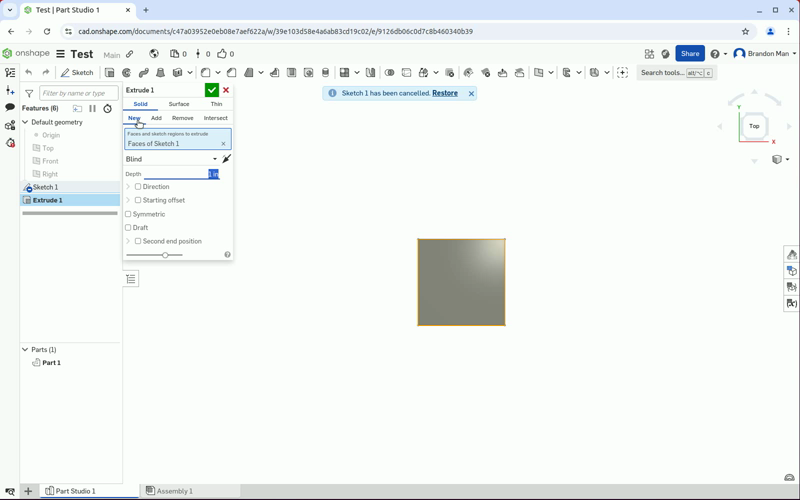
text(1.204)
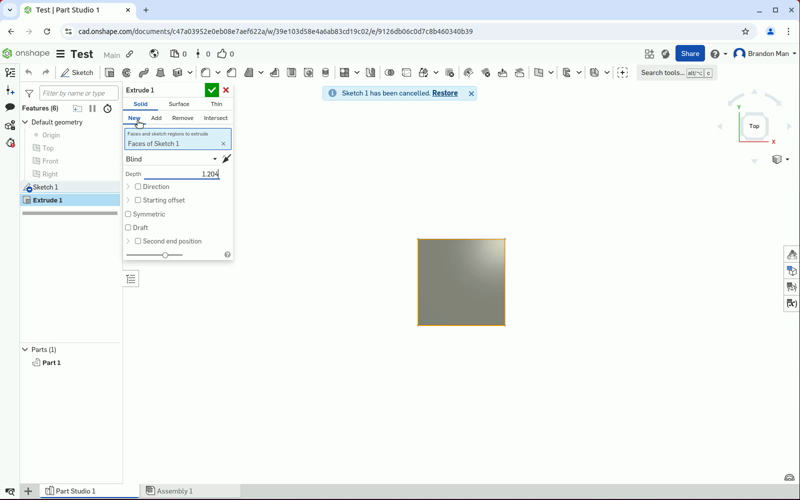
key(enter)
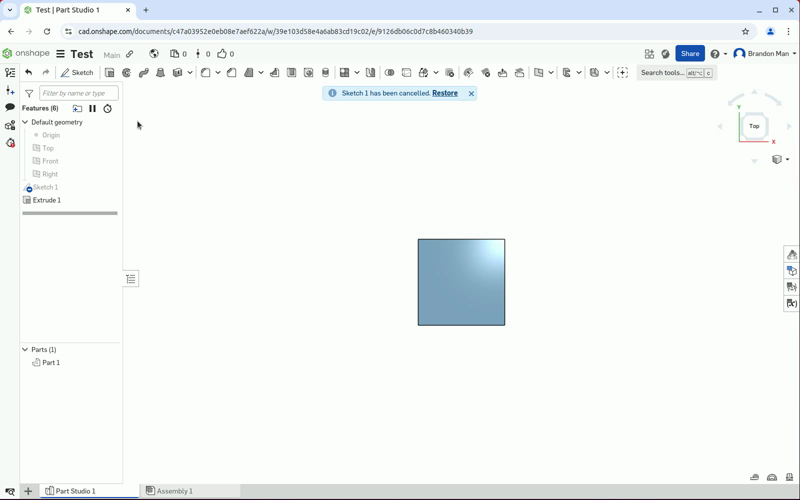
key(shift+h)
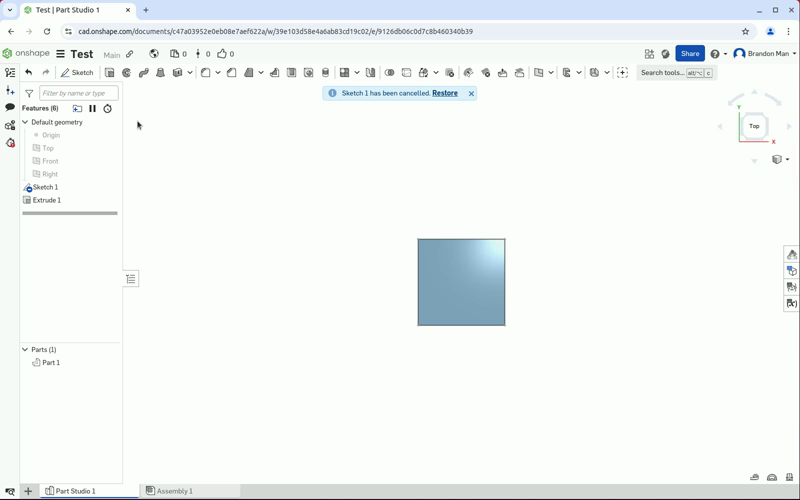
key(shift+h)
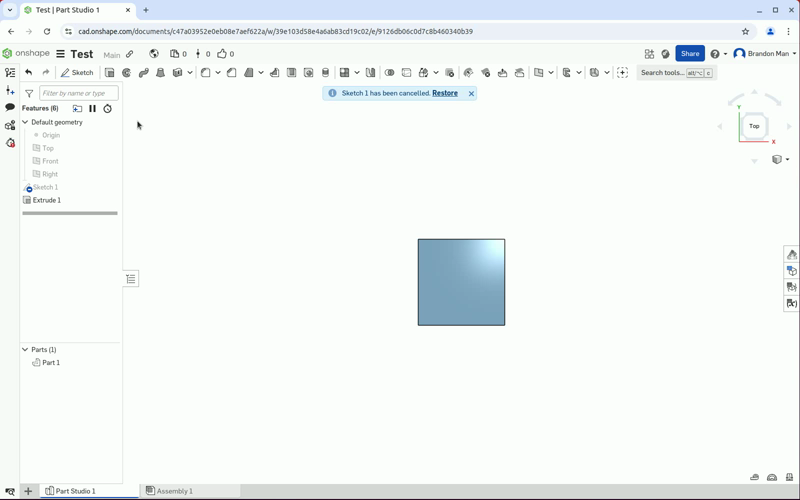
mouse_move(73, 189)
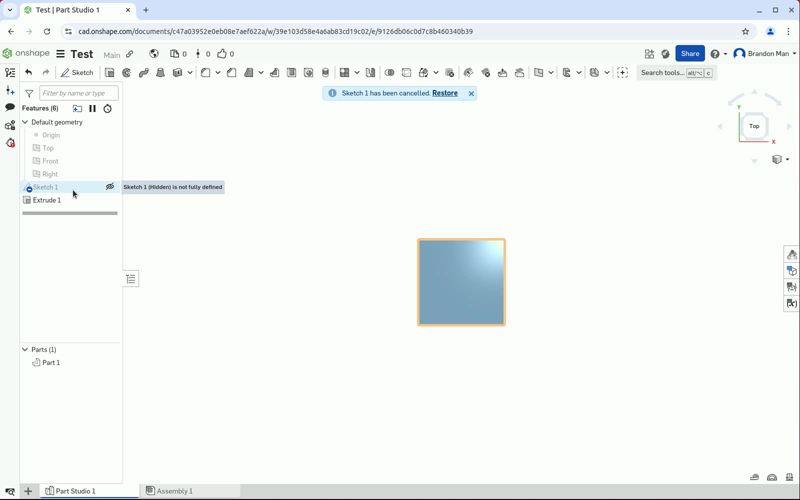
click(73, 189)
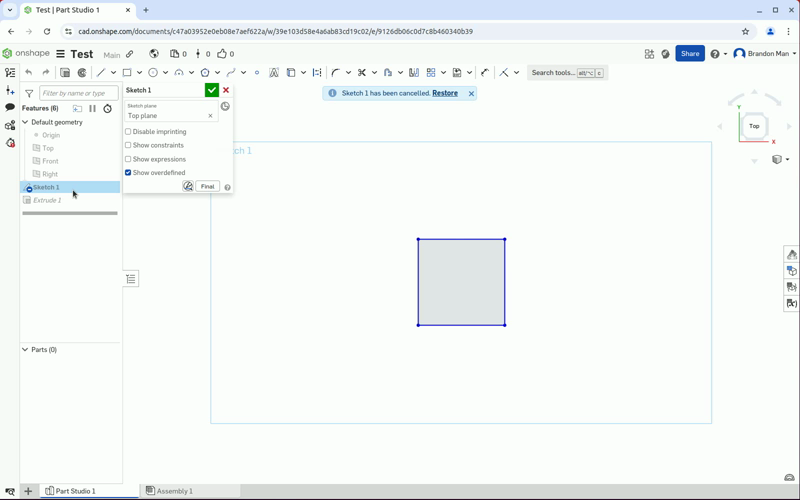
mouse_move(229, 92)
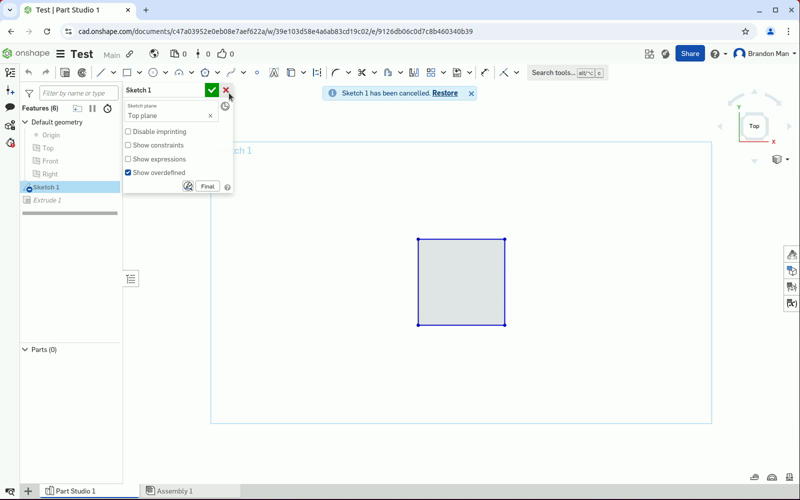
click(229, 92)
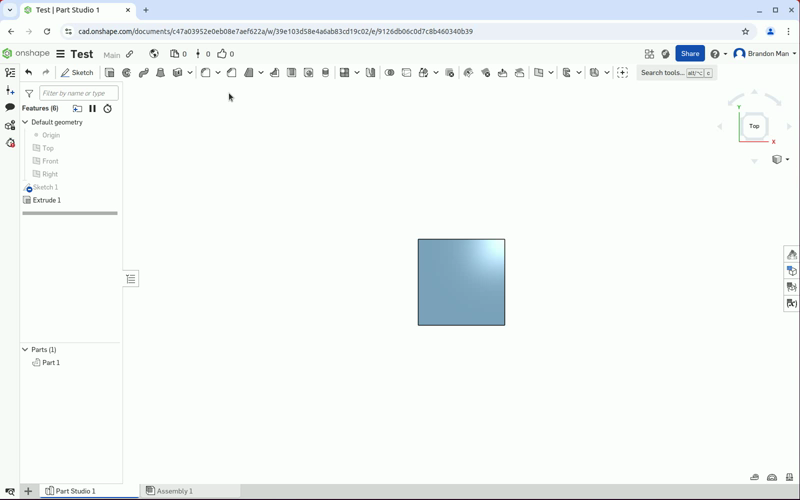
mouse_move(541, 75)
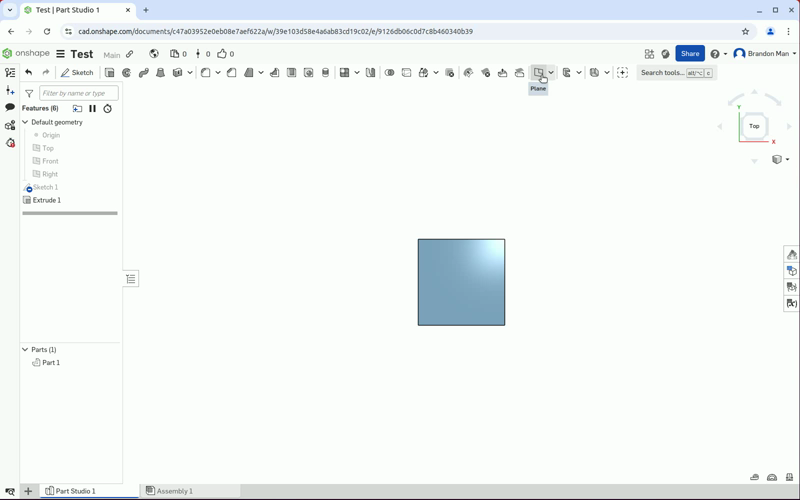
click(541, 75)
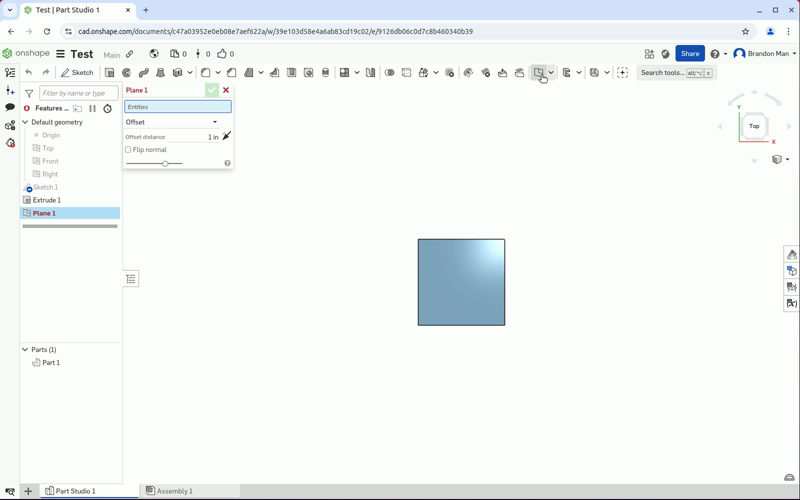
mouse_move(73, 150)
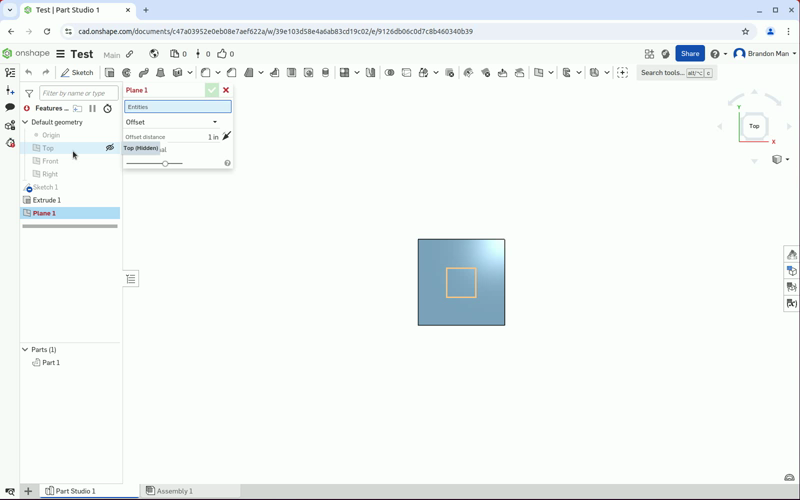
click(73, 150)
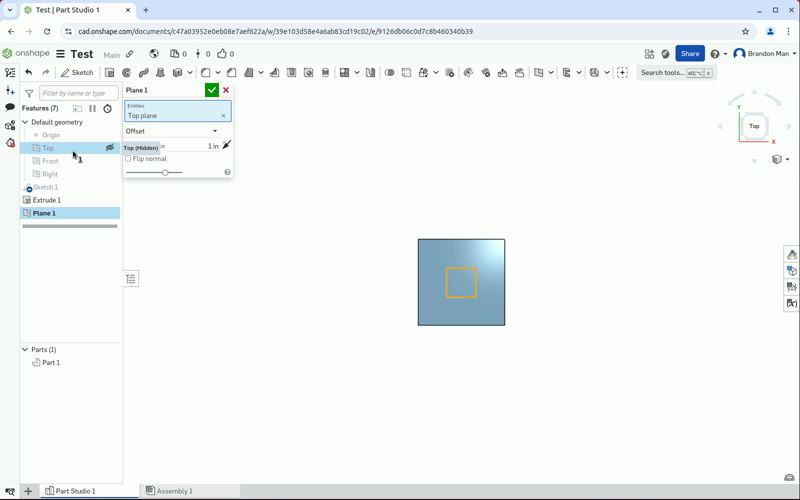
key(tab, 2)
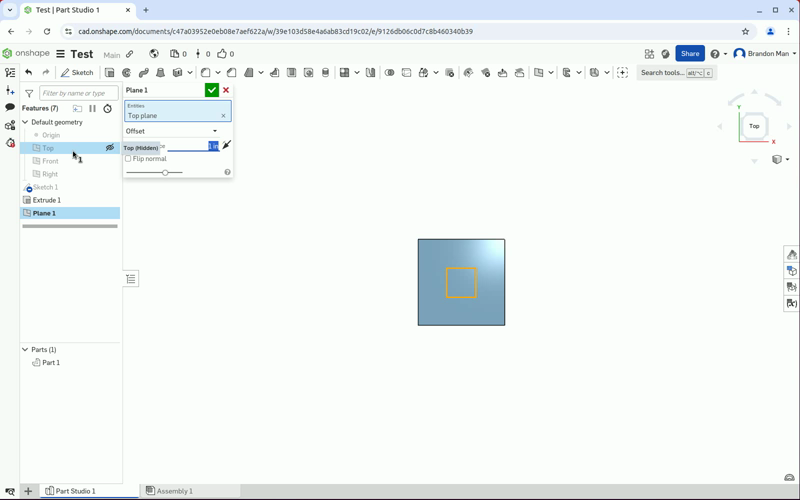
text(1.202)
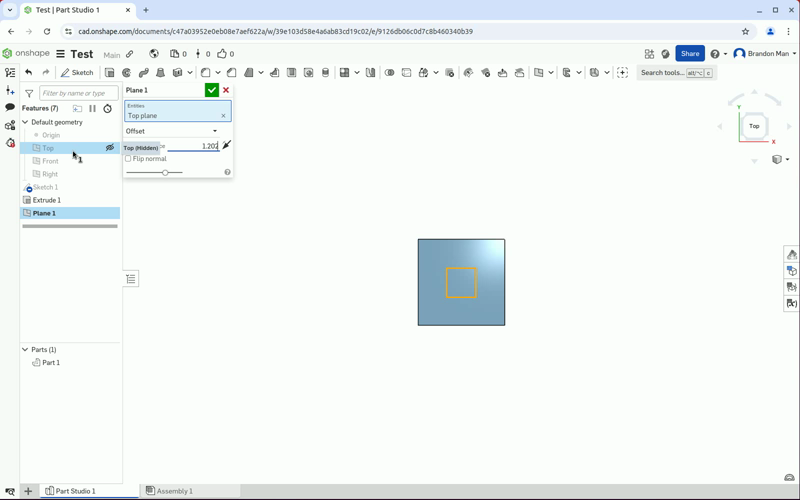
key(enter, 2)
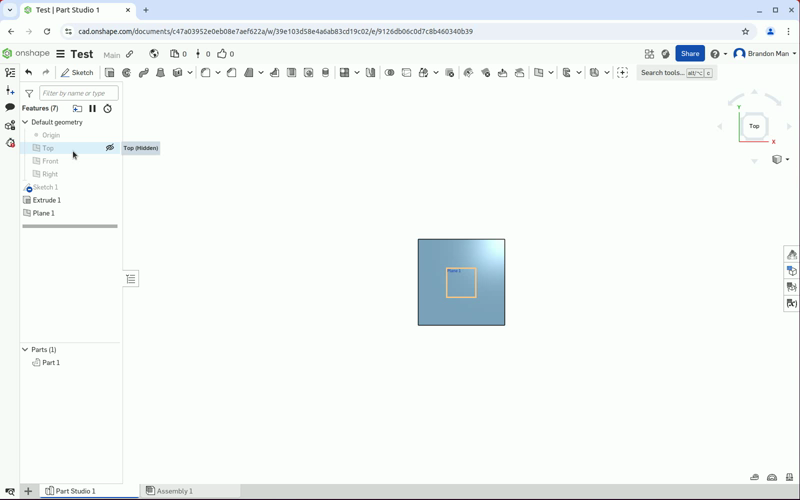
key(shift+s)
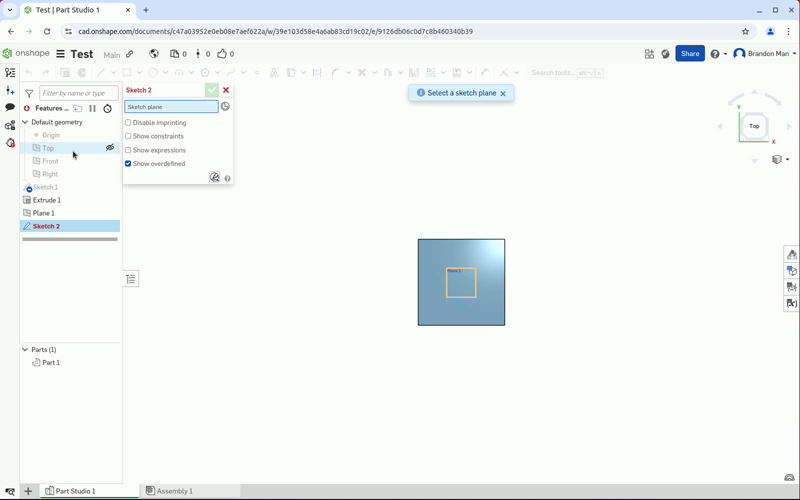
mouse_move(73, 215)
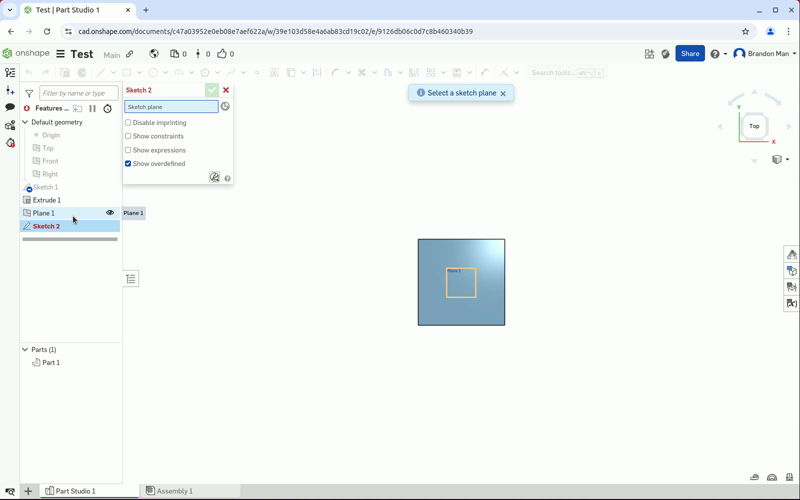
click(73, 215)
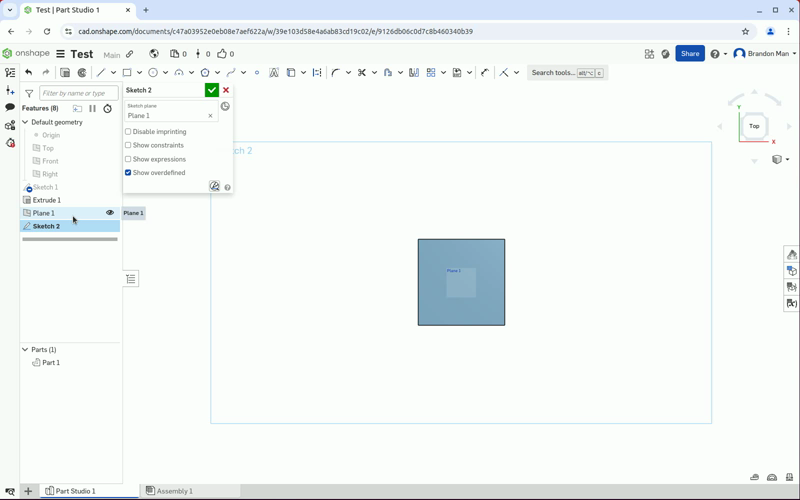
mouse_move(73, 352)
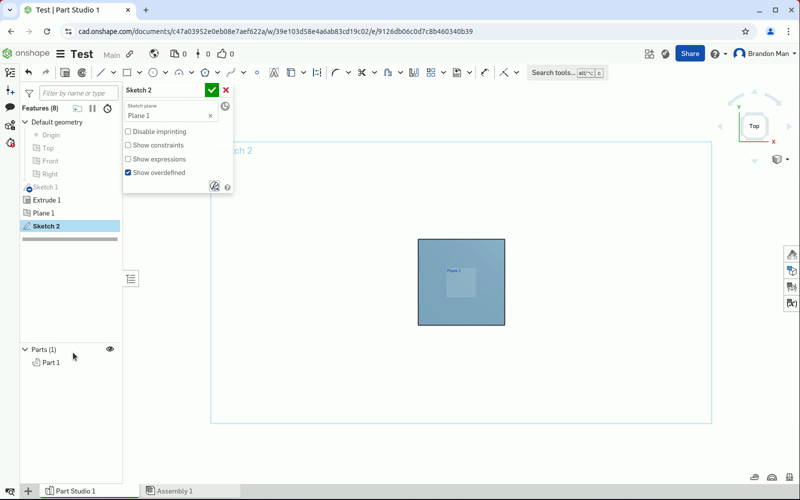
key(y)
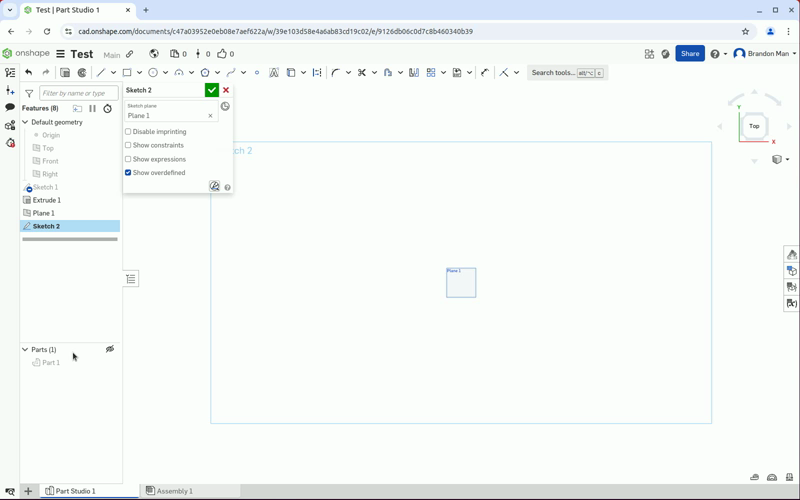
key(l)
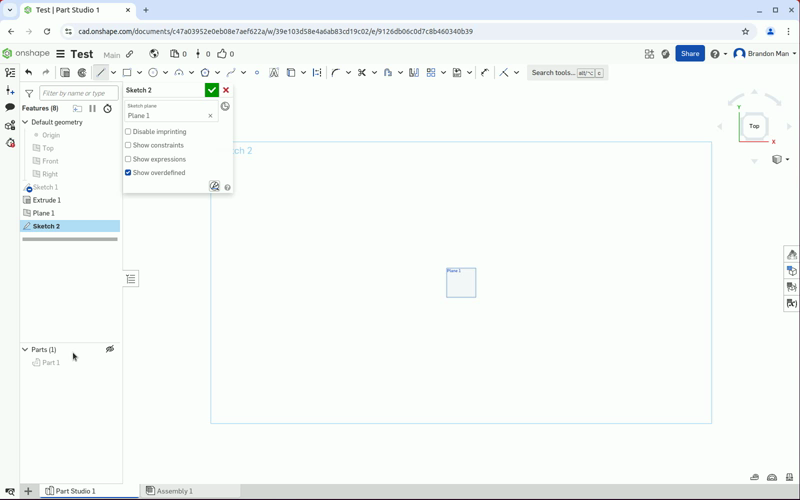
key_down(shift)
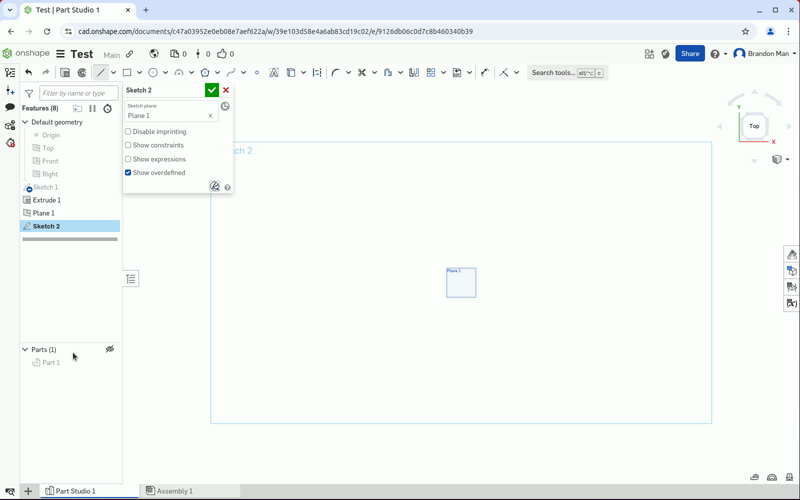
mouse_move(422, 321)
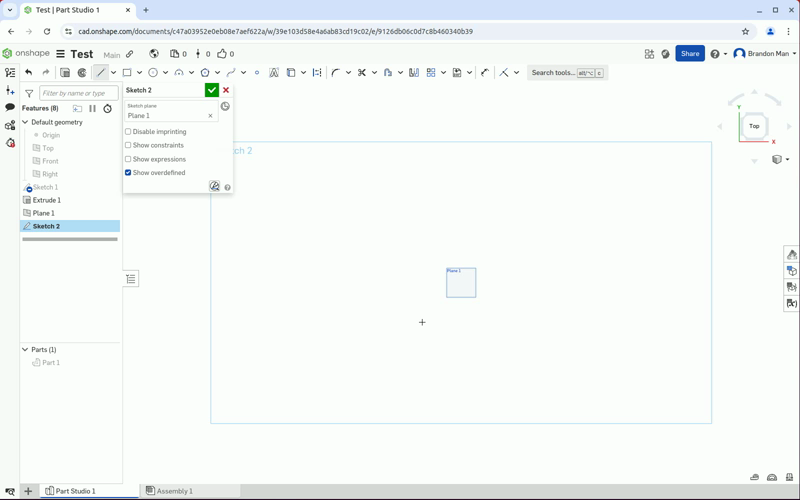
click(422, 321)
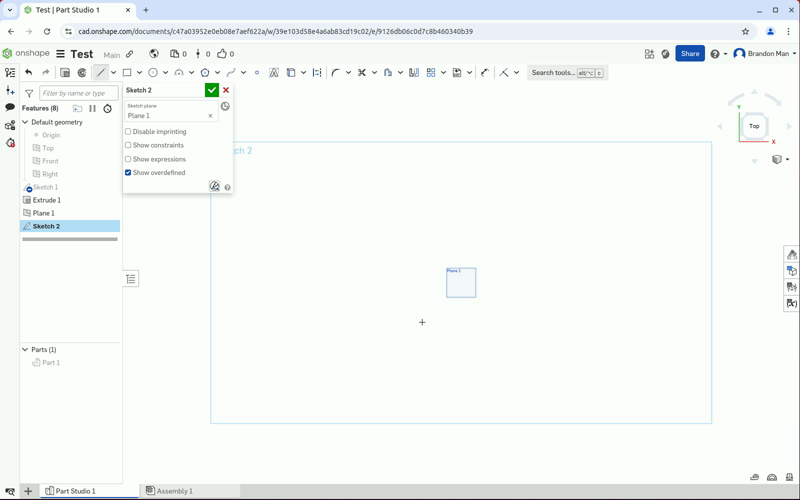
key_up(shift)
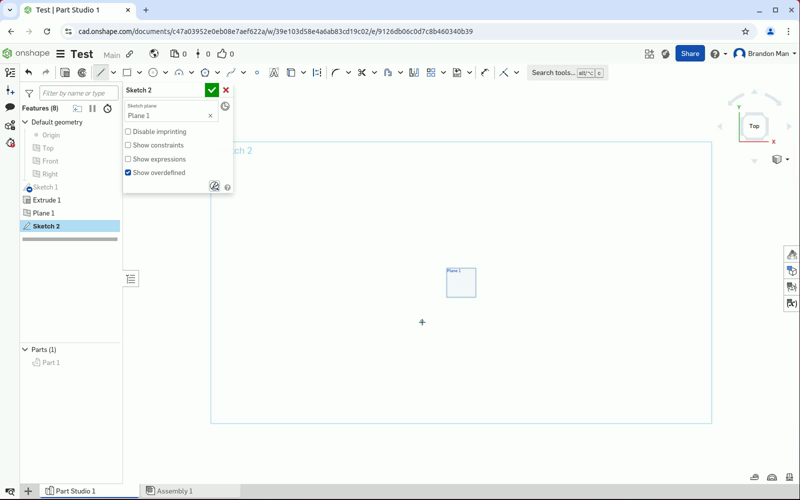
key_down(shift)
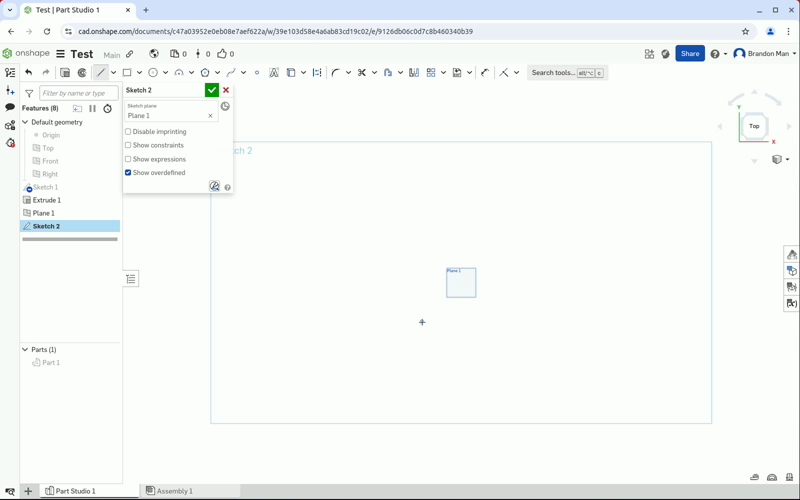
mouse_move(501, 321)
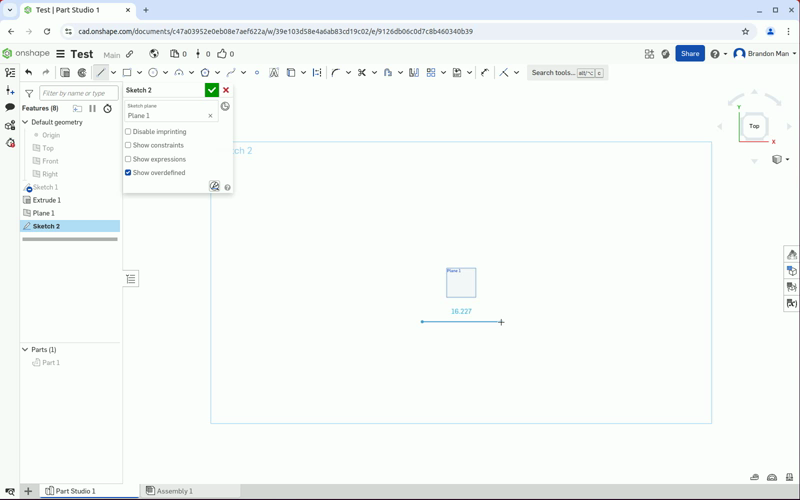
click(501, 321)
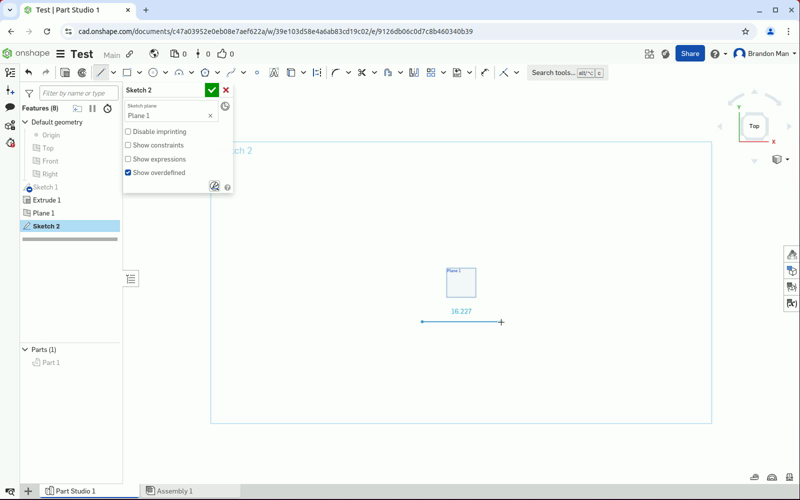
key_up(shift)
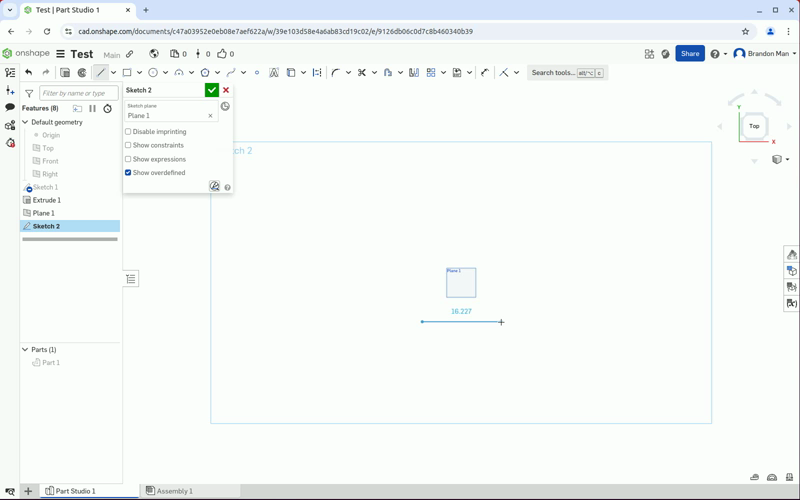
key_down(shift)
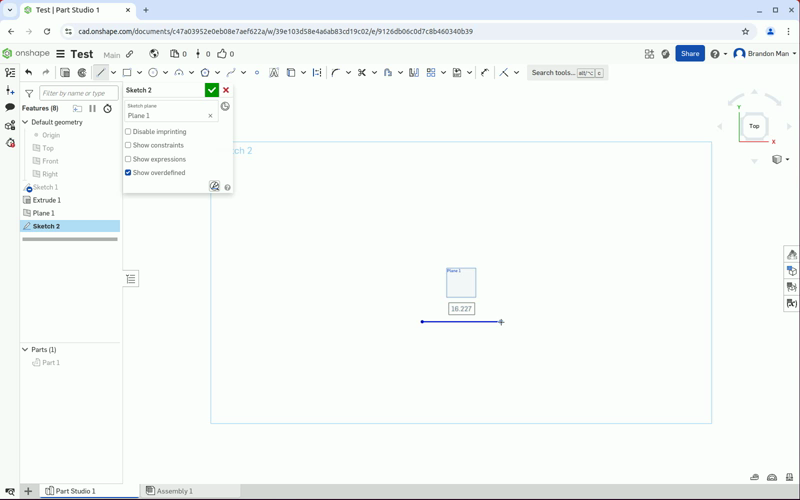
mouse_move(501, 242)
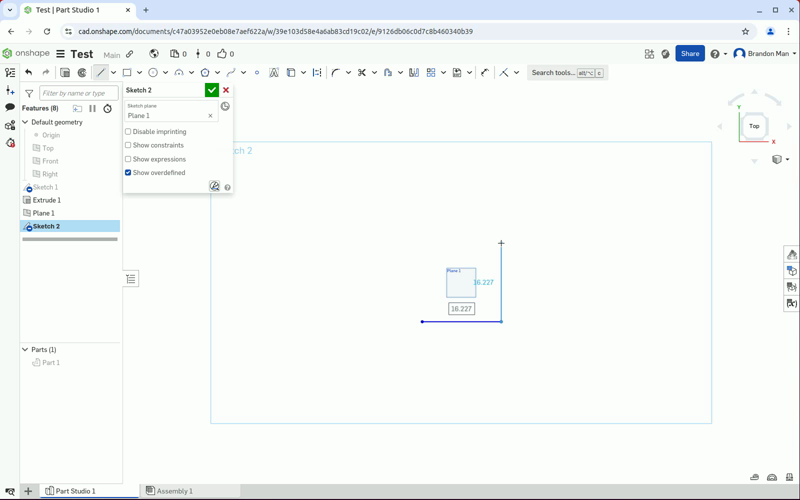
click(501, 242)
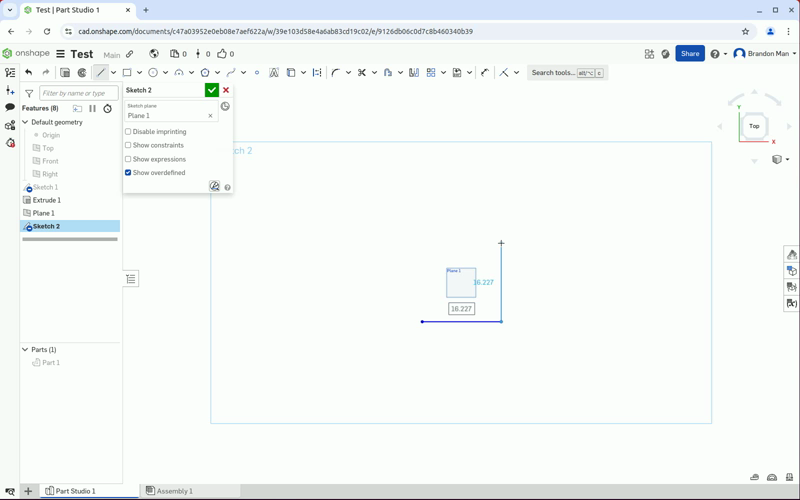
key_up(shift)
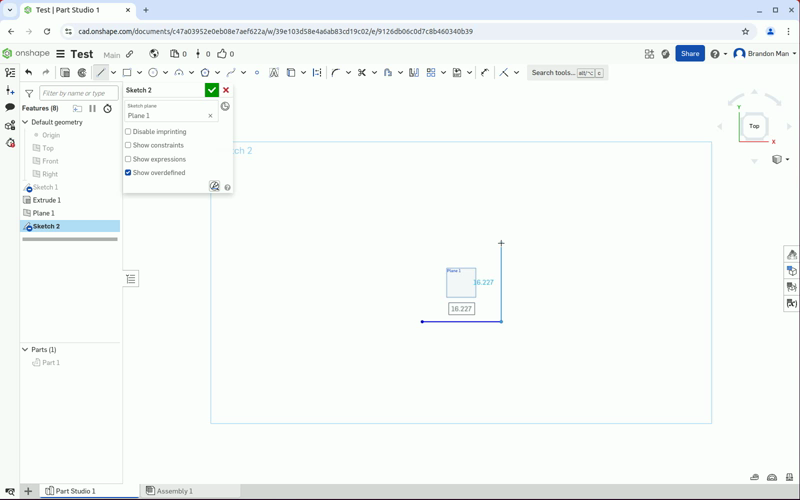
key_down(shift)
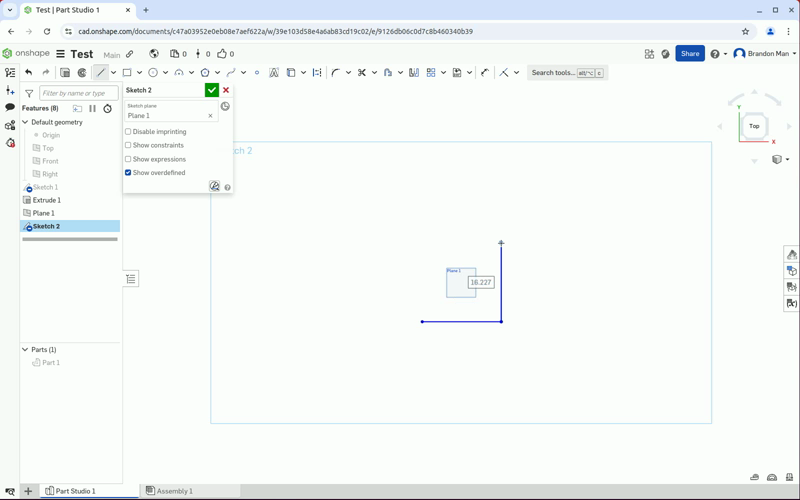
mouse_move(422, 242)
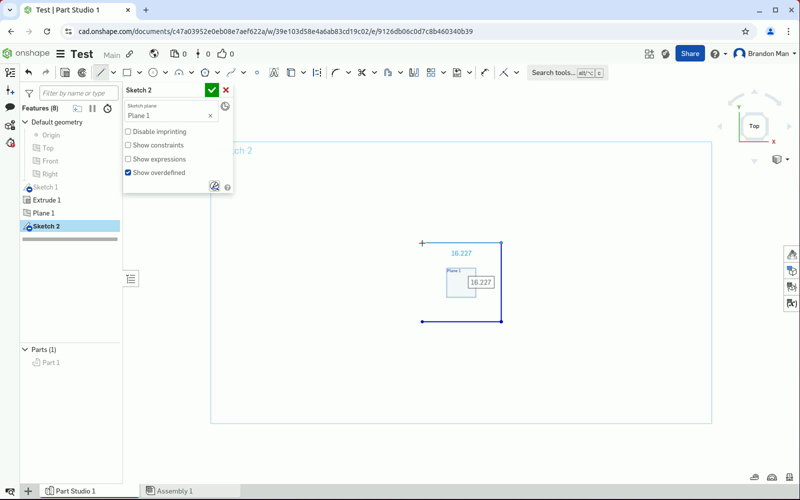
click(422, 242)
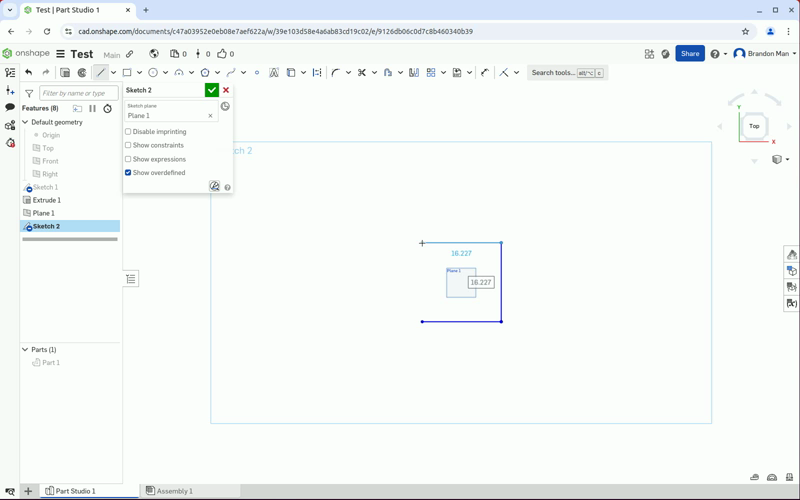
key_up(shift)
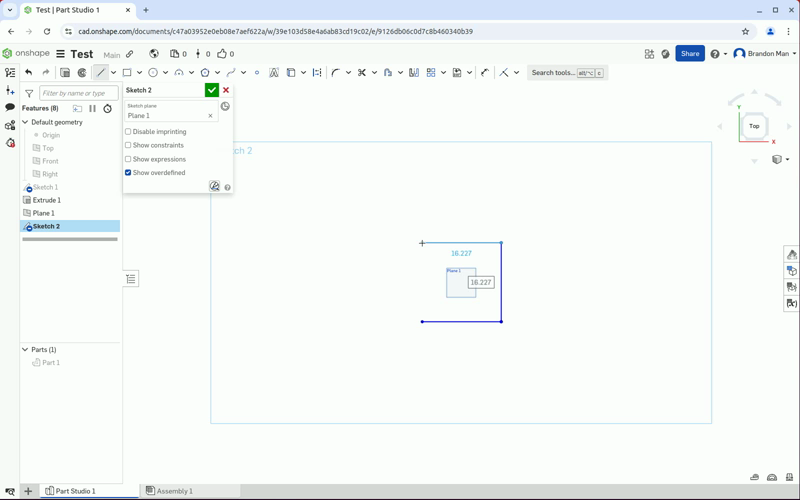
key_down(shift)
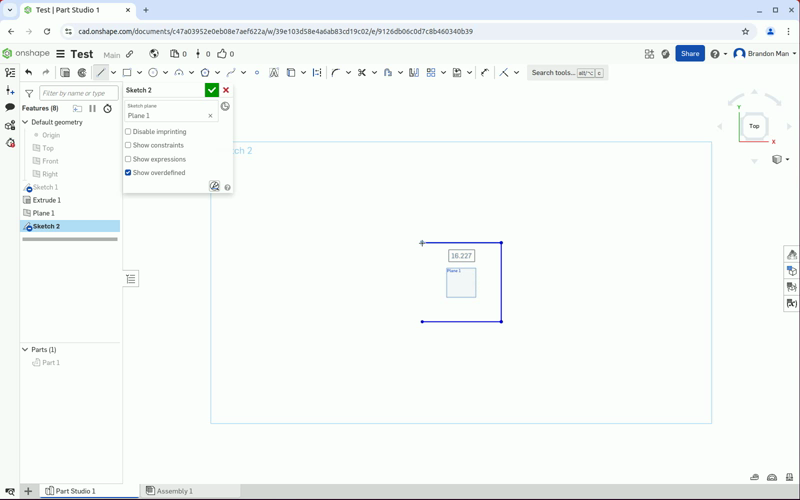
mouse_move(422, 321)
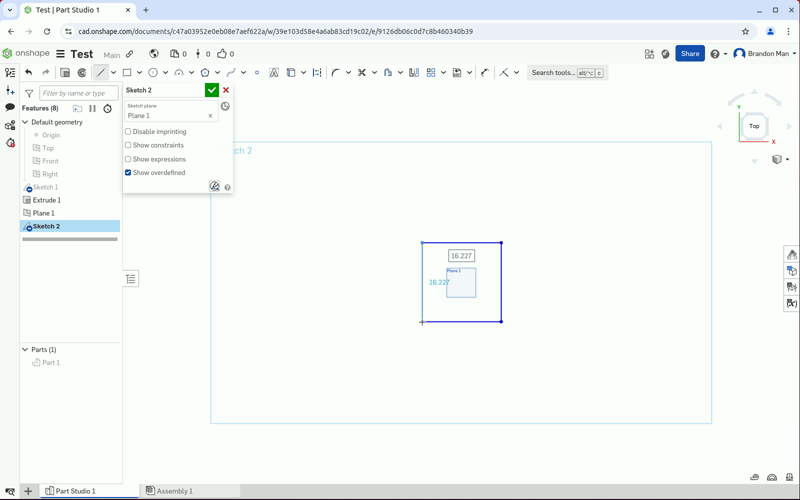
key_up(shift)
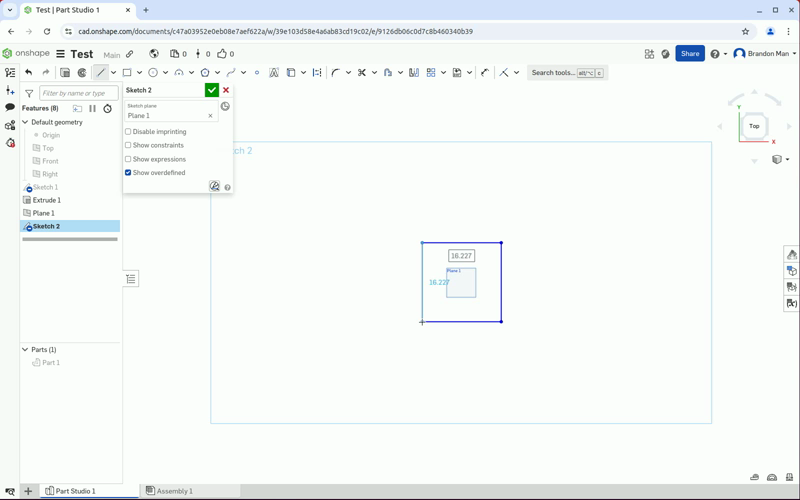
click(422, 321)
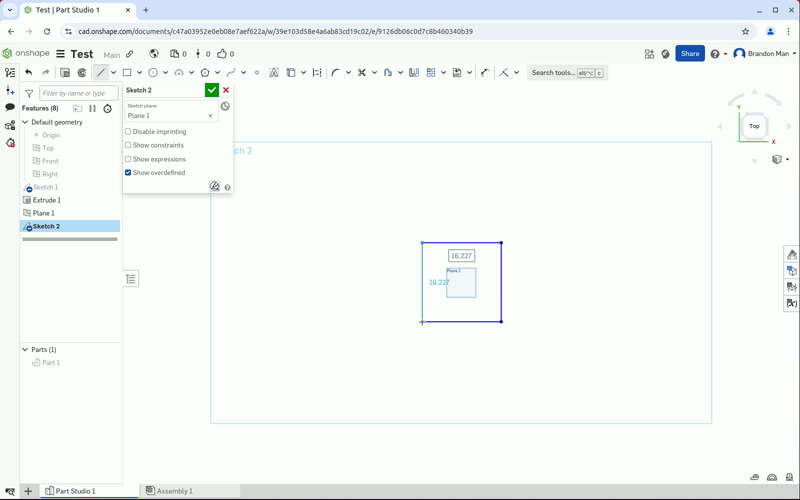
key(esc)
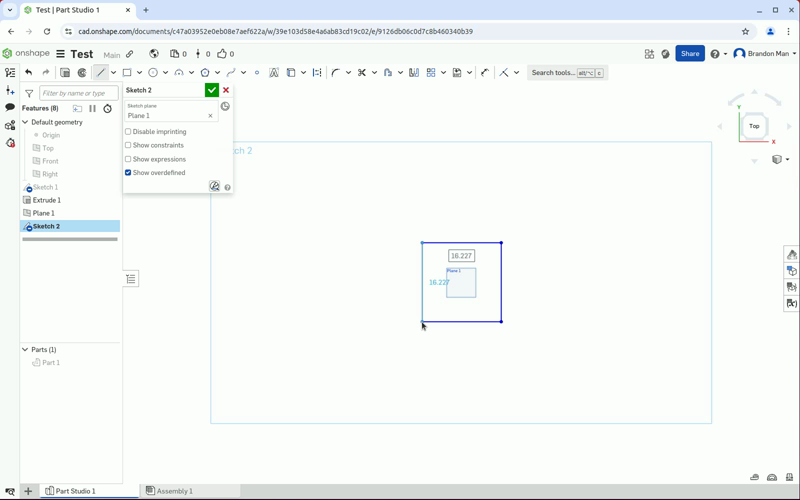
mouse_move(439, 276)
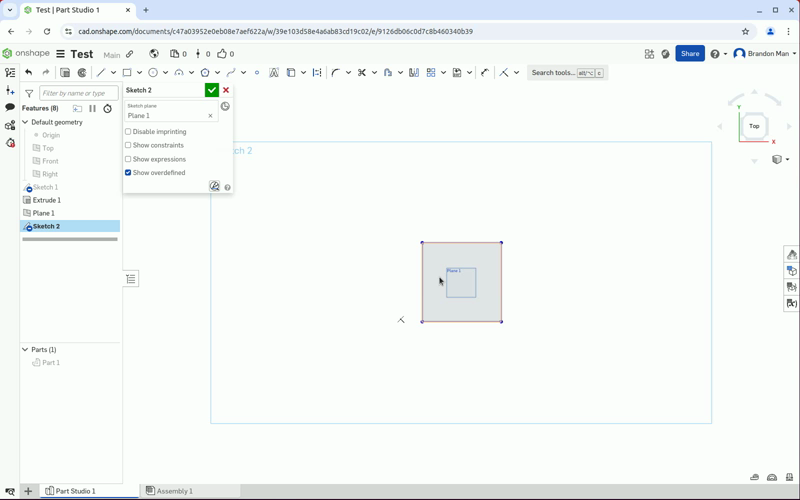
click(439, 276)
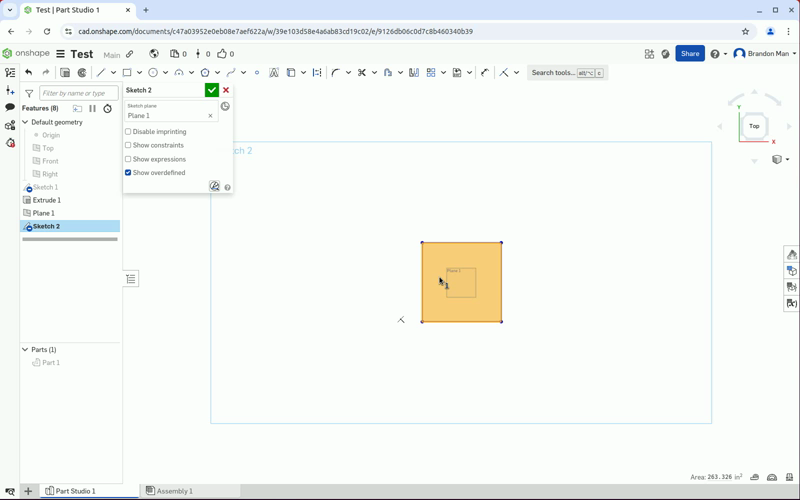
mouse_move(73, 352)
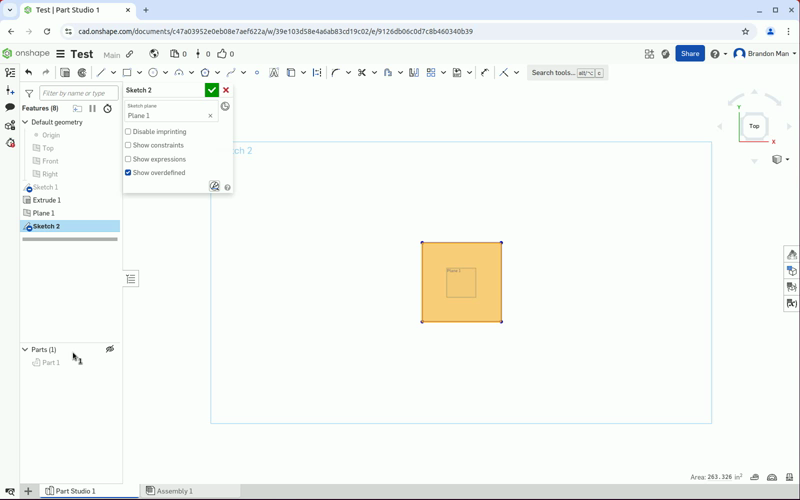
key(shift+y)
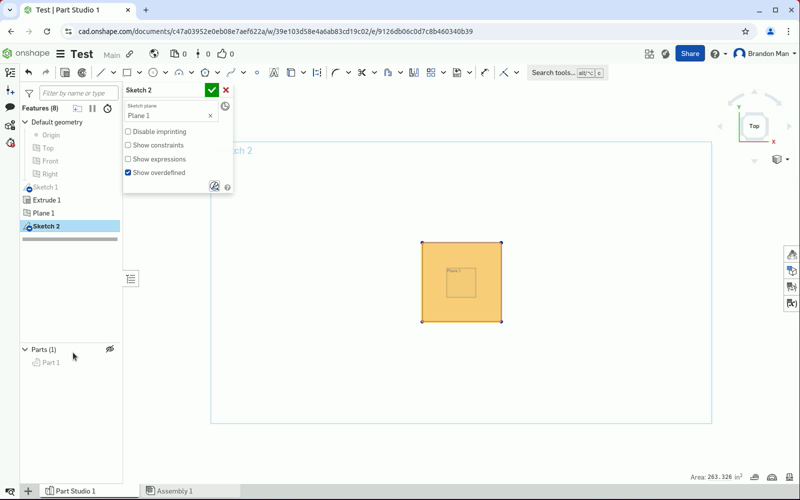
key(shift+e)
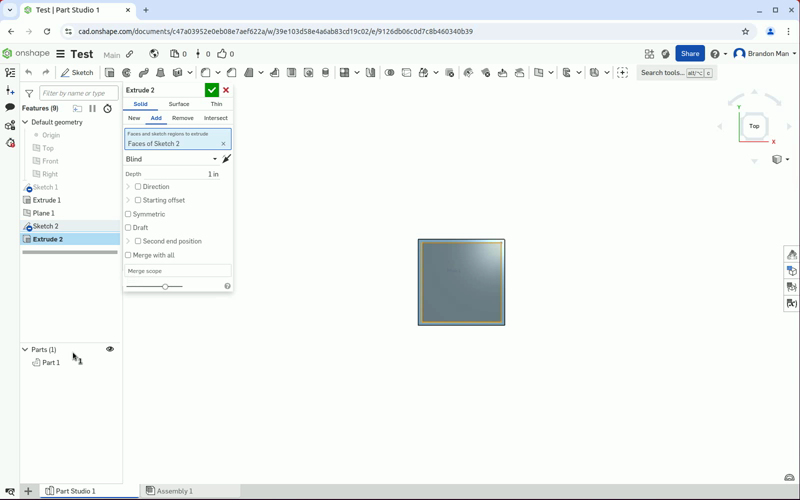
mouse_move(143, 106)
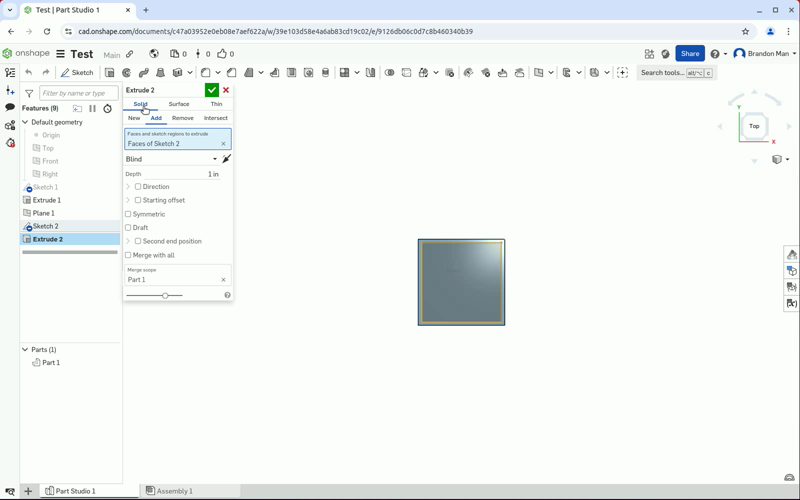
click(143, 106)
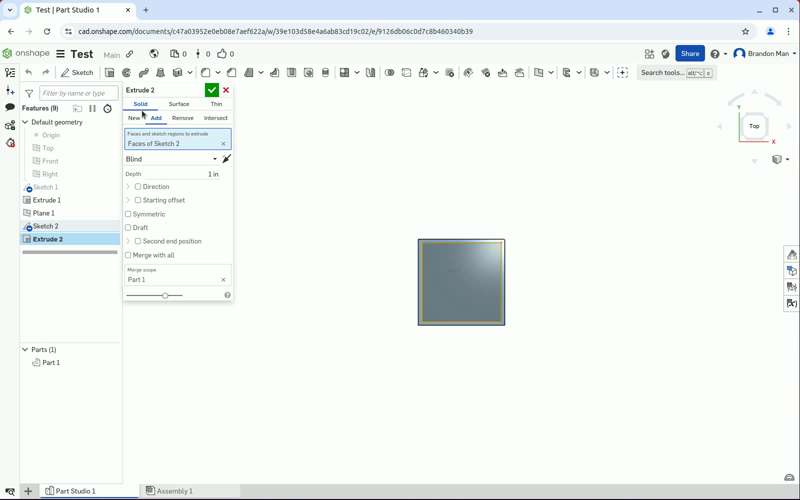
mouse_move(137, 120)
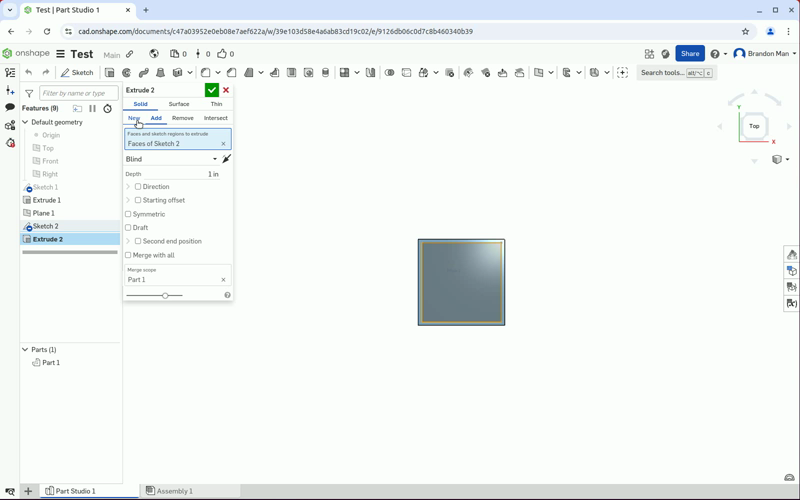
click(137, 120)
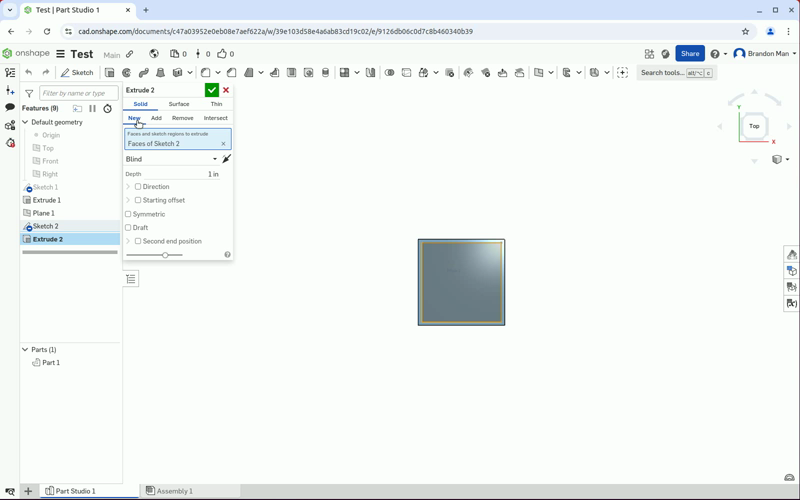
key(tab, 4)
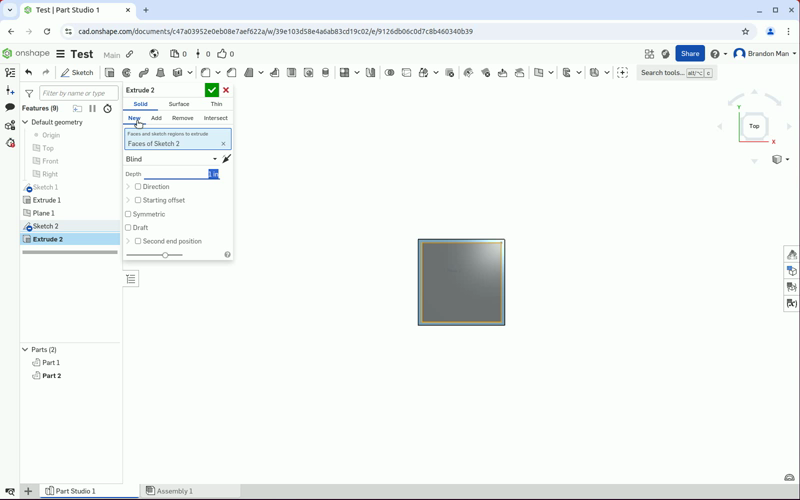
text(21.905)
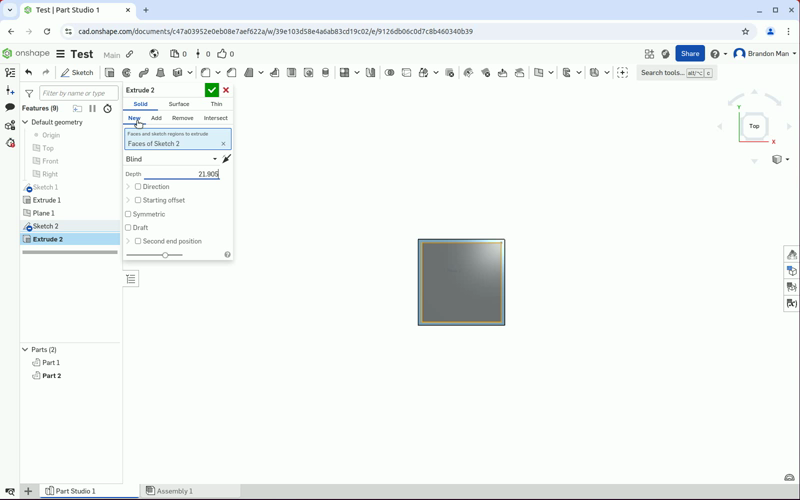
key(enter)
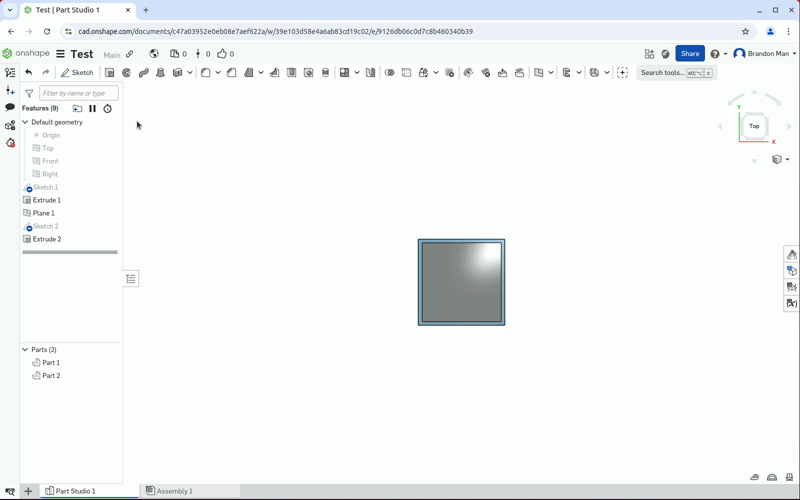
key(shift+h)
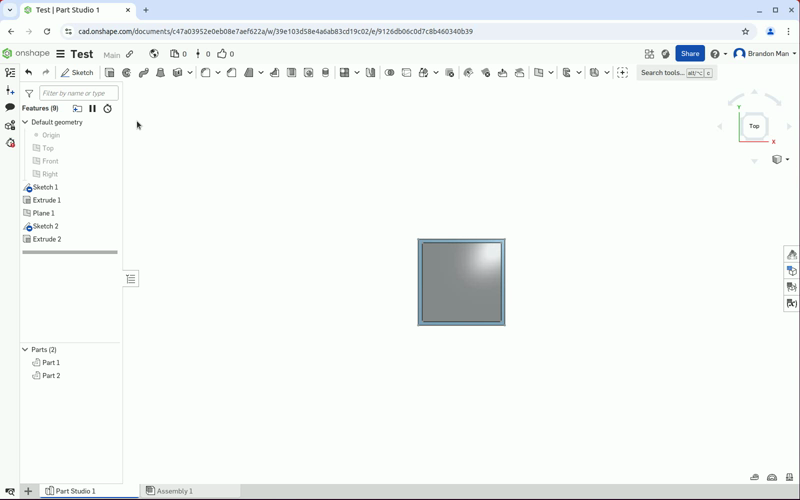
key(shift+h)
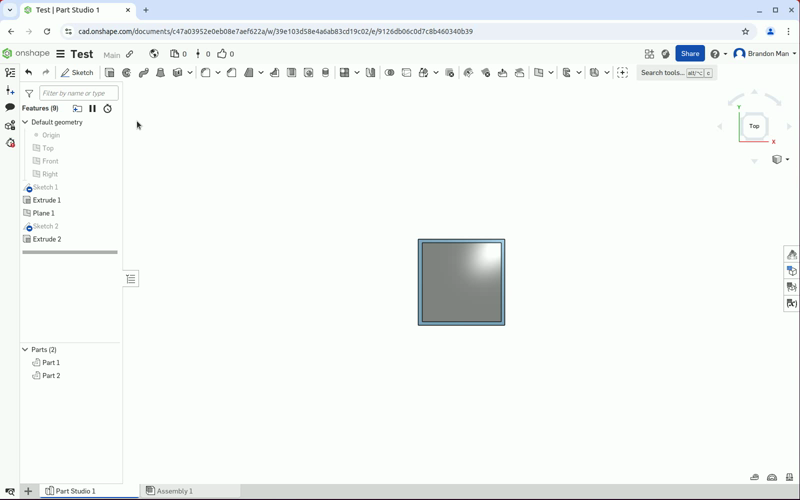
mouse_move(73, 189)
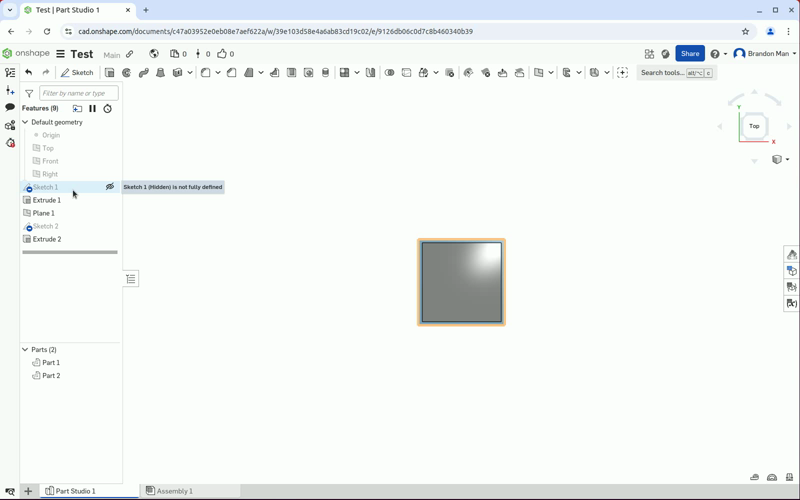
click(73, 189)
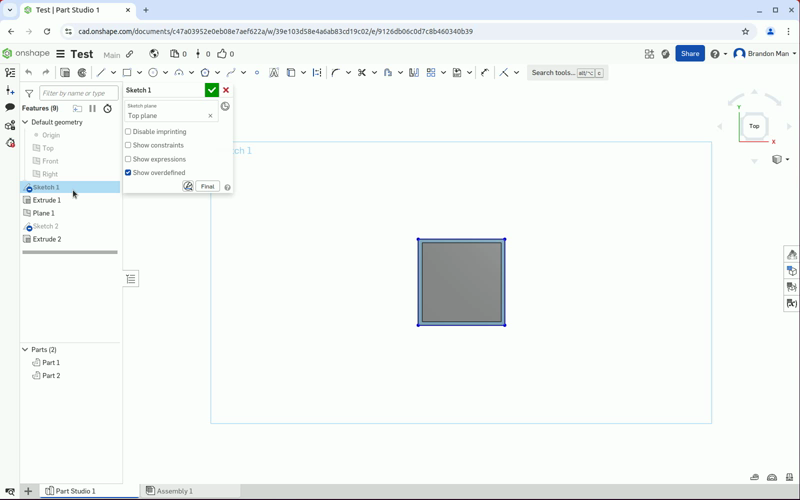
mouse_move(229, 92)
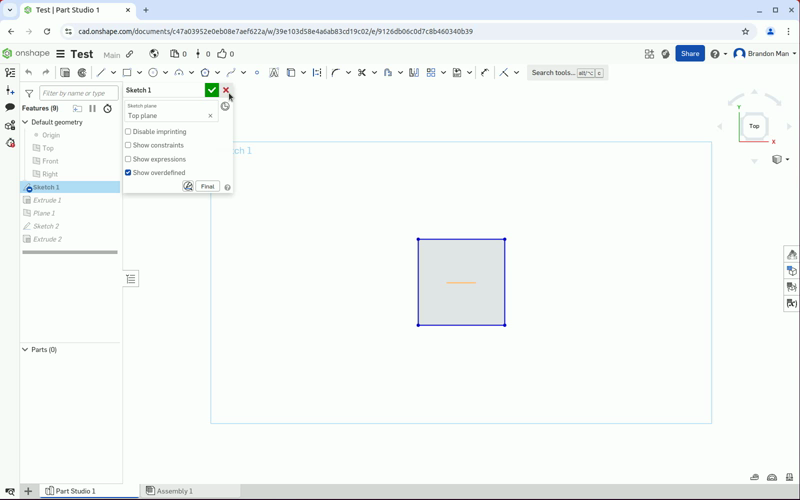
click(229, 92)
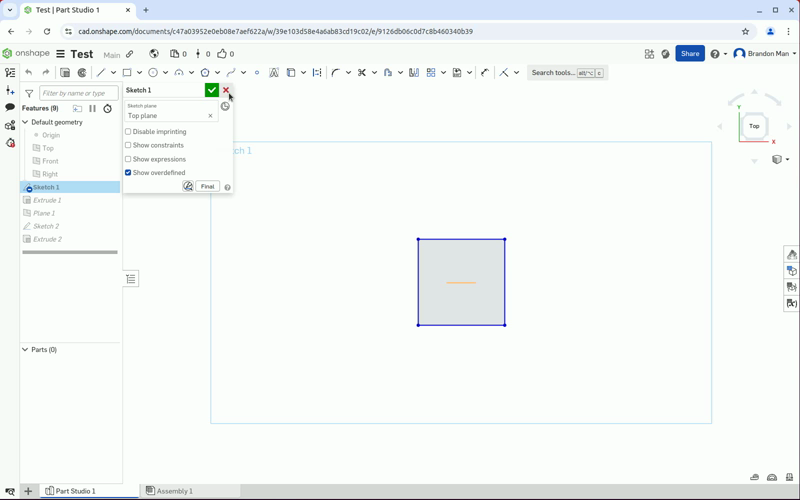
key(shift+s)
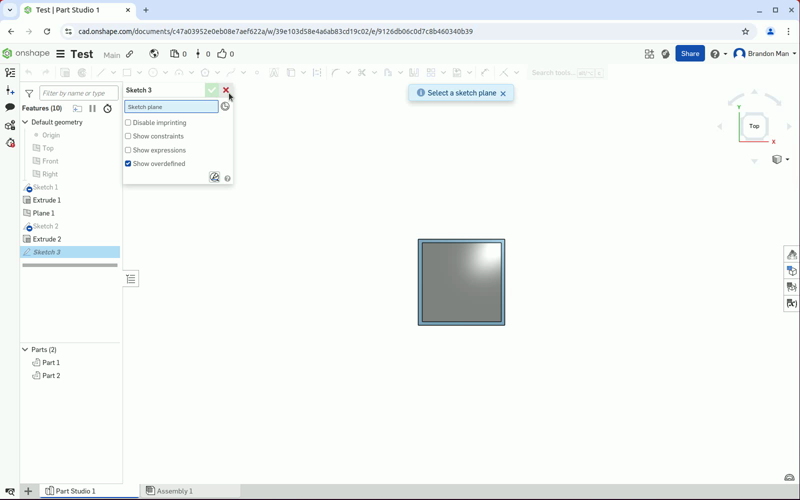
mouse_move(73, 150)
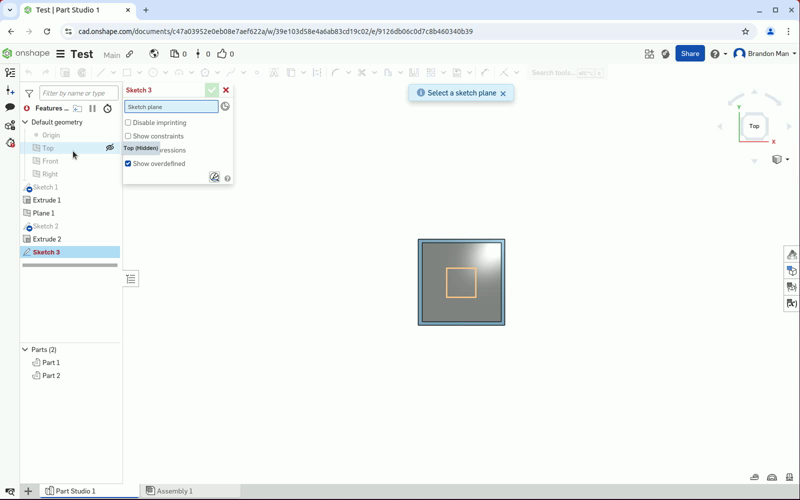
click(73, 150)
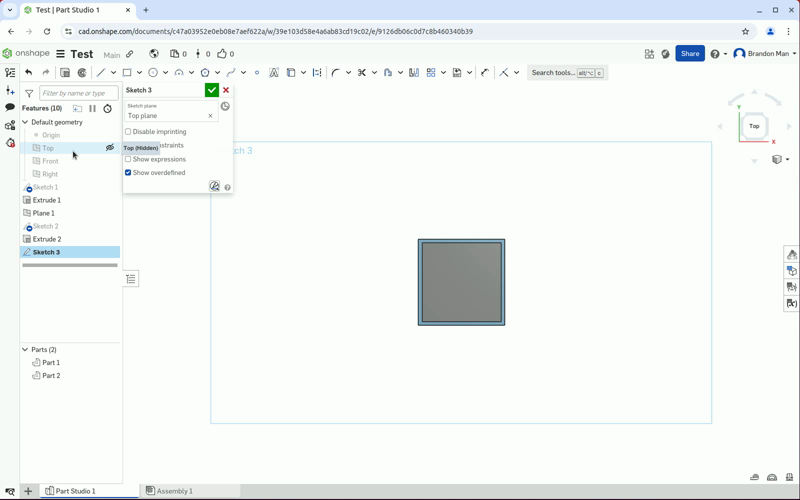
mouse_move(73, 352)
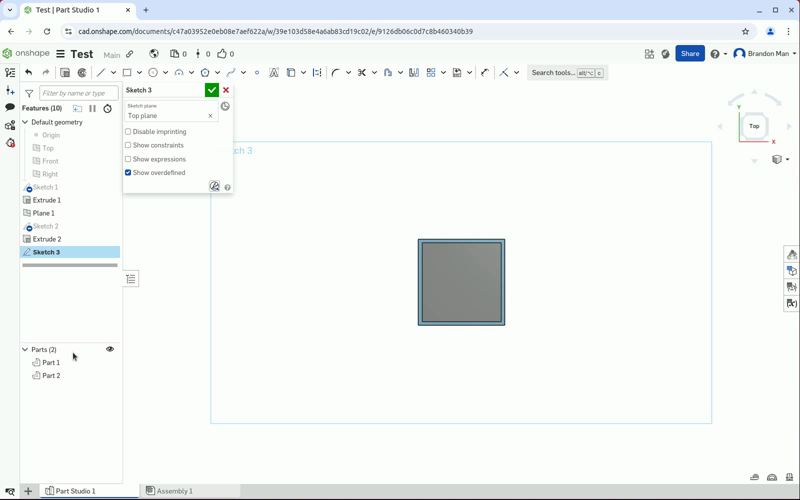
key(y)
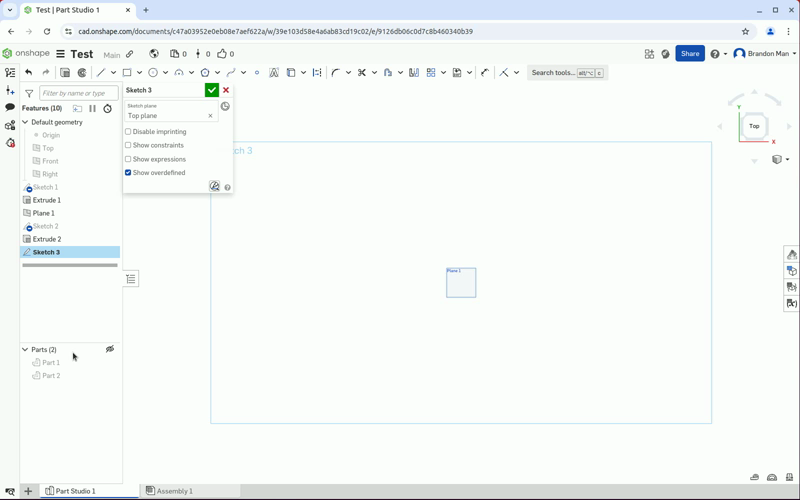
key(l)
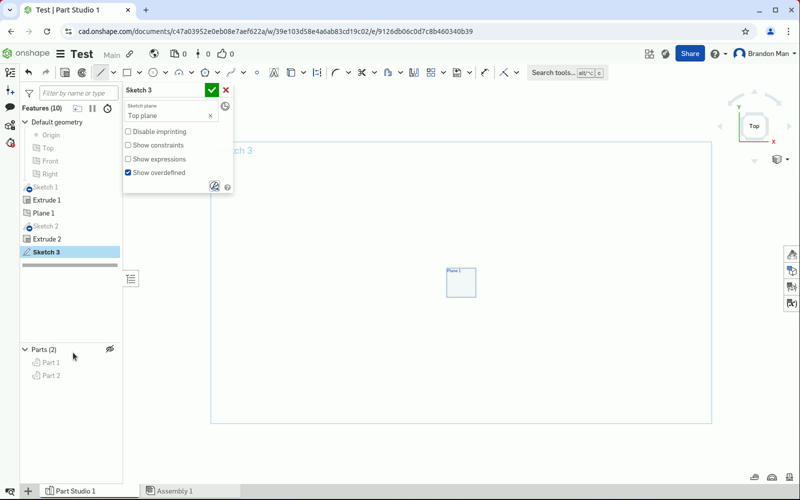
key_down(shift)
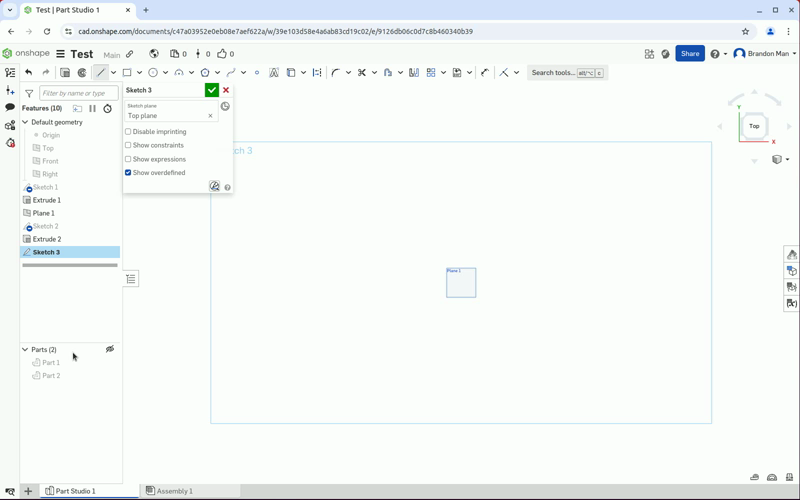
mouse_move(498, 324)
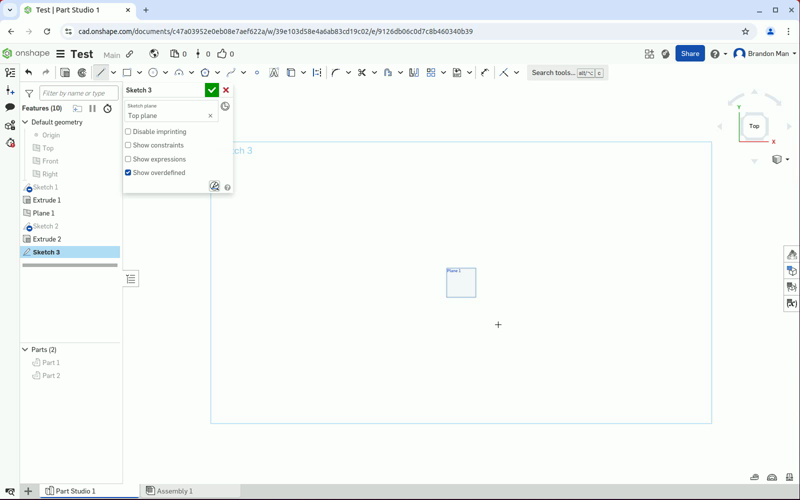
click(498, 324)
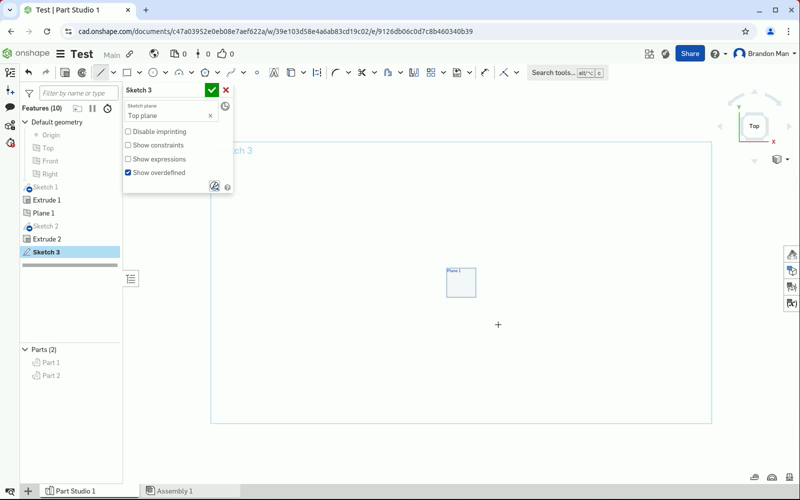
key_up(shift)
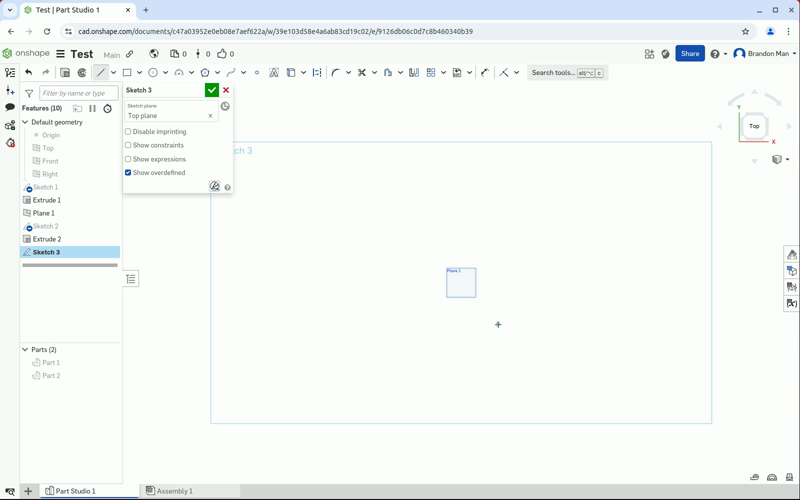
key_down(shift)
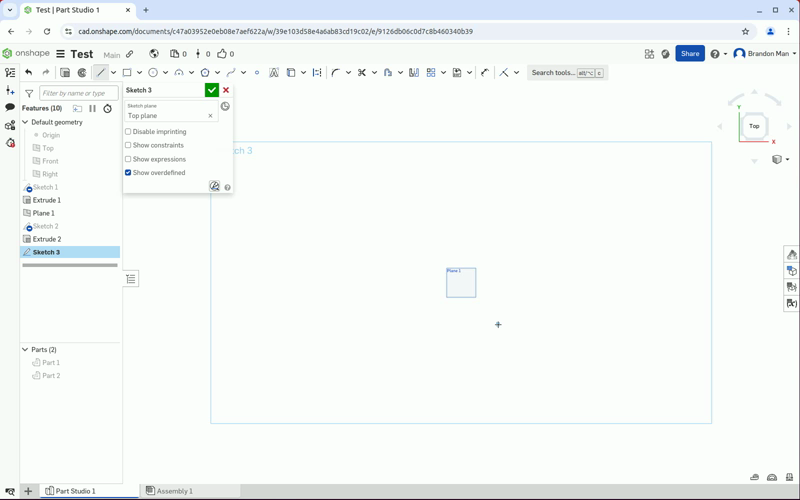
mouse_move(528, 324)
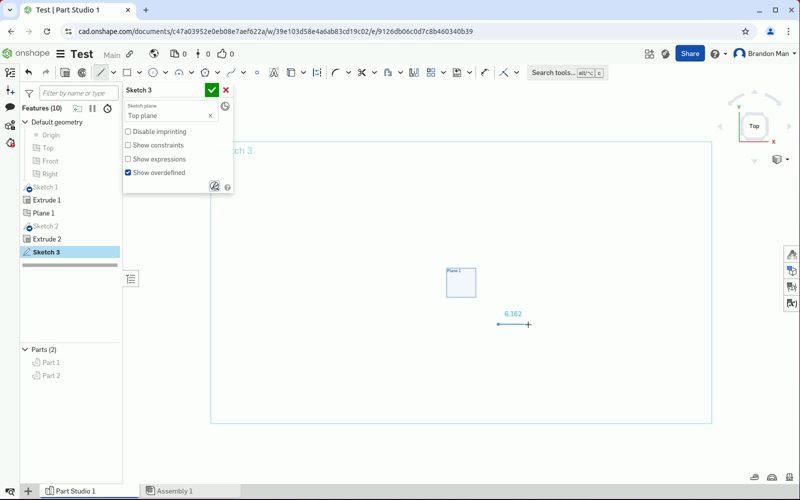
mouse_move(504, 324)
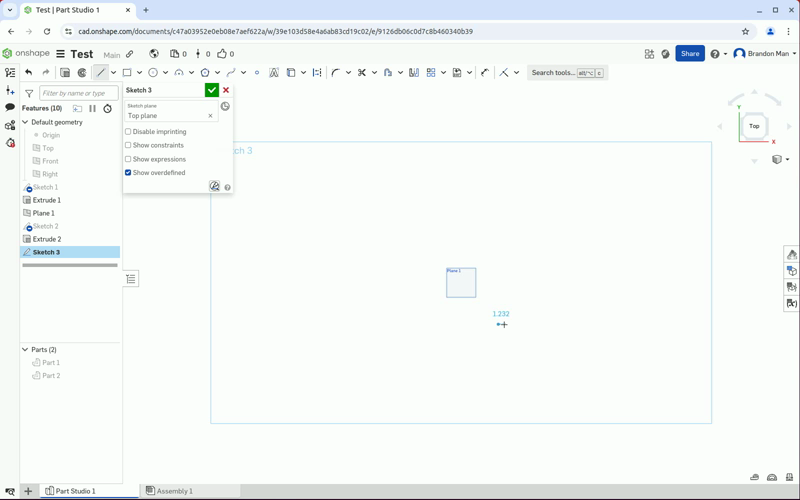
scroll(6)
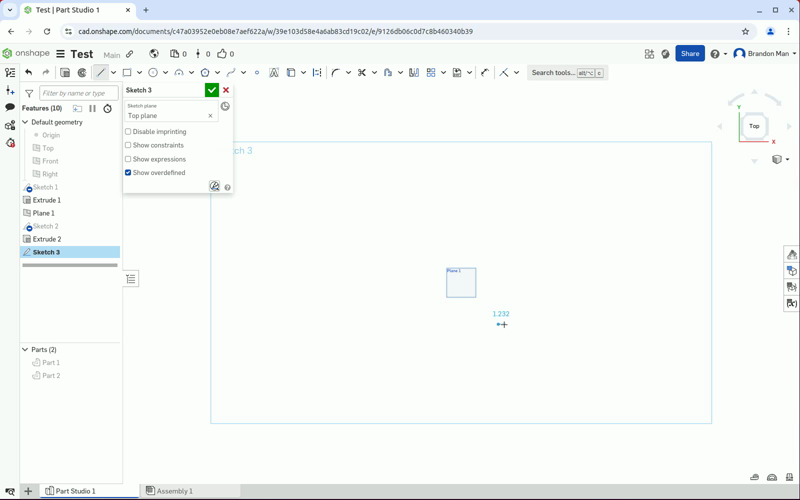
scroll(6)
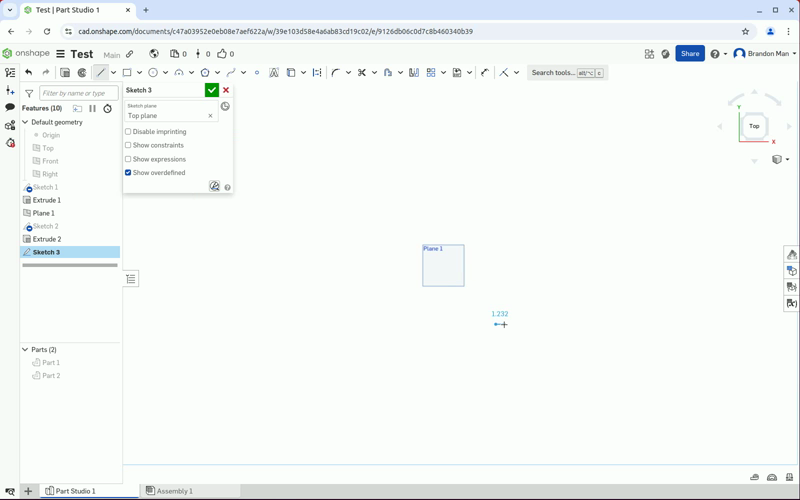
scroll(6)
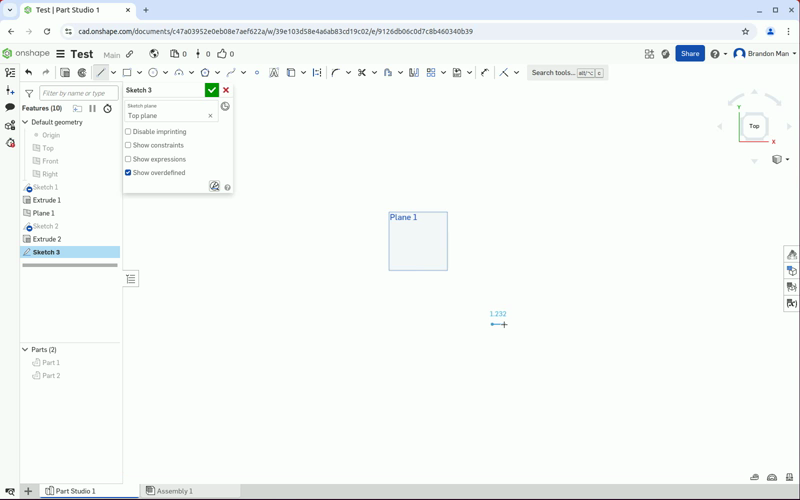
scroll(6)
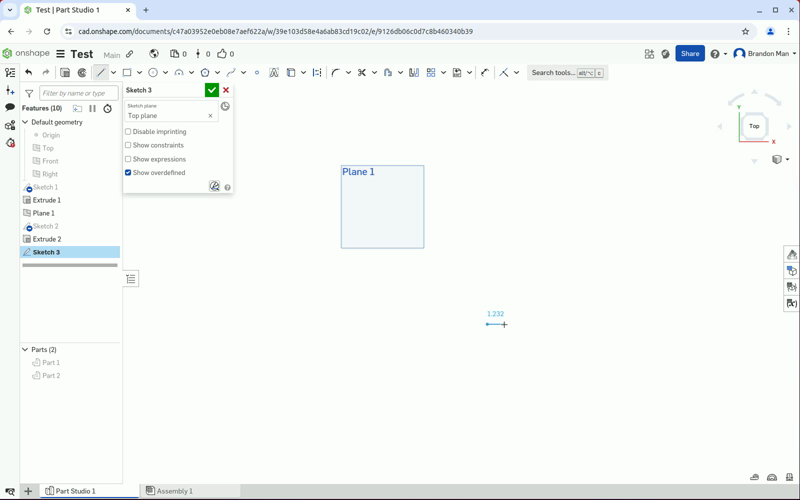
scroll(6)
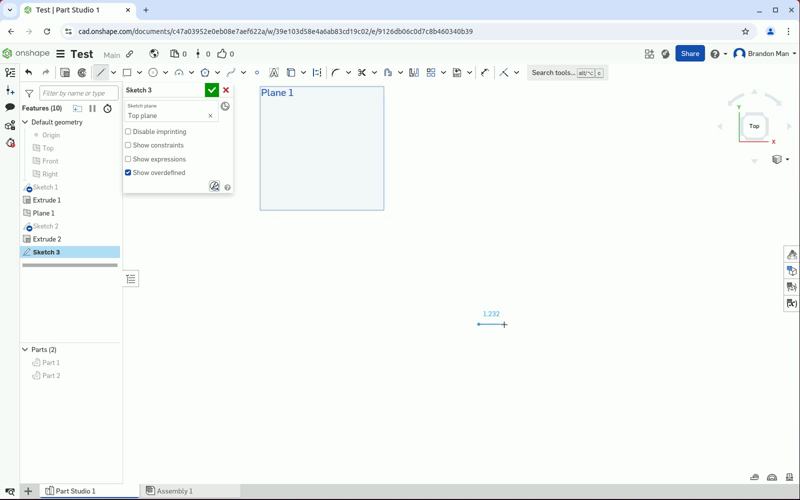
scroll(6)
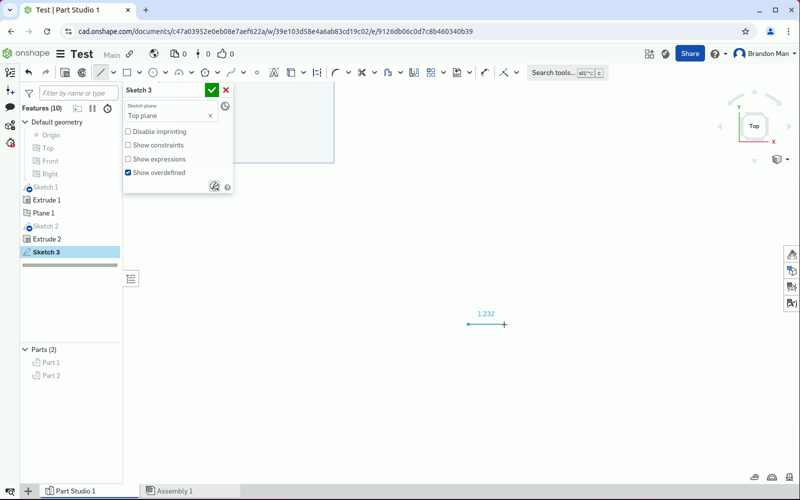
scroll(6)
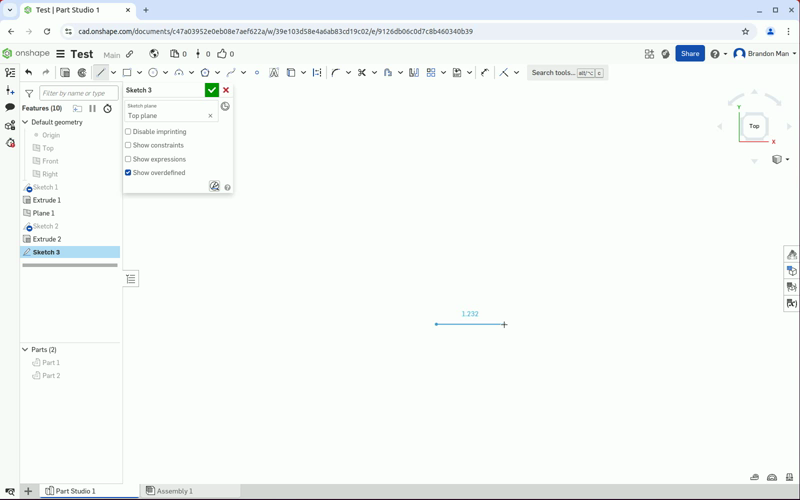
click(504, 324)
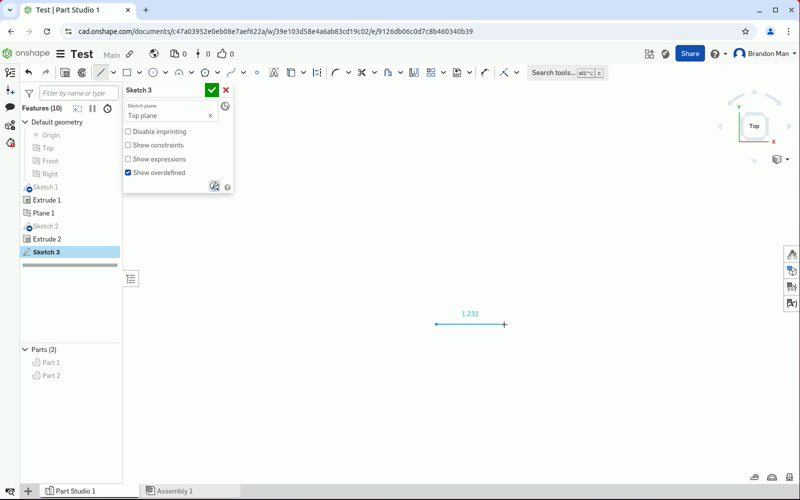
scroll(-6)
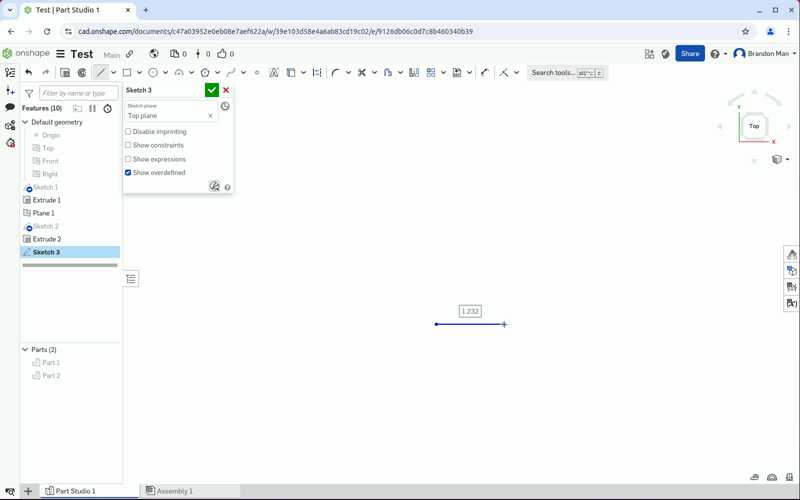
scroll(-6)
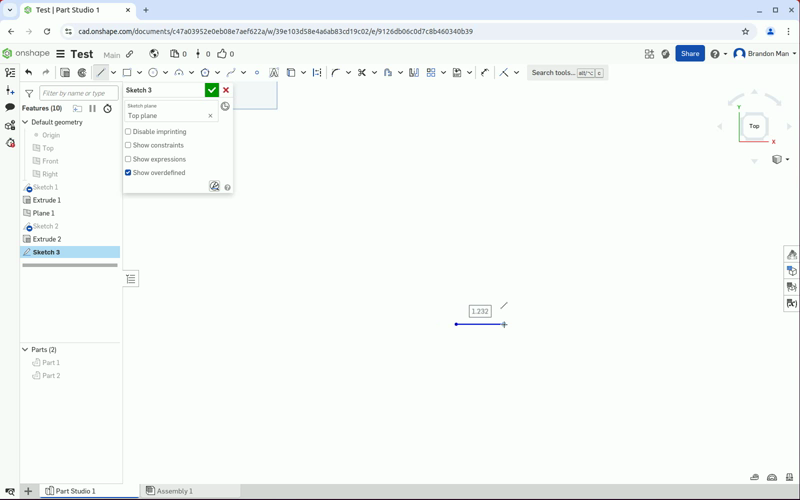
scroll(-6)
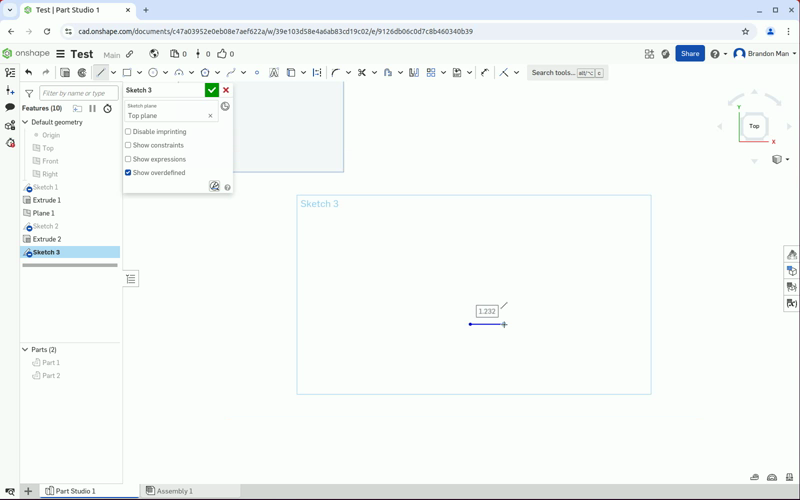
scroll(-6)
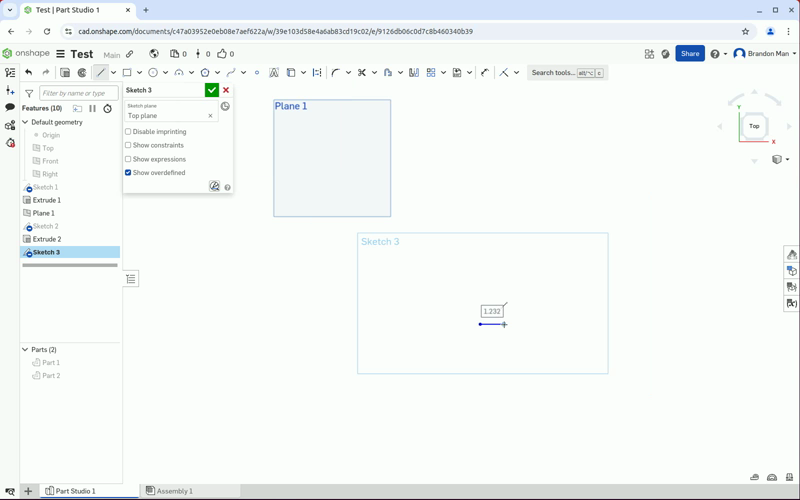
scroll(-6)
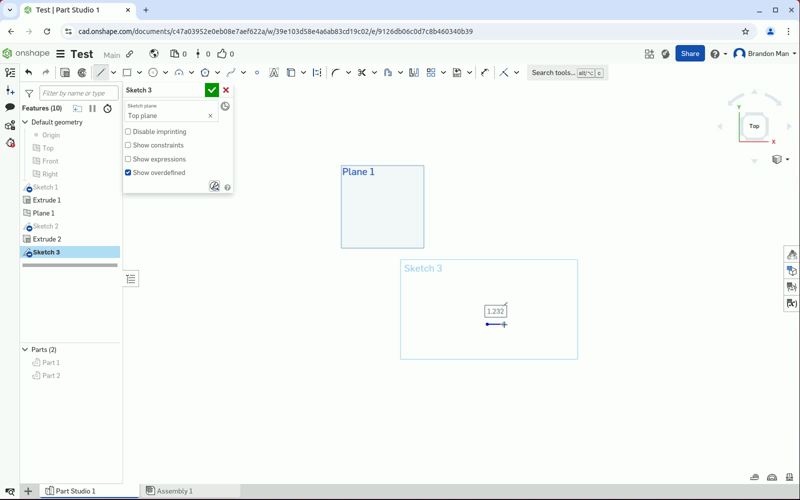
scroll(-6)
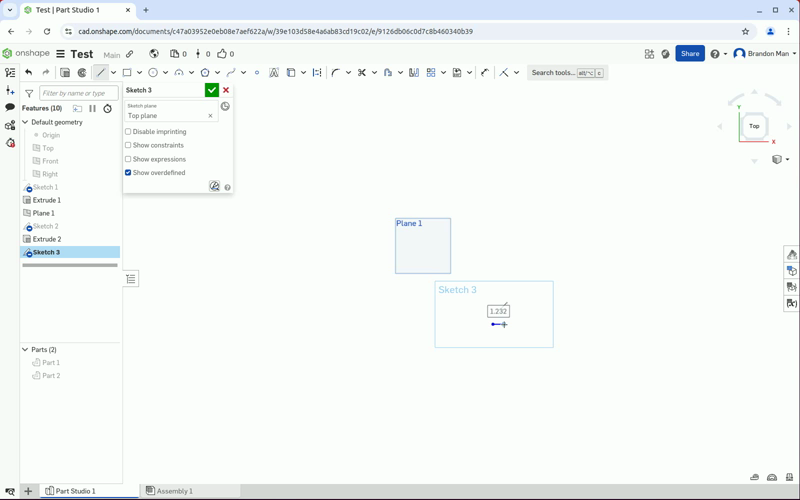
scroll(-6)
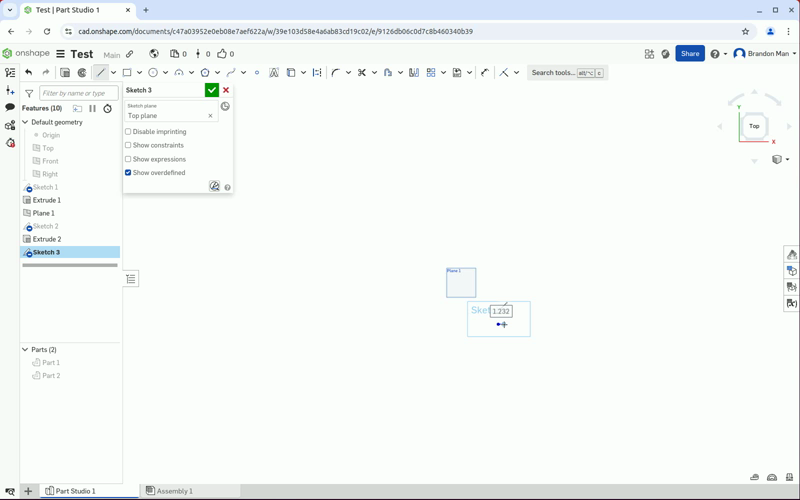
key_up(shift)
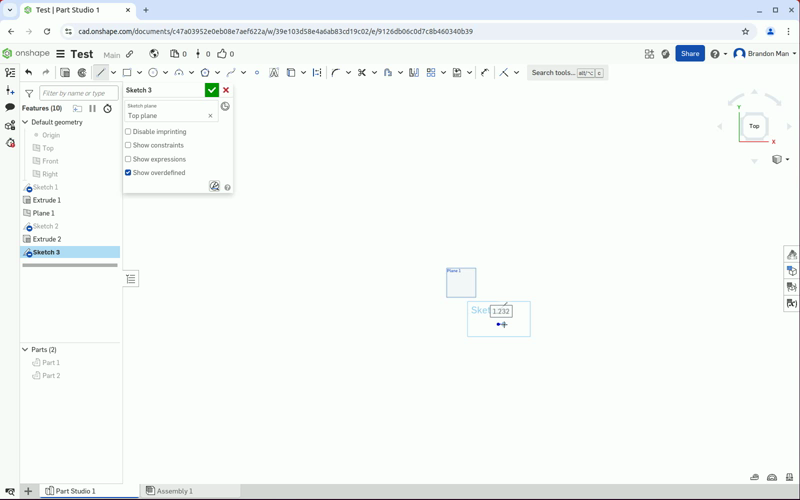
key_down(shift)
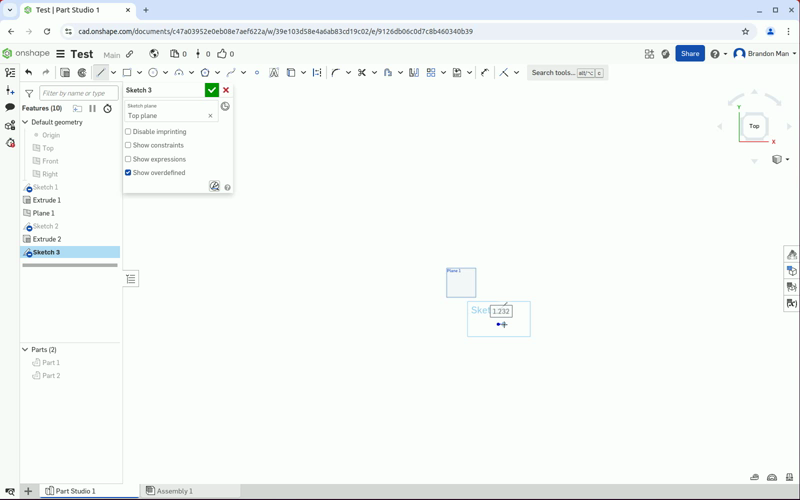
mouse_move(534, 324)
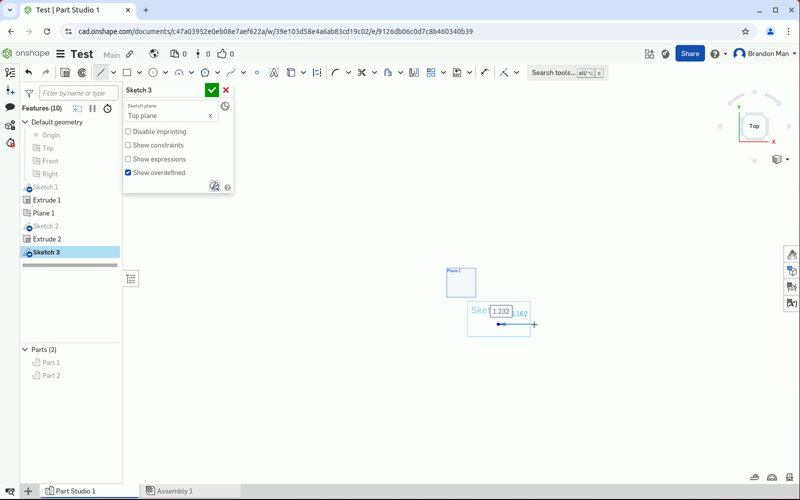
mouse_move(504, 318)
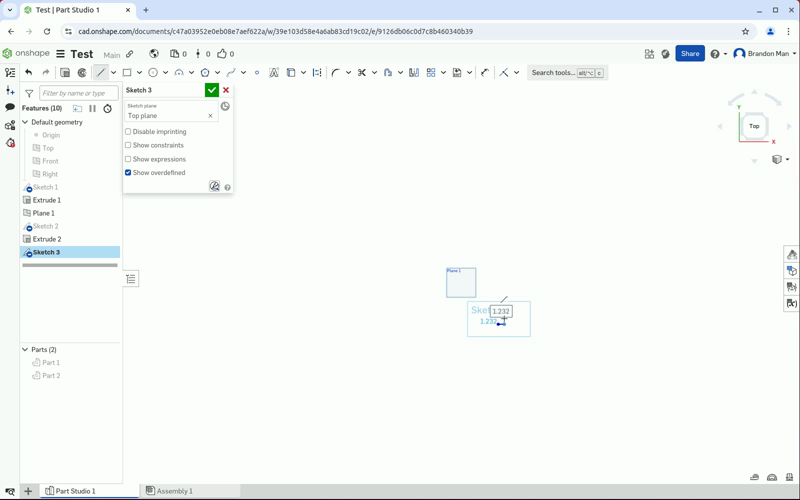
scroll(6)
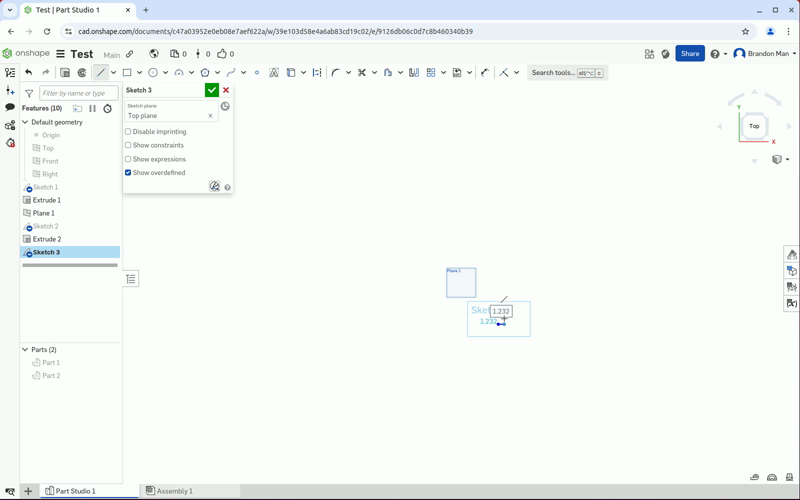
scroll(6)
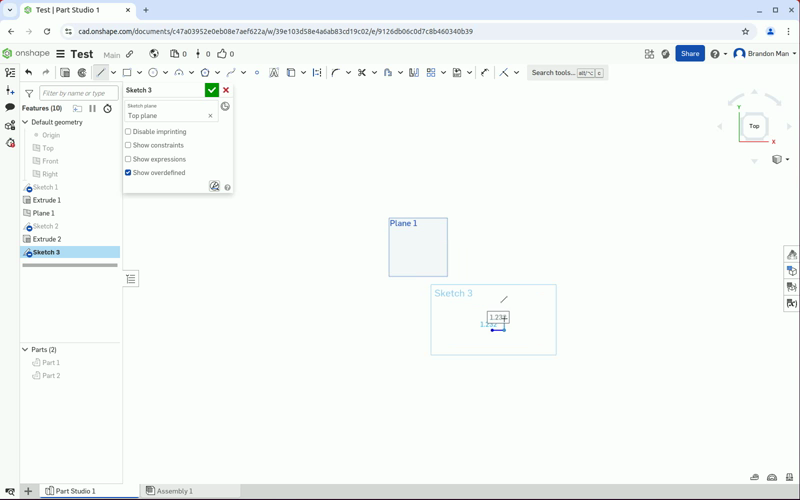
scroll(6)
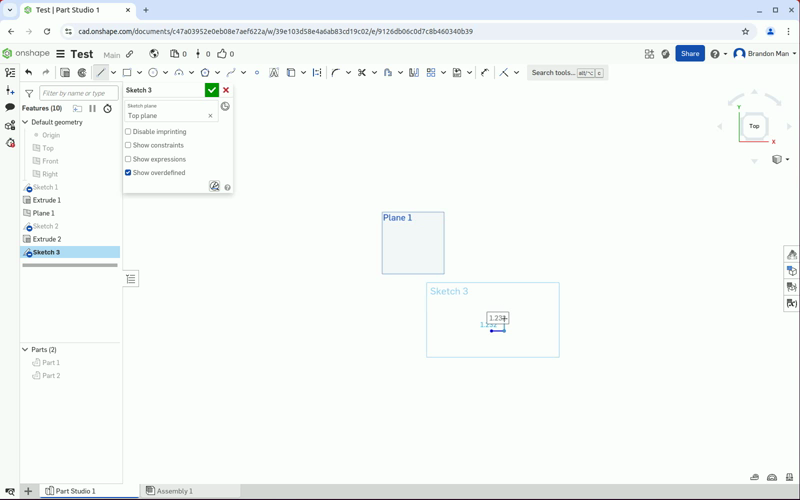
scroll(6)
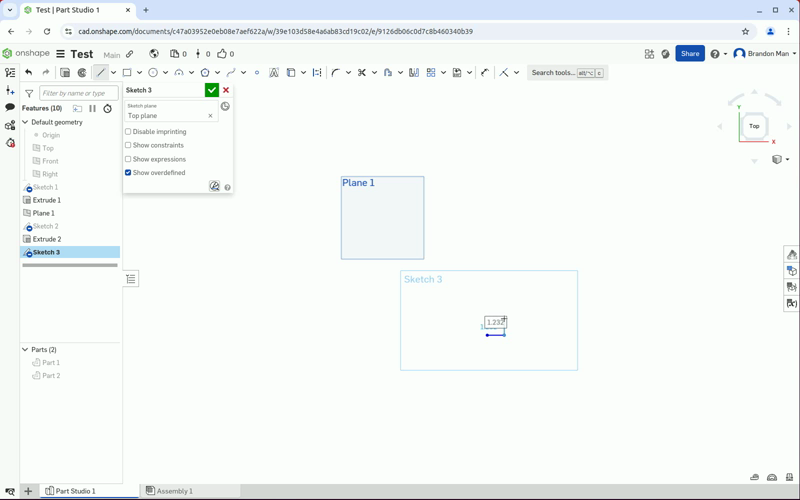
scroll(6)
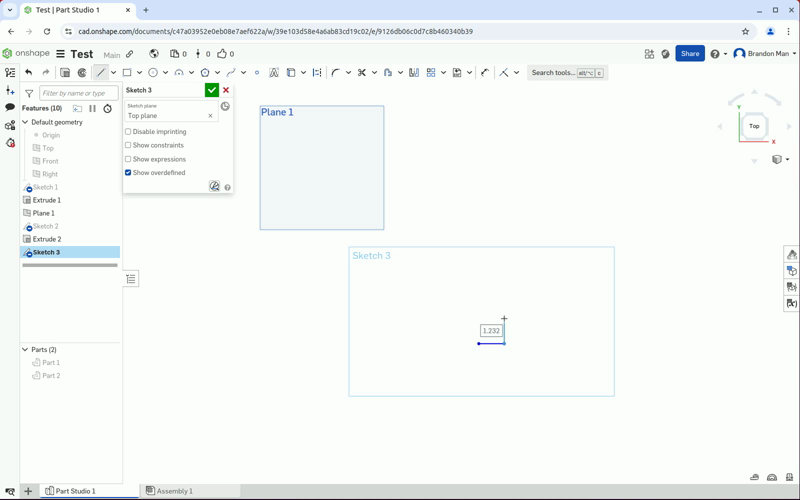
scroll(6)
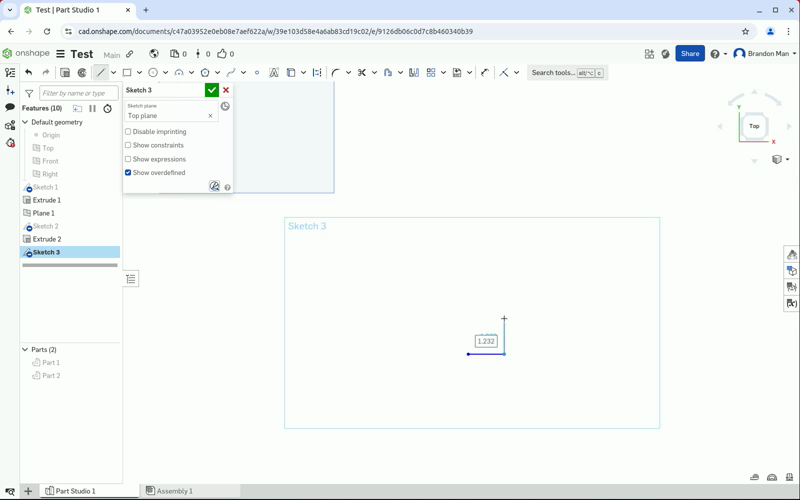
scroll(6)
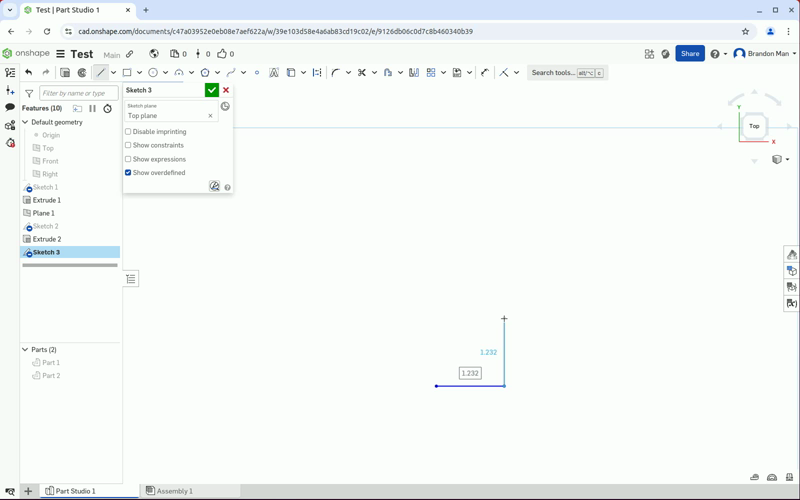
click(504, 318)
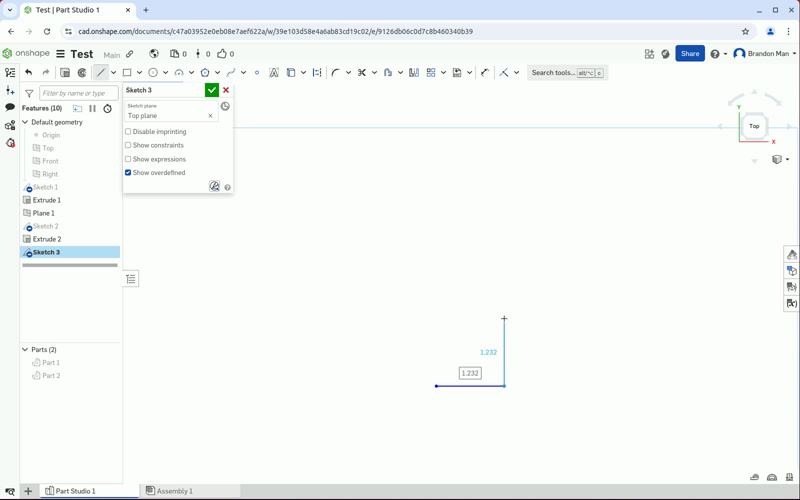
scroll(-6)
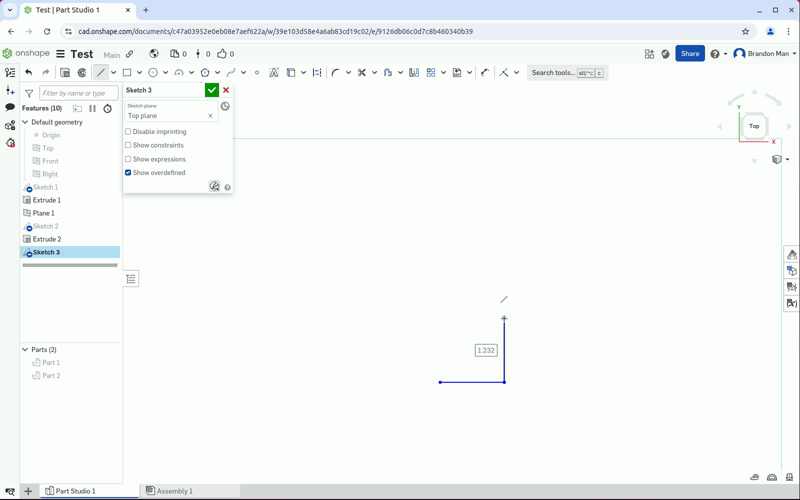
scroll(-6)
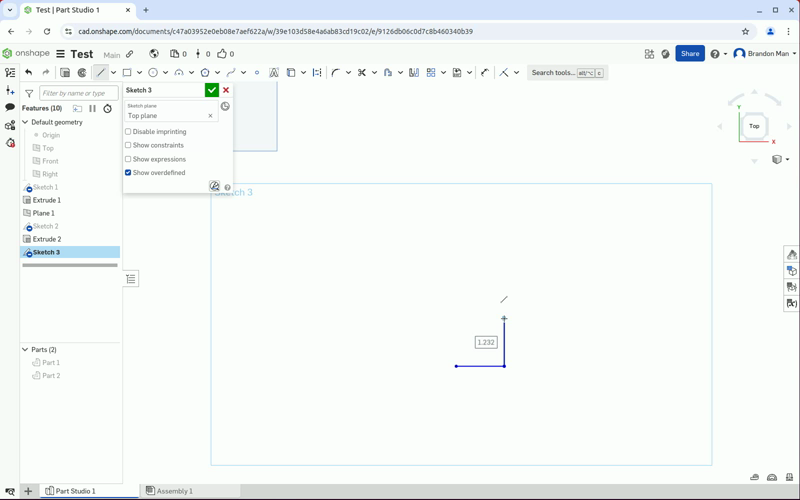
scroll(-6)
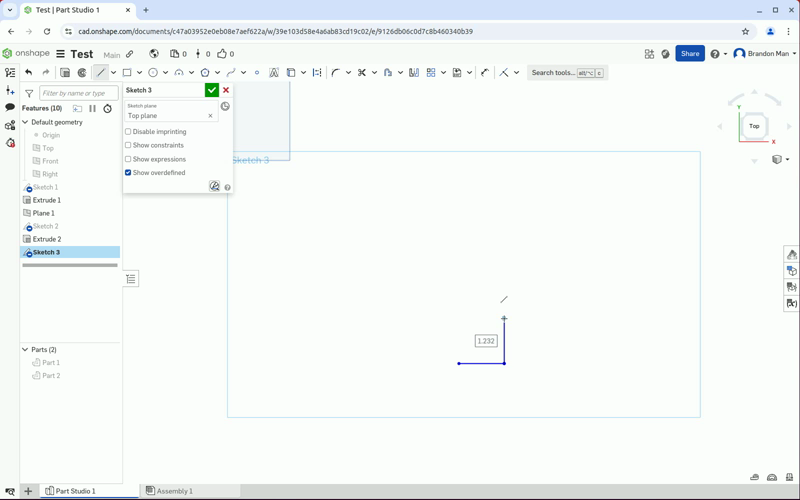
scroll(-6)
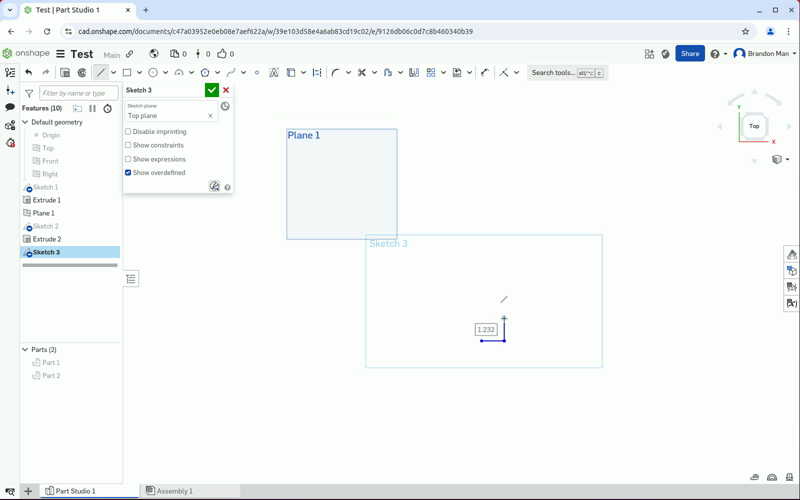
scroll(-6)
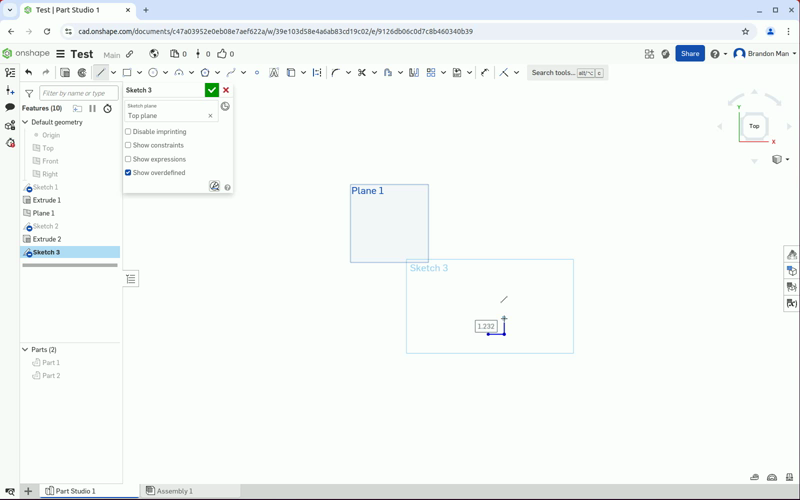
scroll(-6)
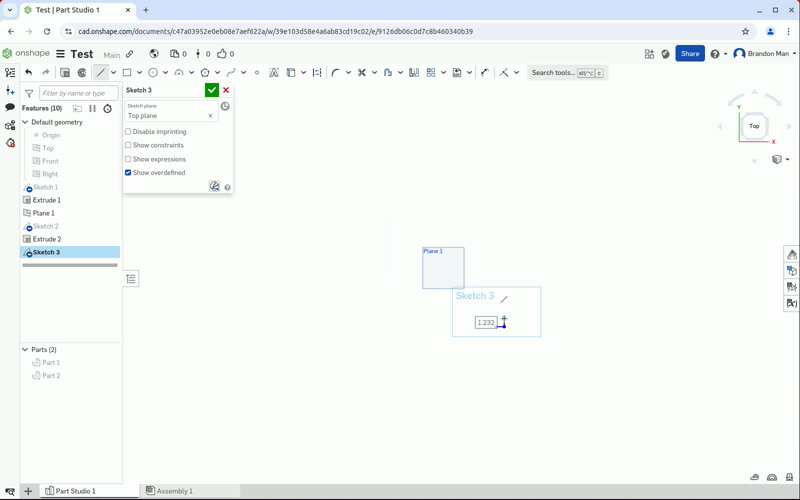
scroll(-6)
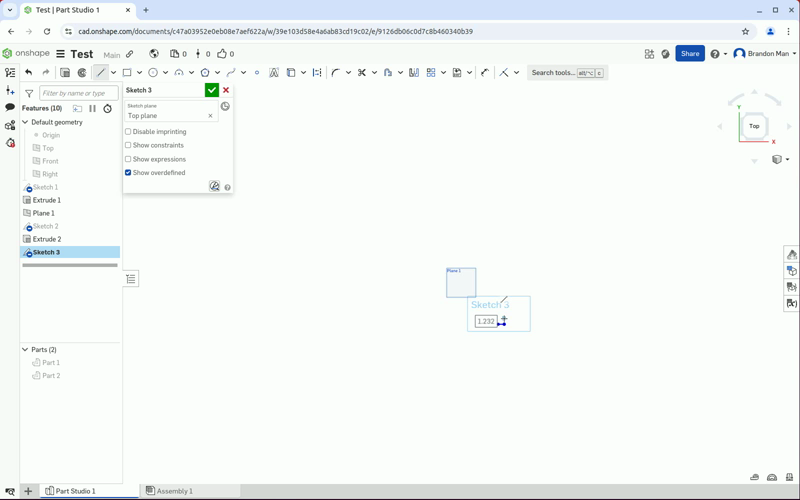
key_up(shift)
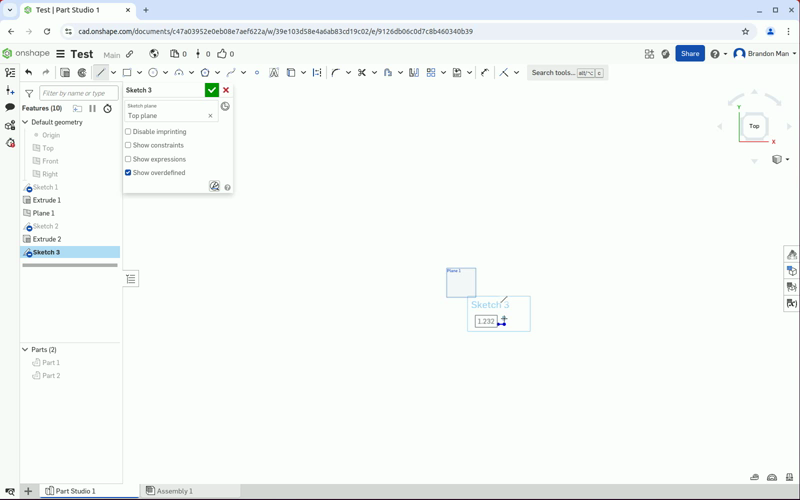
key_down(shift)
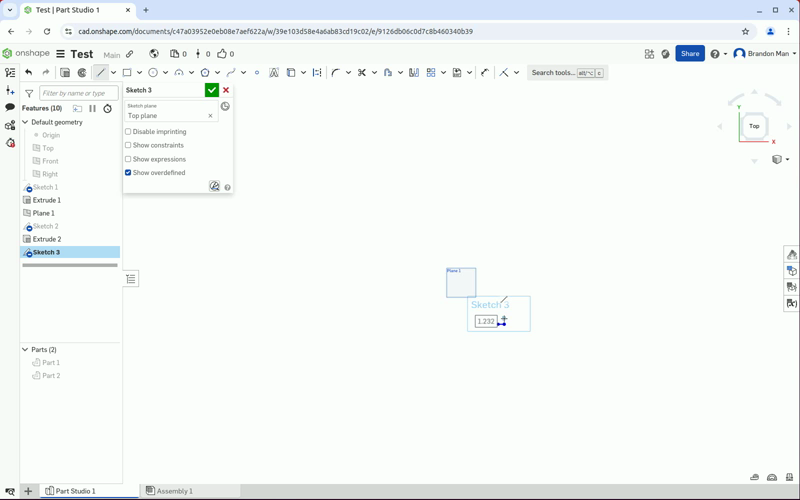
mouse_move(534, 318)
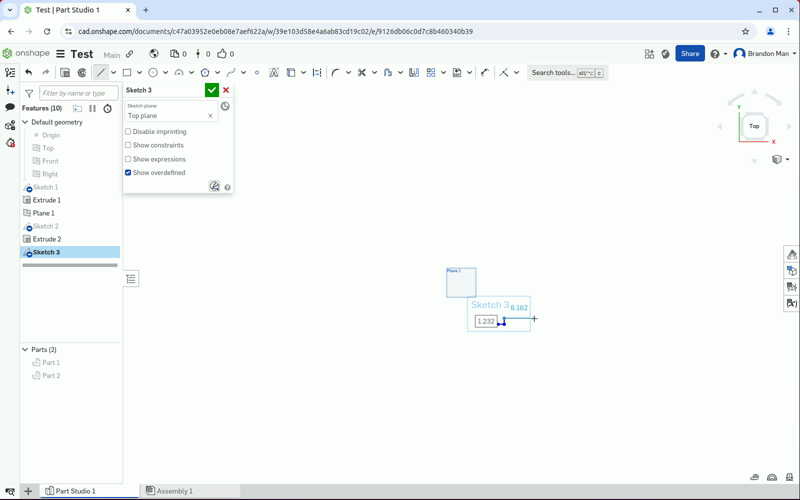
mouse_move(498, 318)
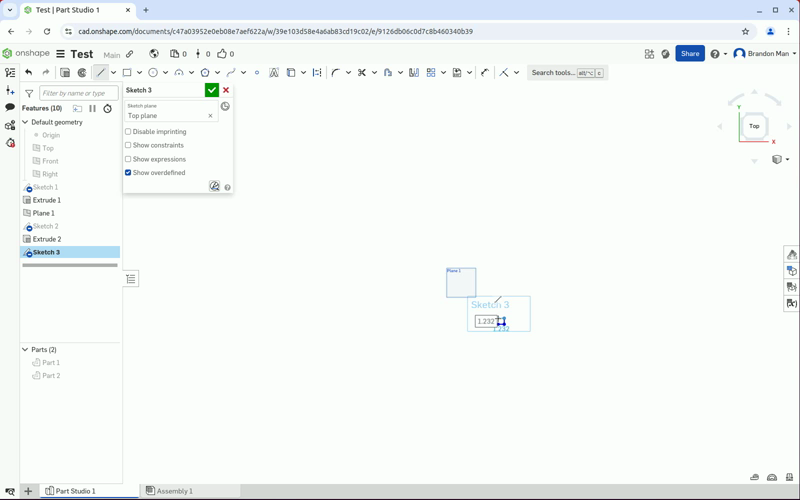
scroll(6)
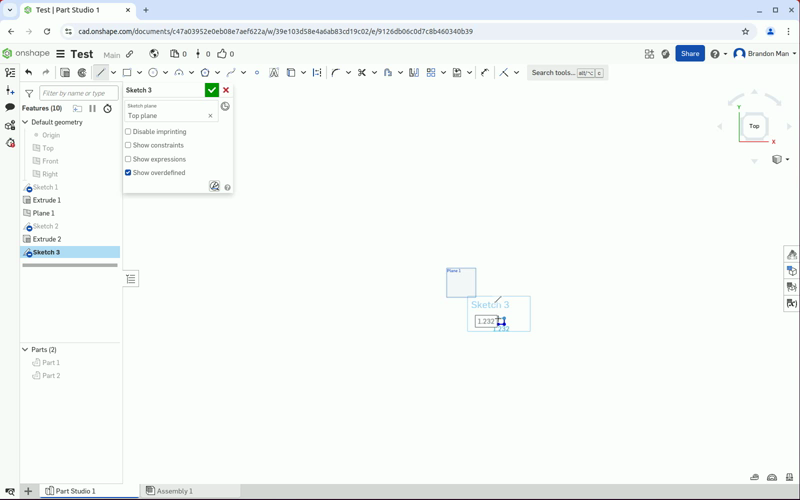
scroll(6)
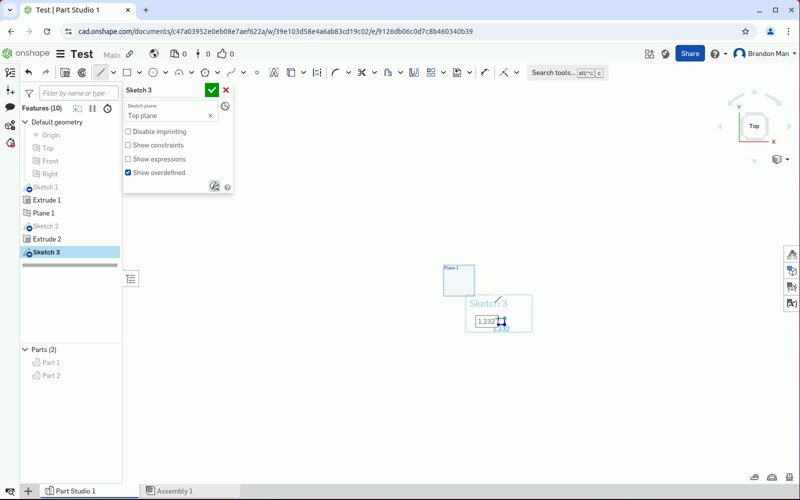
scroll(6)
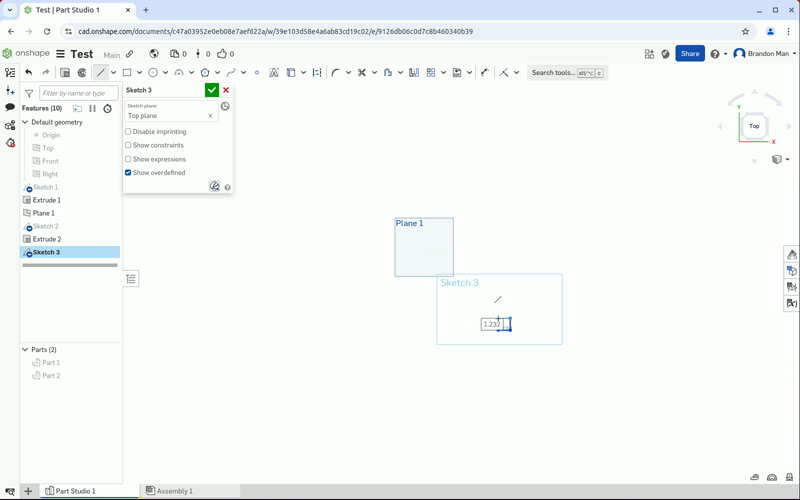
scroll(6)
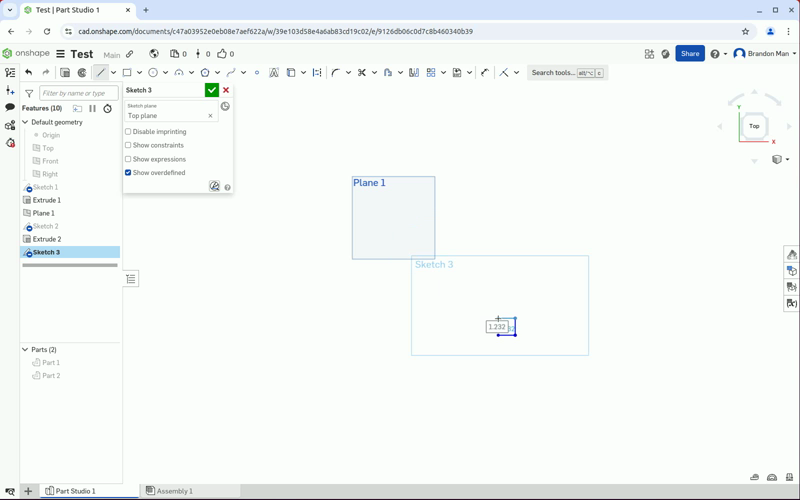
scroll(6)
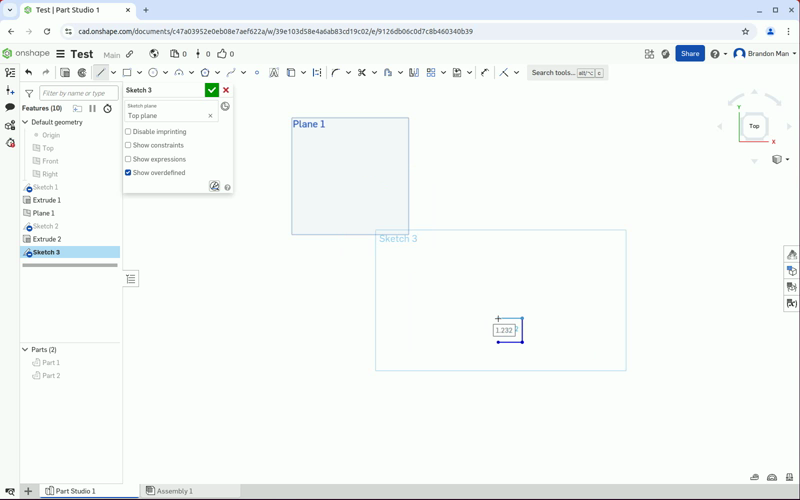
scroll(6)
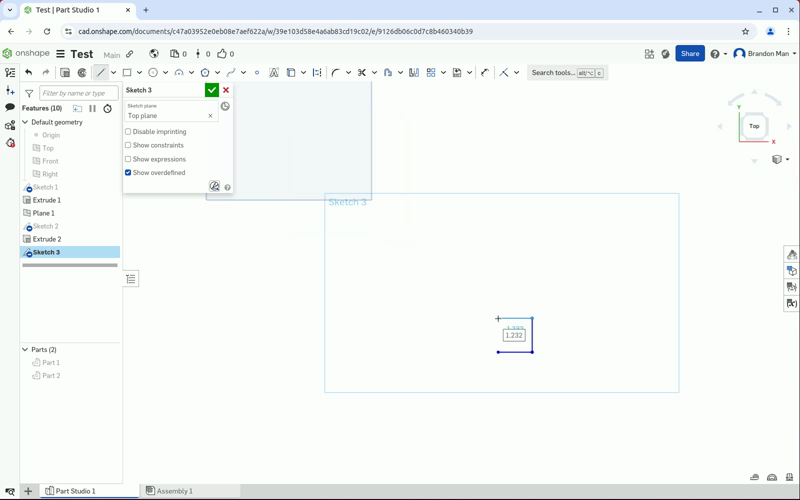
scroll(6)
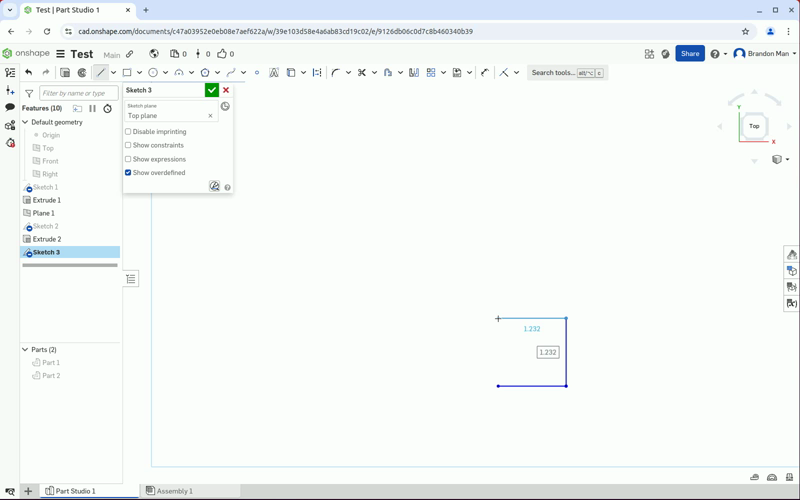
click(498, 318)
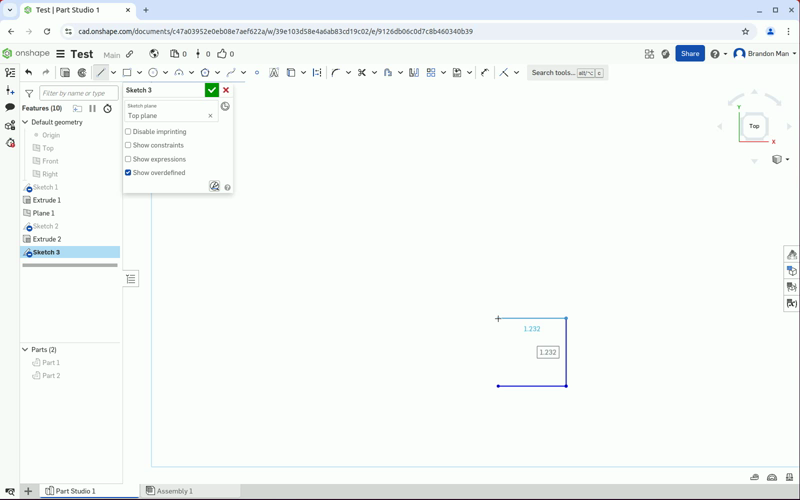
scroll(-6)
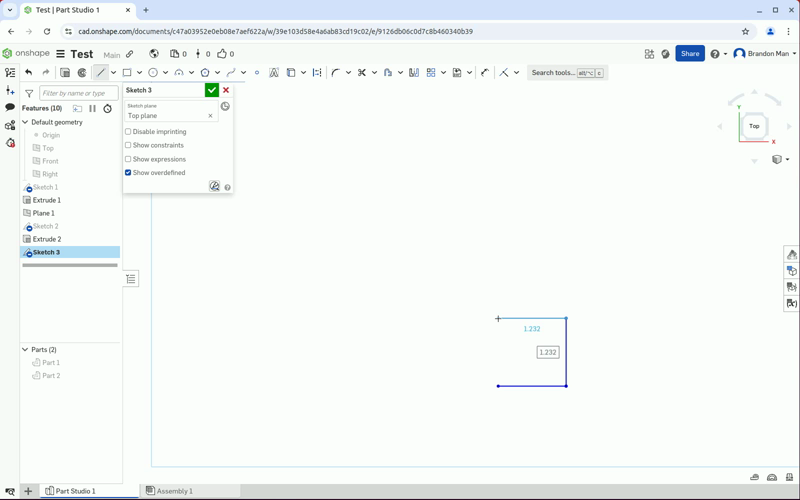
scroll(-6)
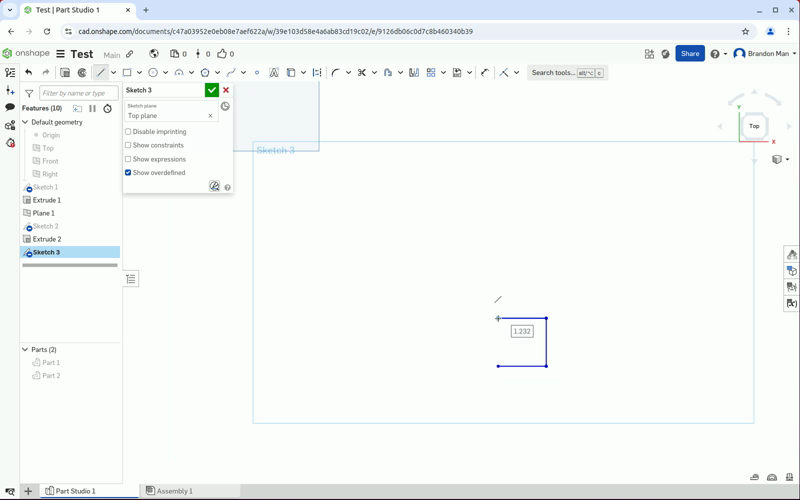
scroll(-6)
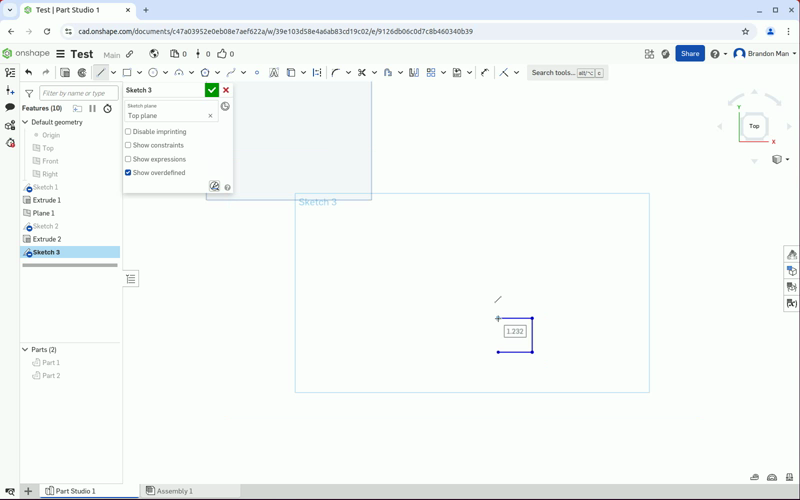
scroll(-6)
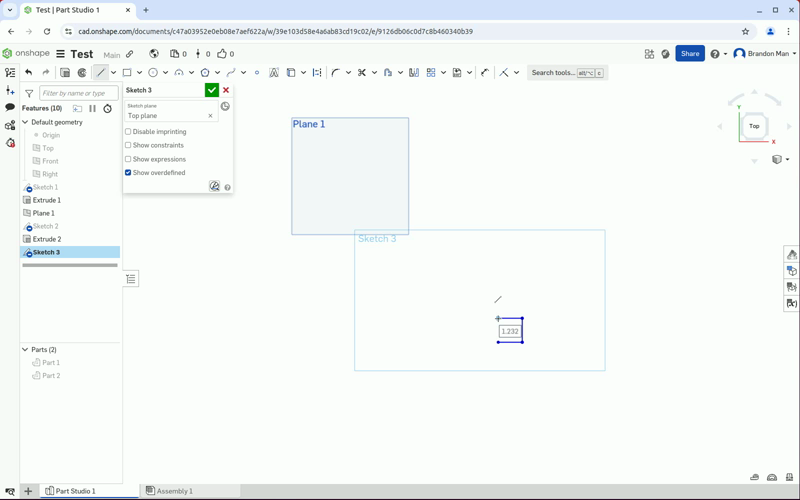
scroll(-6)
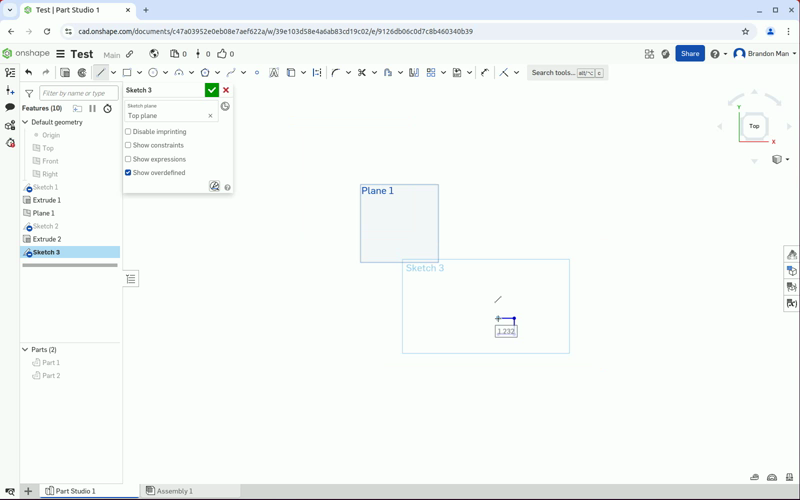
scroll(-6)
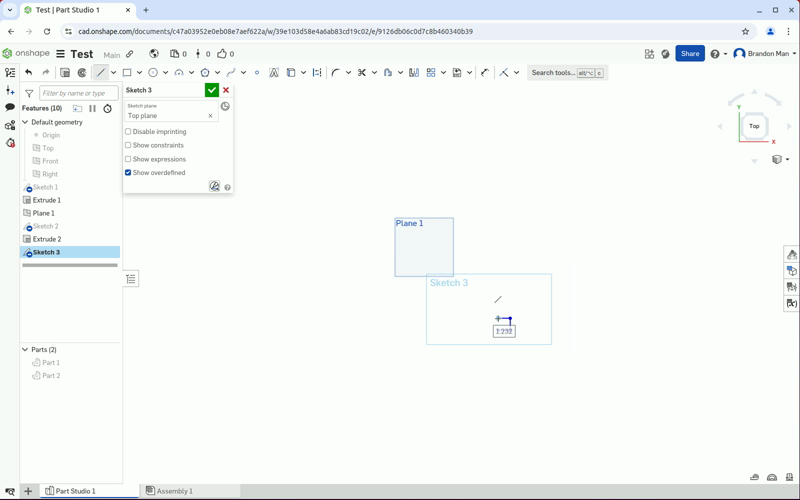
scroll(-6)
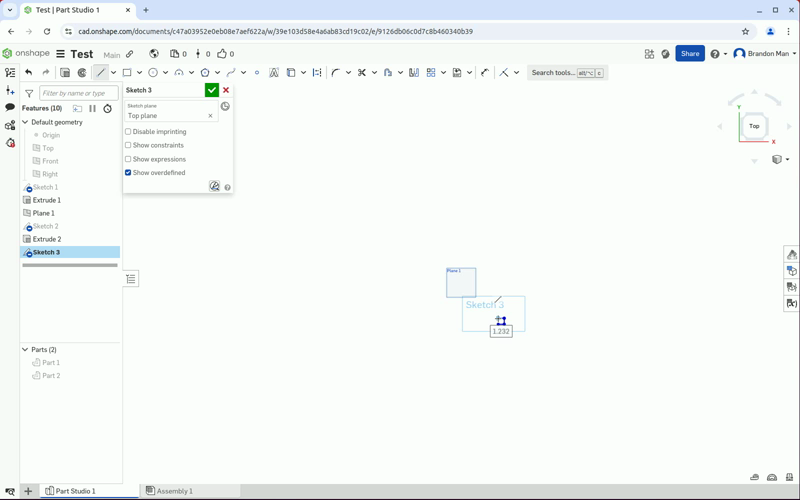
key_up(shift)
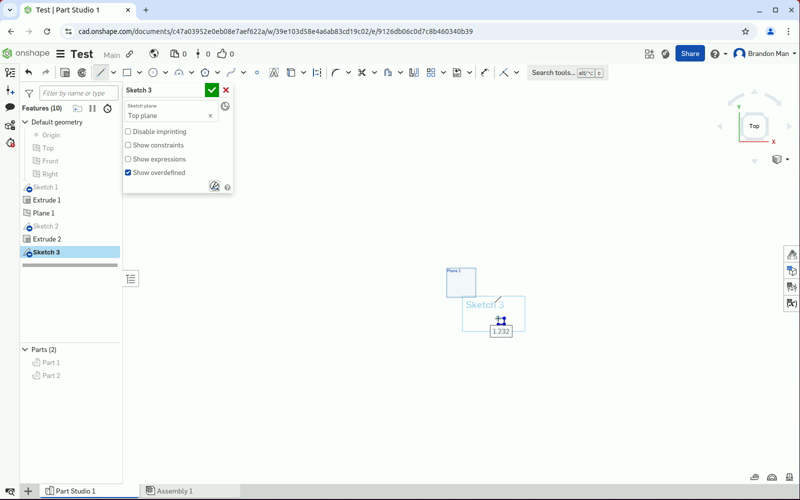
mouse_move(528, 318)
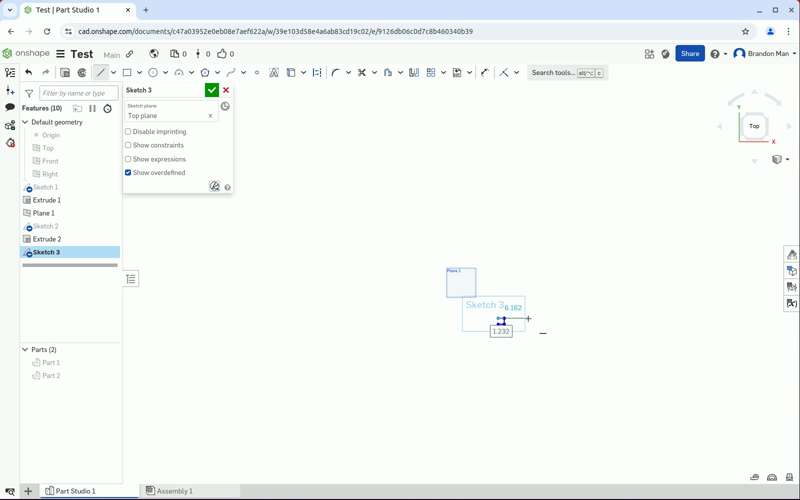
key_down(shift)
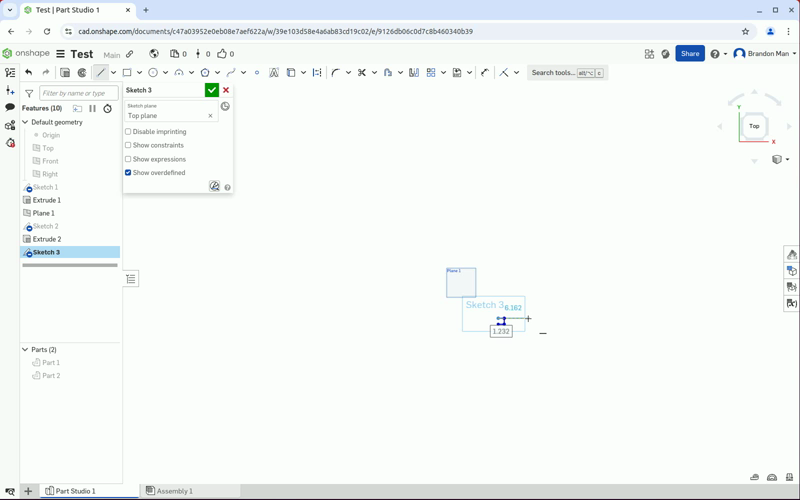
mouse_move(498, 324)
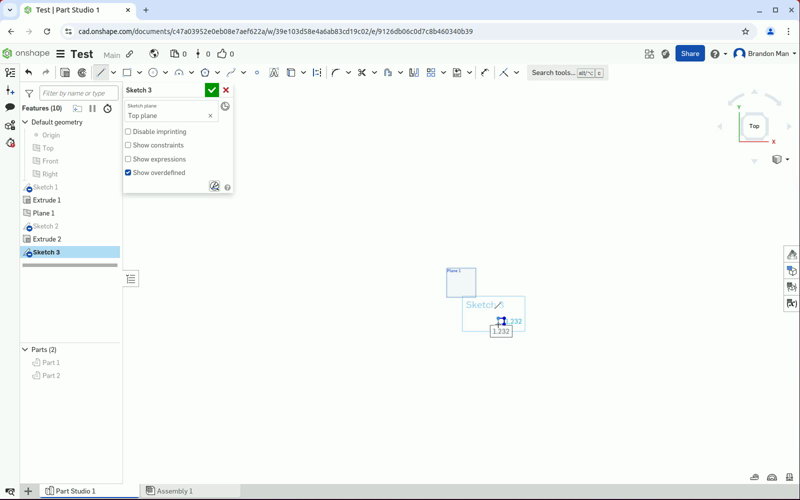
scroll(6)
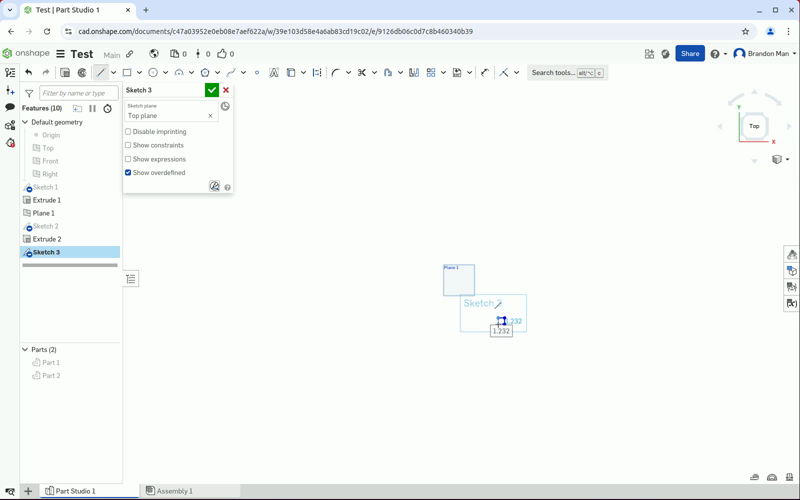
scroll(6)
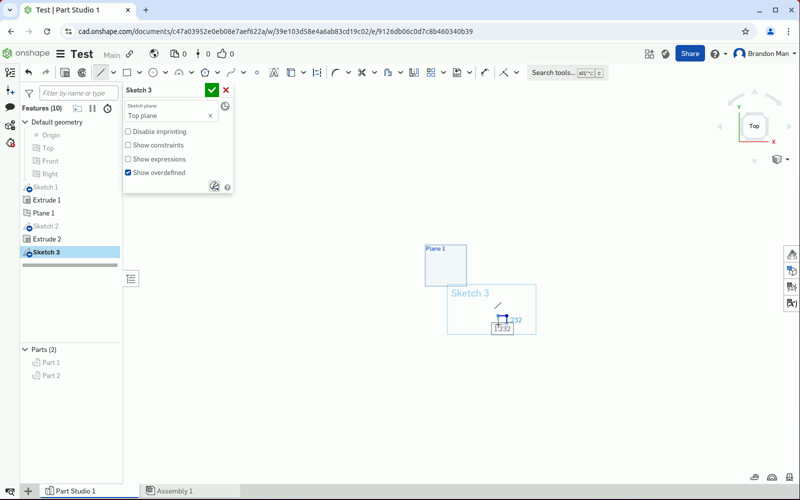
scroll(6)
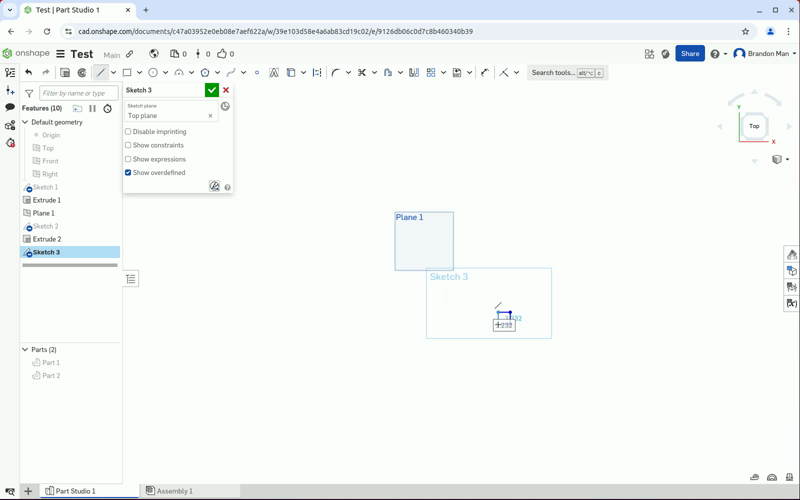
scroll(6)
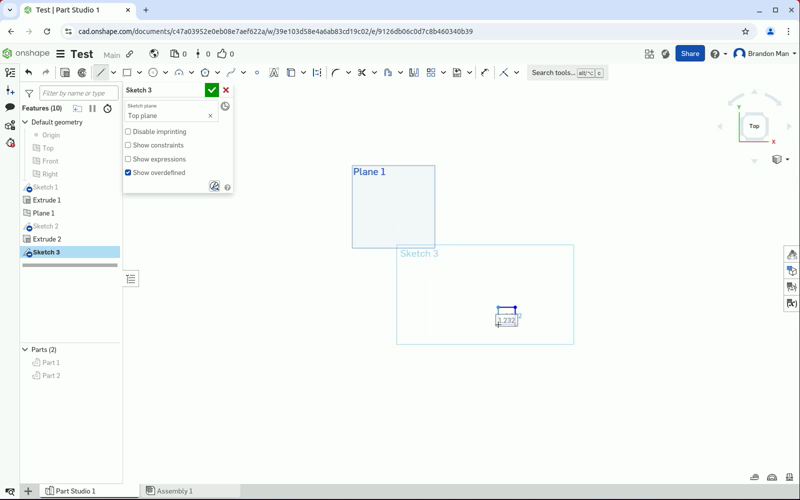
scroll(6)
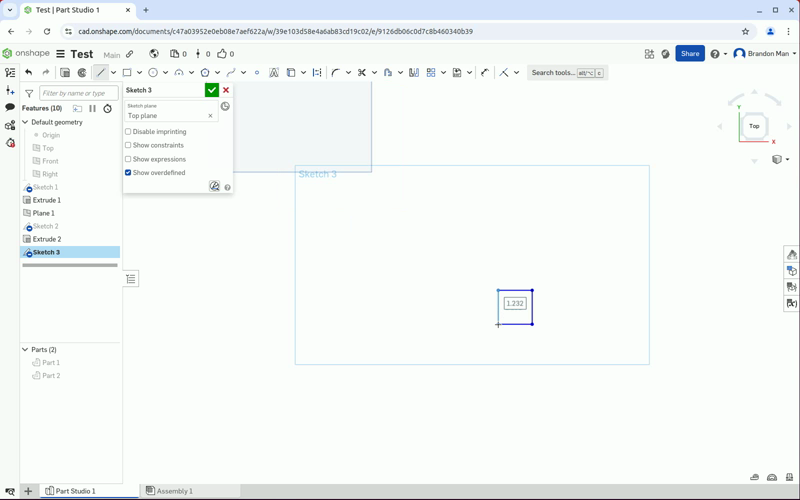
scroll(6)
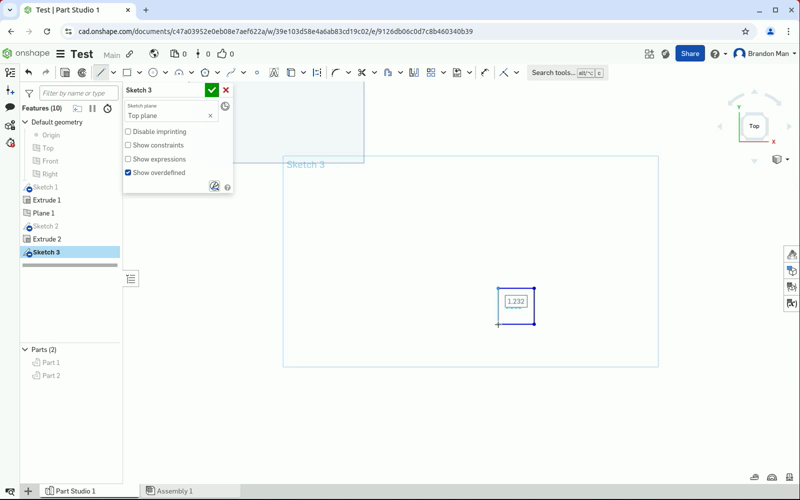
scroll(6)
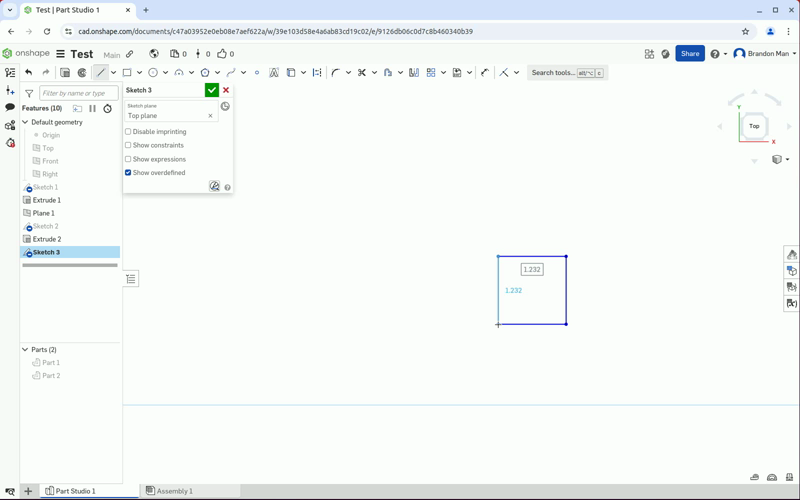
key_up(shift)
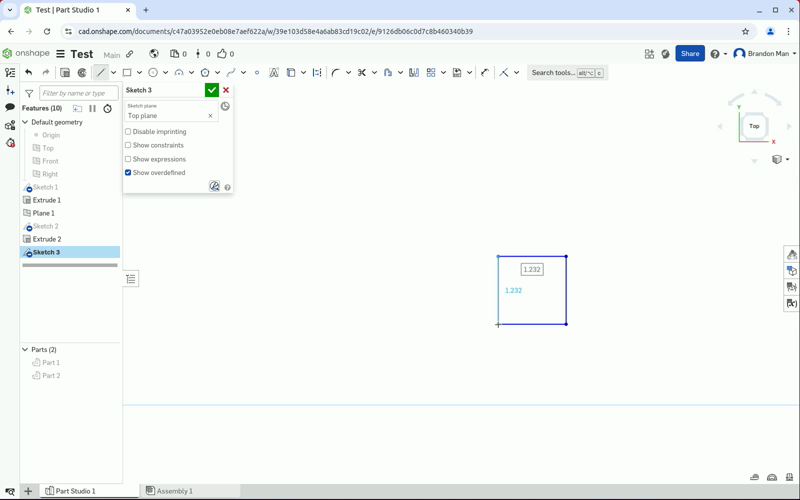
click(498, 324)
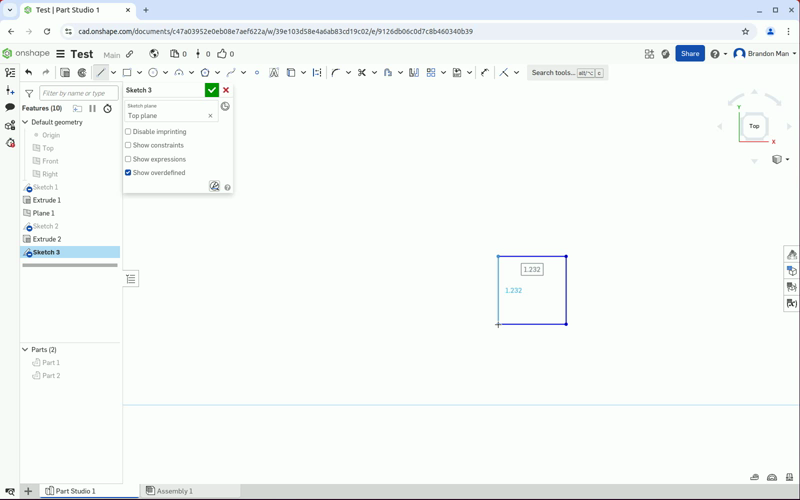
scroll(-6)
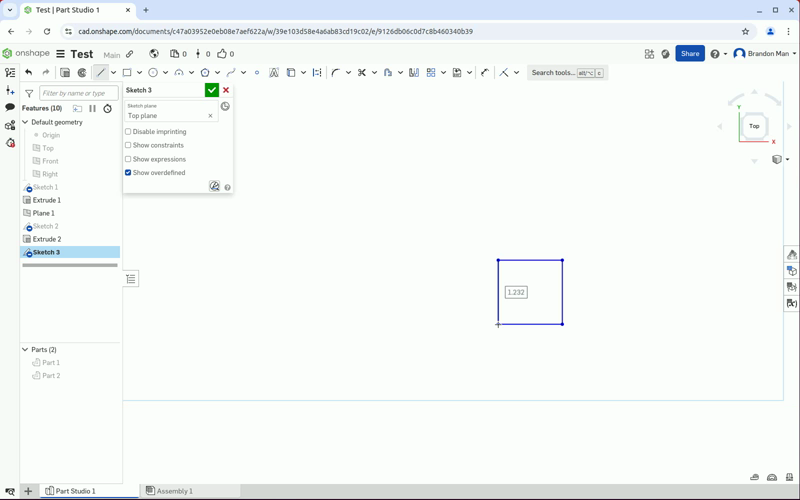
scroll(-6)
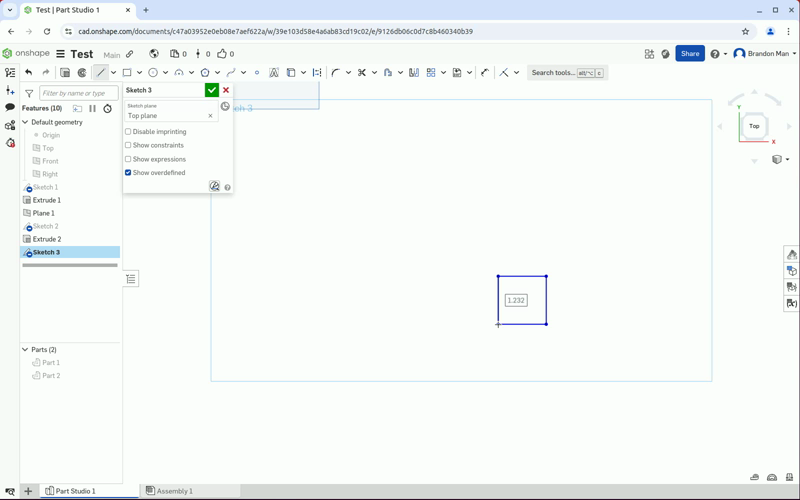
scroll(-6)
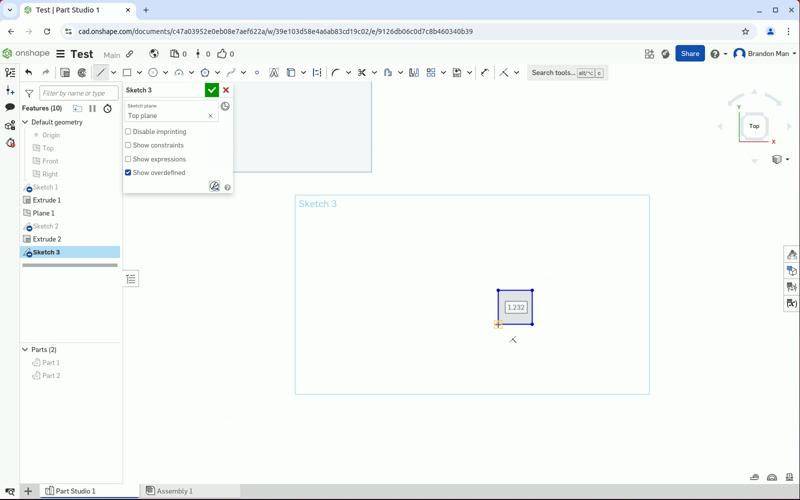
scroll(-6)
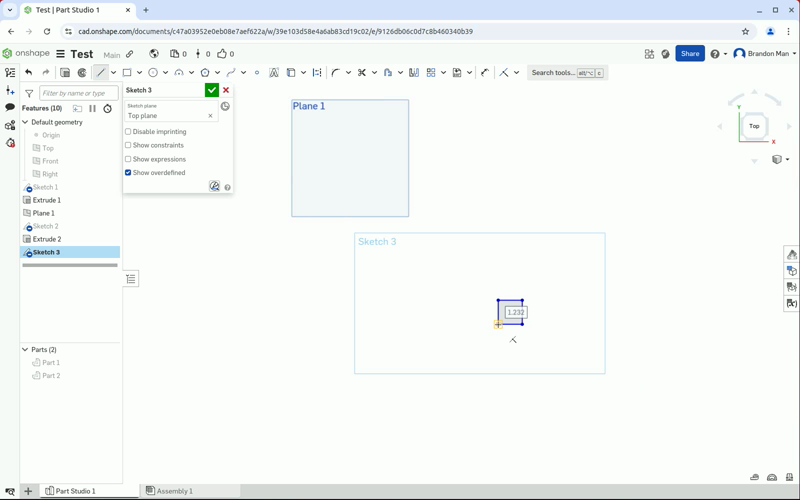
scroll(-6)
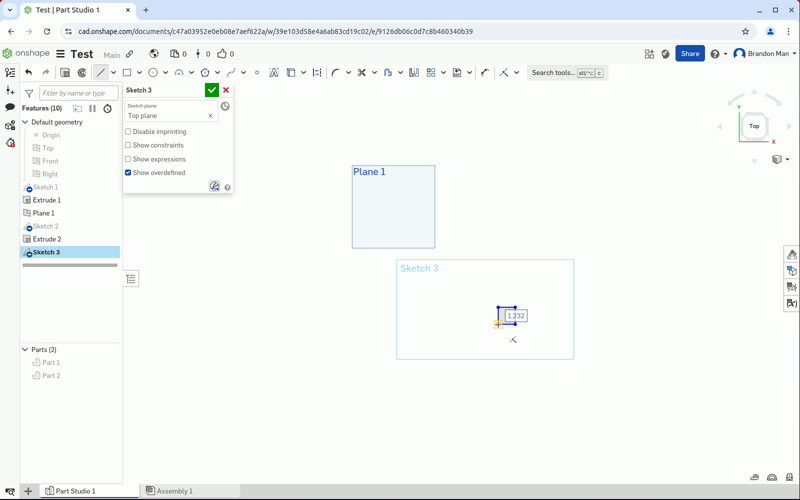
scroll(-6)
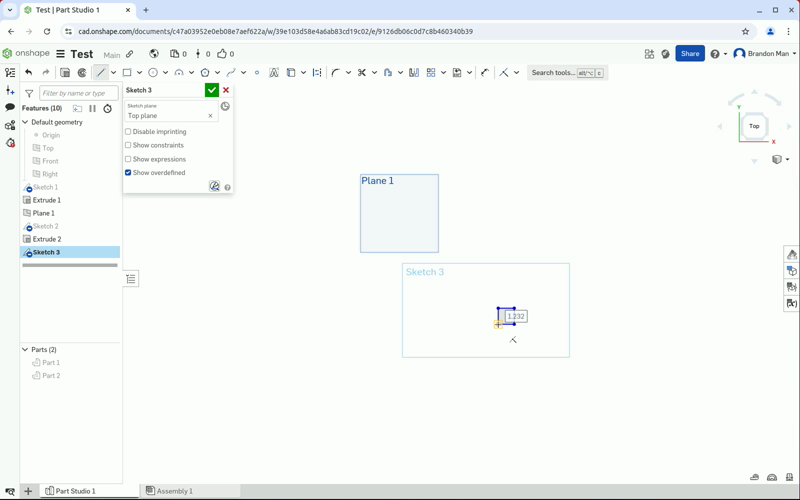
scroll(-6)
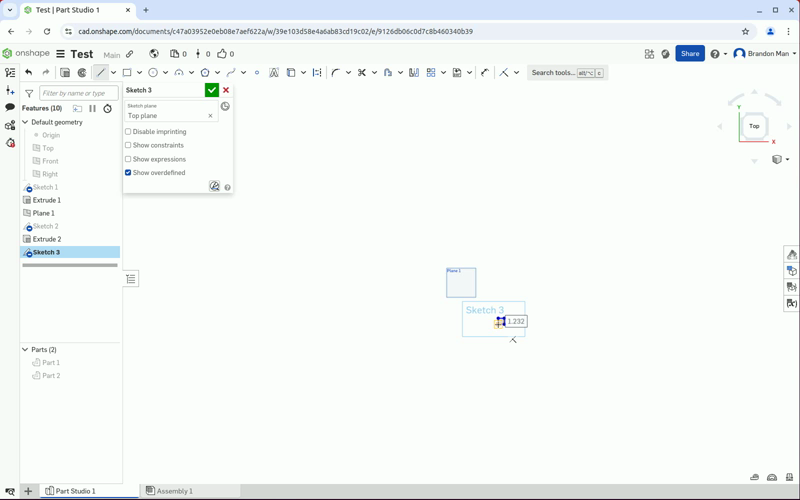
key(esc)
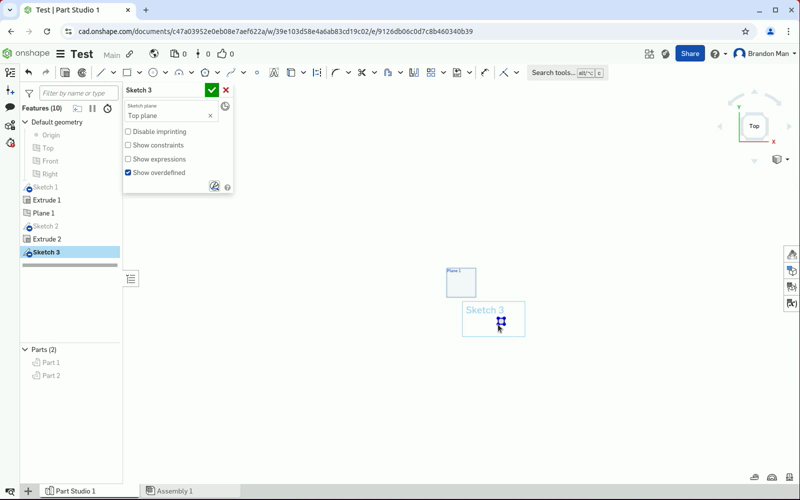
mouse_move(503, 321)
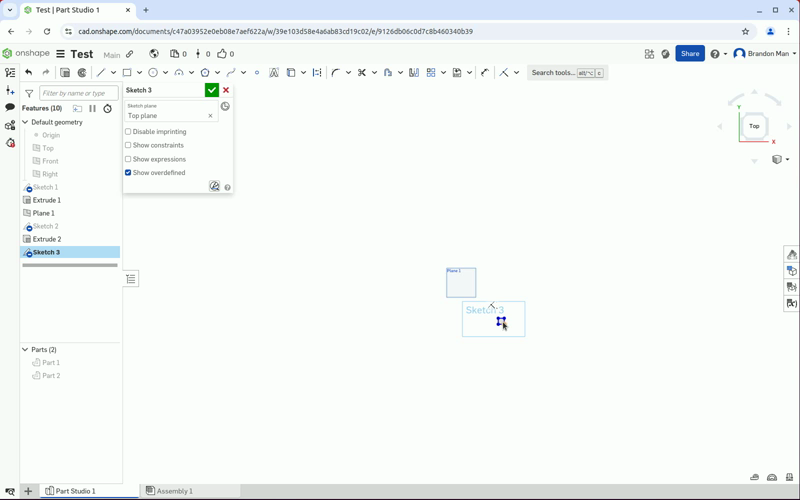
scroll(6)
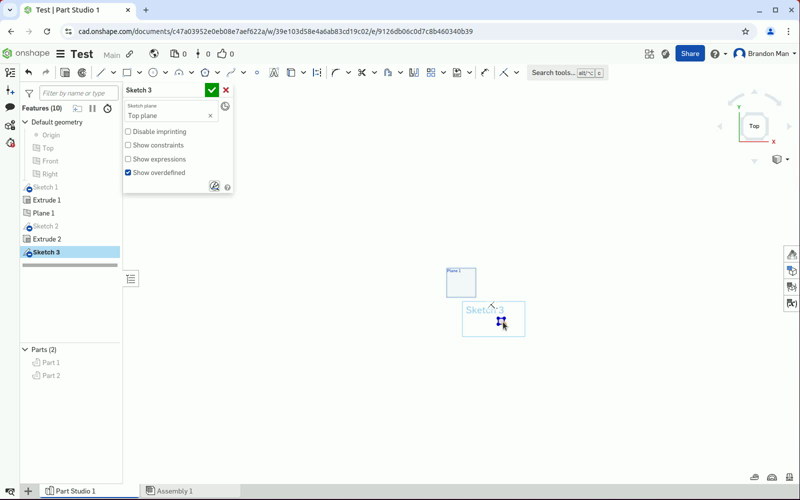
scroll(6)
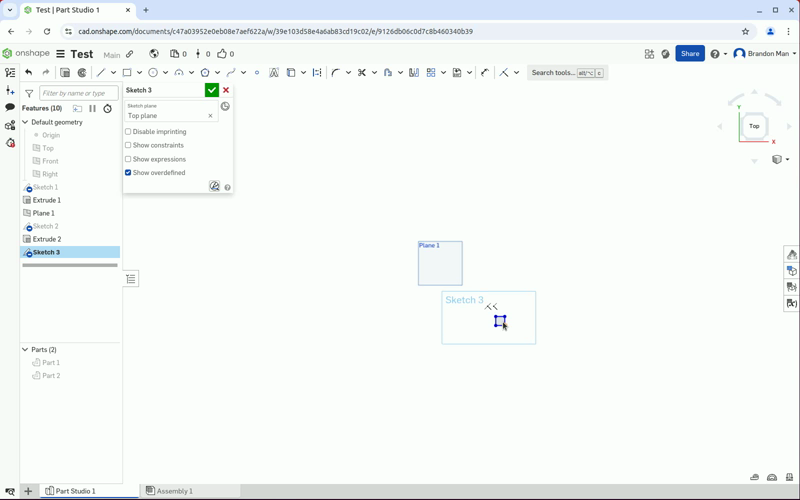
scroll(6)
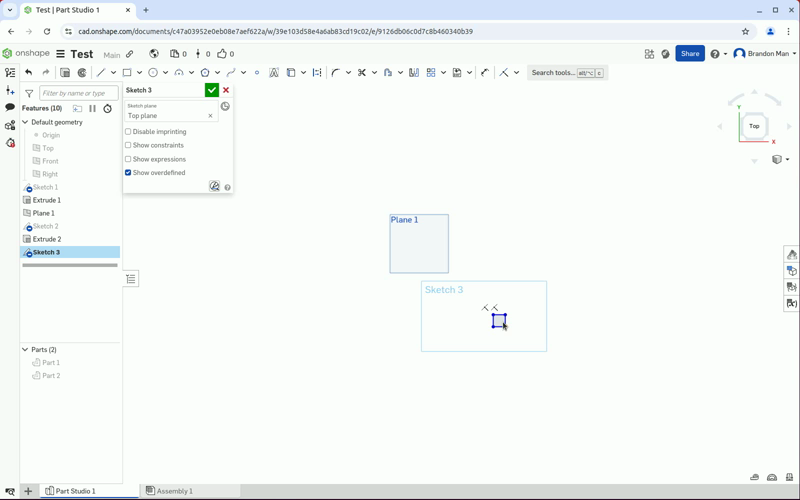
scroll(6)
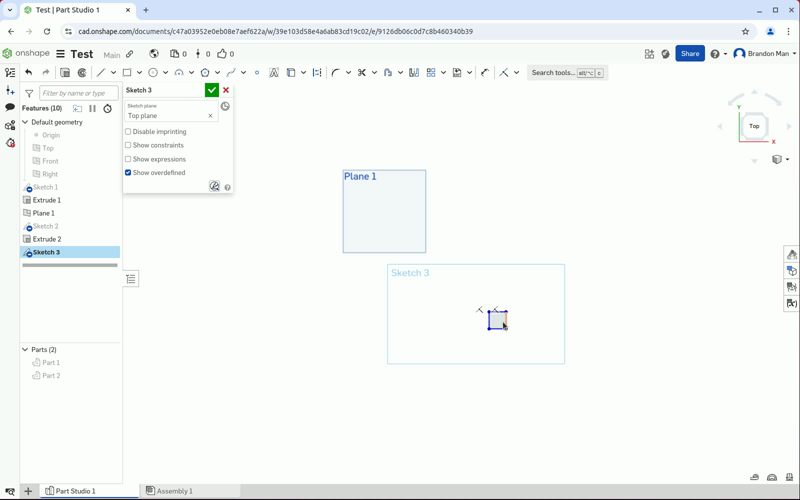
scroll(6)
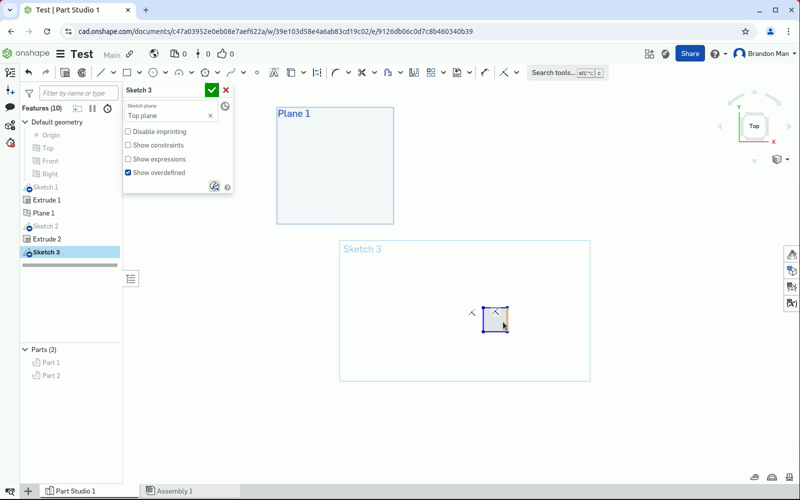
scroll(6)
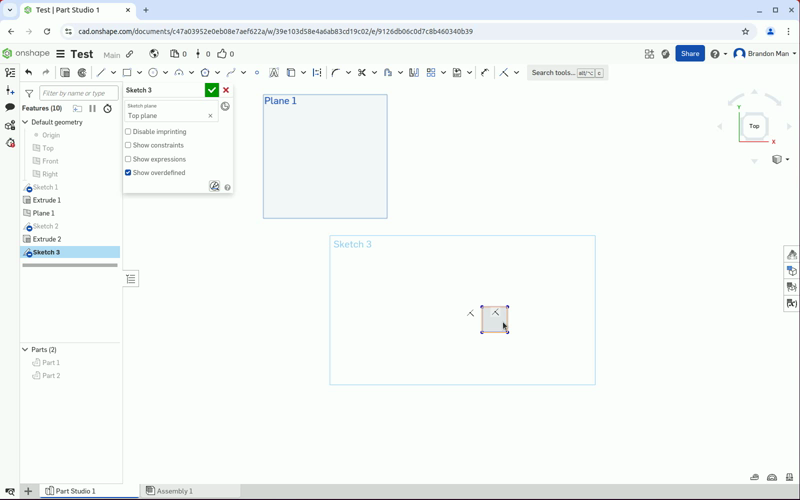
scroll(6)
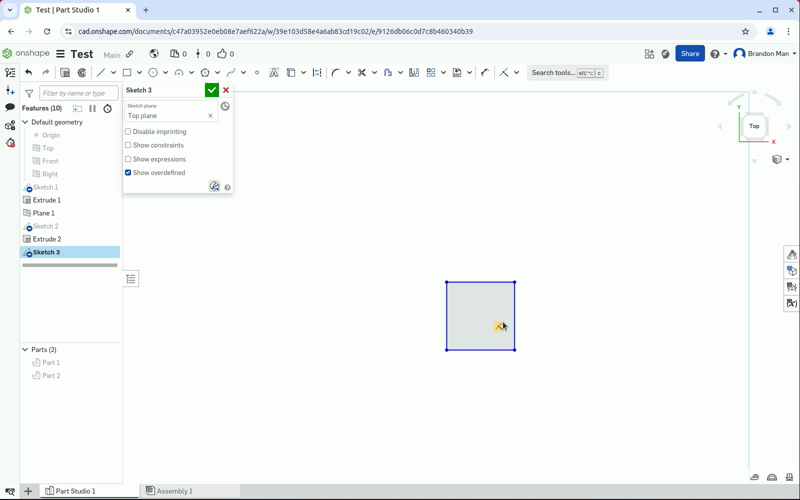
click(503, 321)
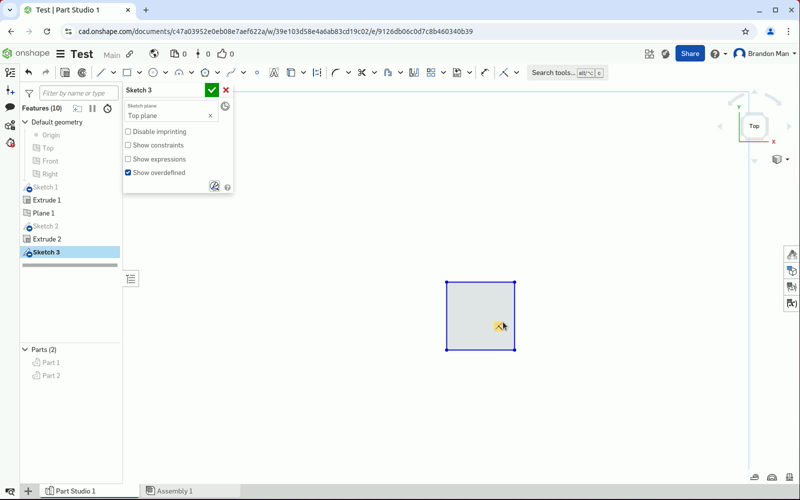
scroll(-6)
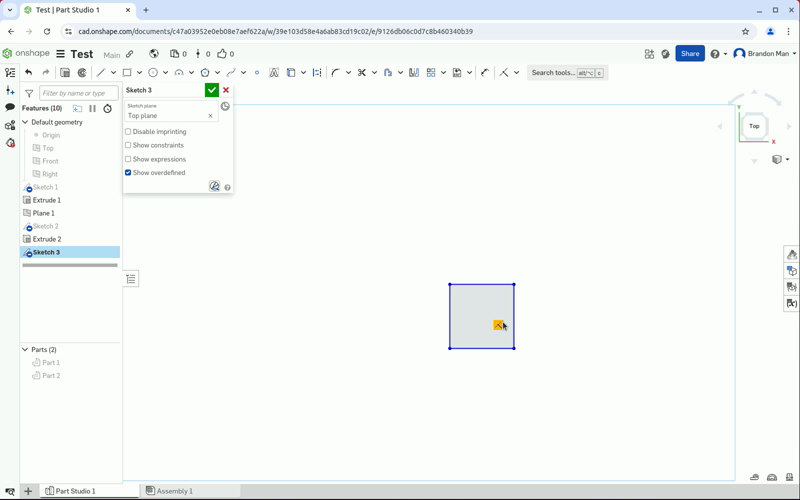
scroll(-6)
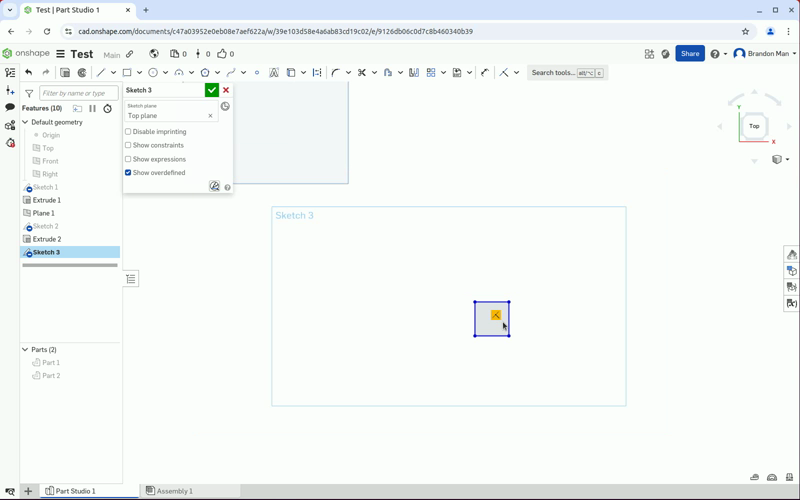
scroll(-6)
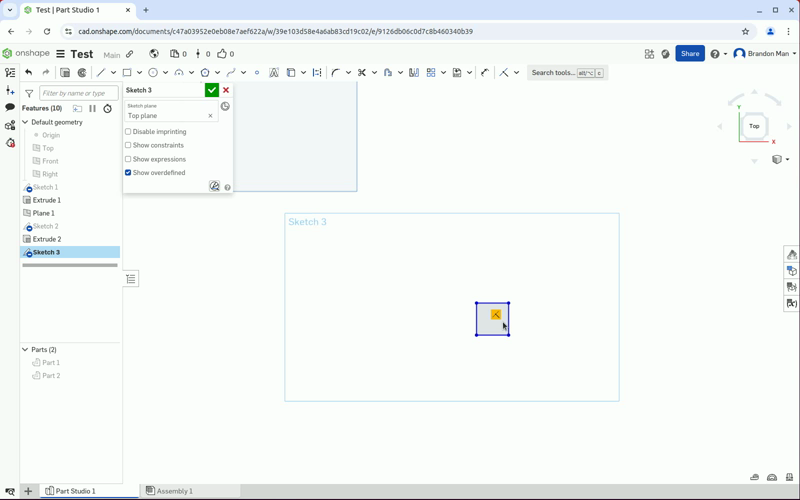
scroll(-6)
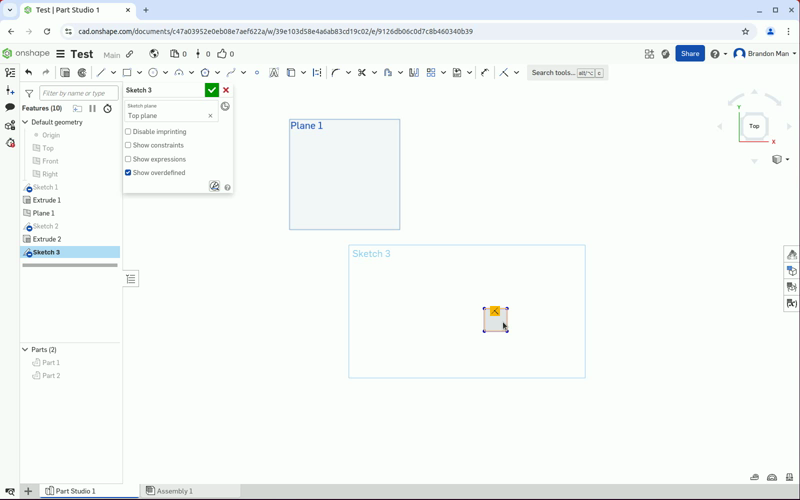
scroll(-6)
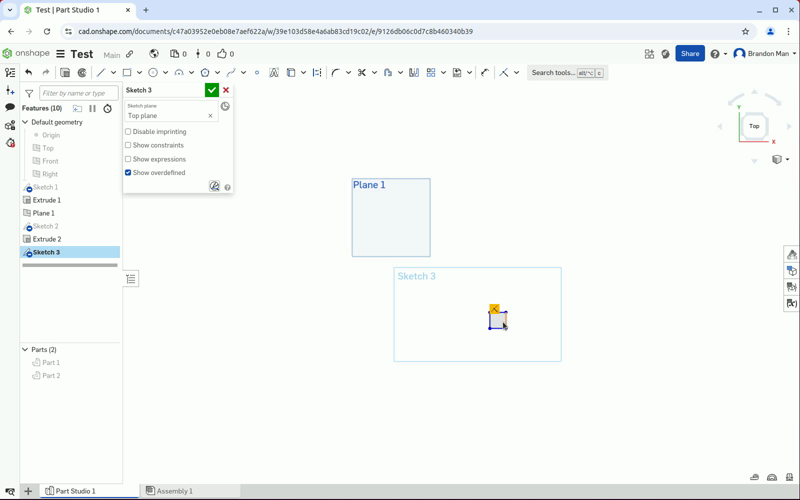
scroll(-6)
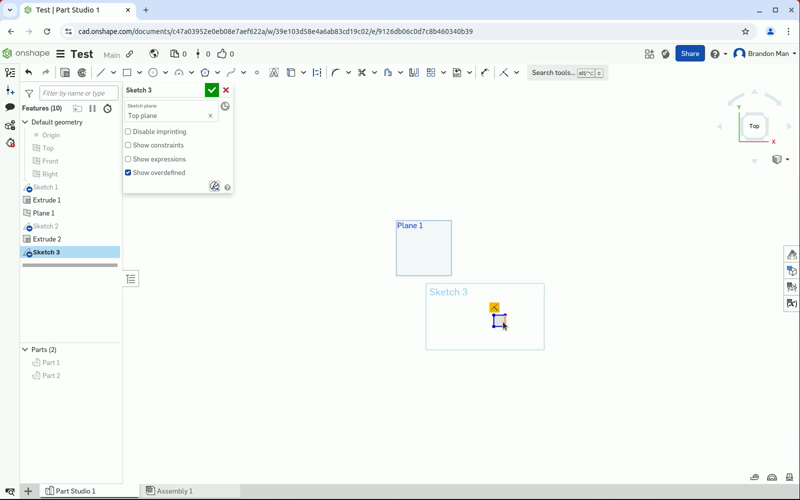
scroll(-6)
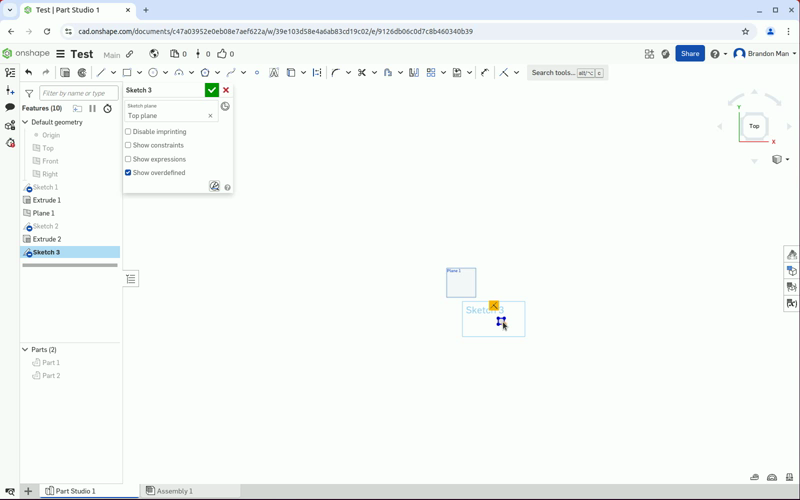
mouse_move(73, 352)
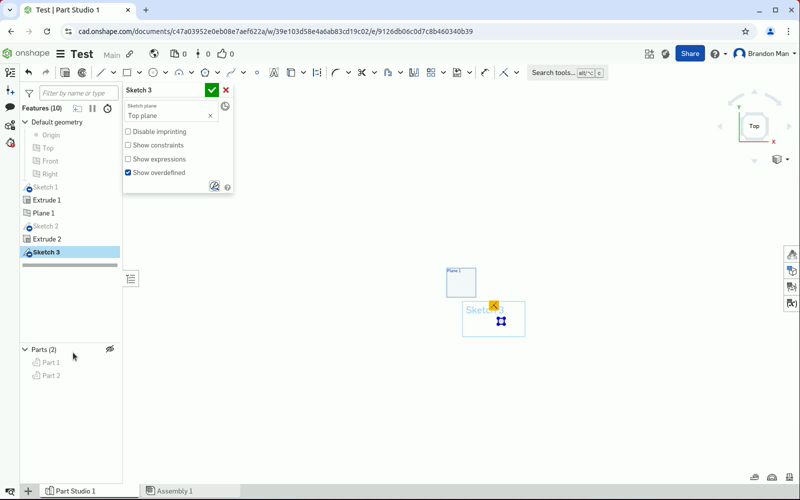
key(shift+y)
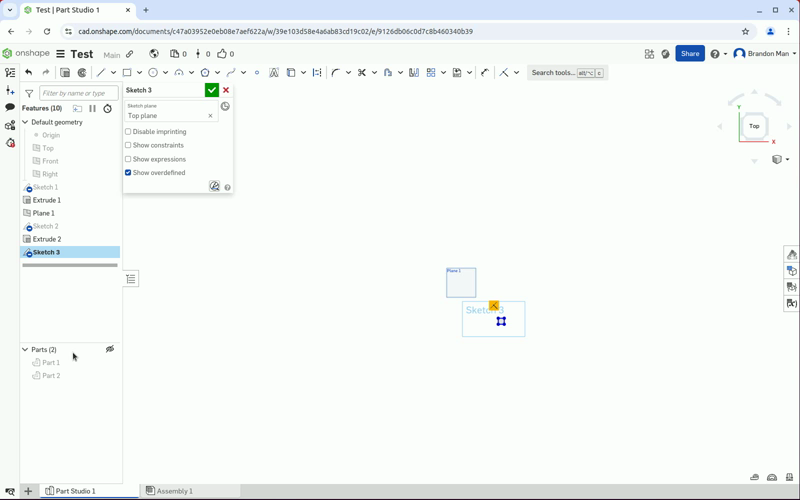
key(shift+e)
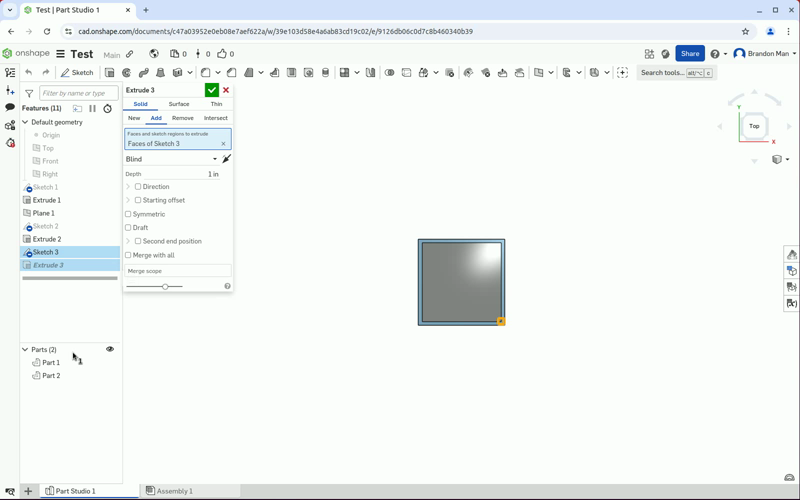
mouse_move(143, 106)
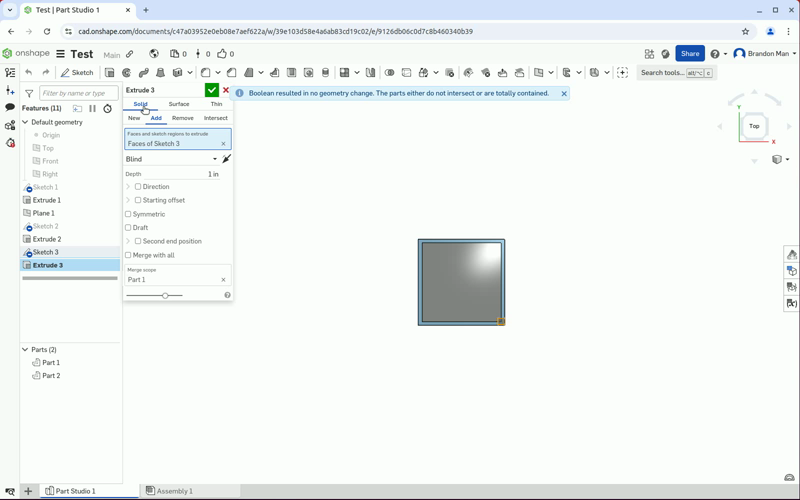
click(143, 106)
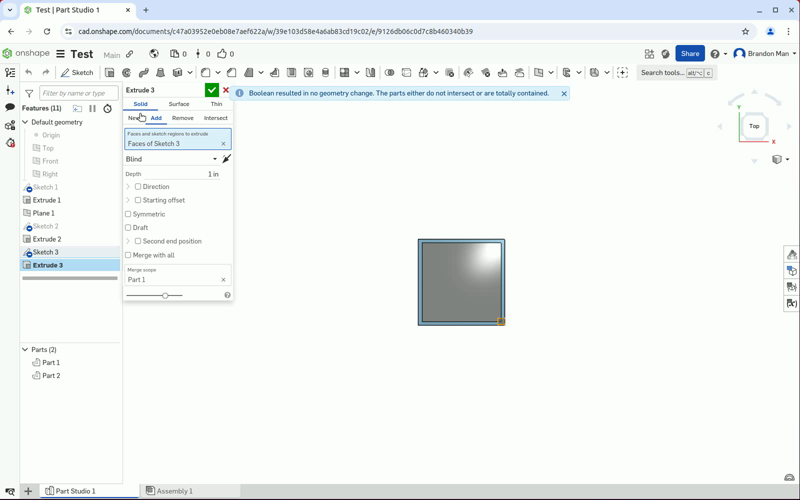
mouse_move(137, 120)
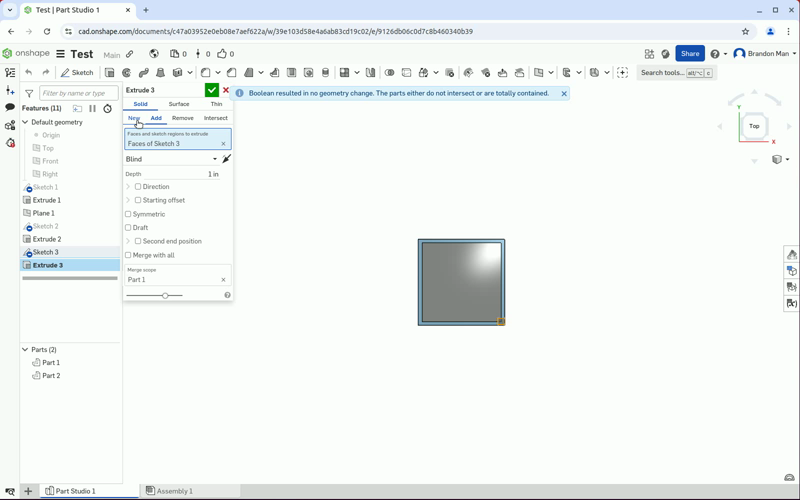
click(137, 120)
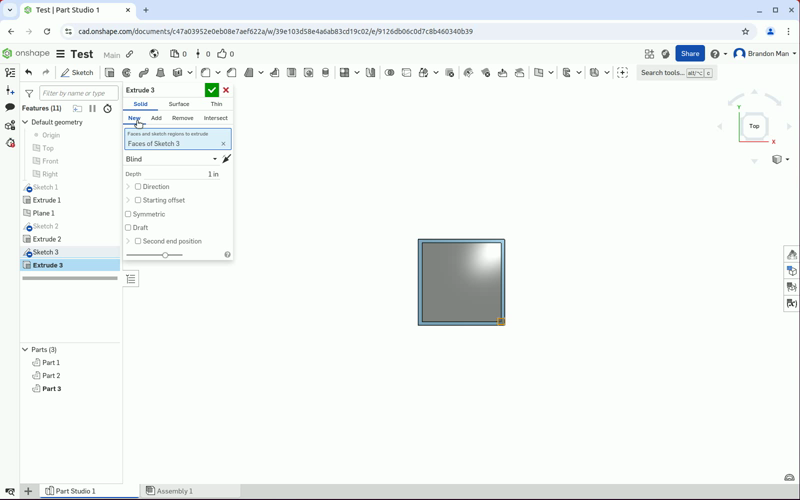
key(tab, 4)
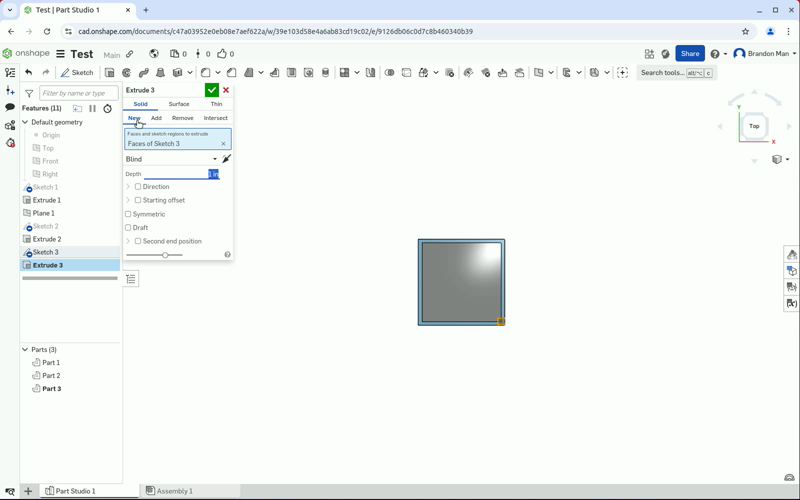
text(23.108)
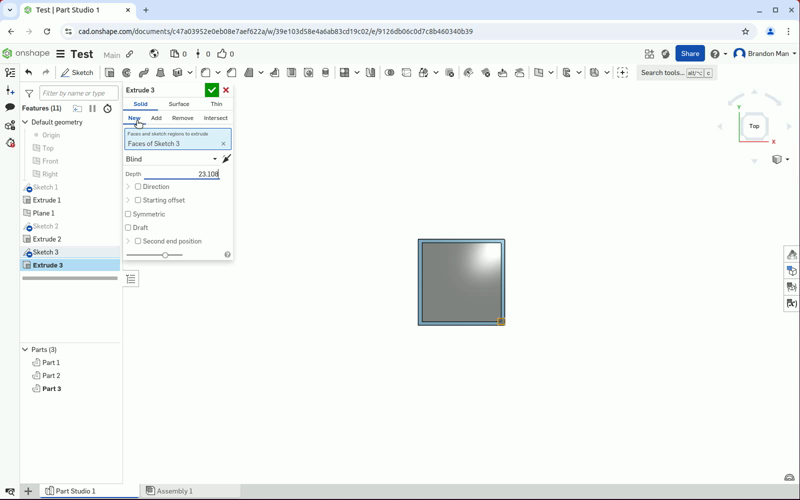
key(enter)
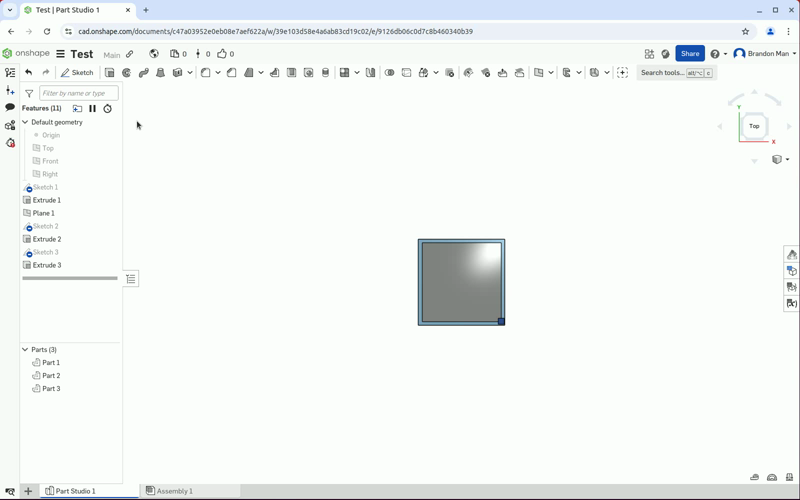
key(shift+h)
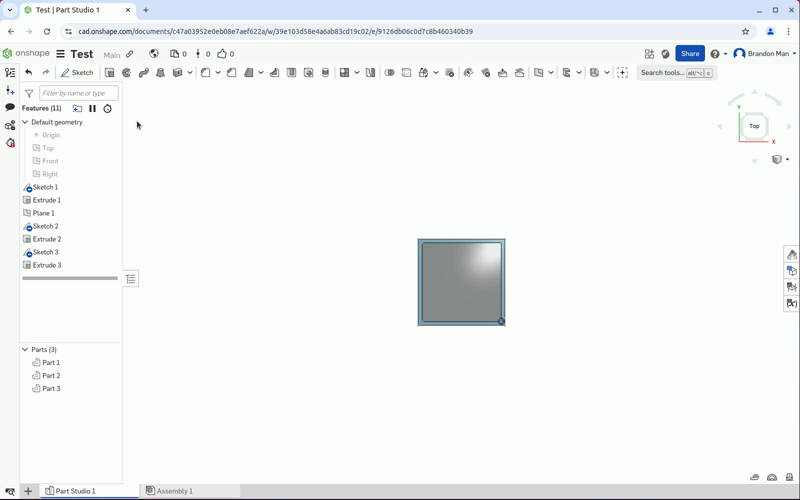
key(shift+h)
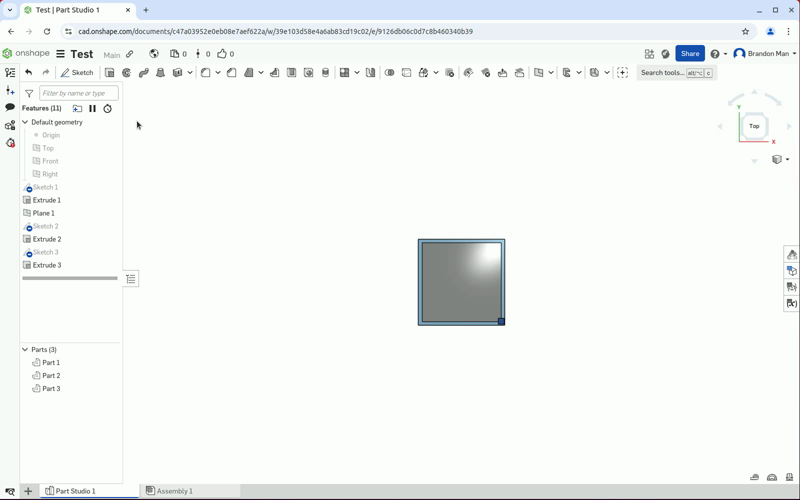
mouse_move(73, 189)
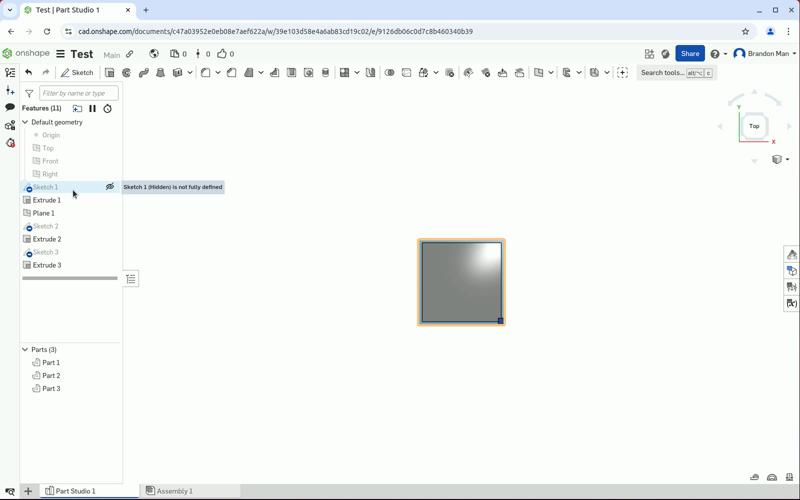
click(73, 189)
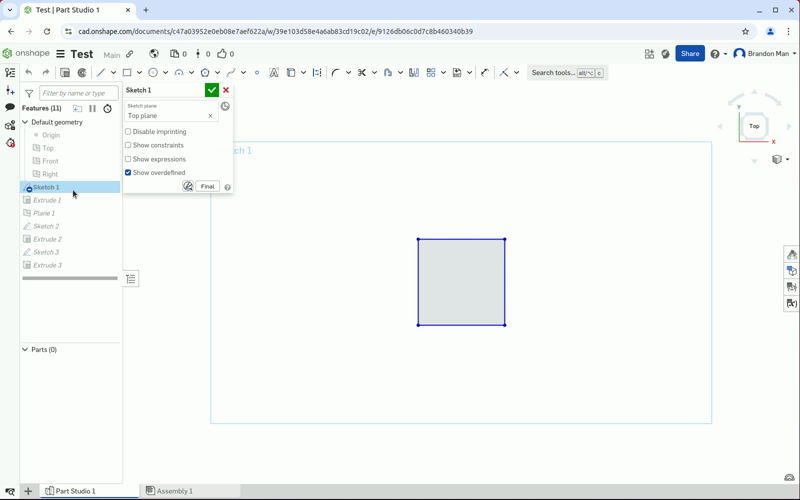
mouse_move(229, 92)
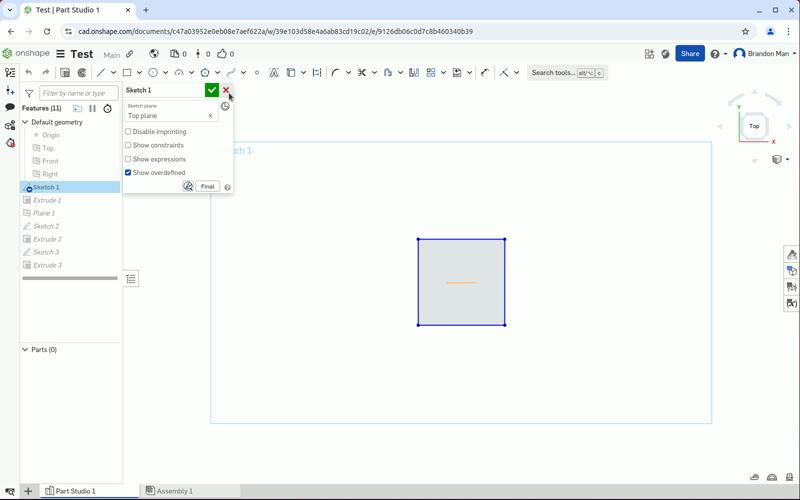
click(229, 92)
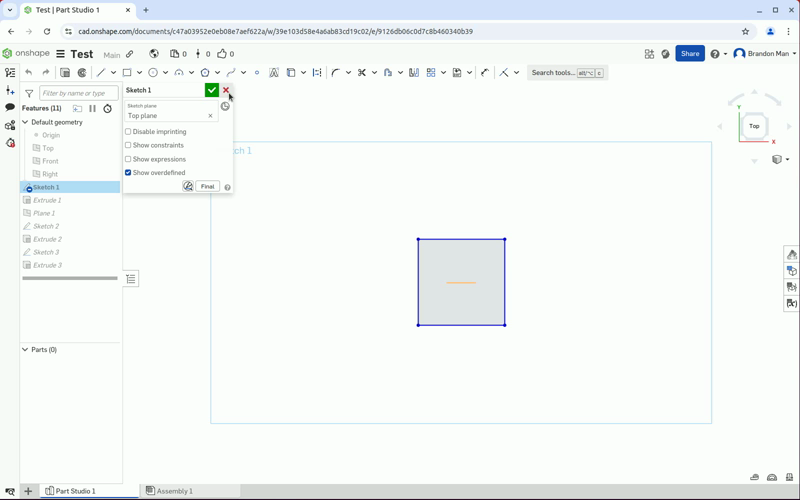
key(shift+s)
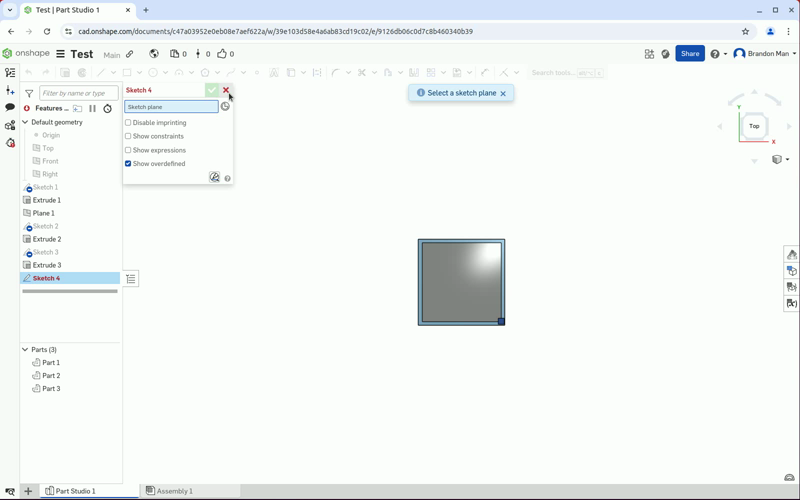
mouse_move(73, 150)
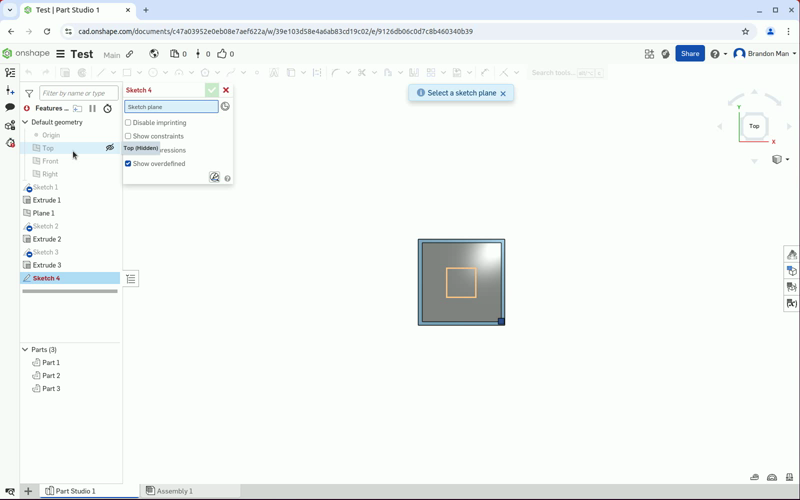
click(73, 150)
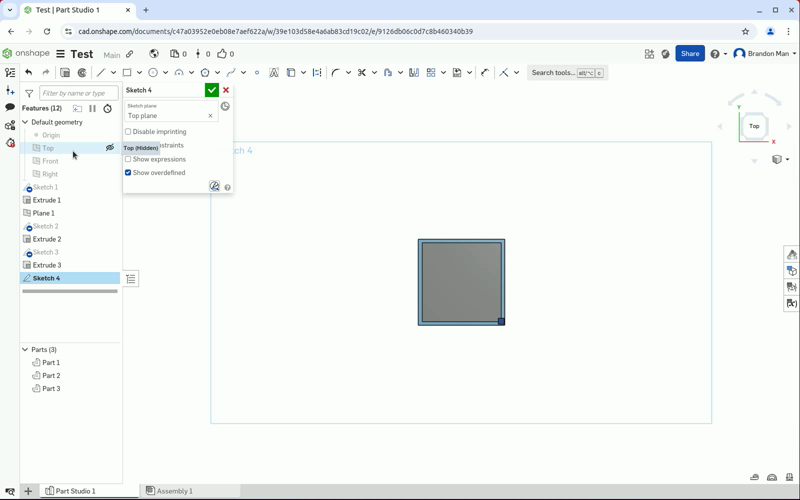
mouse_move(73, 352)
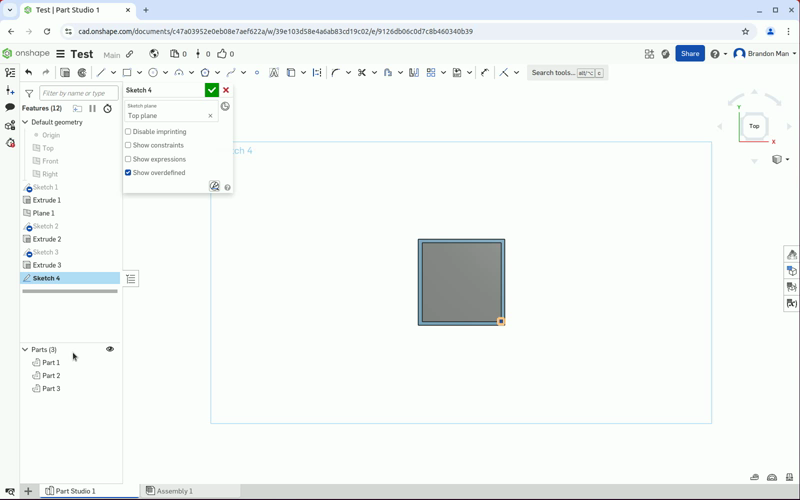
key(y)
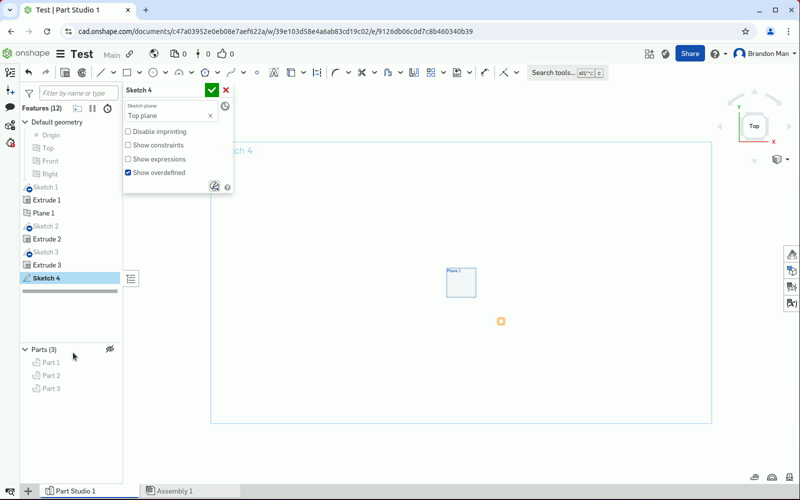
key(l)
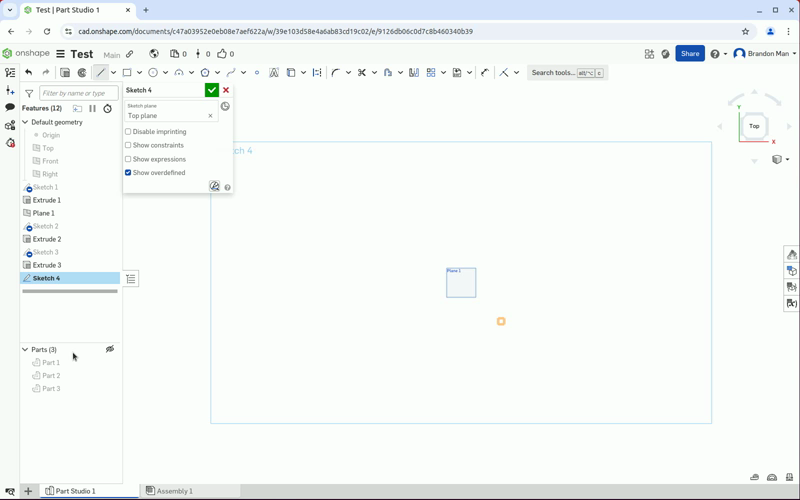
key_down(shift)
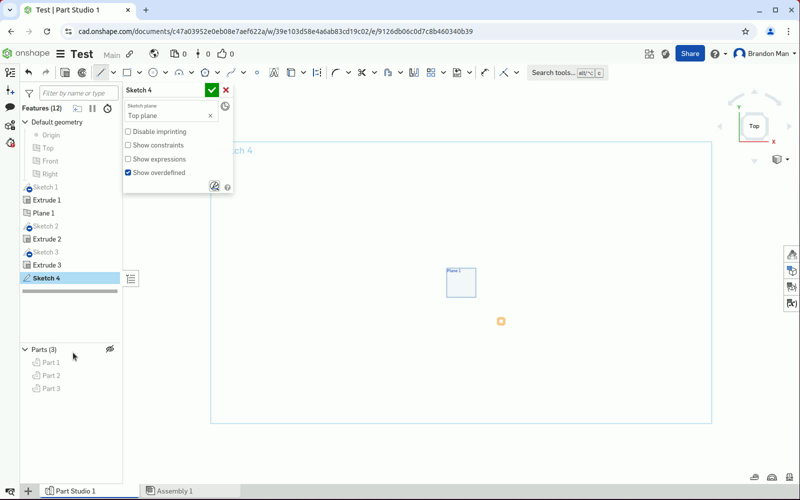
mouse_move(419, 324)
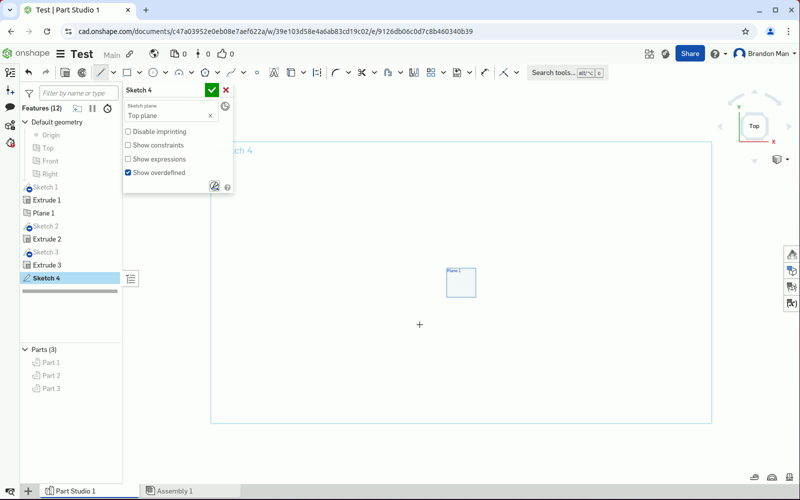
click(419, 324)
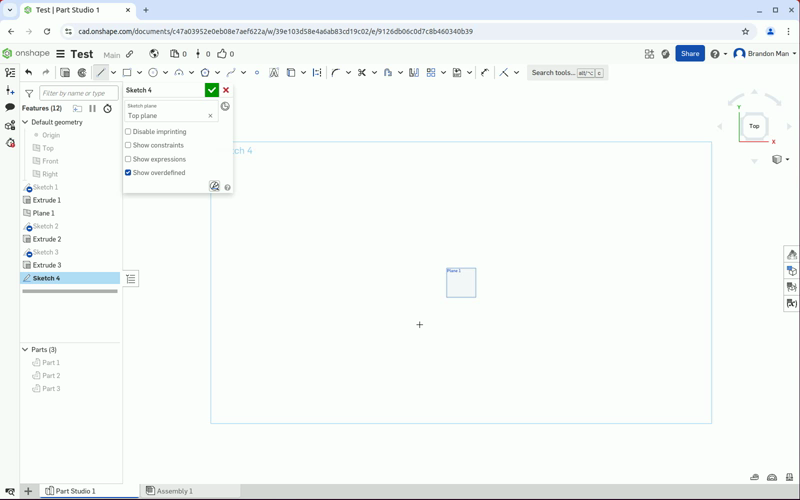
key_up(shift)
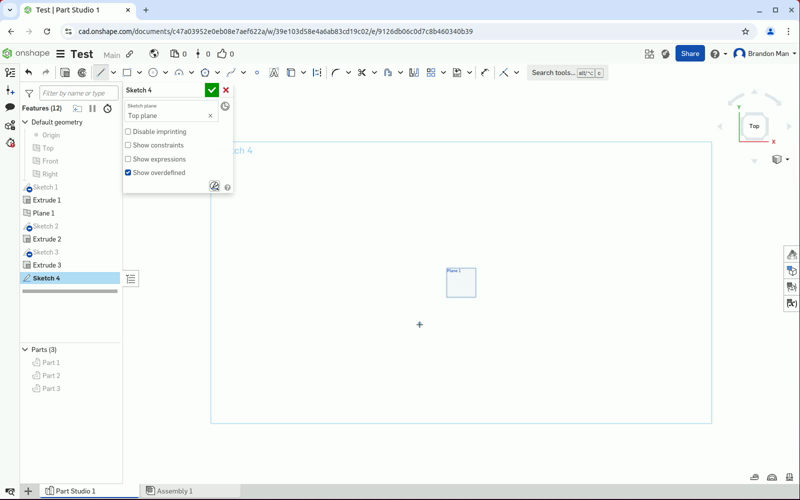
key_down(shift)
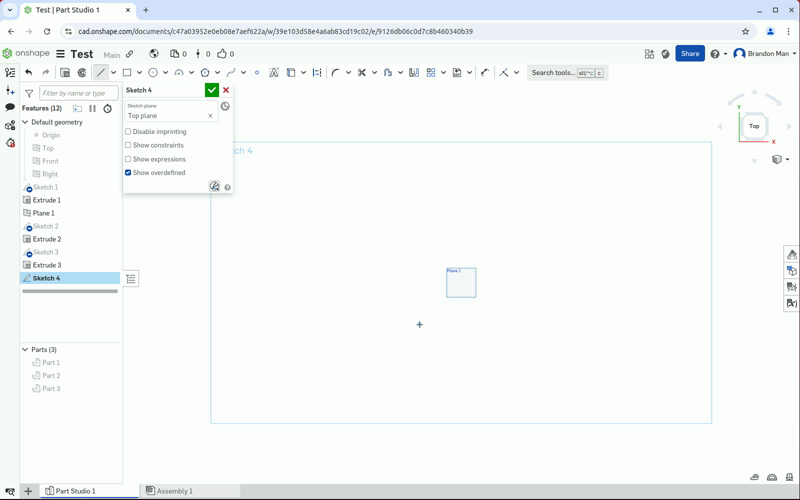
mouse_move(449, 324)
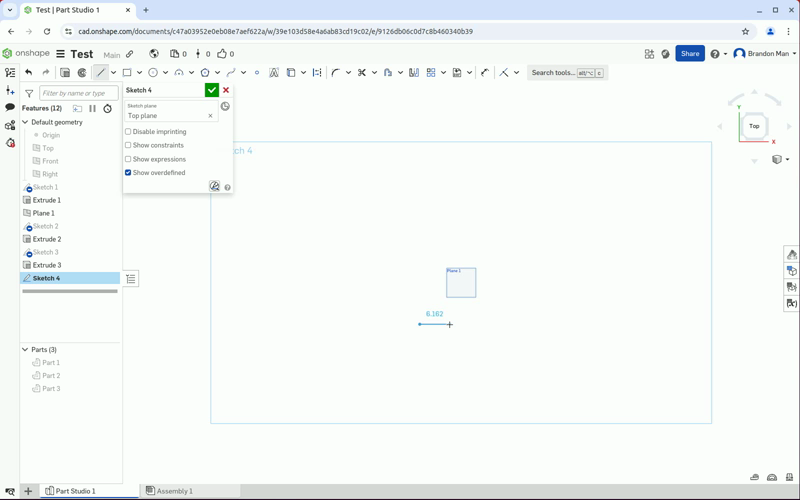
mouse_move(425, 324)
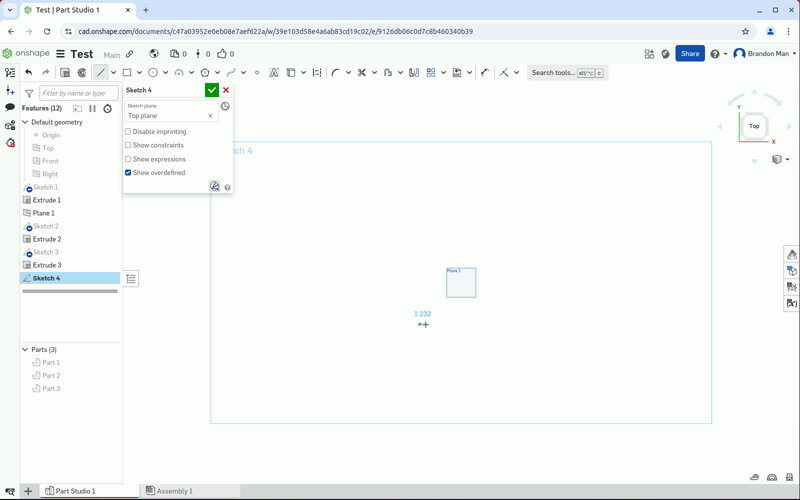
scroll(6)
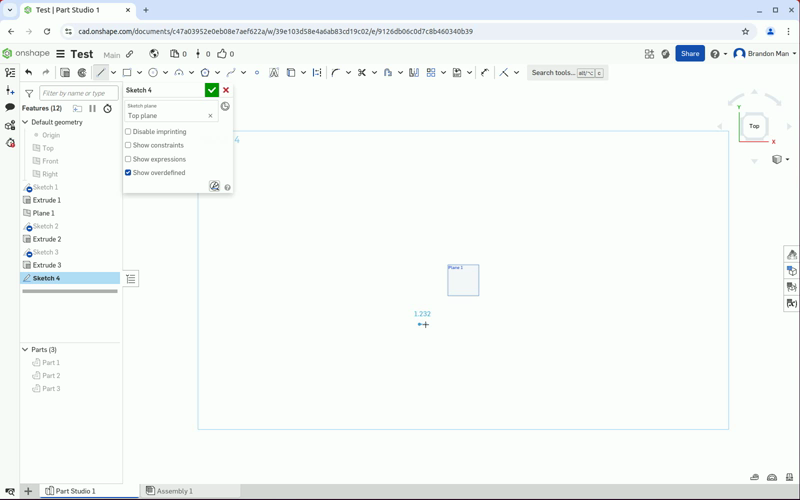
scroll(6)
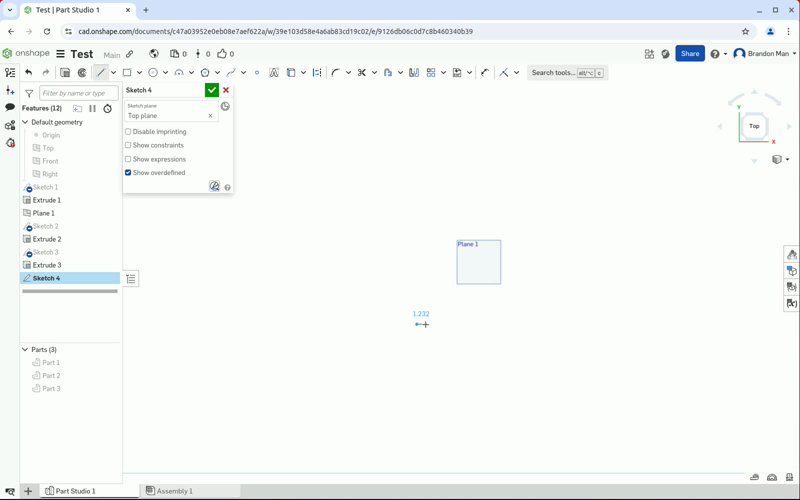
scroll(6)
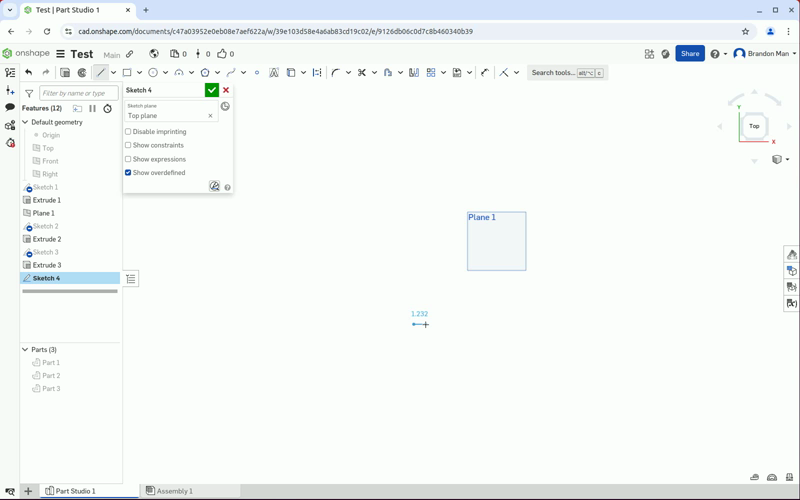
scroll(6)
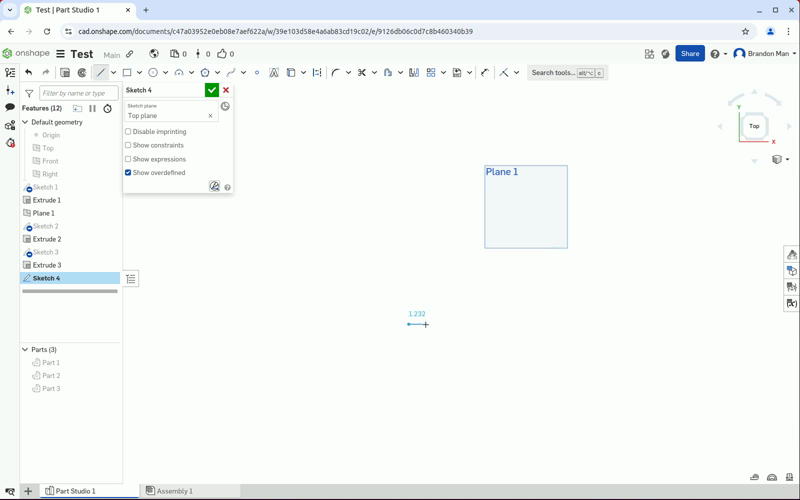
scroll(6)
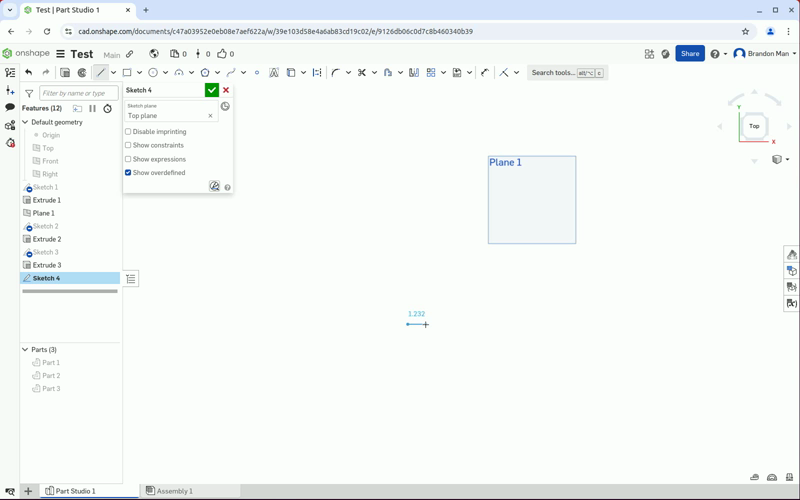
scroll(6)
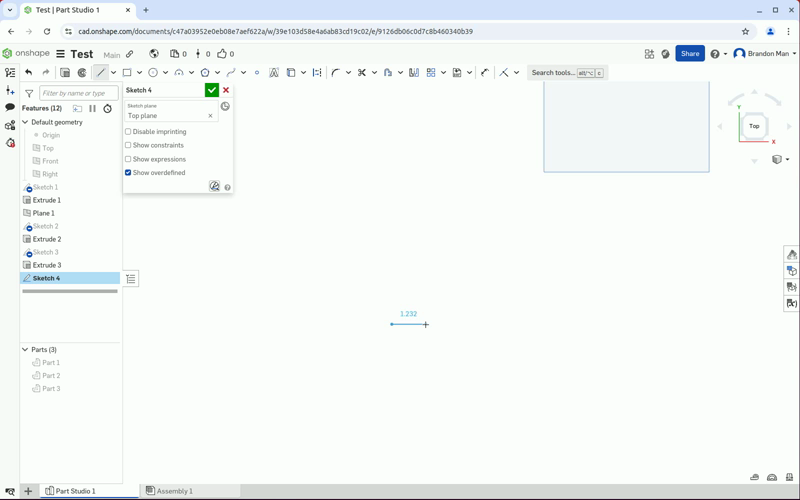
scroll(6)
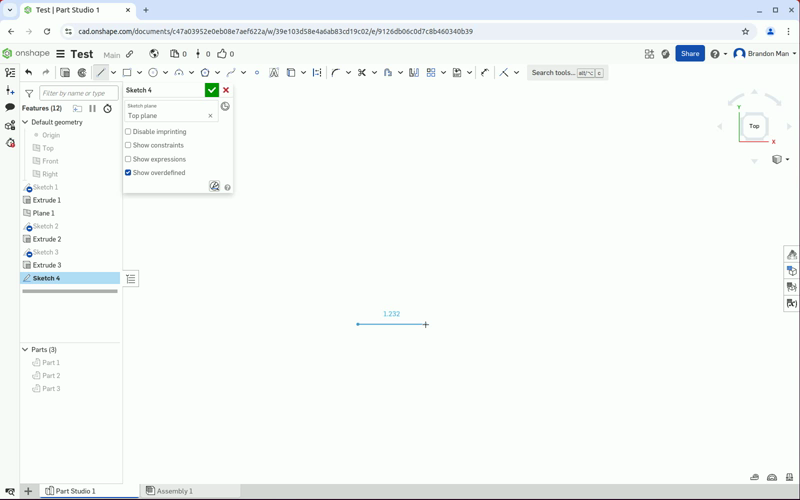
click(425, 324)
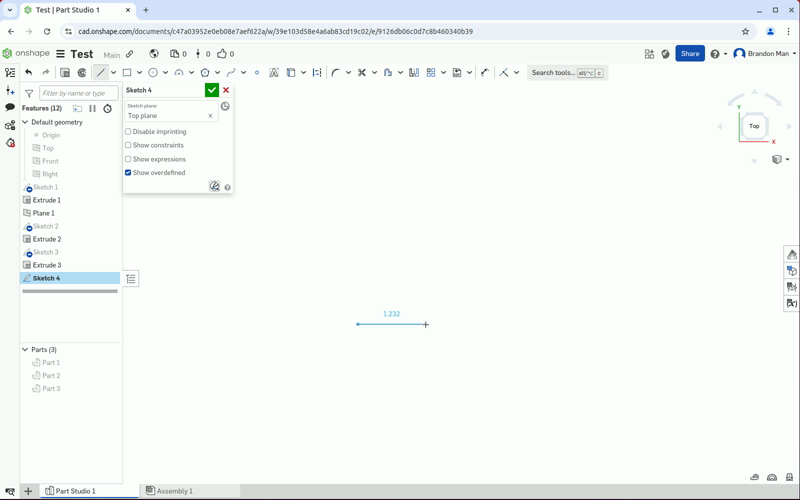
scroll(-6)
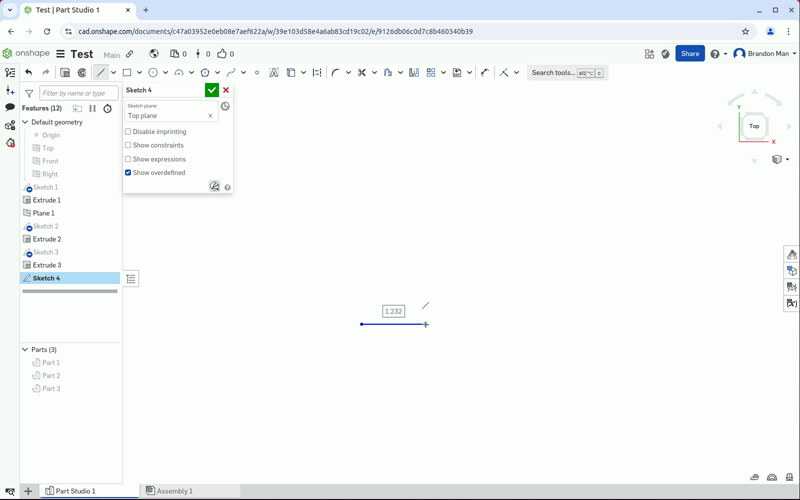
scroll(-6)
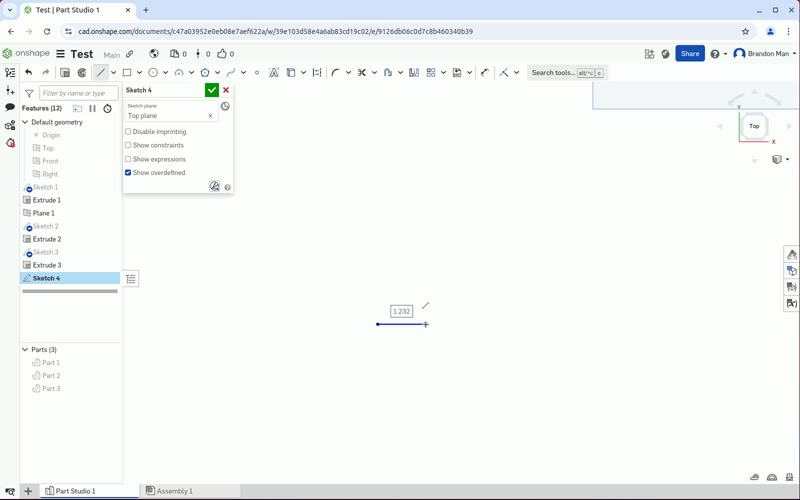
scroll(-6)
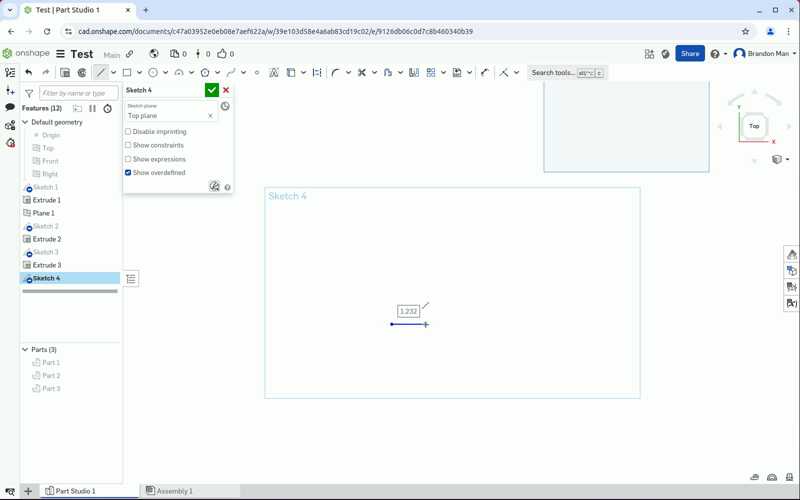
scroll(-6)
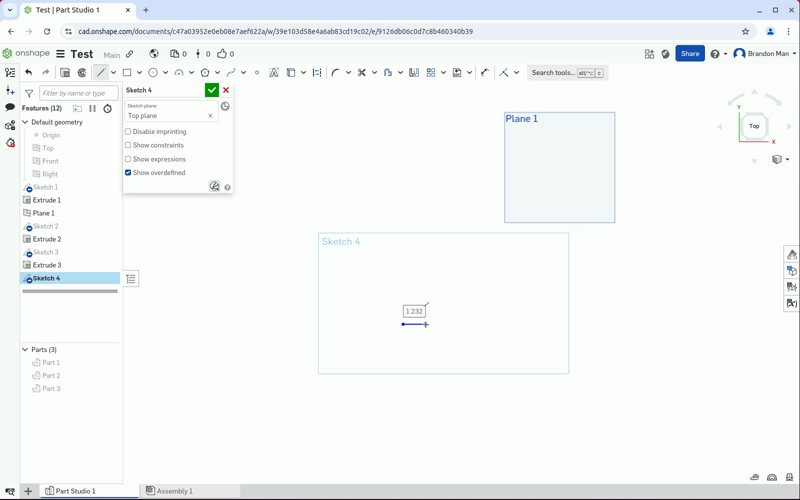
scroll(-6)
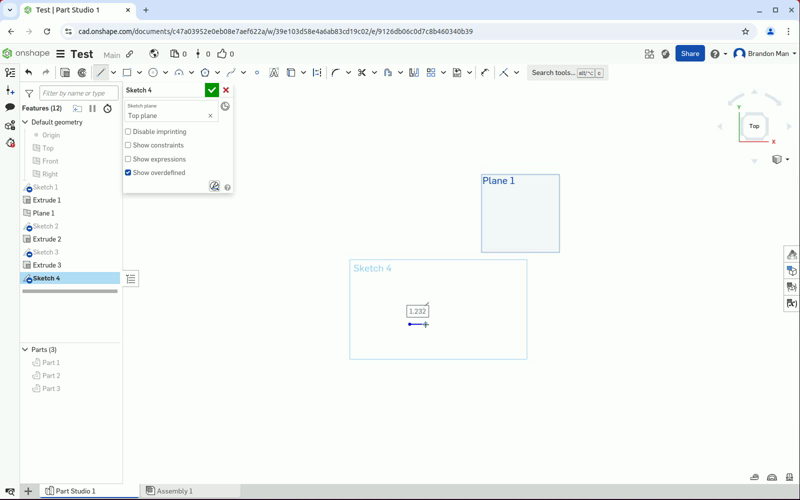
scroll(-6)
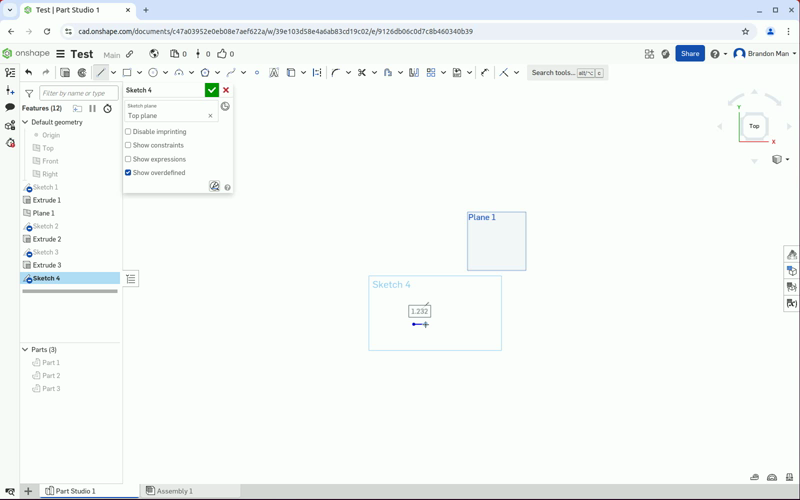
scroll(-6)
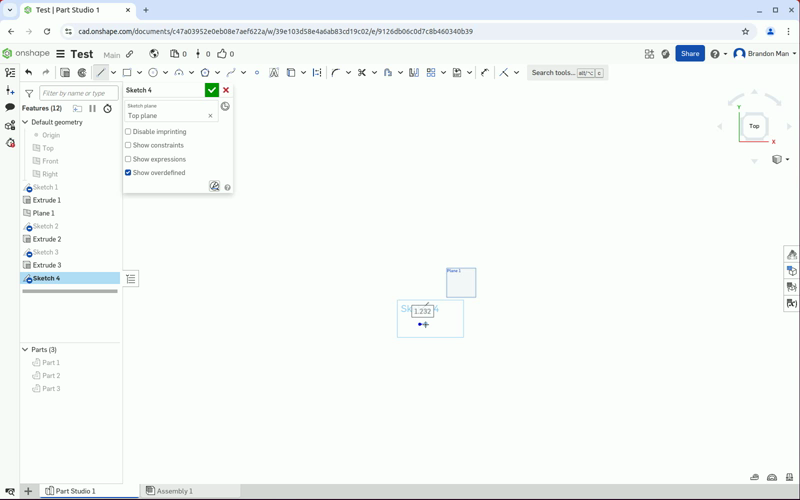
key_up(shift)
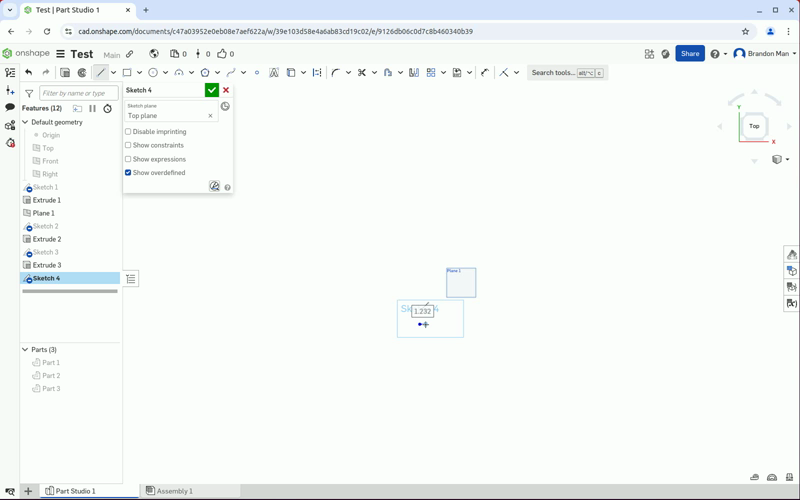
key_down(shift)
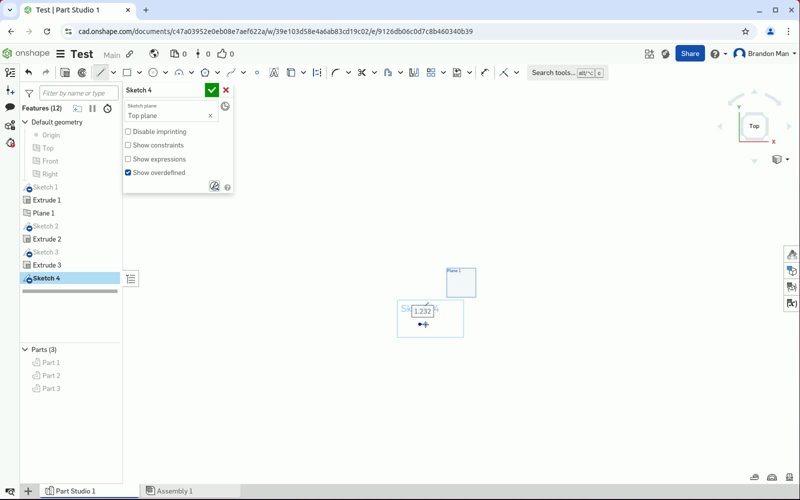
mouse_move(455, 324)
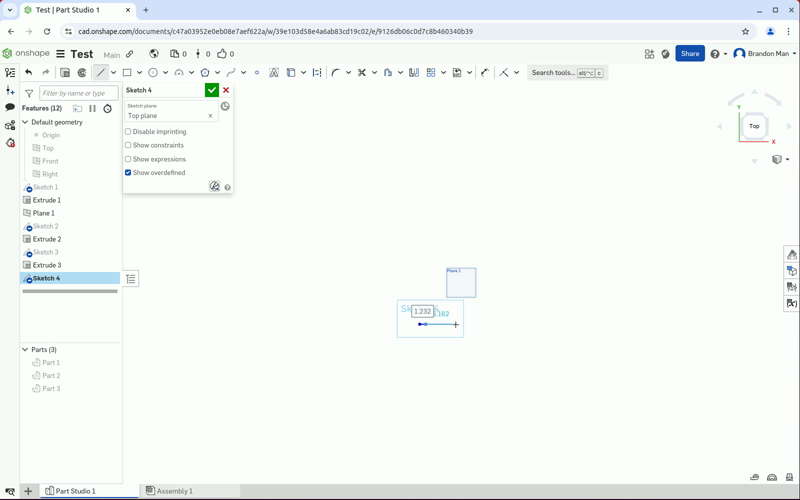
mouse_move(425, 318)
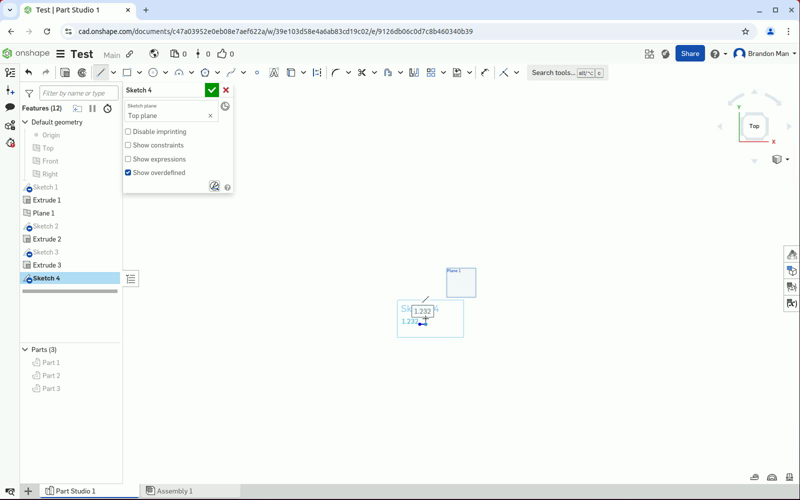
scroll(6)
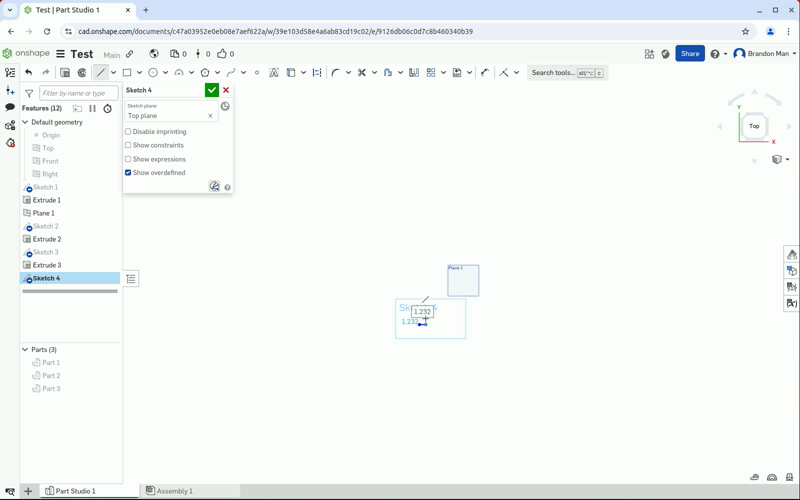
scroll(6)
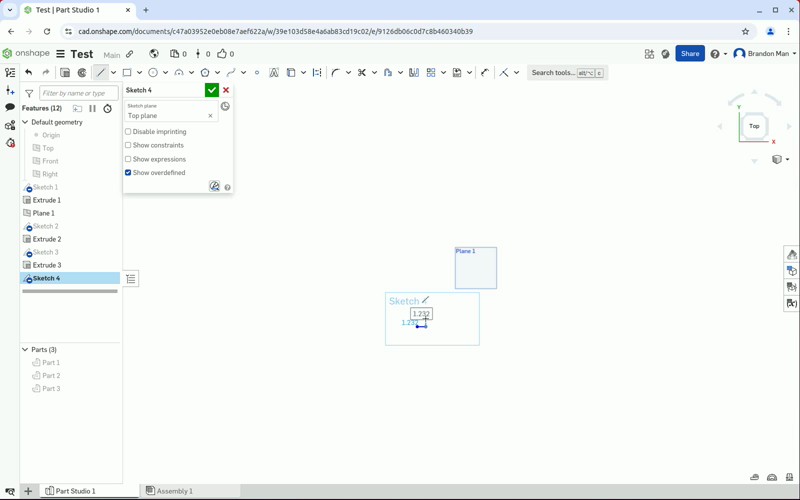
scroll(6)
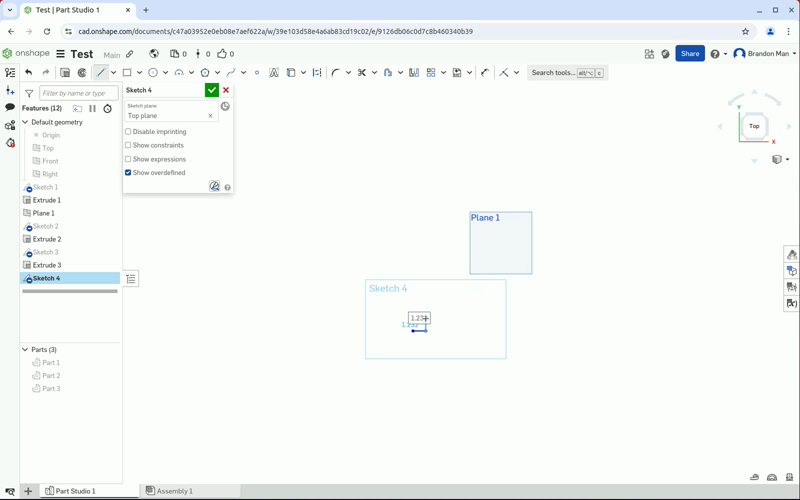
scroll(6)
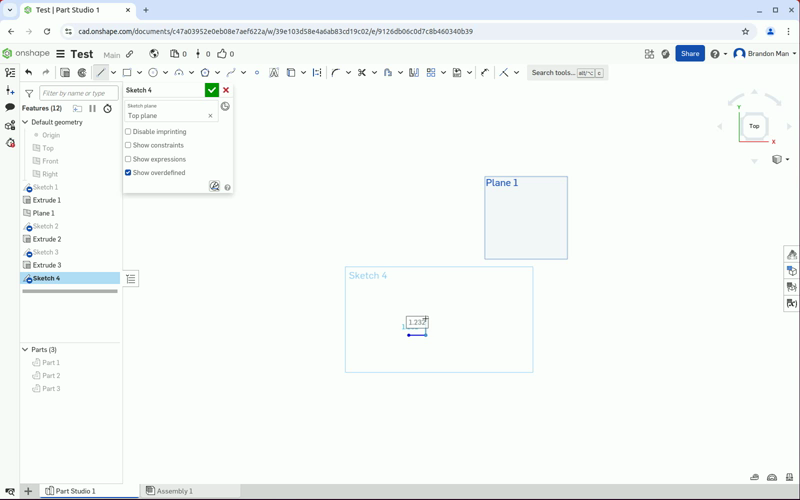
scroll(6)
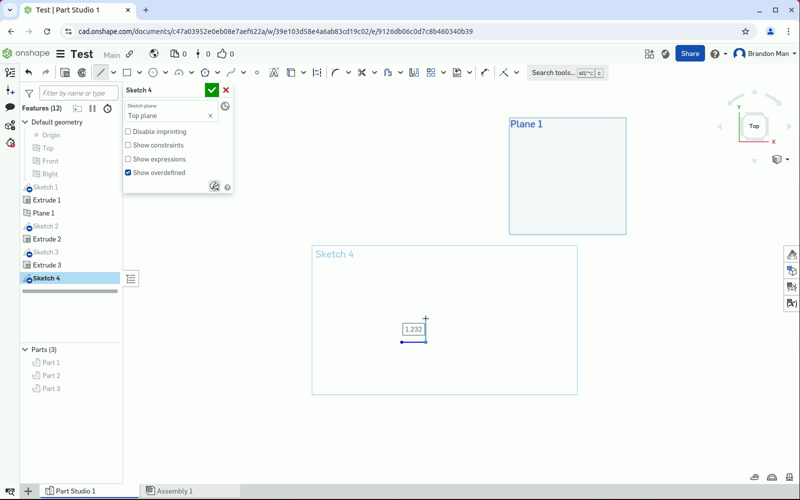
scroll(6)
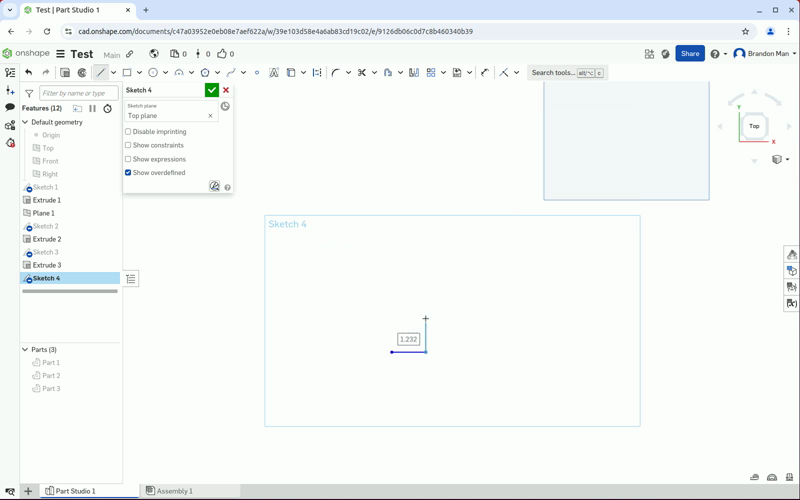
scroll(6)
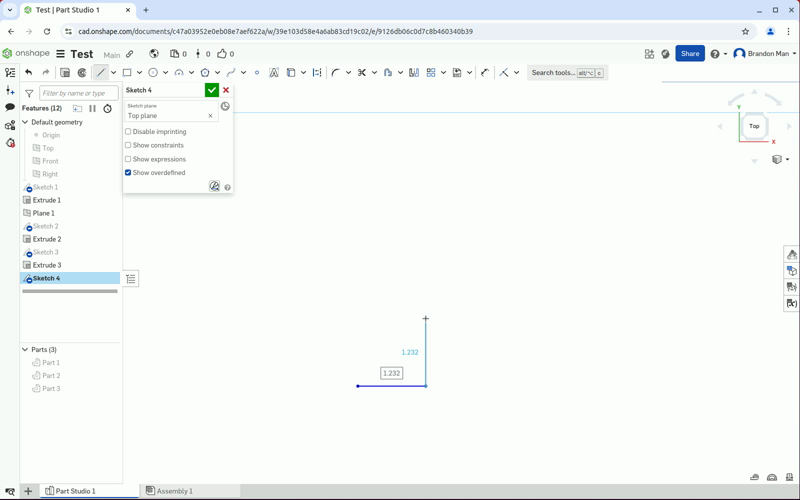
click(425, 318)
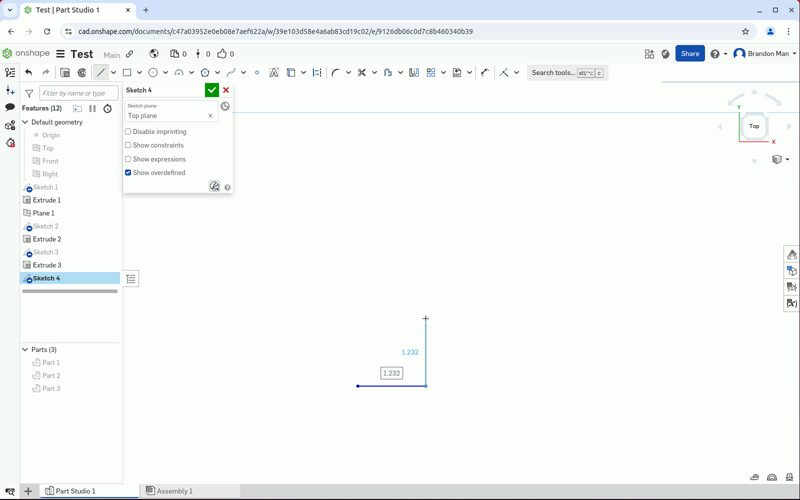
scroll(-6)
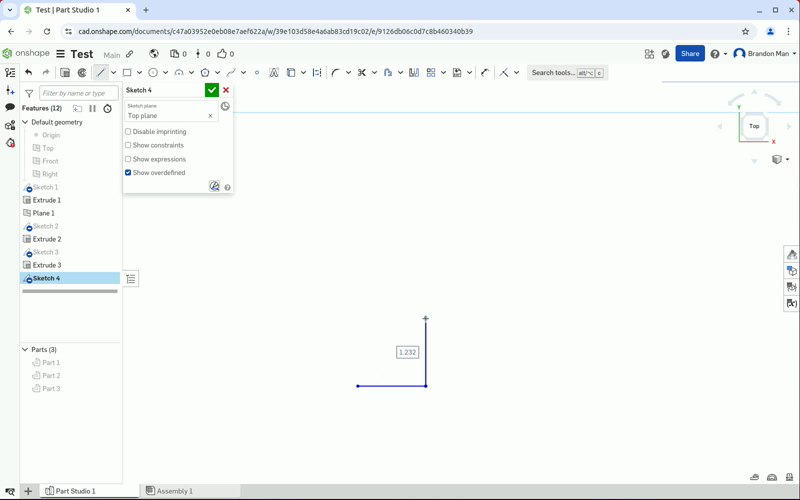
scroll(-6)
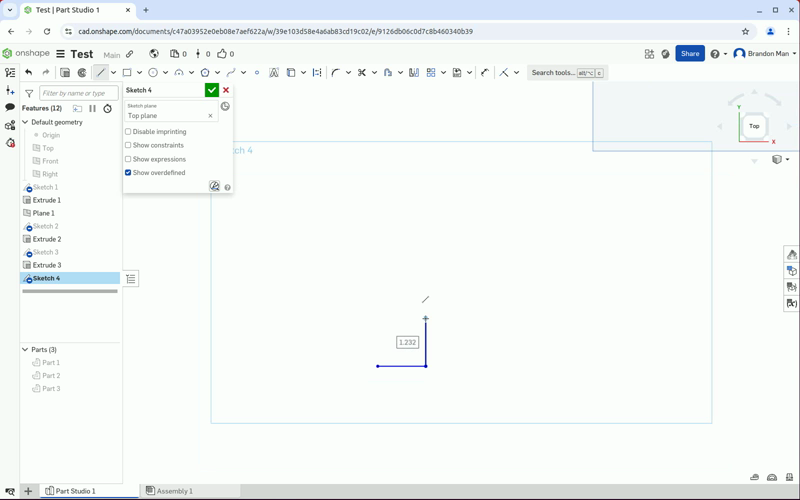
scroll(-6)
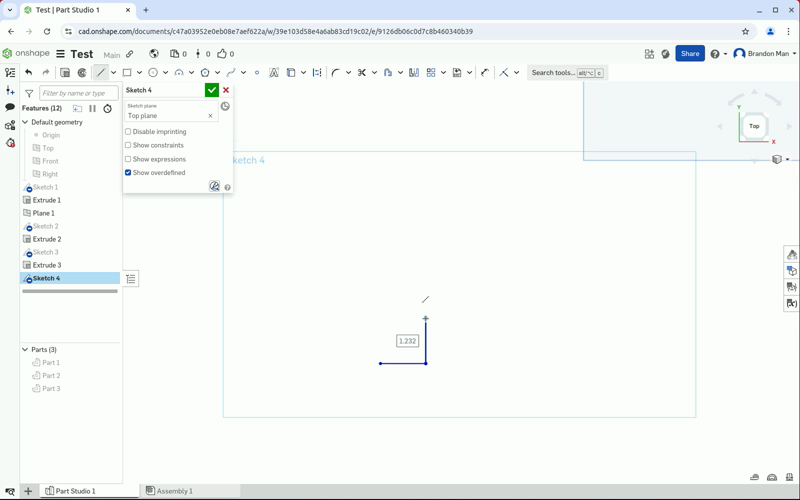
scroll(-6)
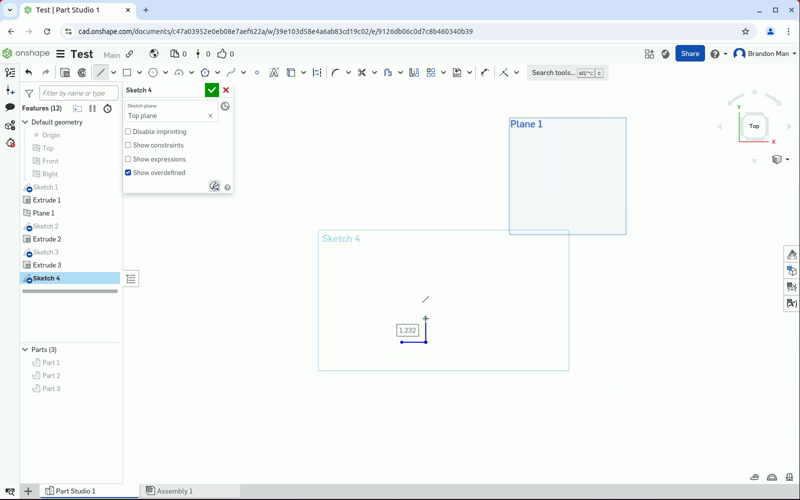
scroll(-6)
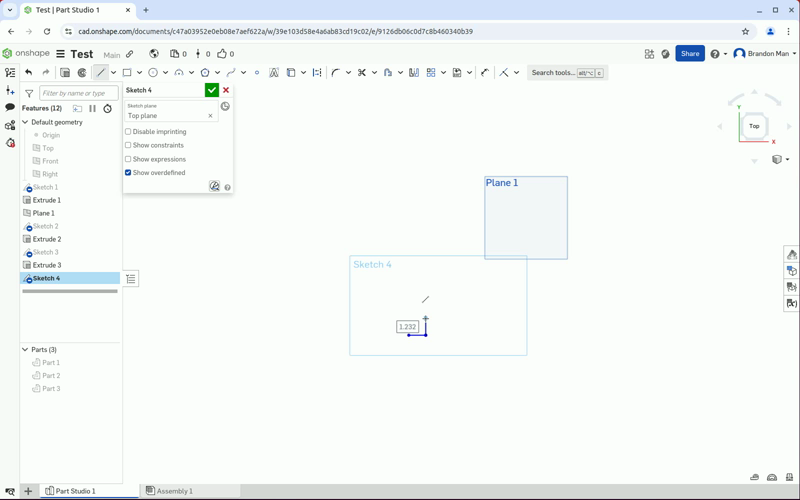
scroll(-6)
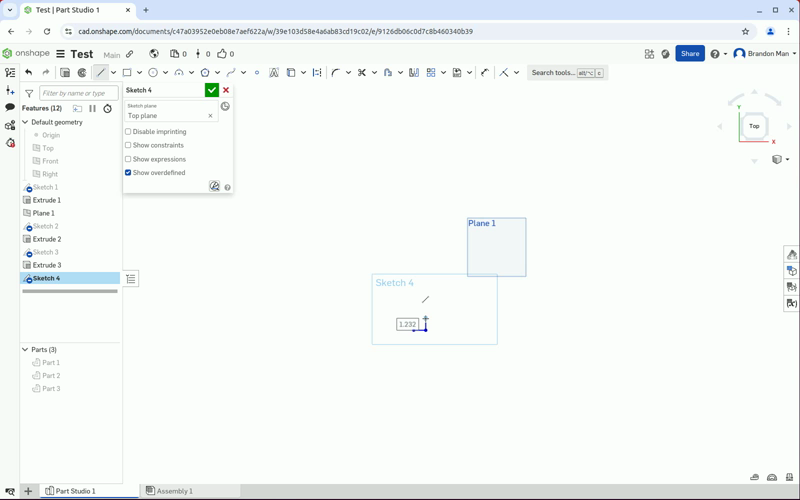
scroll(-6)
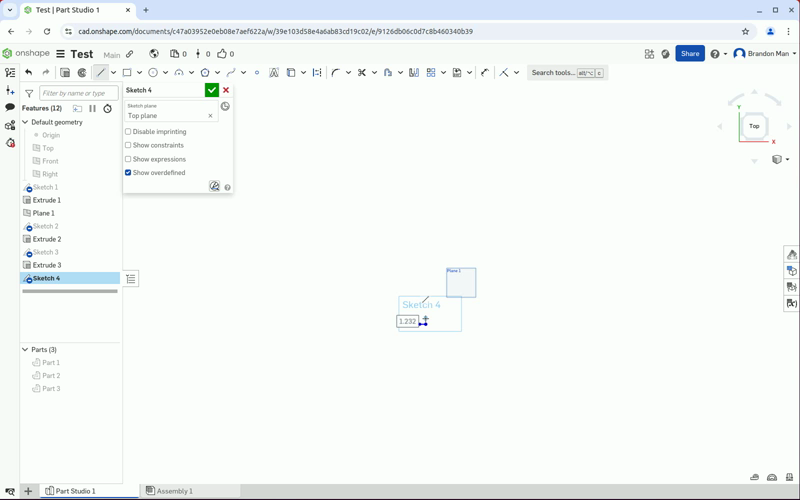
key_up(shift)
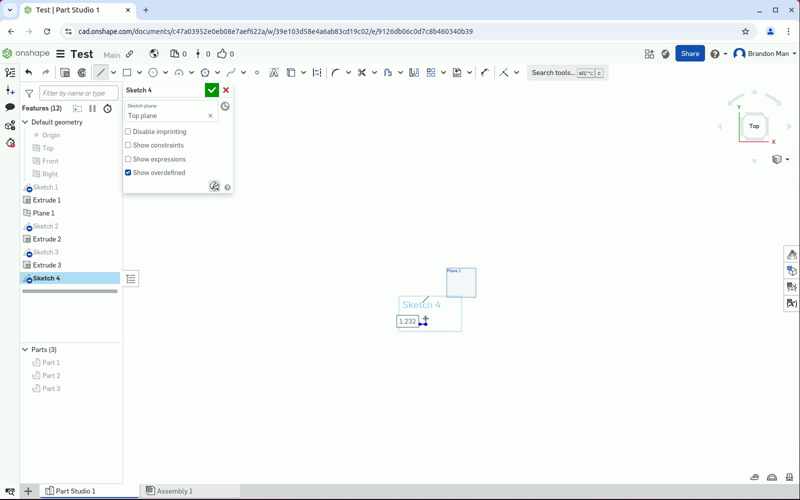
key_down(shift)
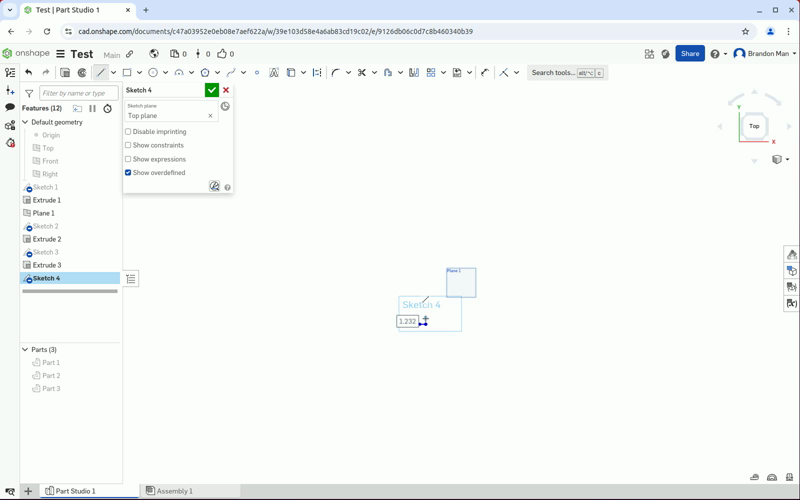
mouse_move(455, 318)
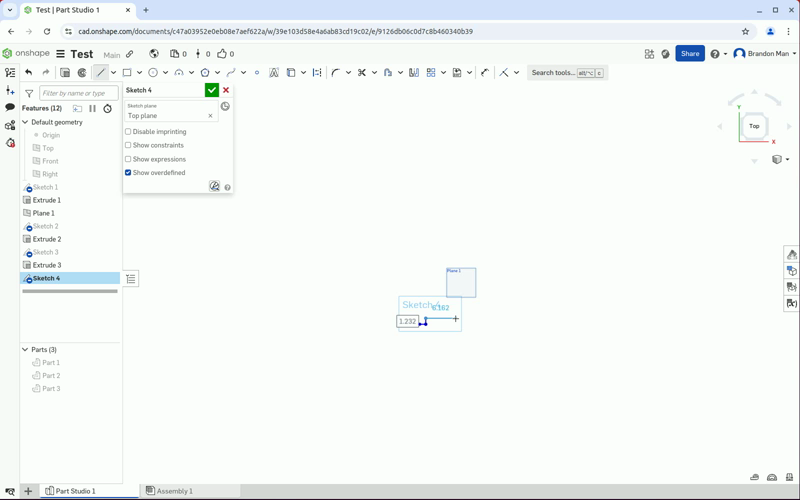
mouse_move(419, 318)
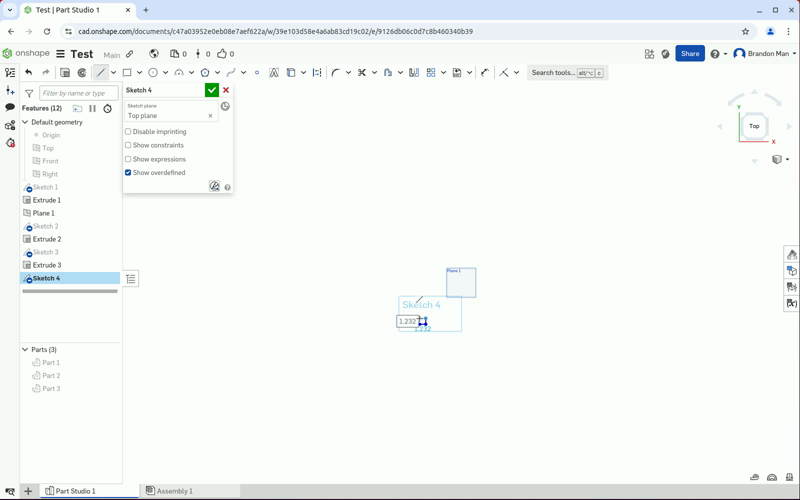
scroll(6)
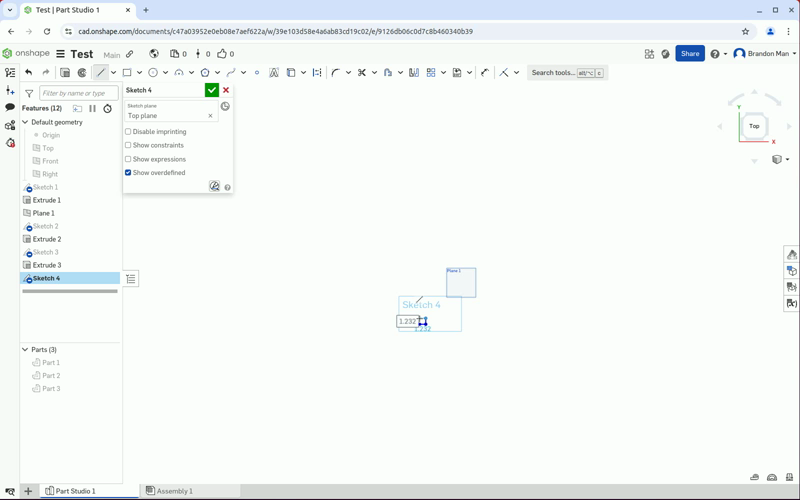
scroll(6)
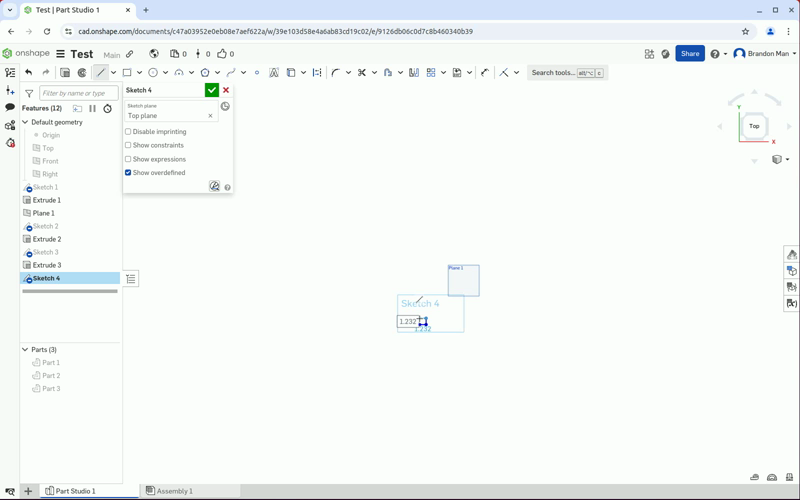
scroll(6)
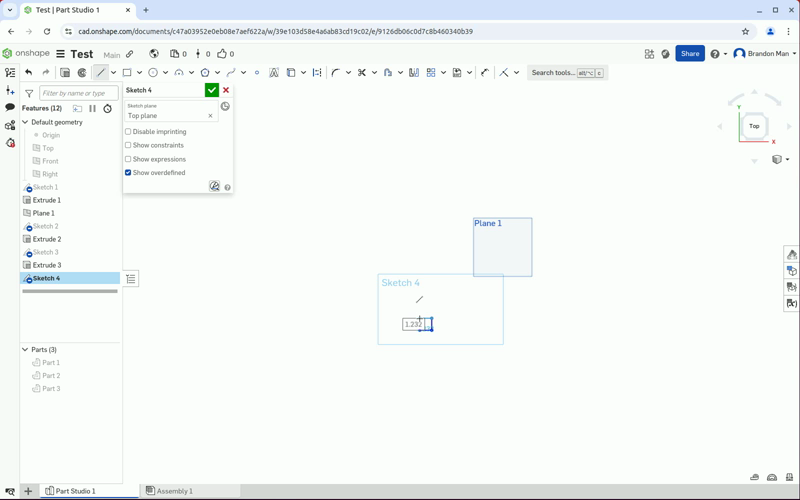
scroll(6)
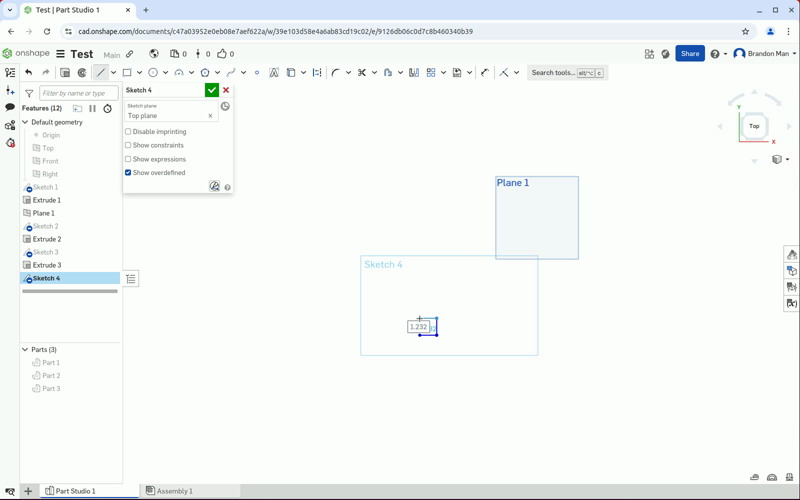
scroll(6)
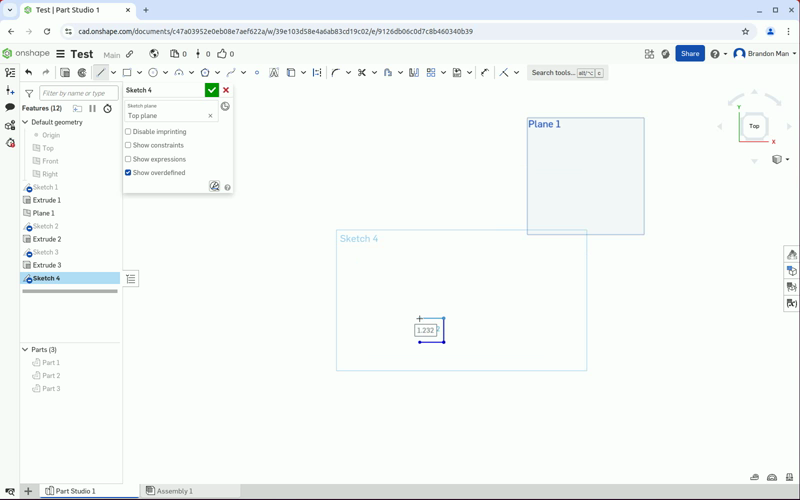
scroll(6)
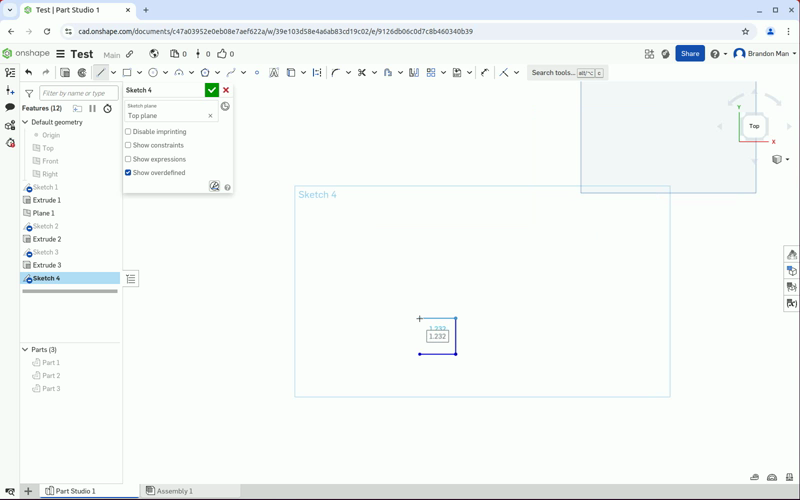
scroll(6)
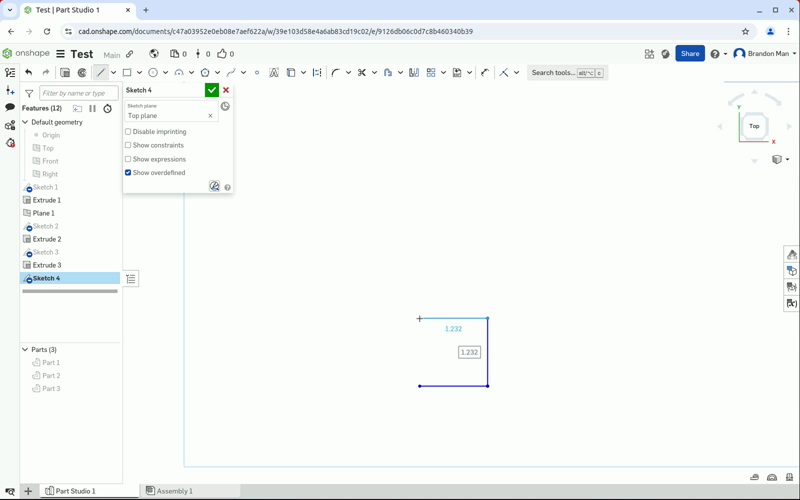
click(419, 318)
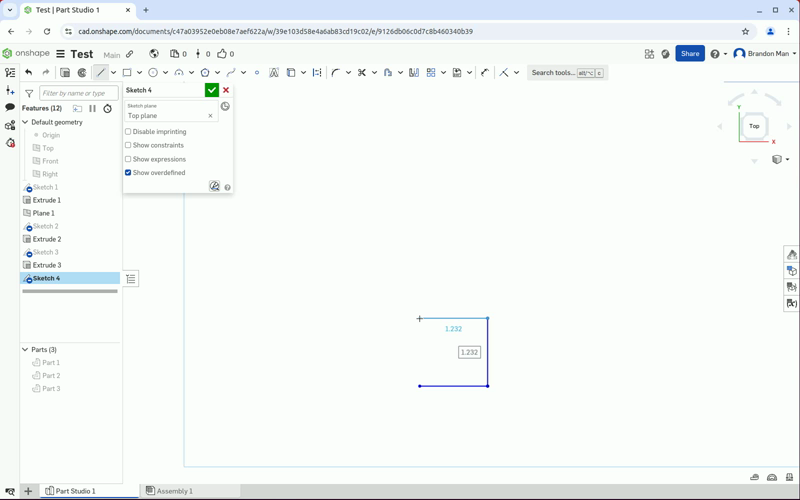
scroll(-6)
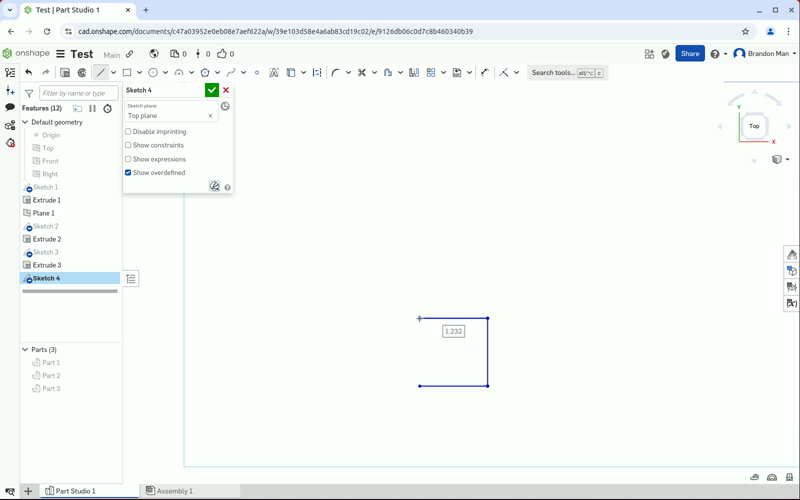
scroll(-6)
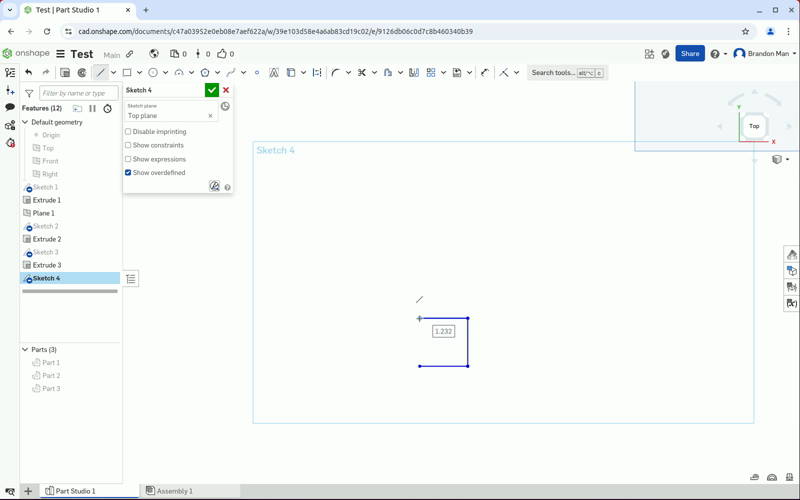
scroll(-6)
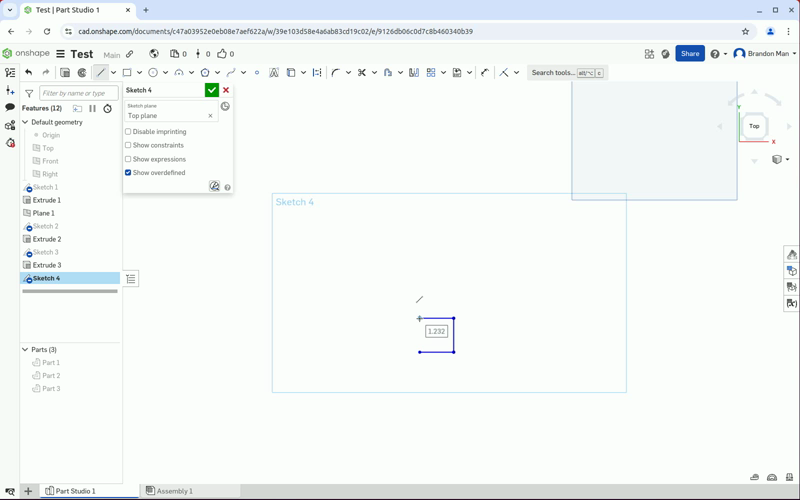
scroll(-6)
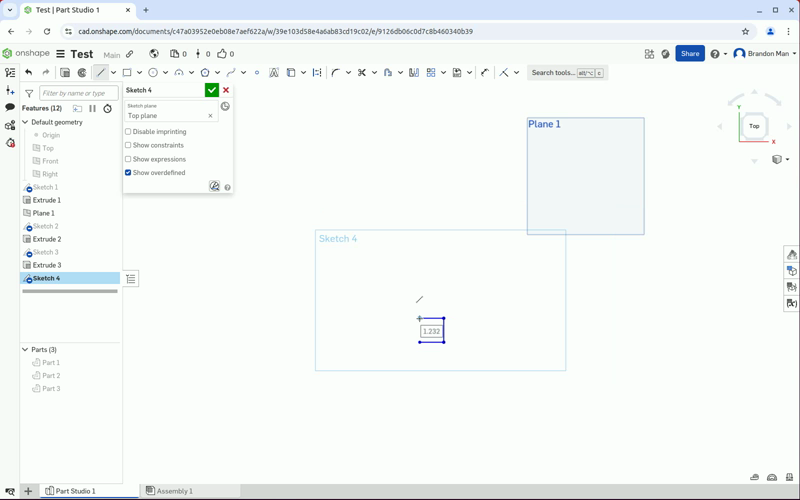
scroll(-6)
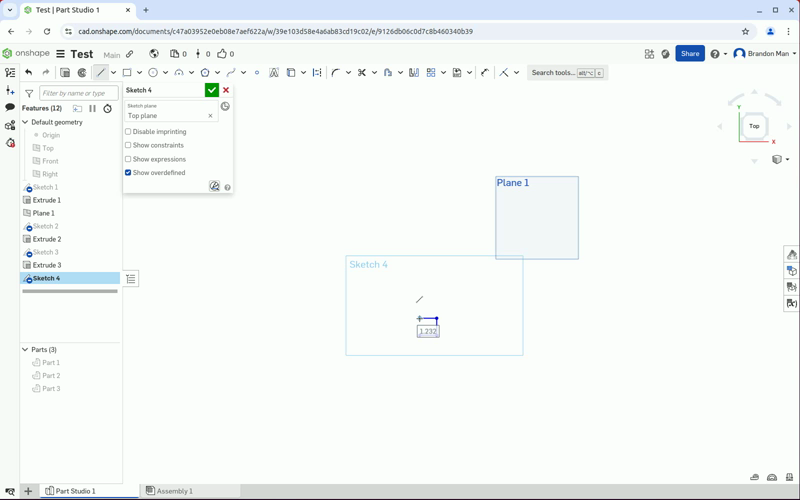
scroll(-6)
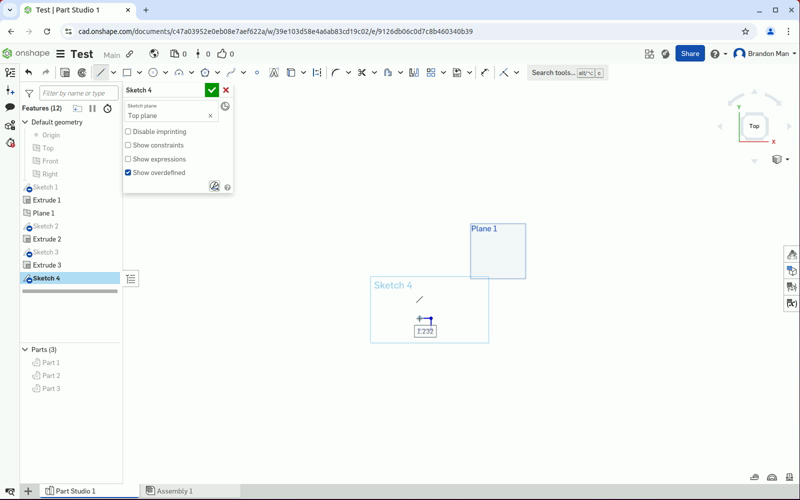
scroll(-6)
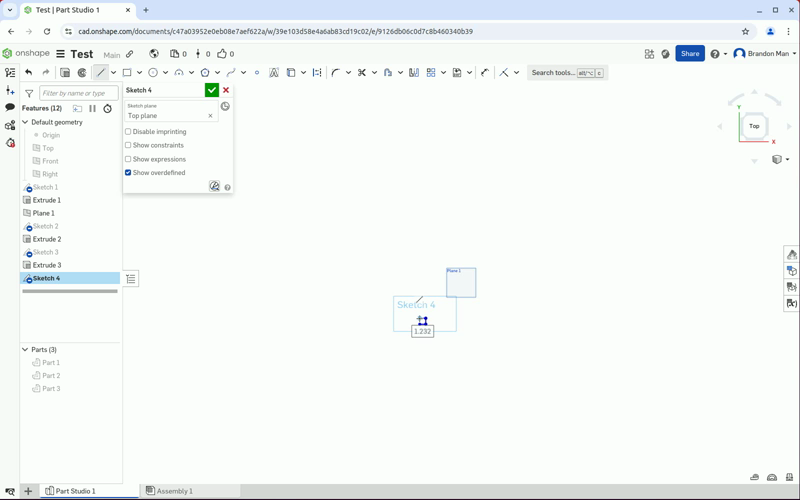
key_up(shift)
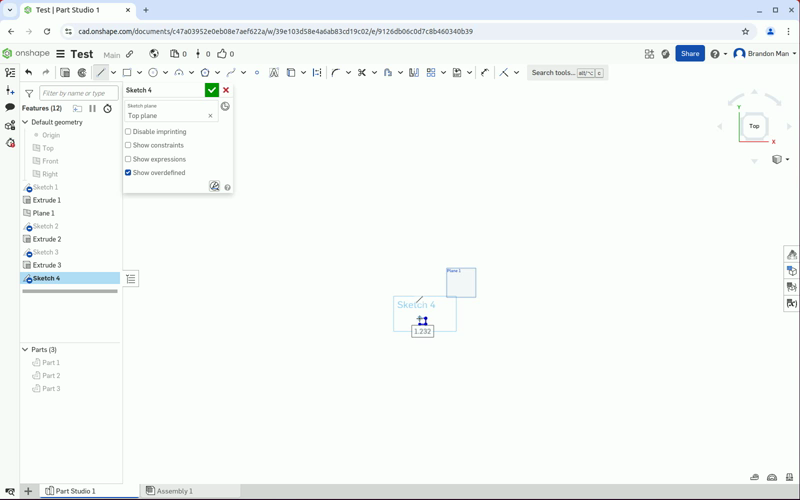
mouse_move(449, 318)
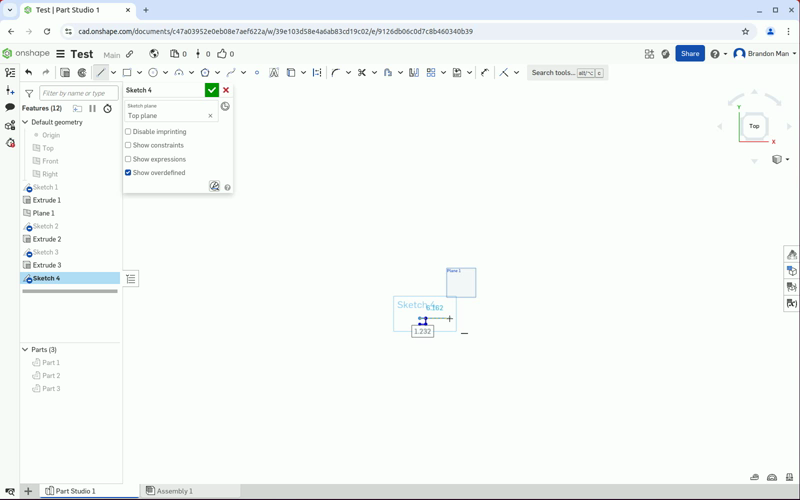
key_down(shift)
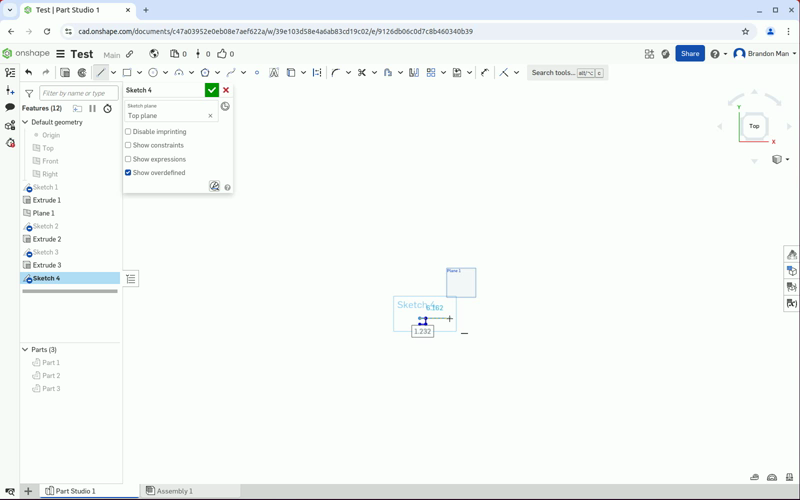
mouse_move(419, 324)
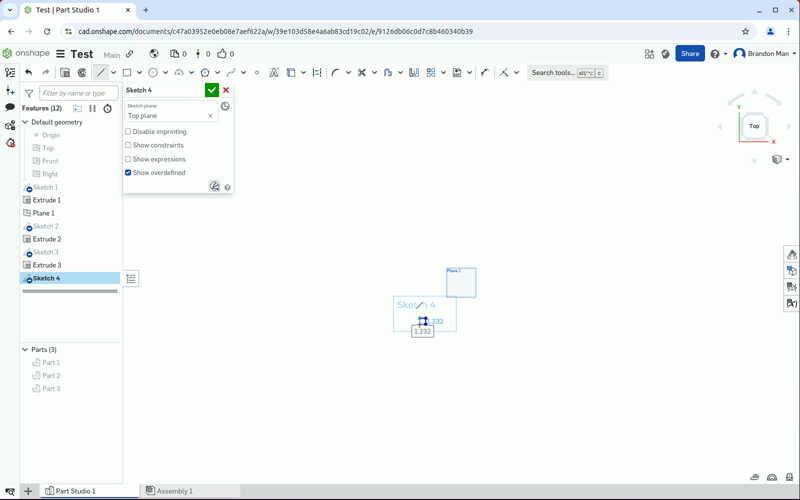
scroll(6)
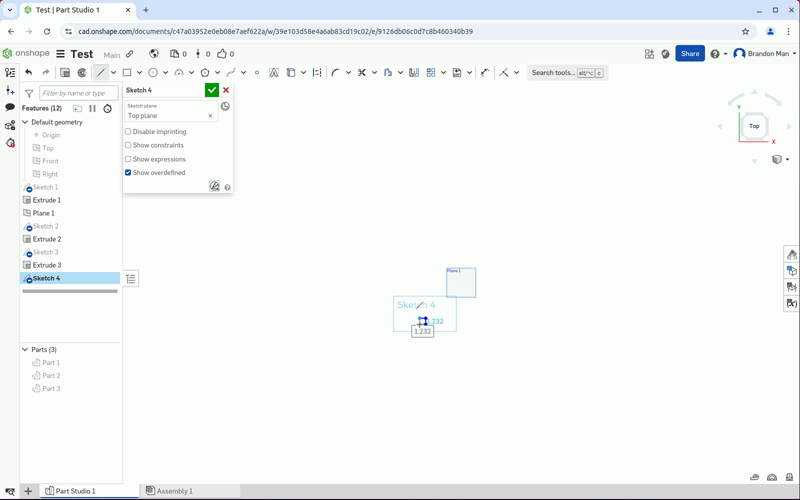
scroll(6)
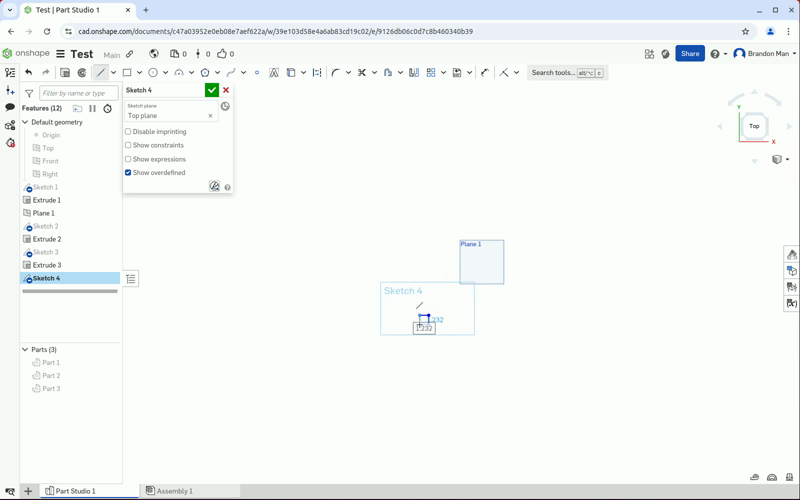
scroll(6)
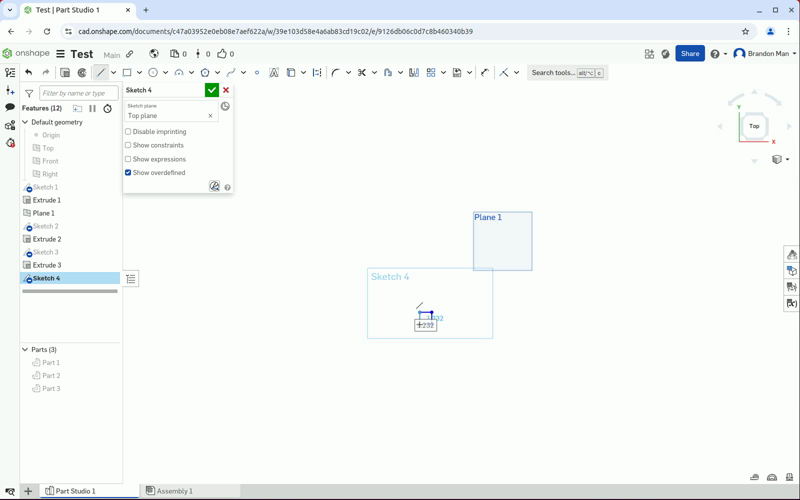
scroll(6)
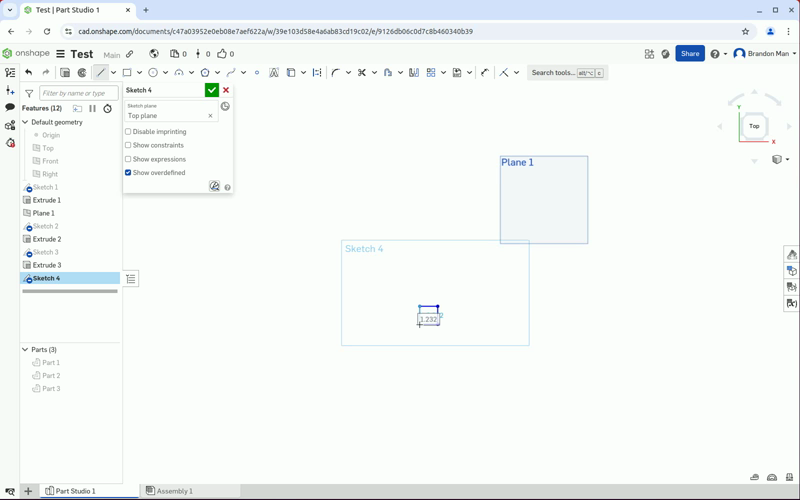
scroll(6)
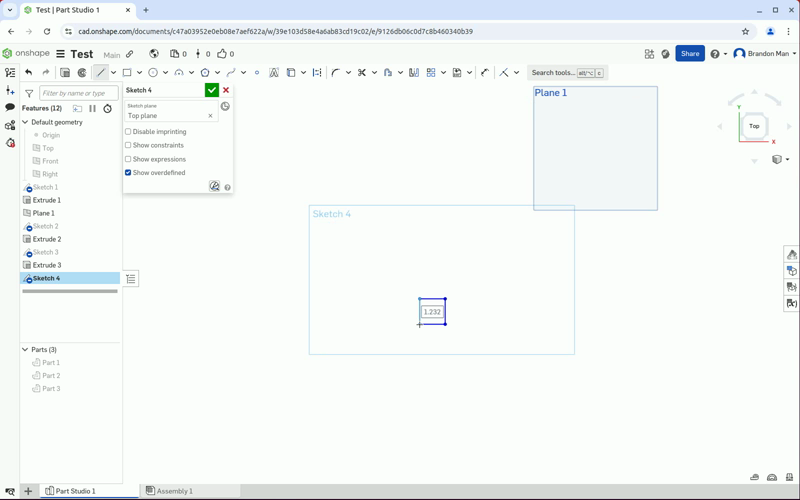
scroll(6)
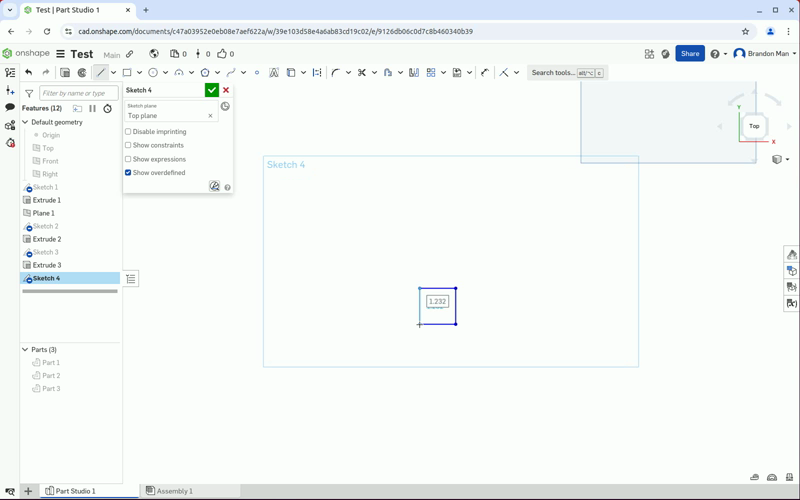
scroll(6)
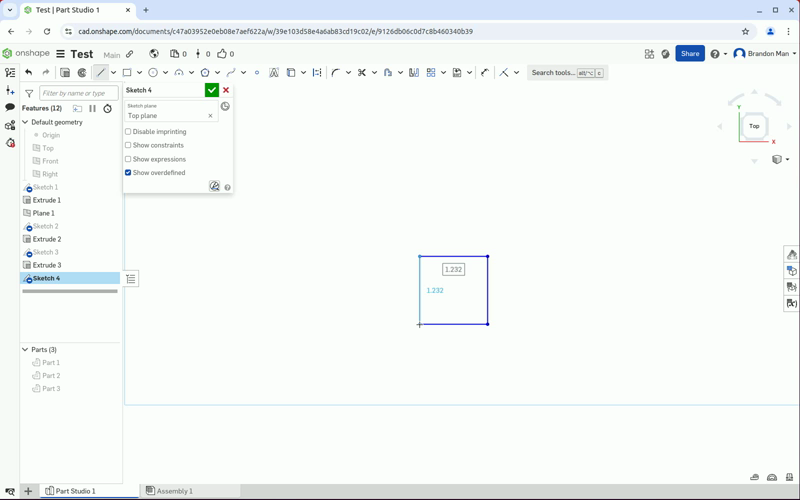
key_up(shift)
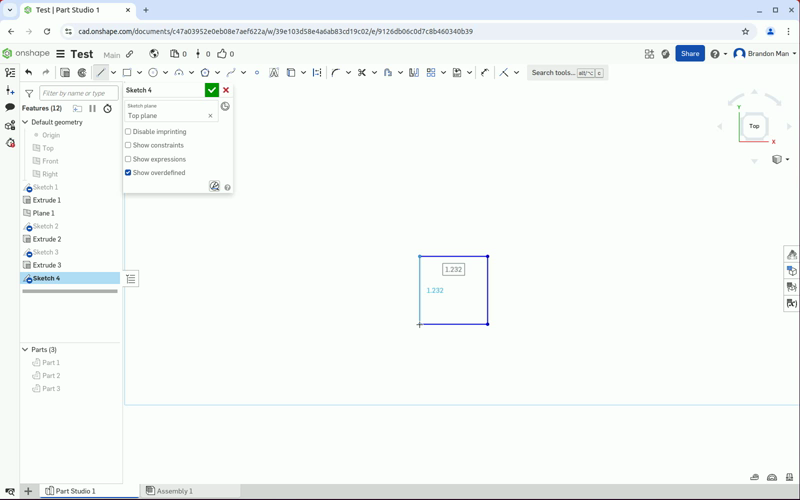
click(419, 324)
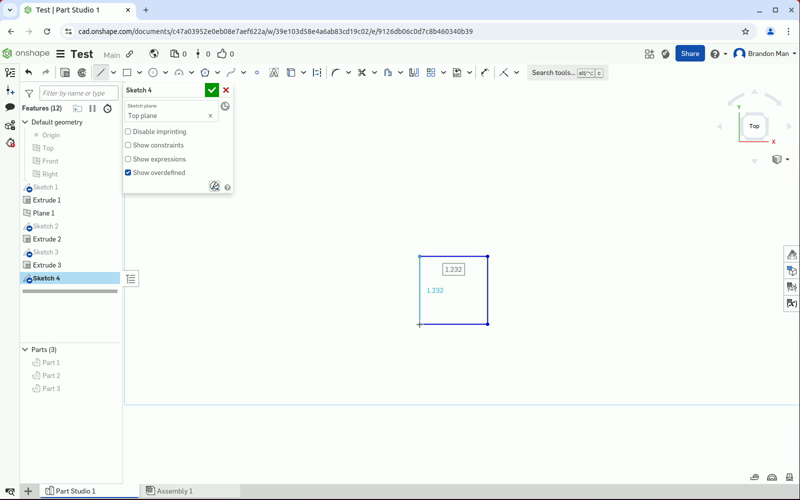
scroll(-6)
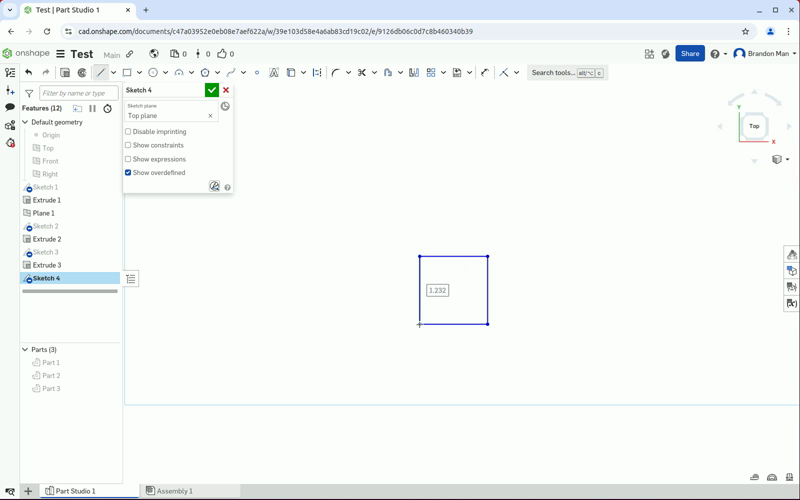
scroll(-6)
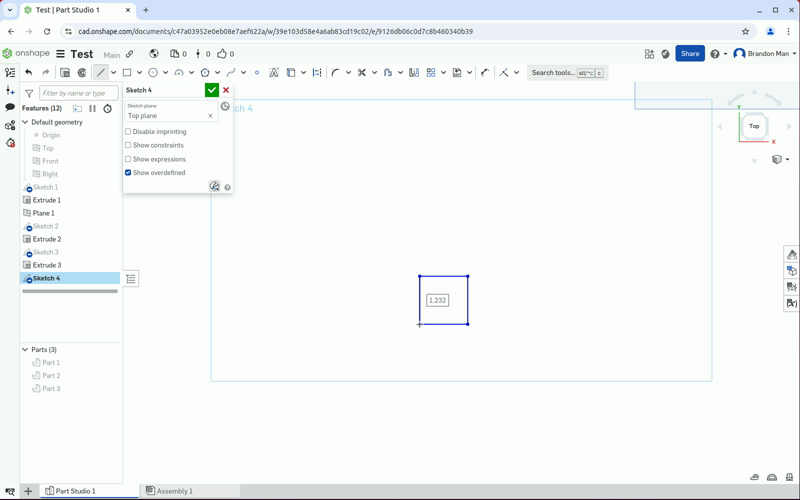
scroll(-6)
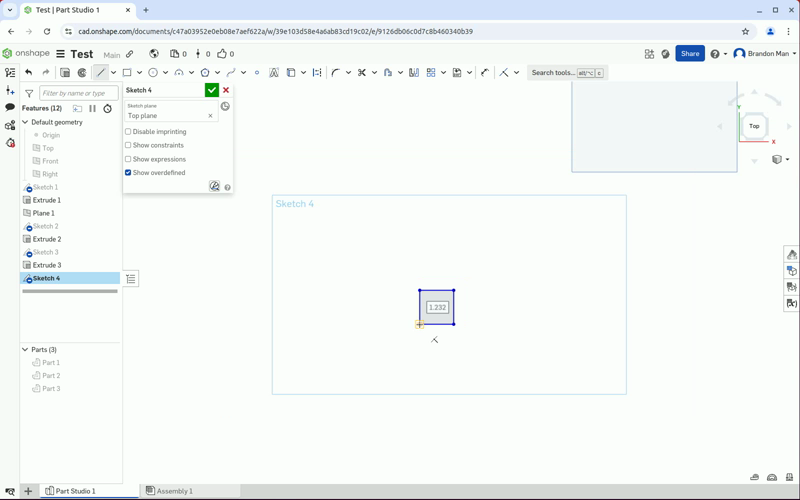
scroll(-6)
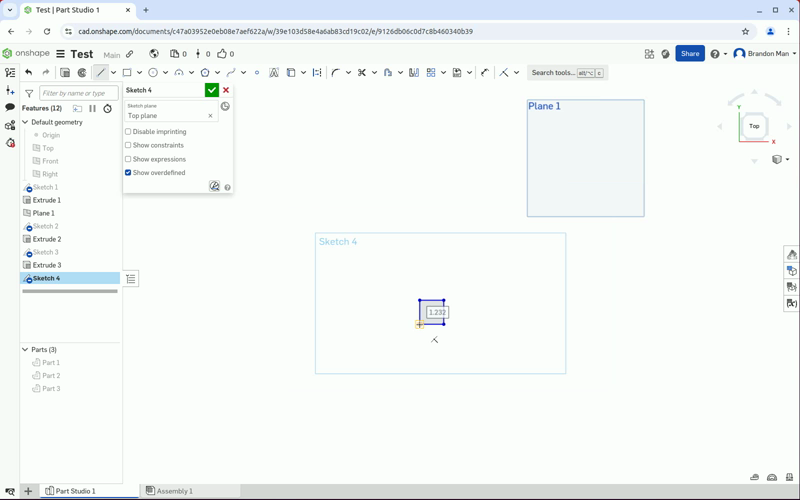
scroll(-6)
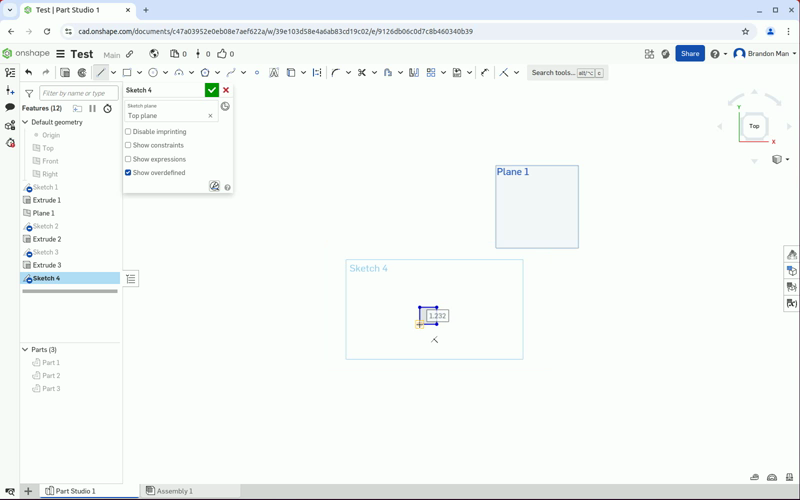
scroll(-6)
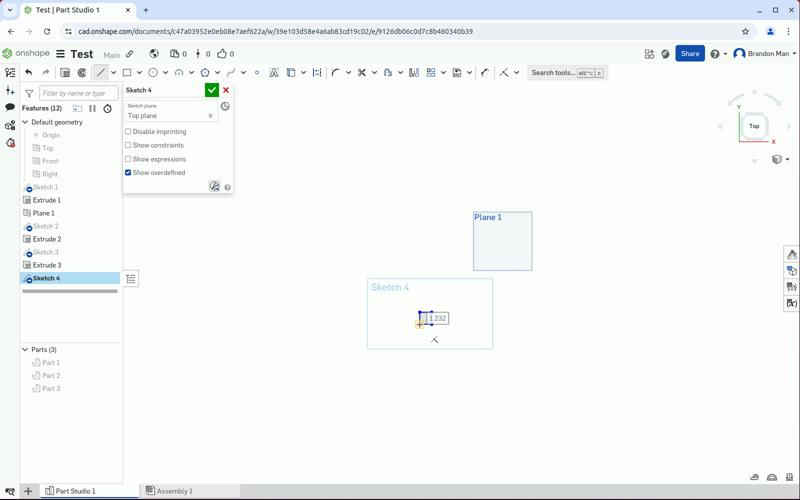
scroll(-6)
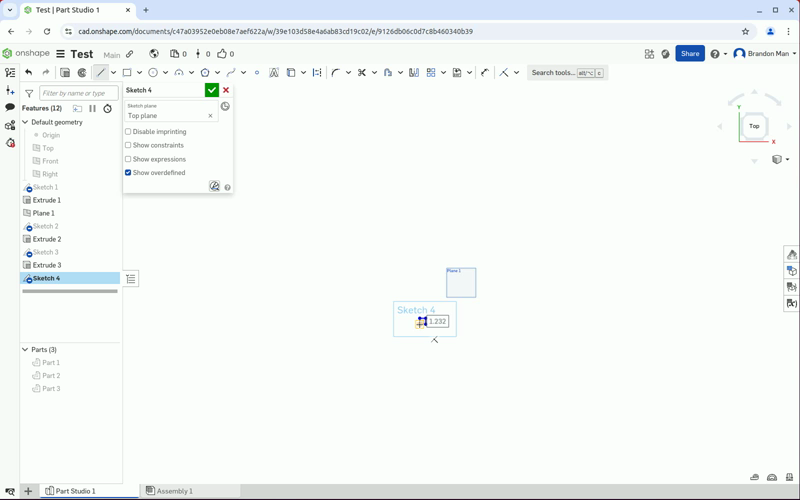
key(esc)
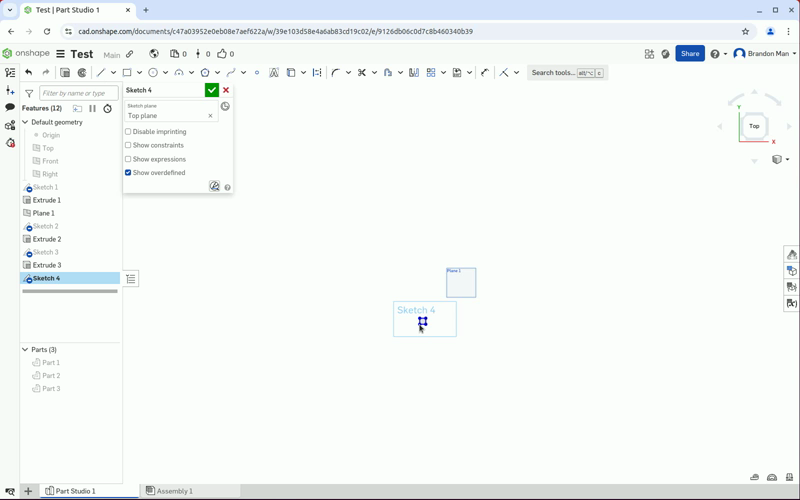
mouse_move(421, 319)
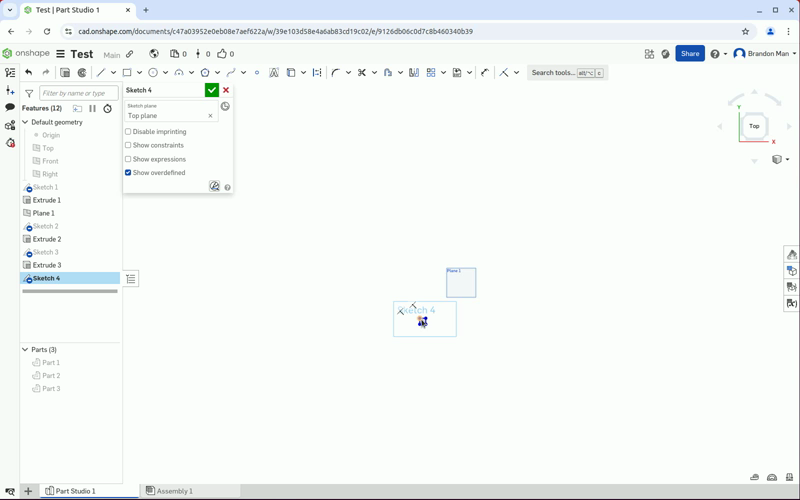
scroll(6)
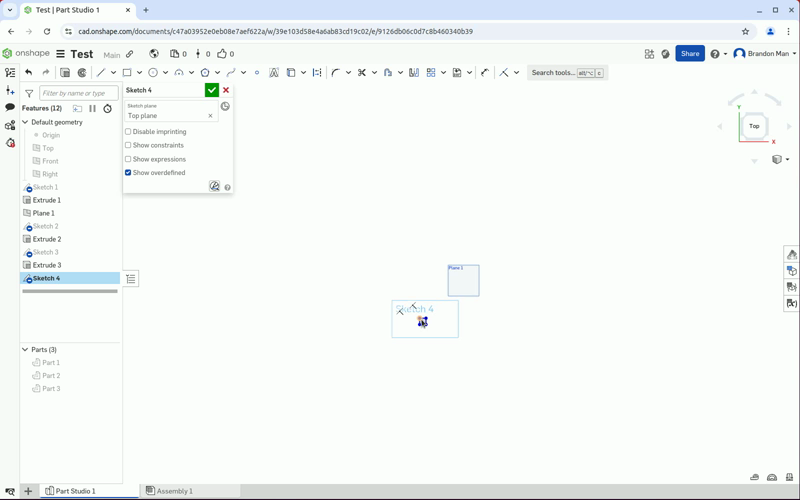
scroll(6)
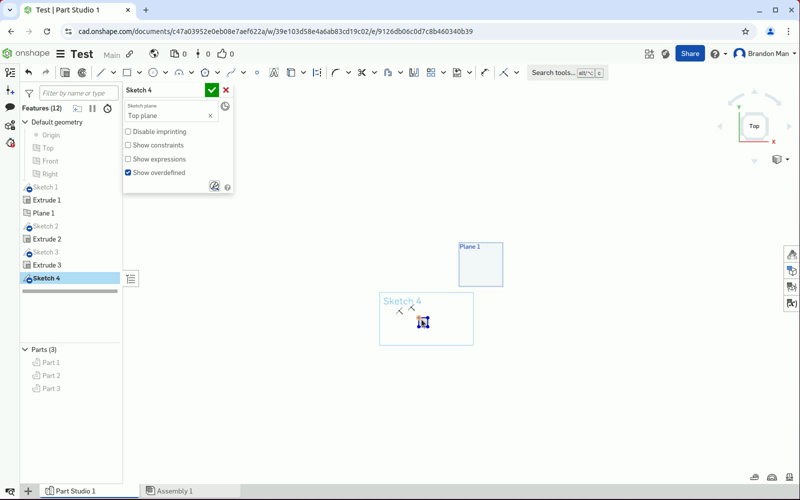
scroll(6)
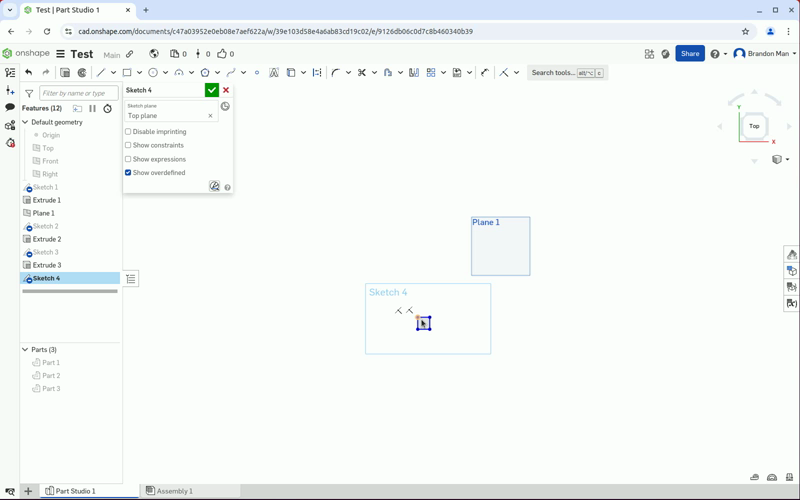
scroll(6)
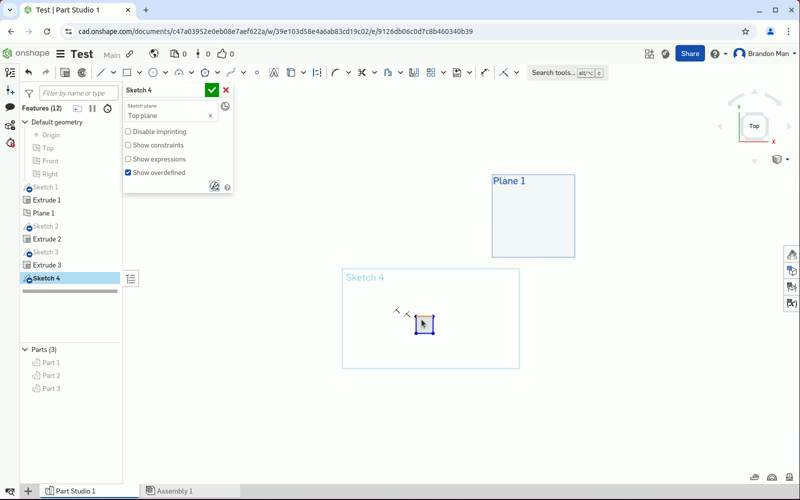
scroll(6)
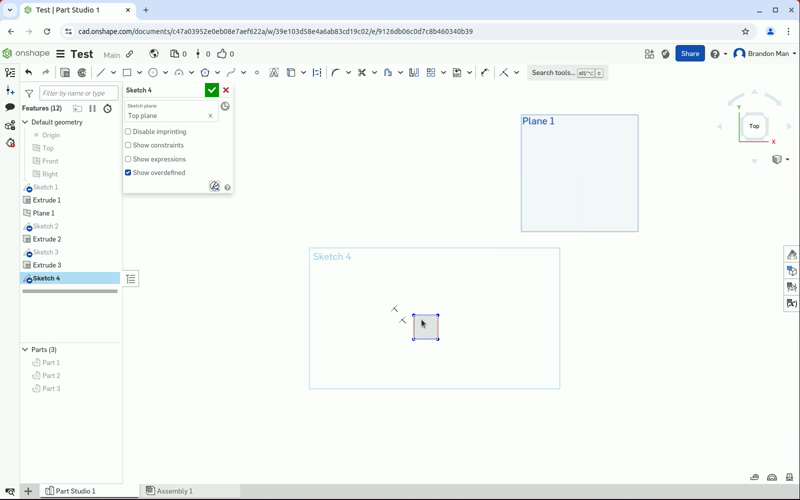
scroll(6)
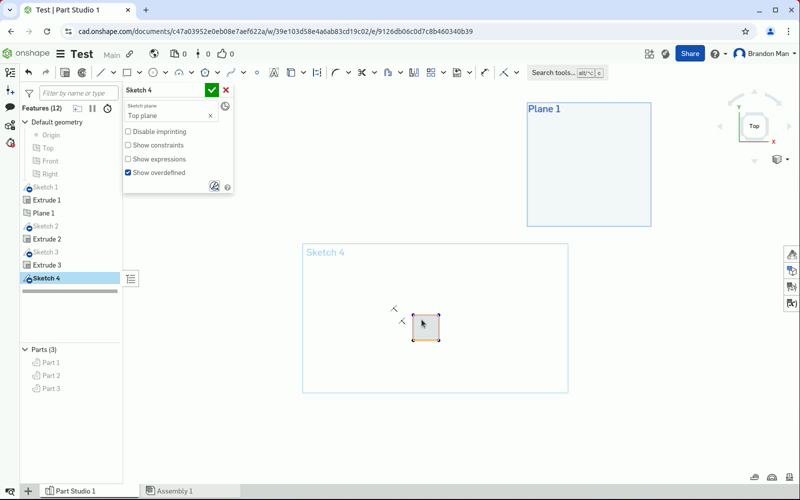
scroll(6)
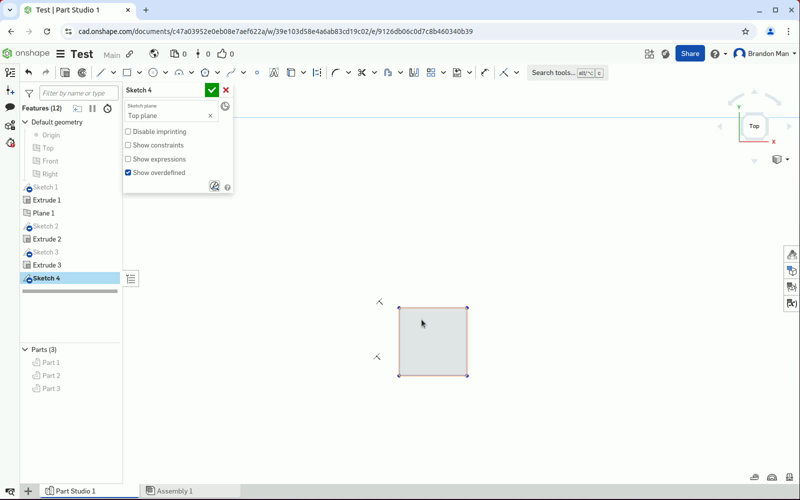
click(421, 319)
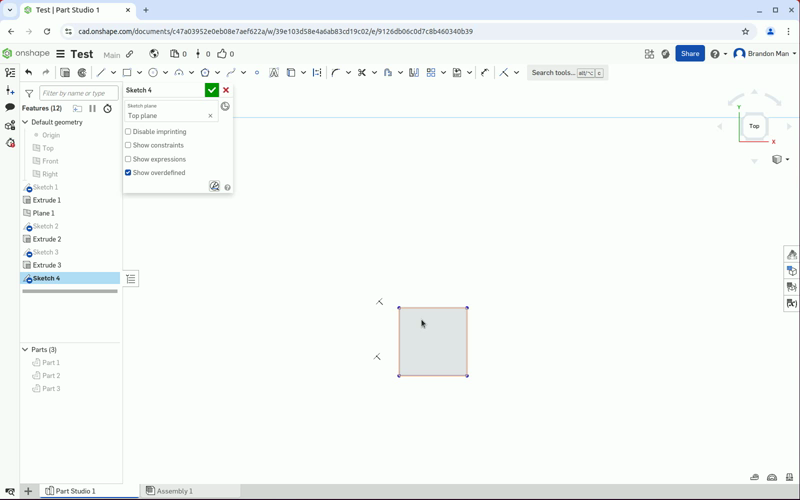
scroll(-6)
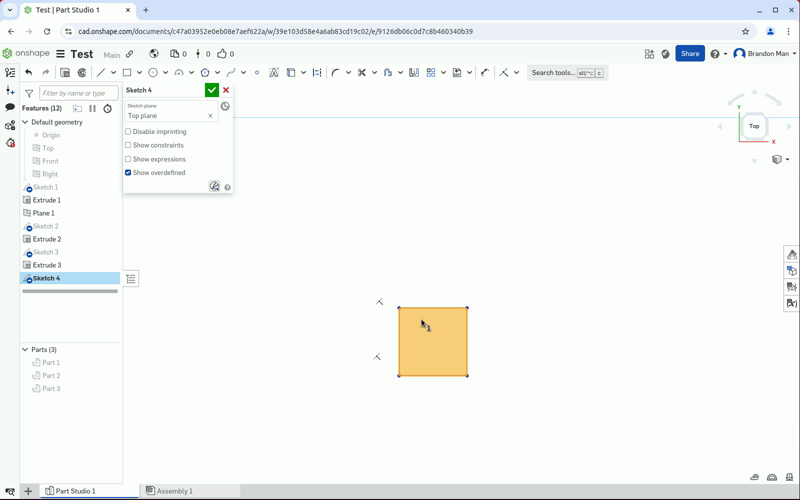
scroll(-6)
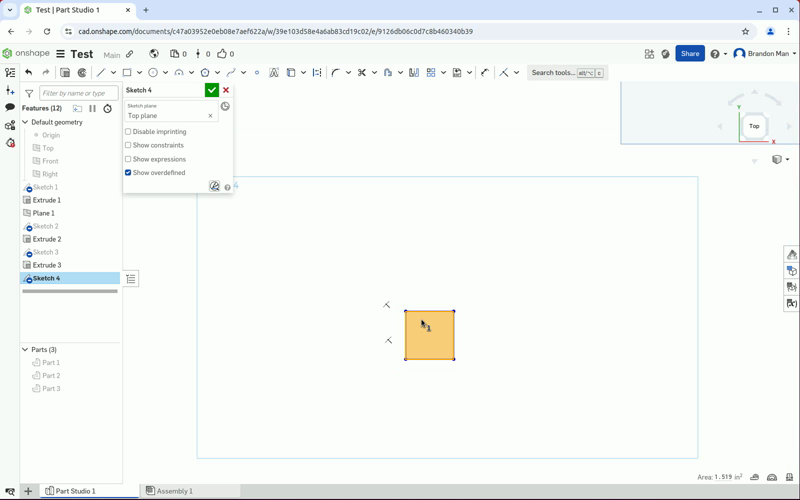
scroll(-6)
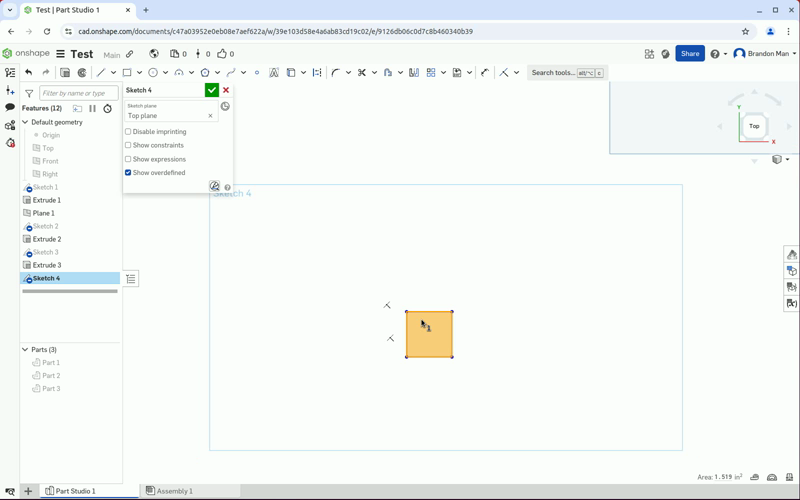
scroll(-6)
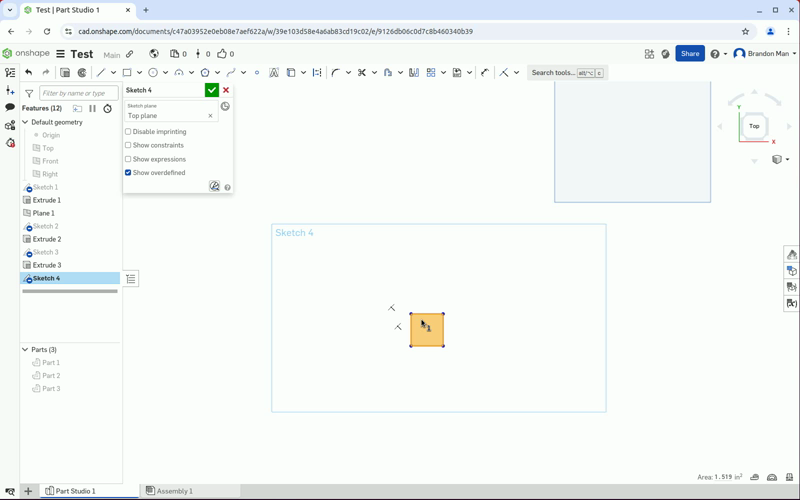
scroll(-6)
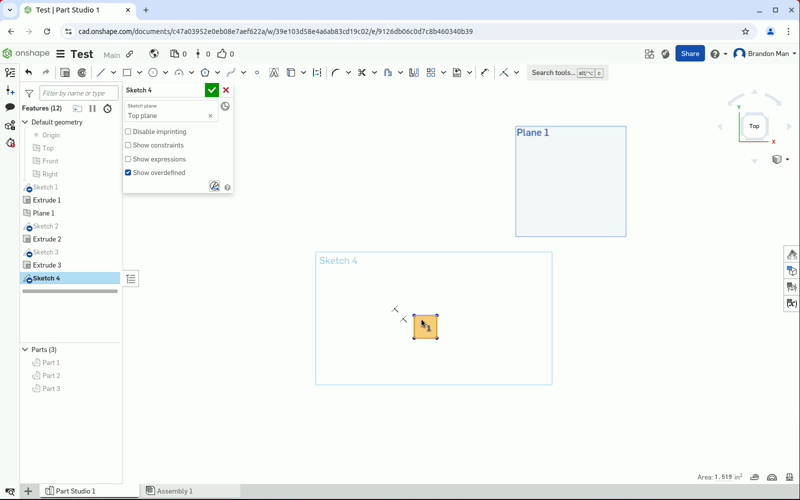
scroll(-6)
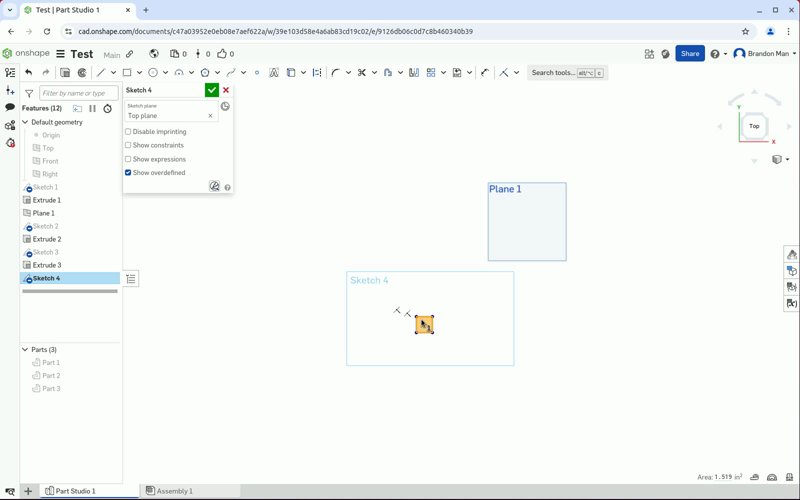
scroll(-6)
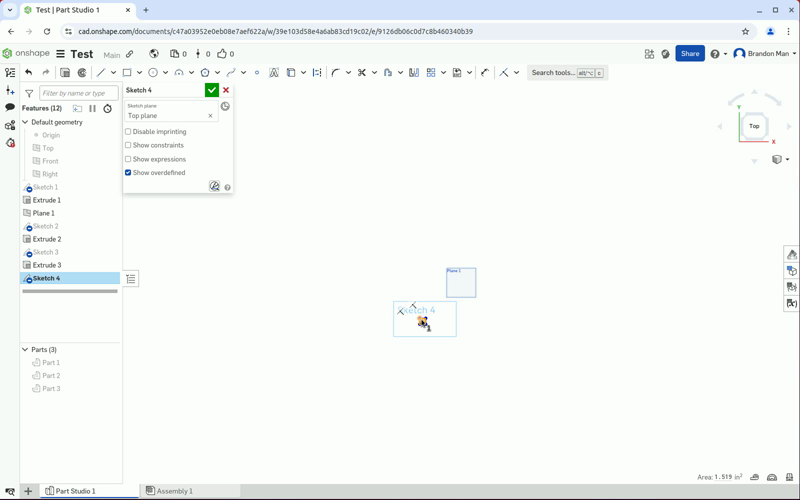
mouse_move(73, 352)
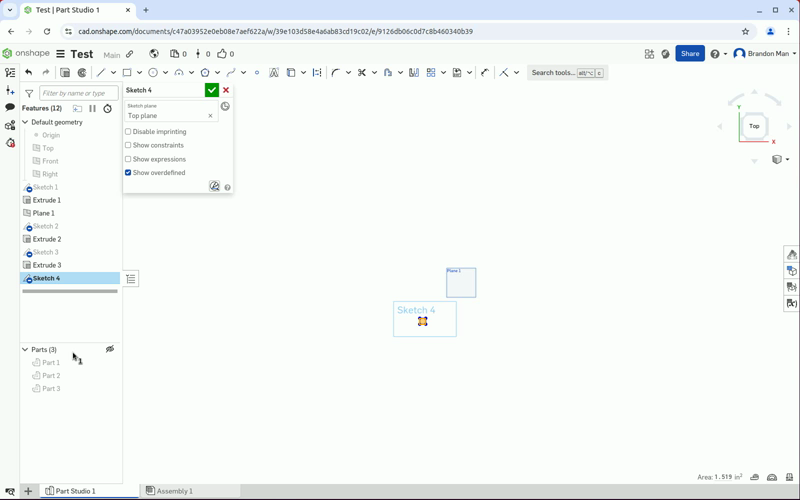
key(shift+y)
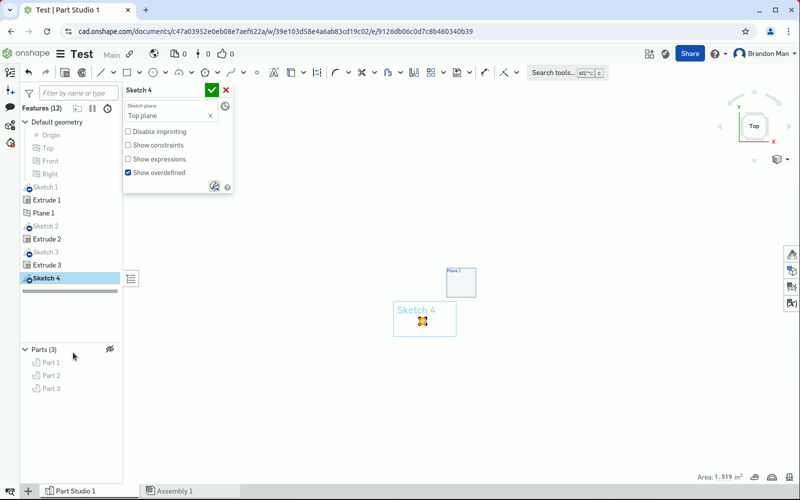
key(shift+e)
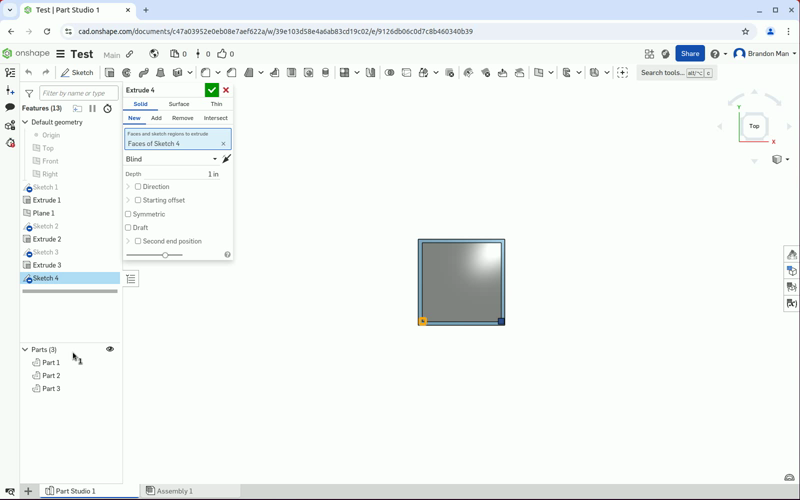
mouse_move(143, 106)
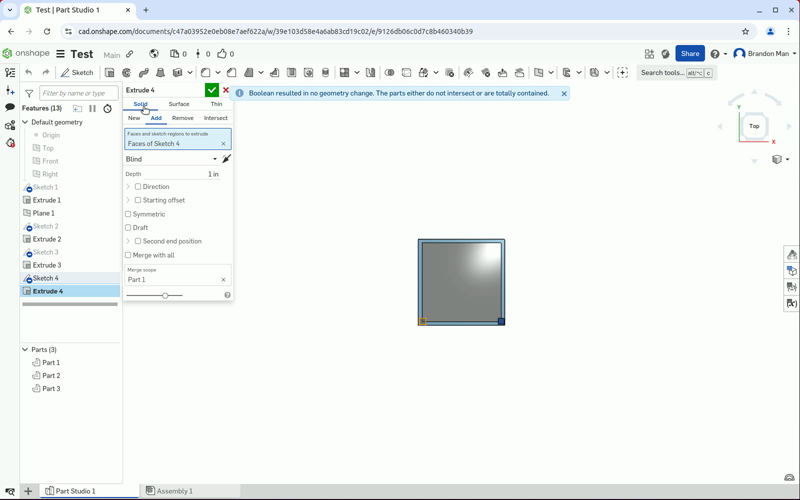
click(143, 106)
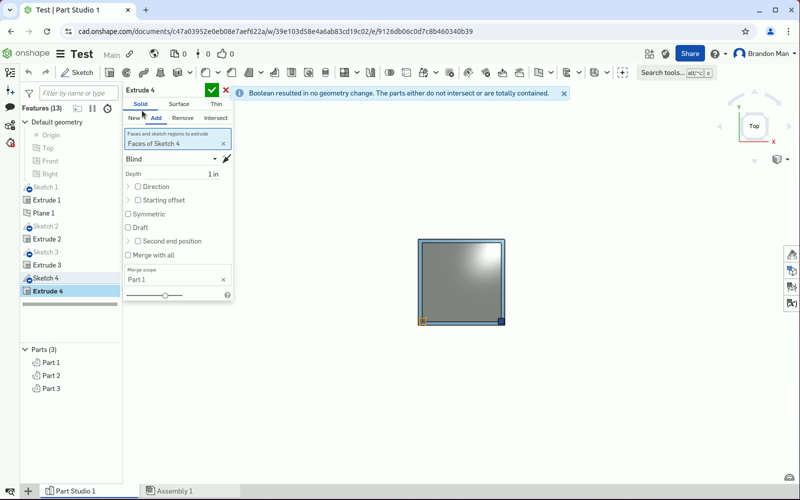
mouse_move(137, 120)
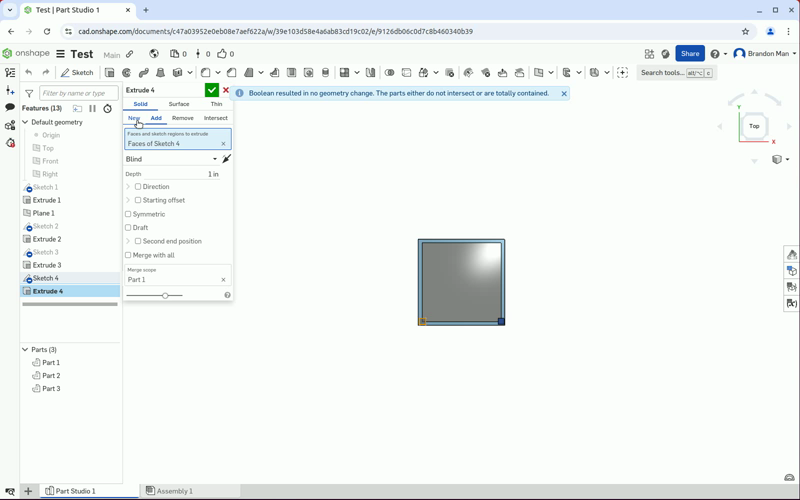
click(137, 120)
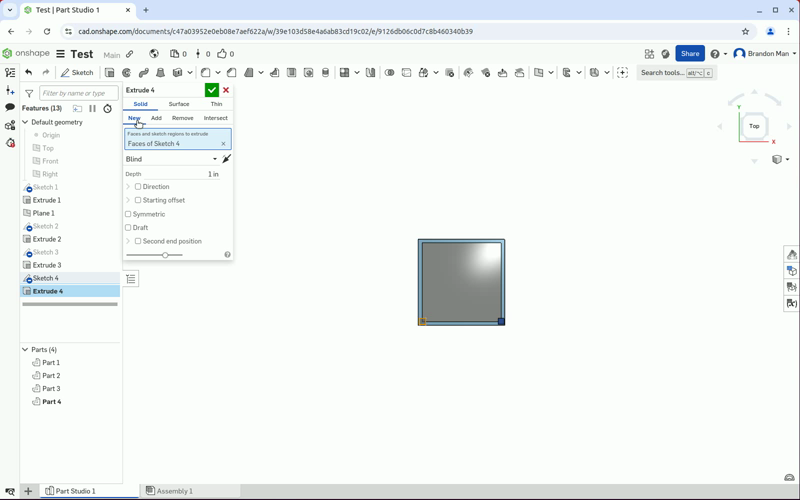
key(tab, 4)
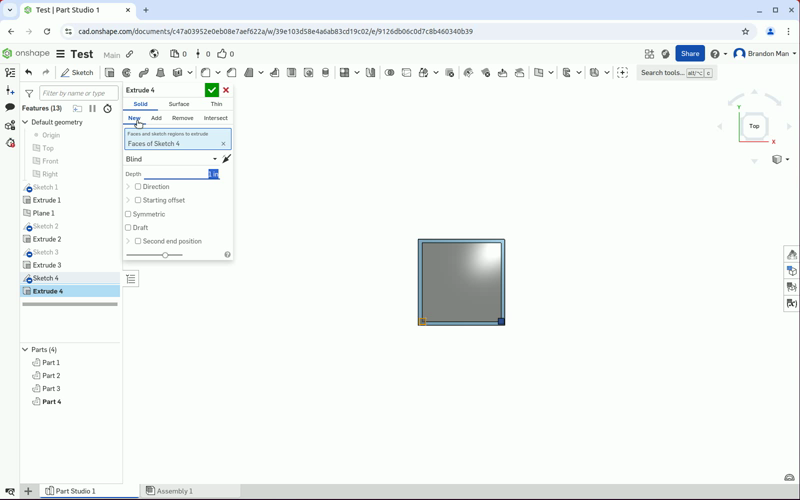
text(23.108)
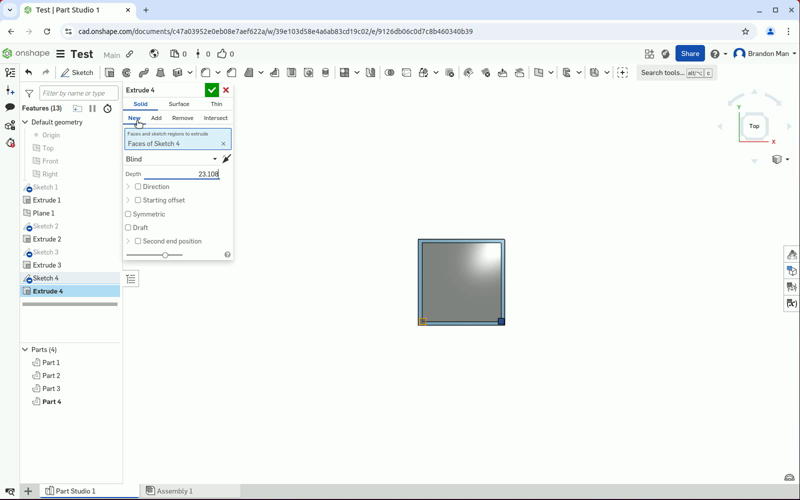
key(enter)
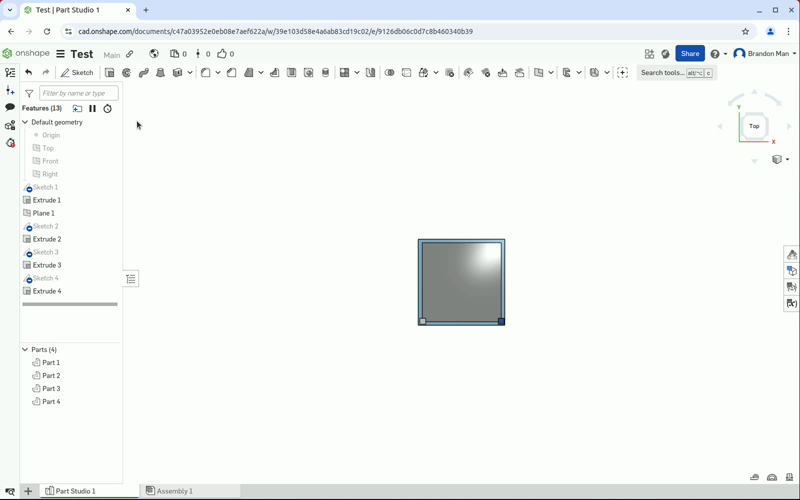
key(shift+h)
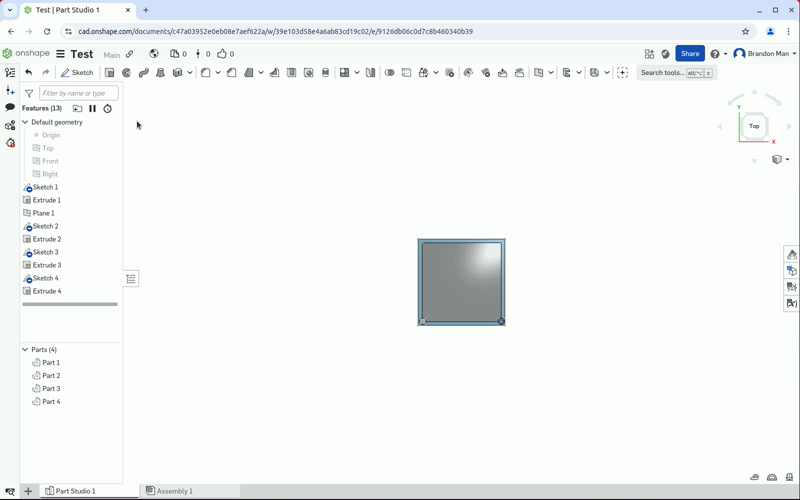
key(shift+h)
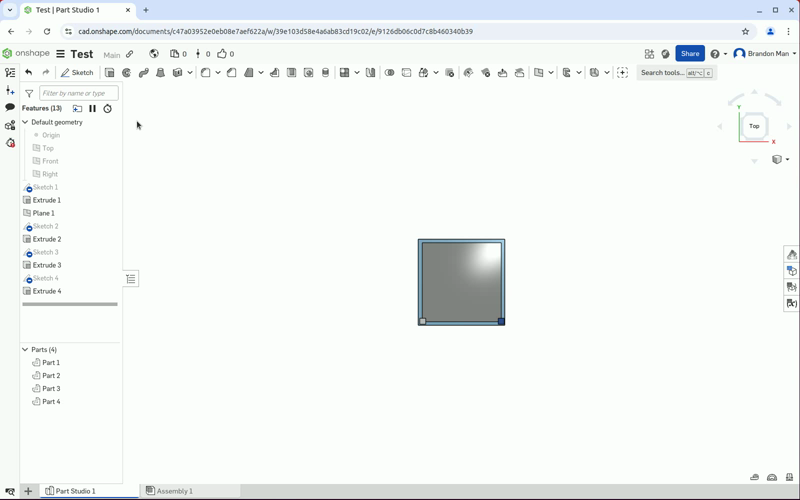
mouse_move(73, 189)
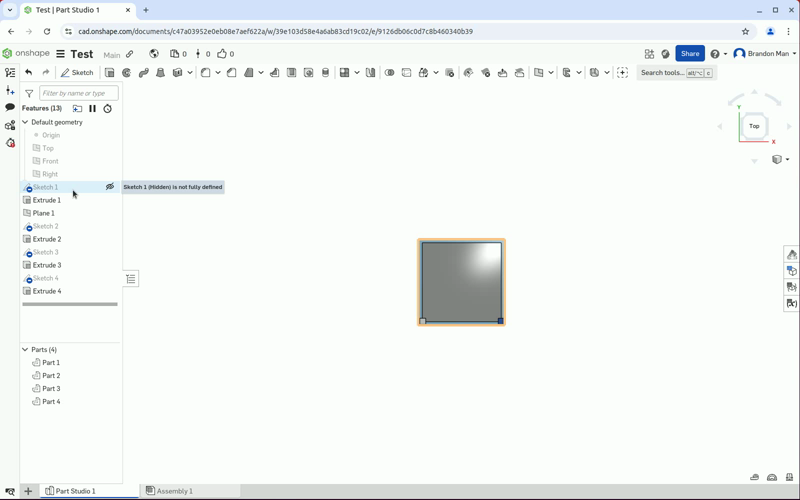
click(73, 189)
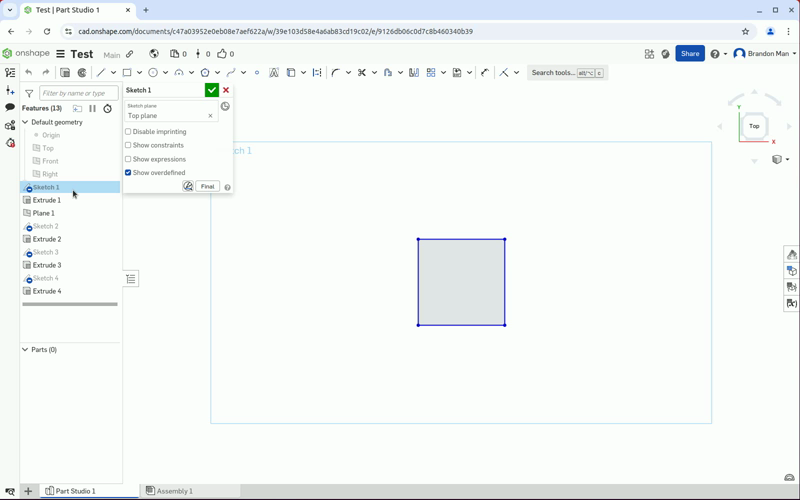
mouse_move(229, 92)
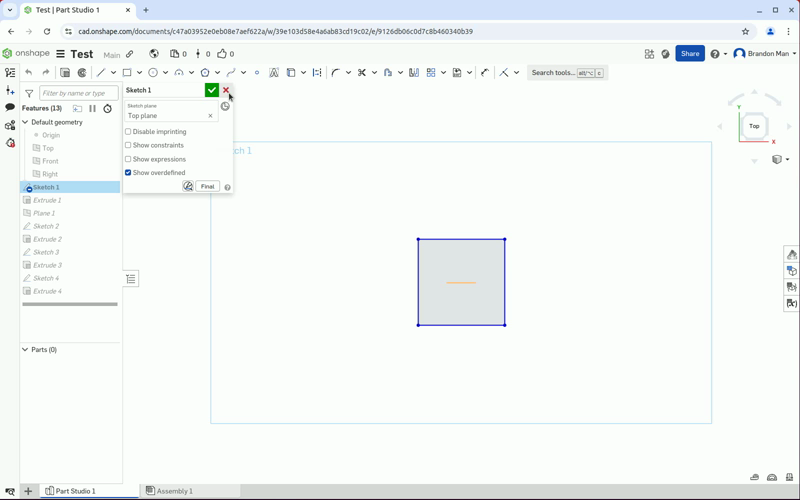
click(229, 92)
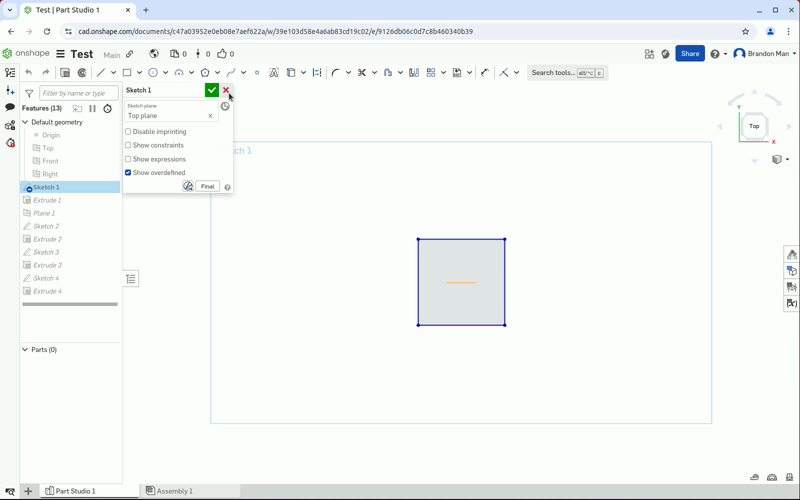
key(shift+s)
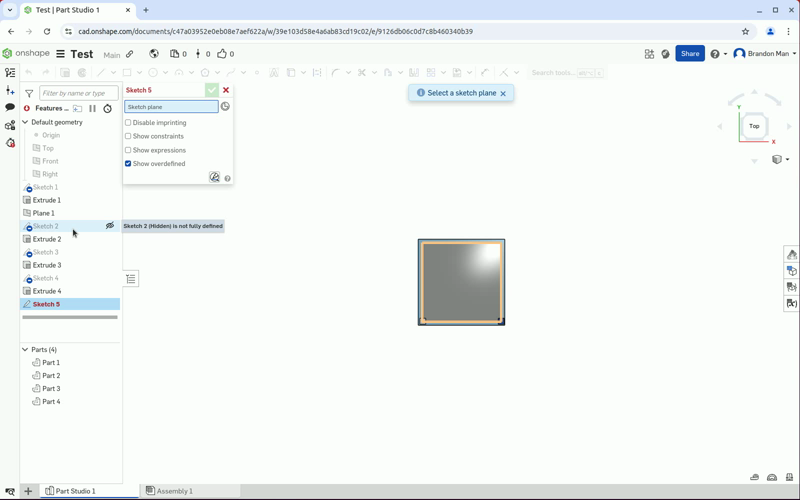
scroll(3)
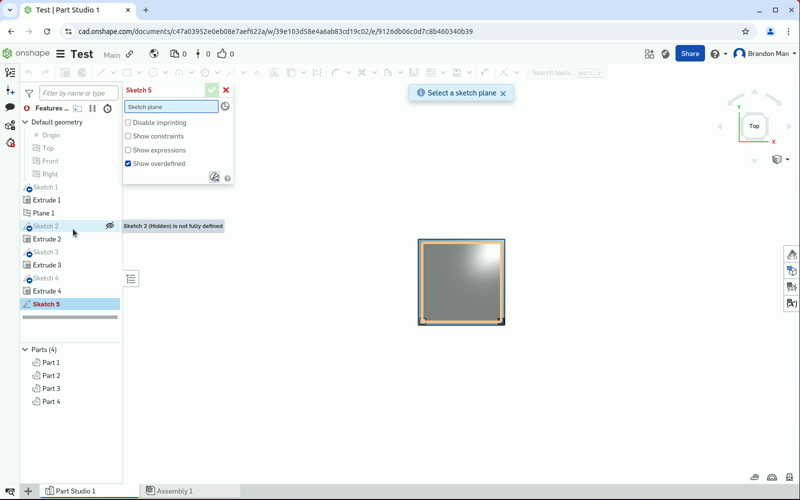
mouse_move(73, 150)
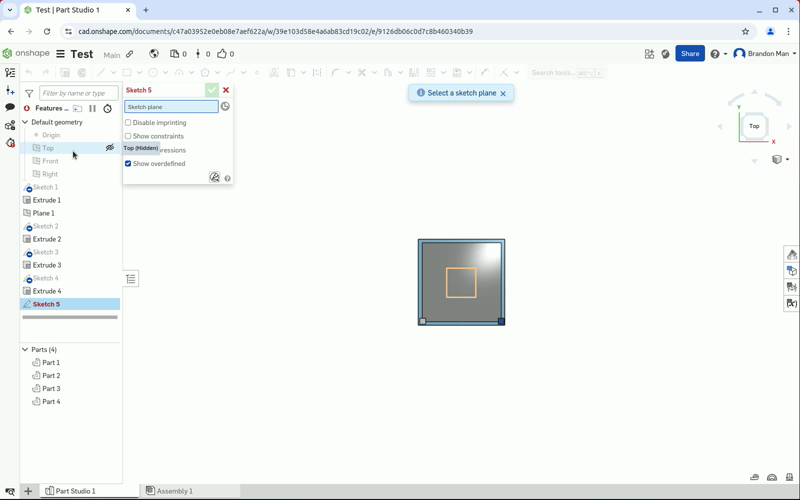
click(73, 150)
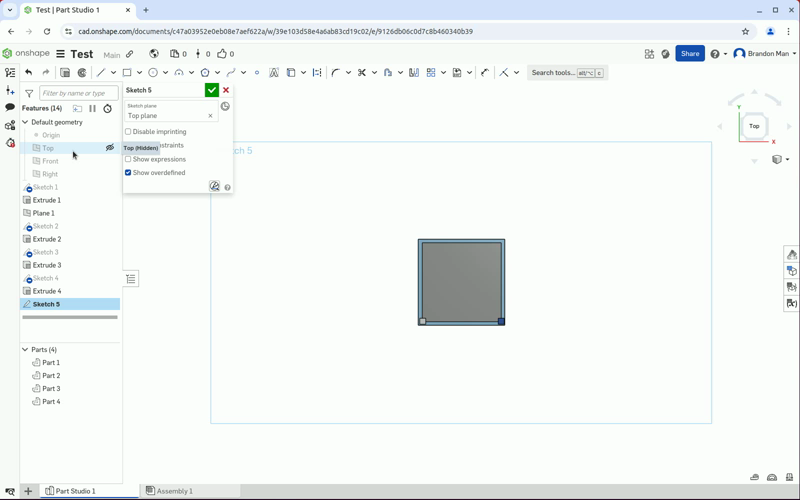
mouse_move(73, 352)
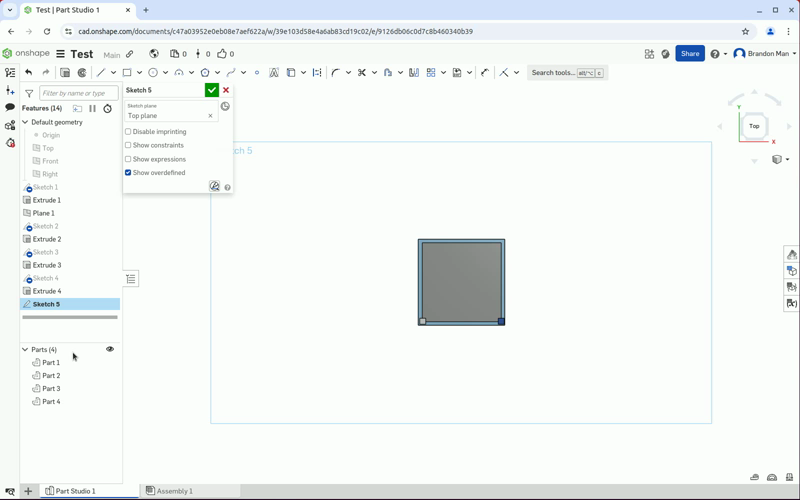
key(y)
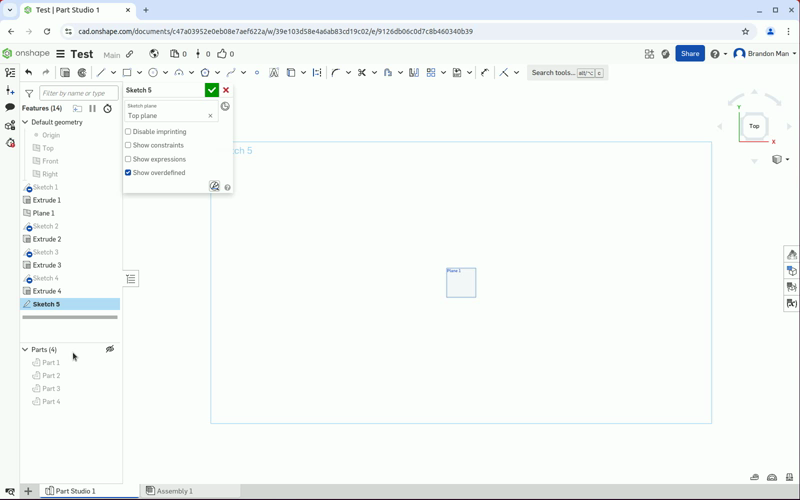
key(l)
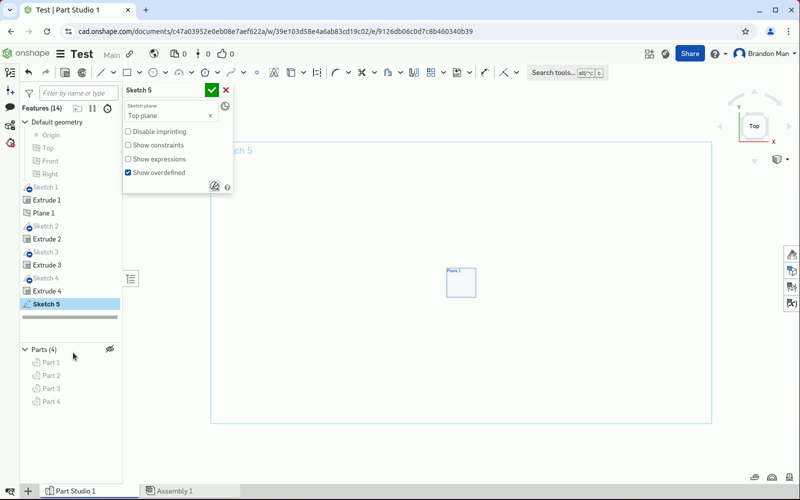
key_down(shift)
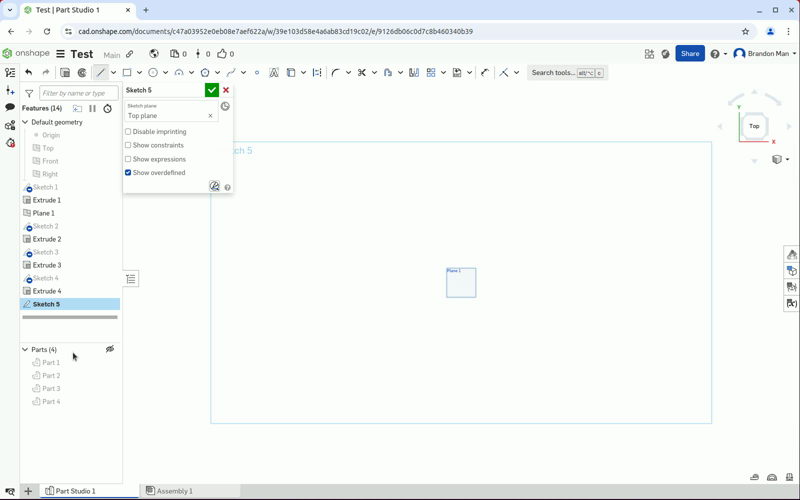
mouse_move(419, 245)
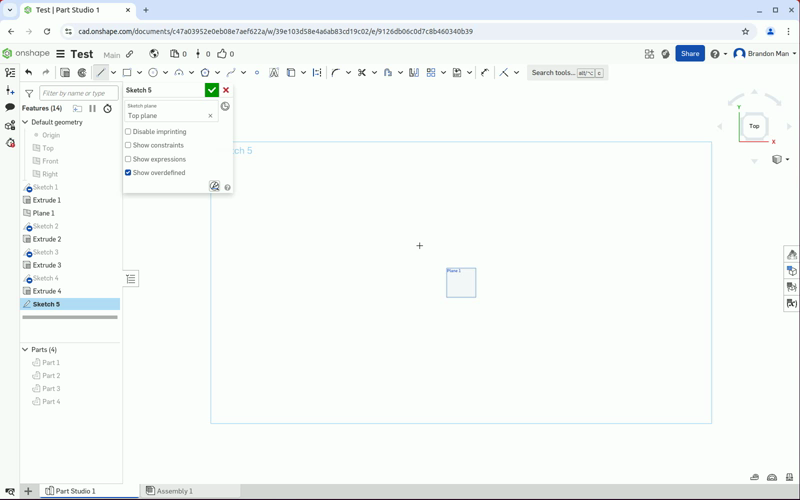
click(419, 245)
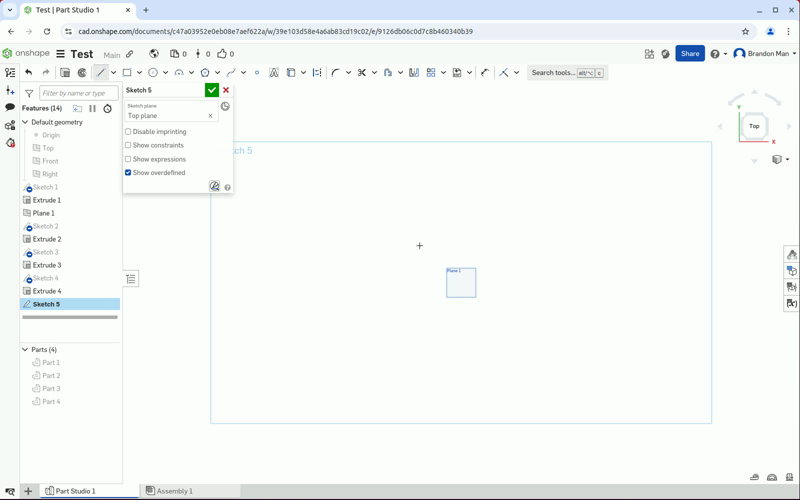
key_up(shift)
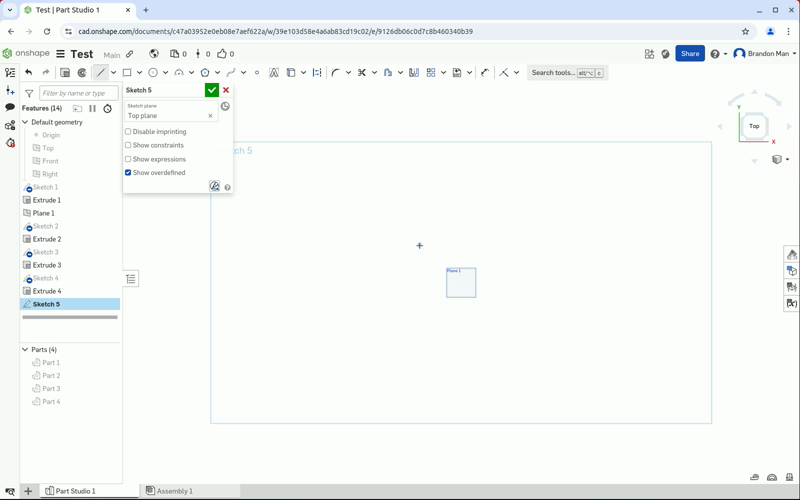
key_down(shift)
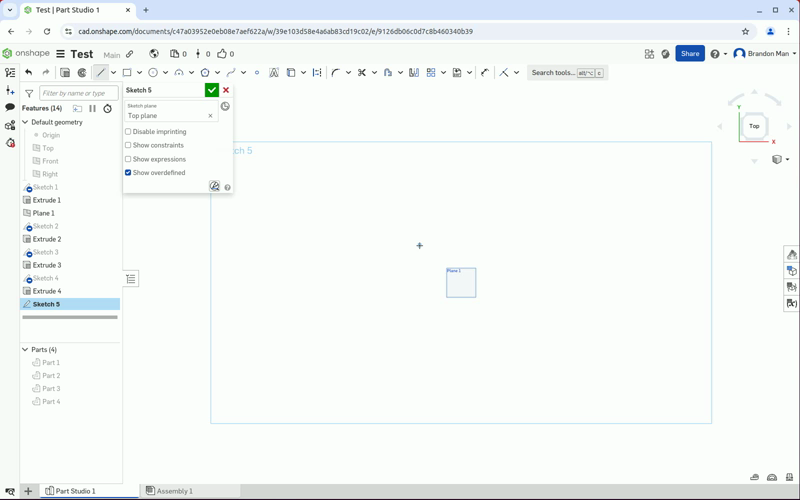
mouse_move(449, 245)
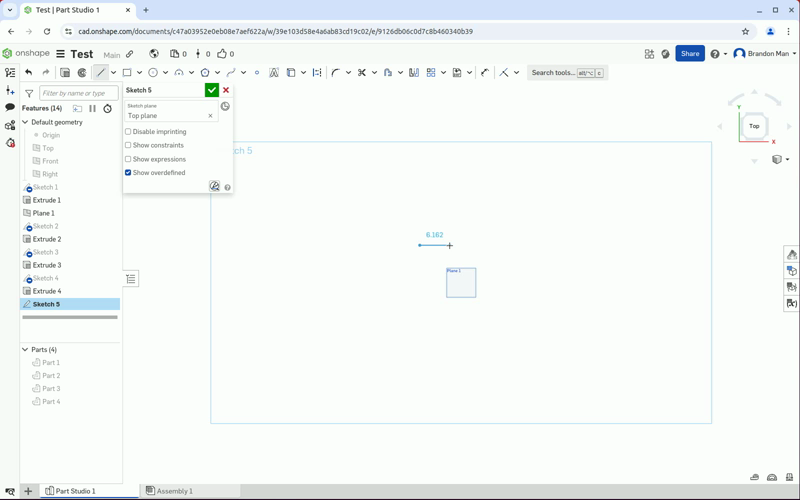
mouse_move(425, 245)
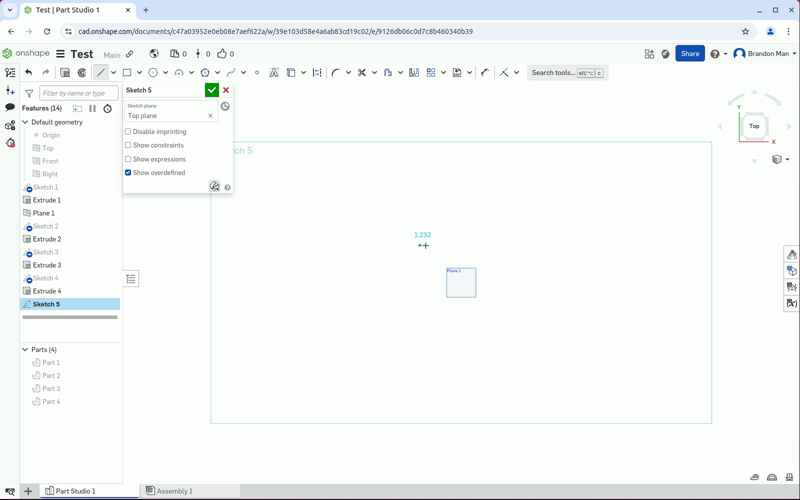
scroll(6)
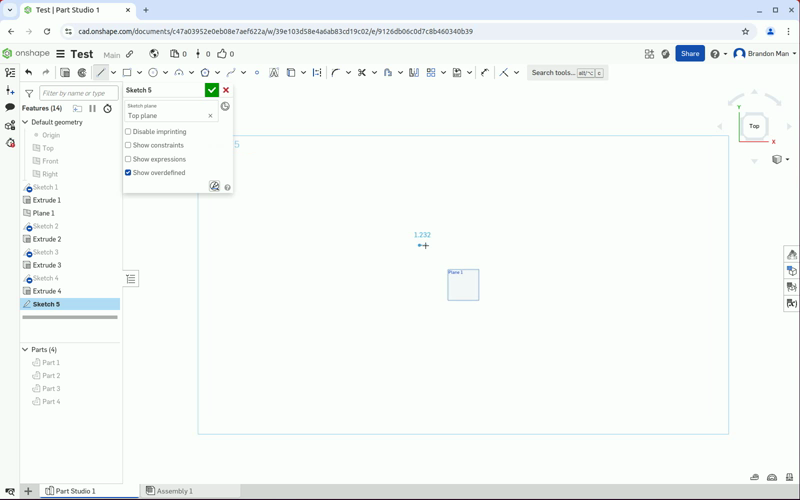
scroll(6)
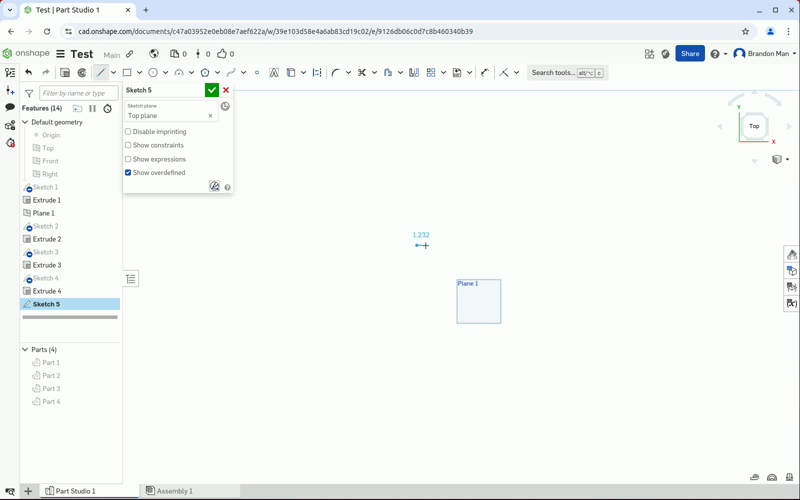
scroll(6)
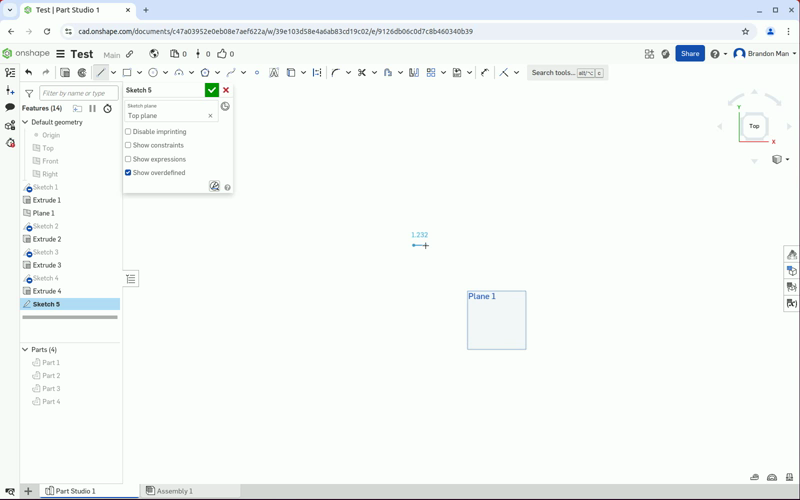
scroll(6)
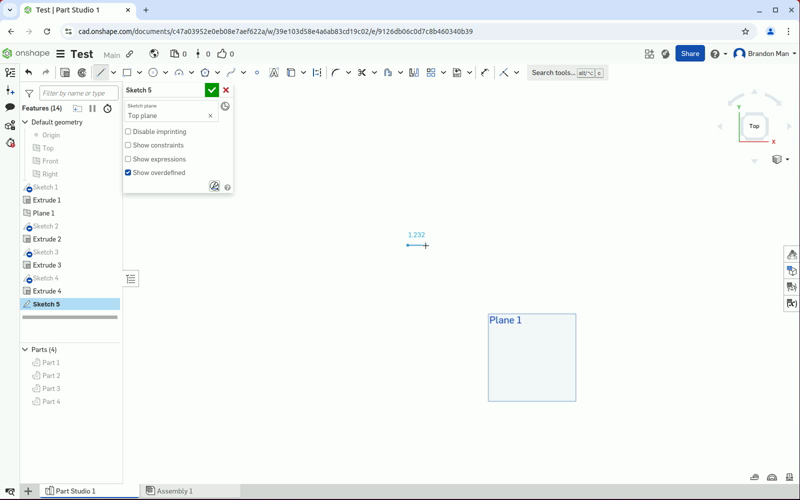
scroll(6)
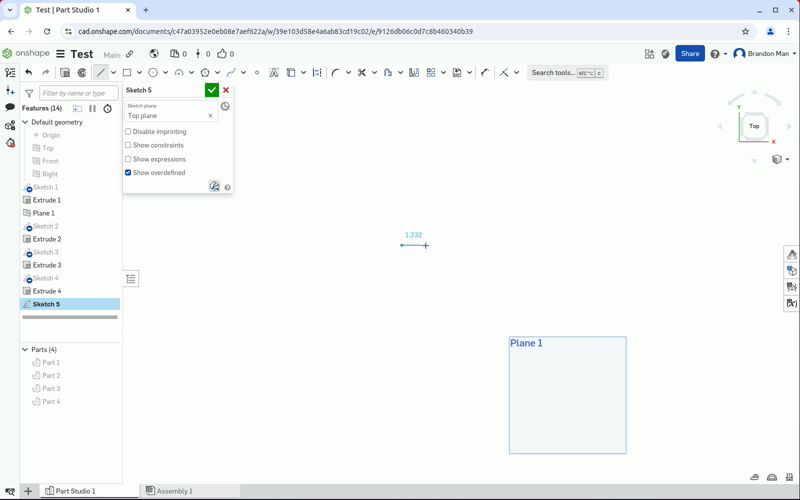
scroll(6)
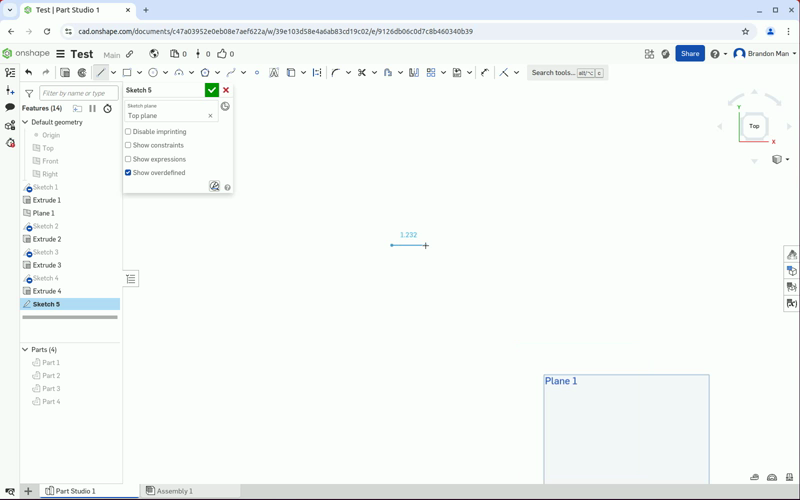
scroll(6)
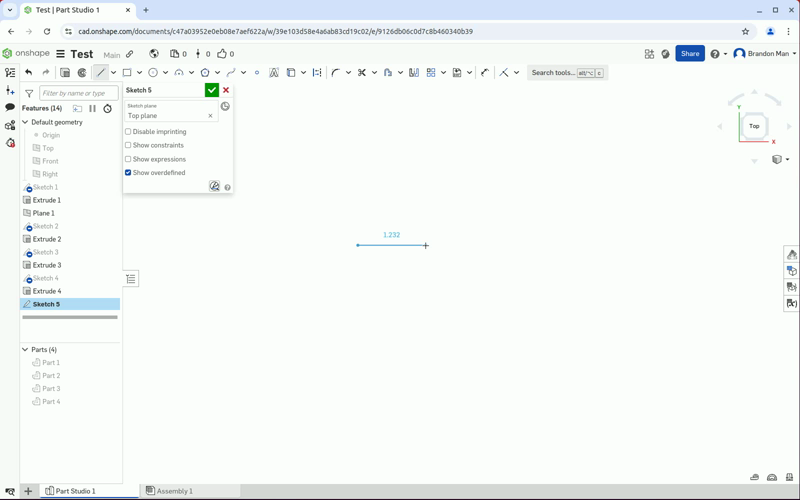
click(425, 245)
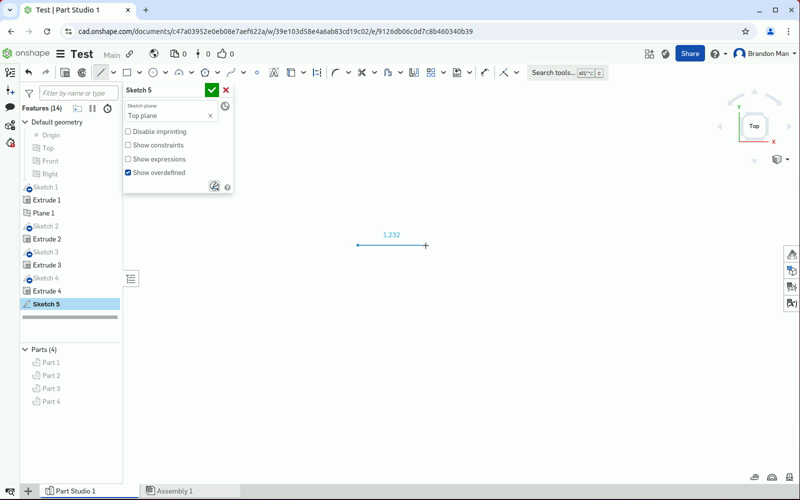
scroll(-6)
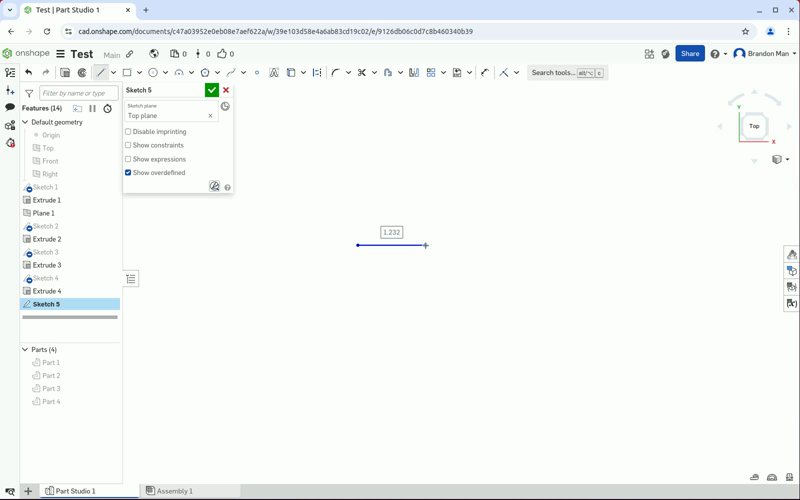
scroll(-6)
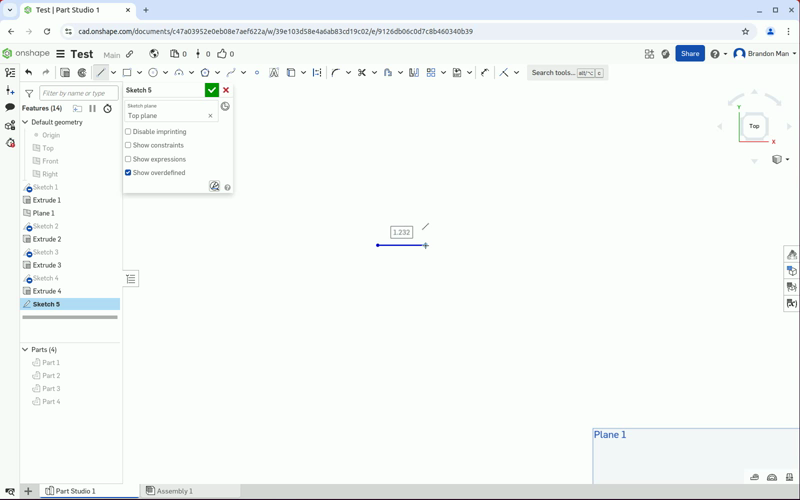
scroll(-6)
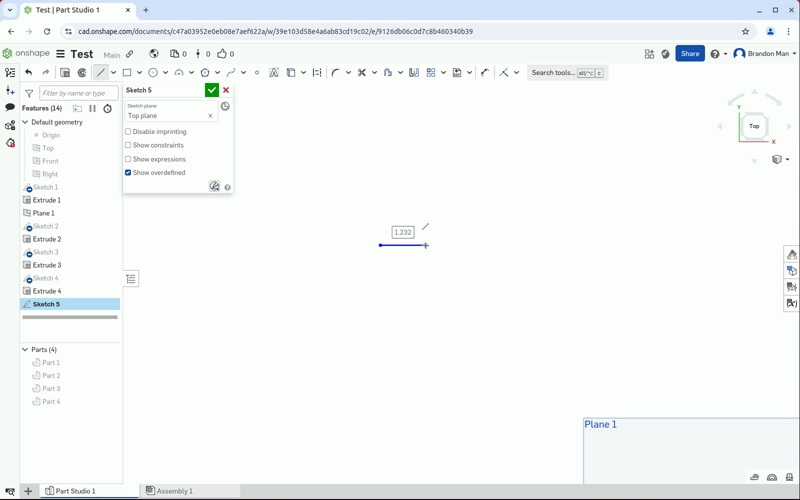
scroll(-6)
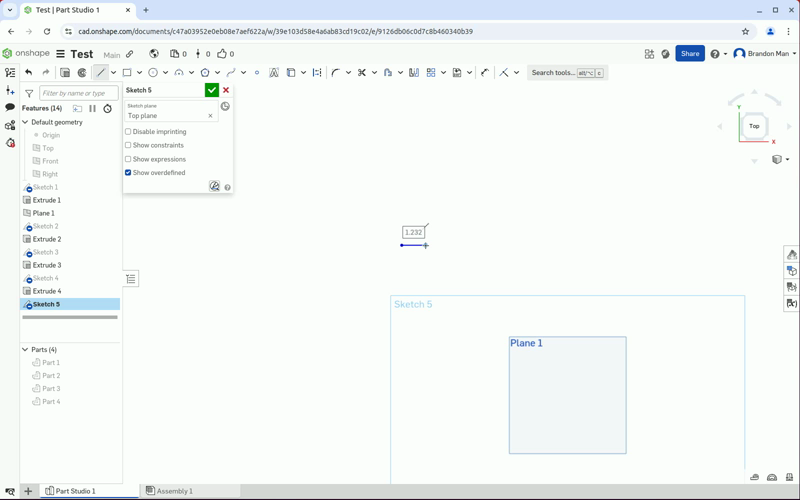
scroll(-6)
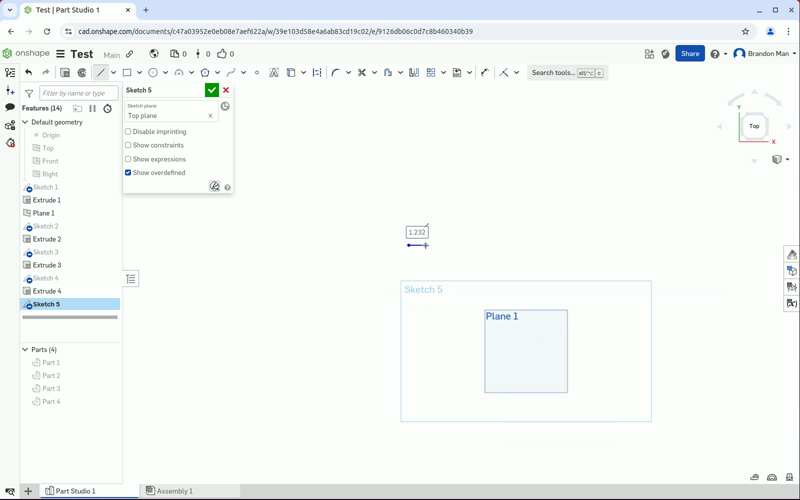
scroll(-6)
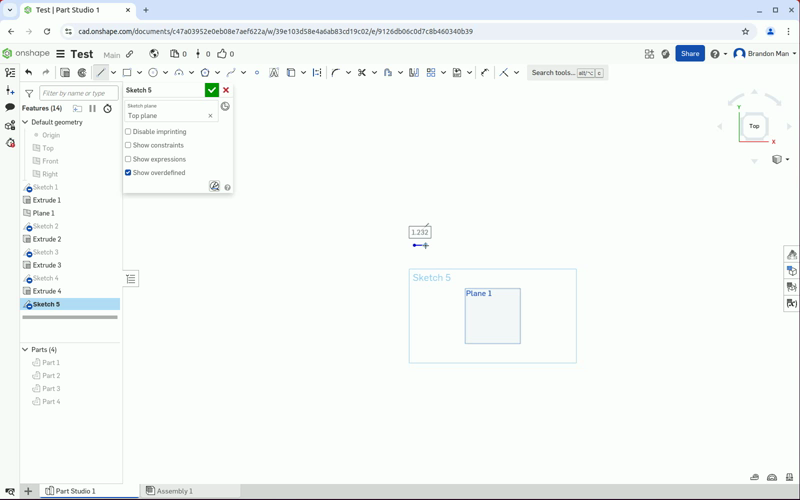
scroll(-6)
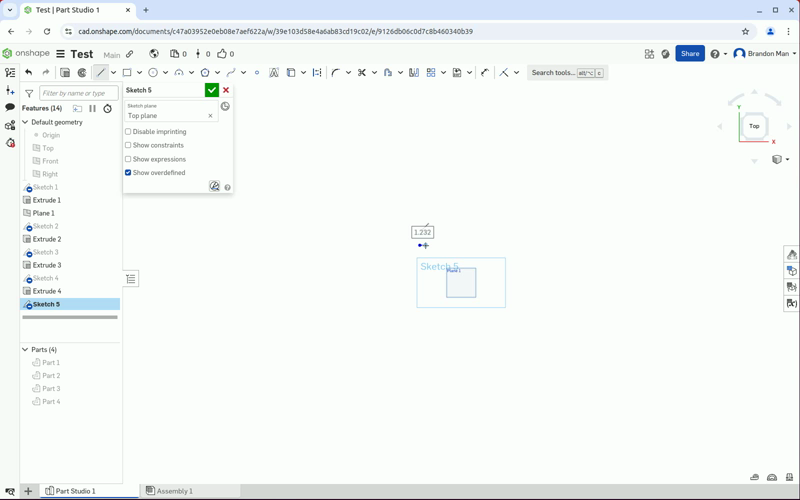
key_up(shift)
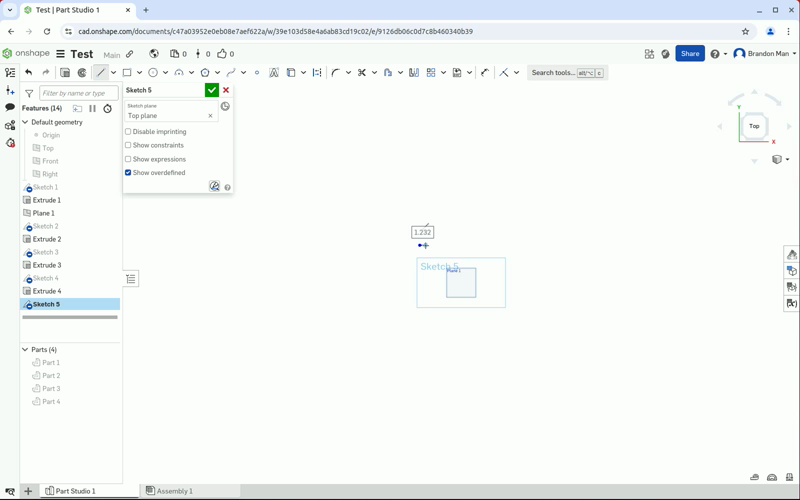
key_down(shift)
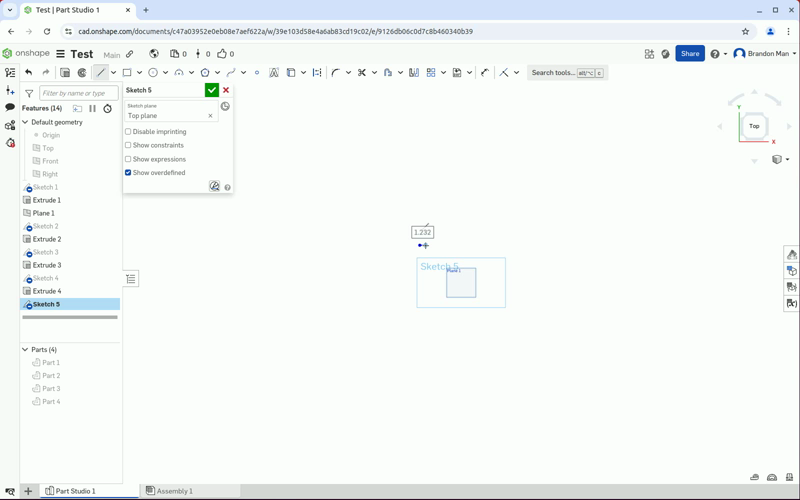
mouse_move(455, 245)
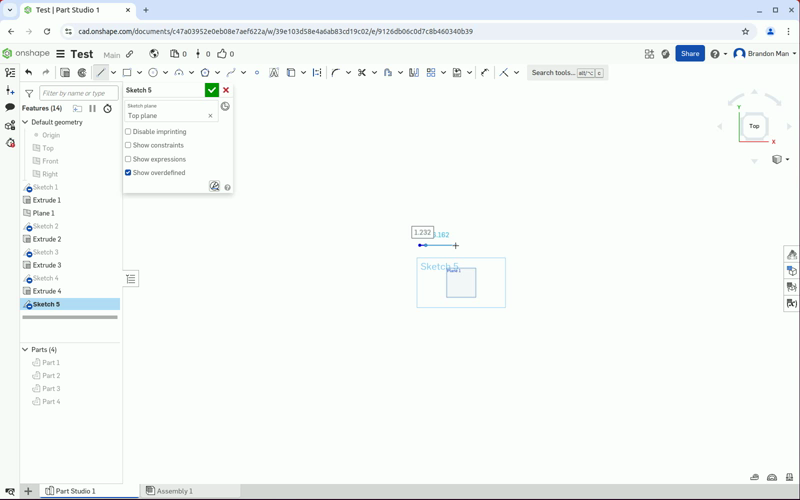
mouse_move(425, 239)
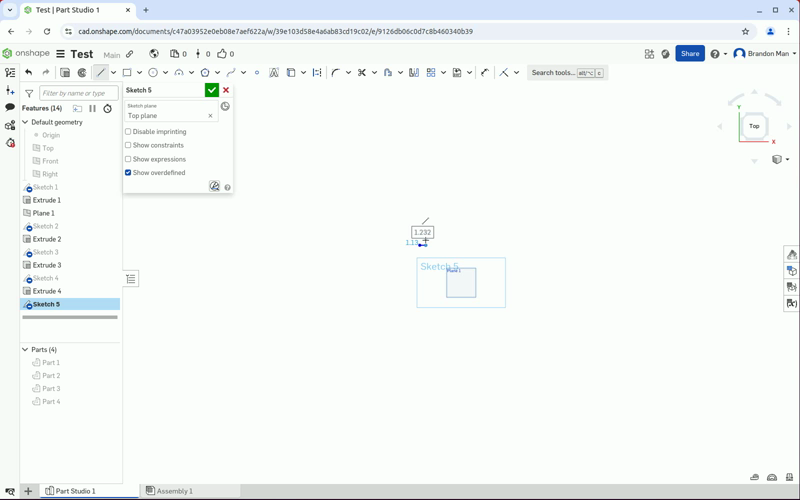
scroll(6)
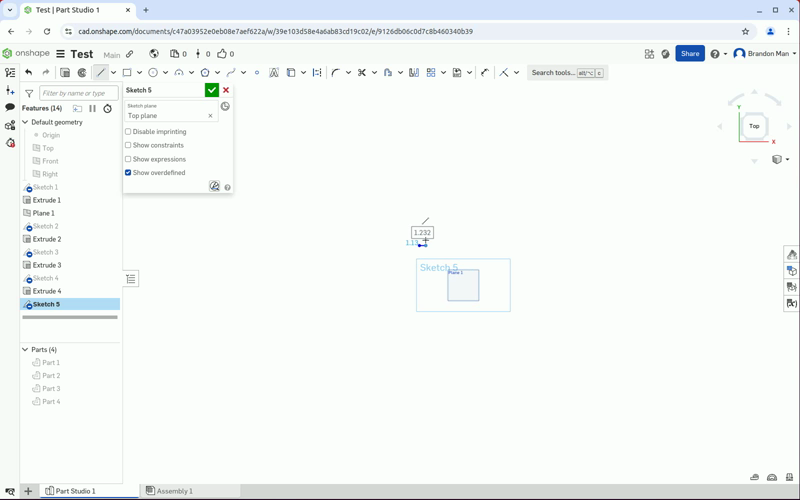
scroll(6)
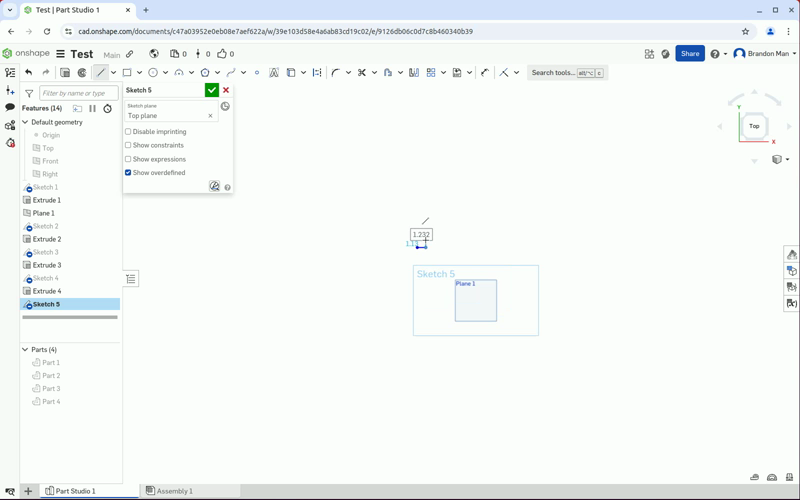
scroll(6)
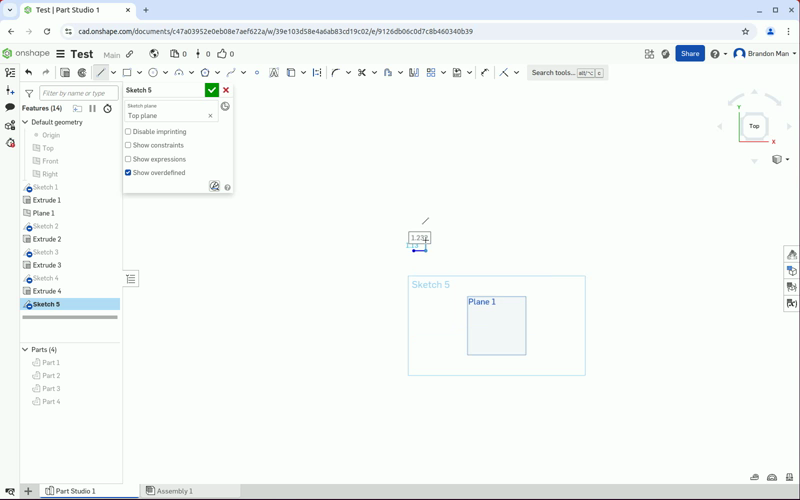
scroll(6)
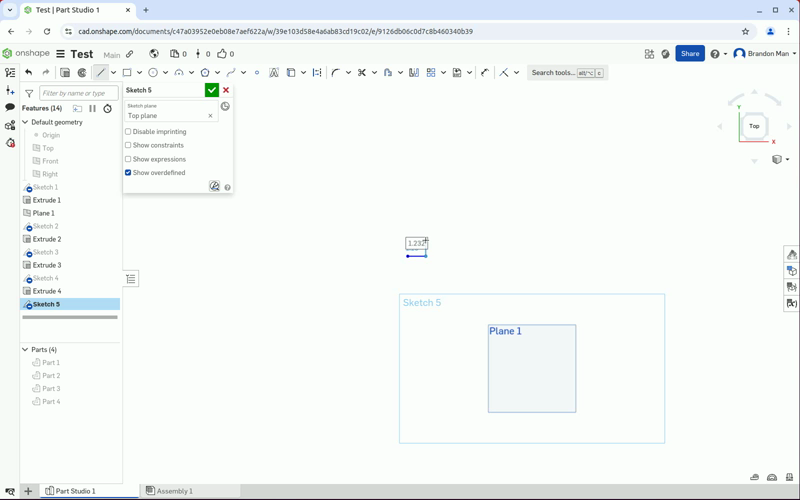
scroll(6)
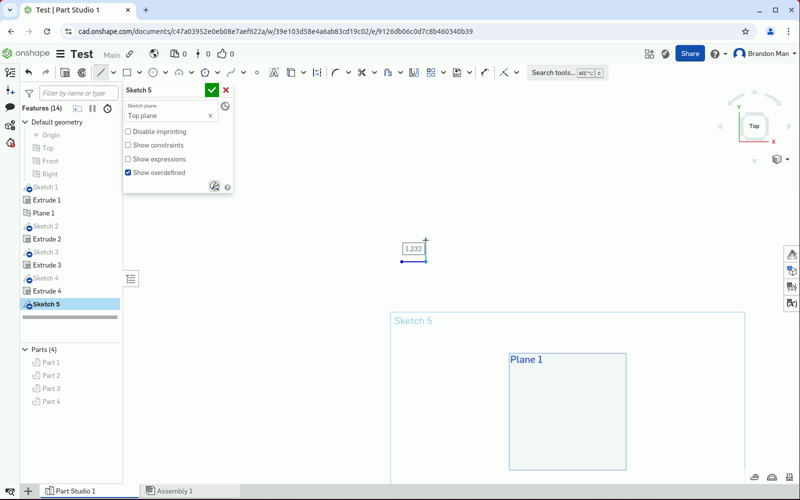
scroll(6)
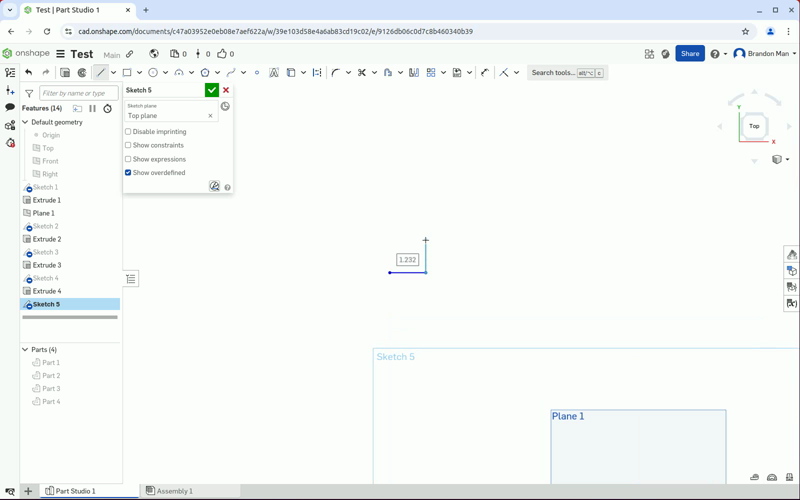
scroll(6)
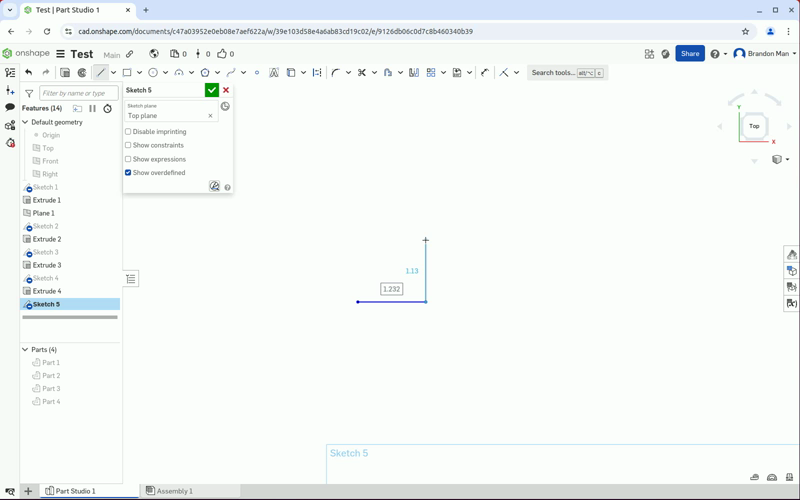
click(425, 239)
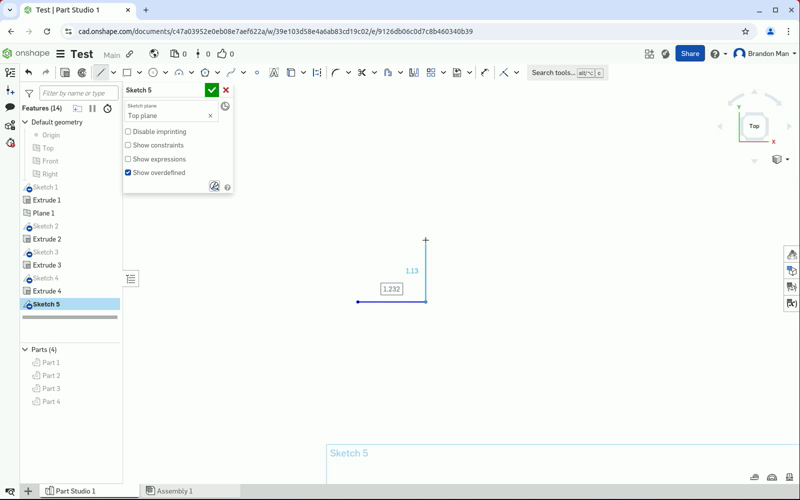
scroll(-6)
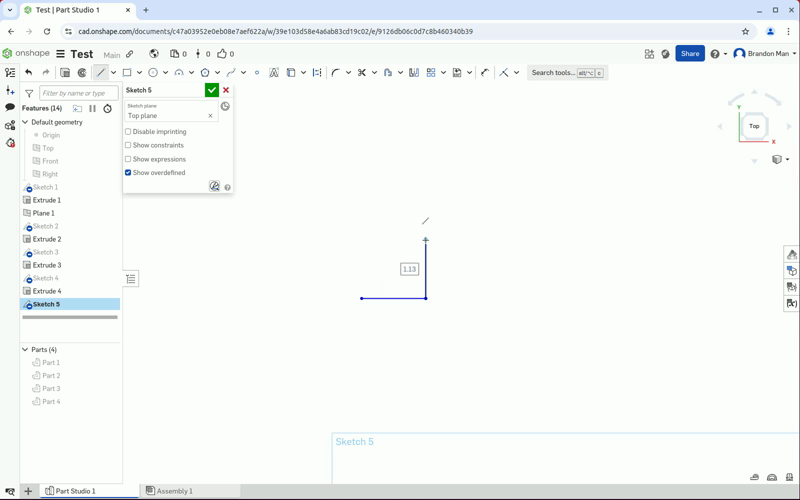
scroll(-6)
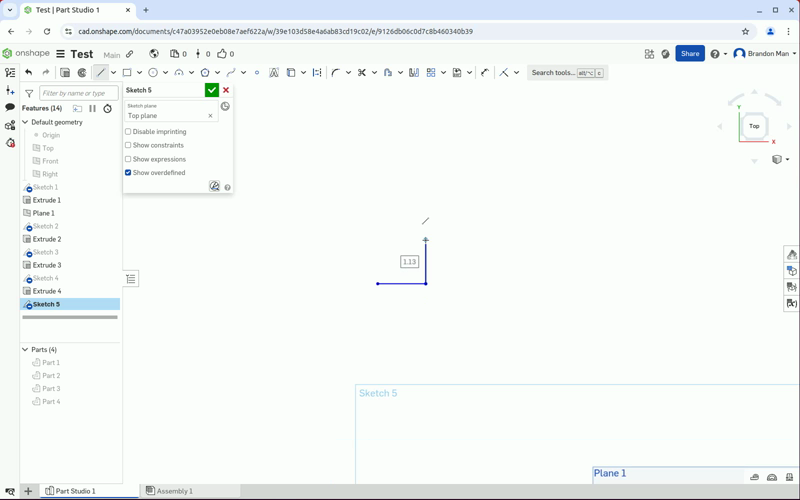
scroll(-6)
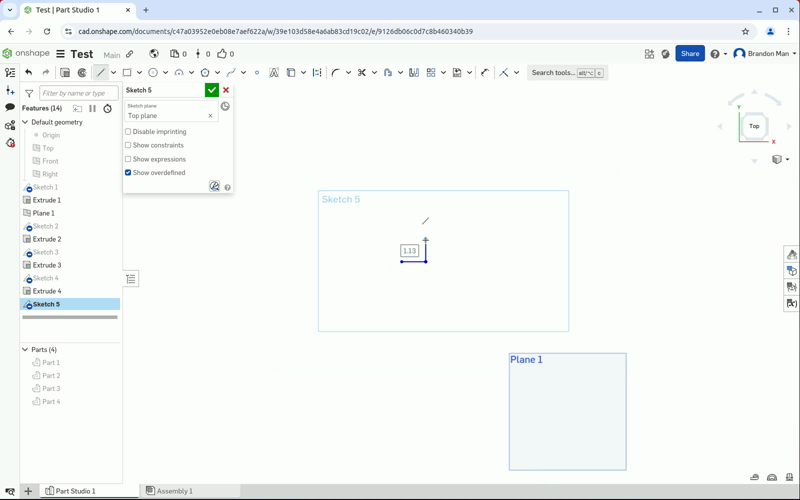
scroll(-6)
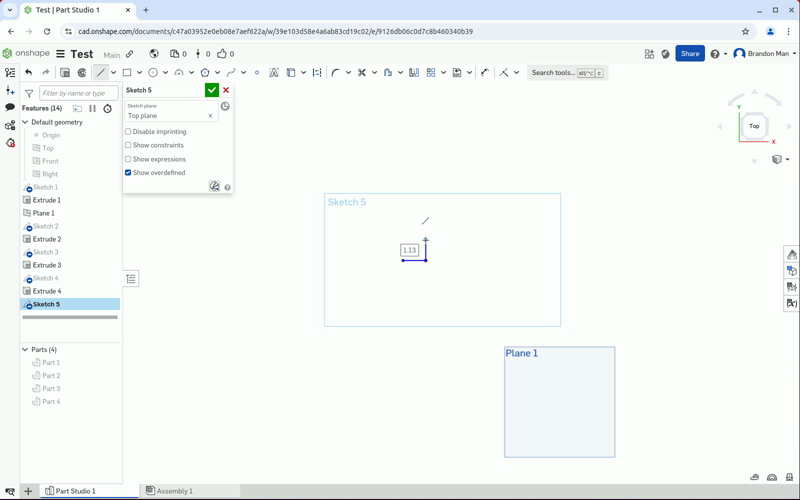
scroll(-6)
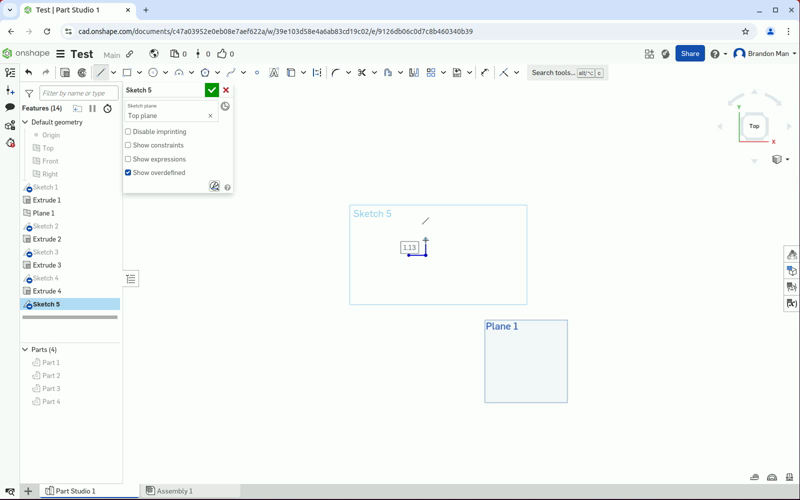
scroll(-6)
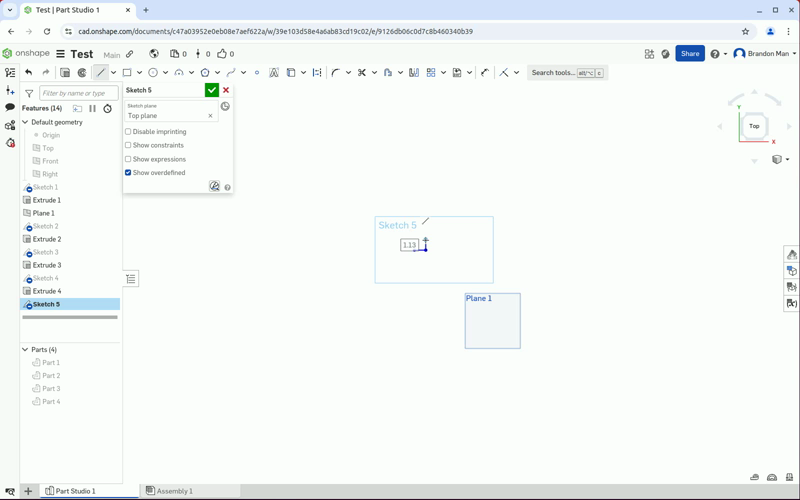
scroll(-6)
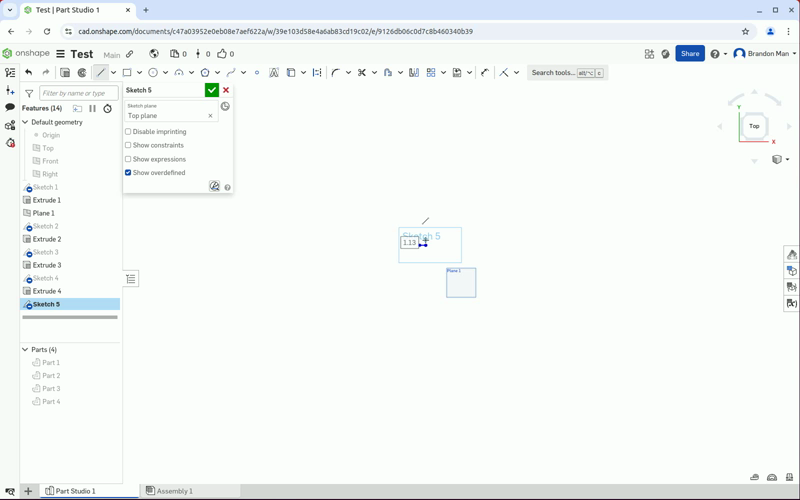
key_up(shift)
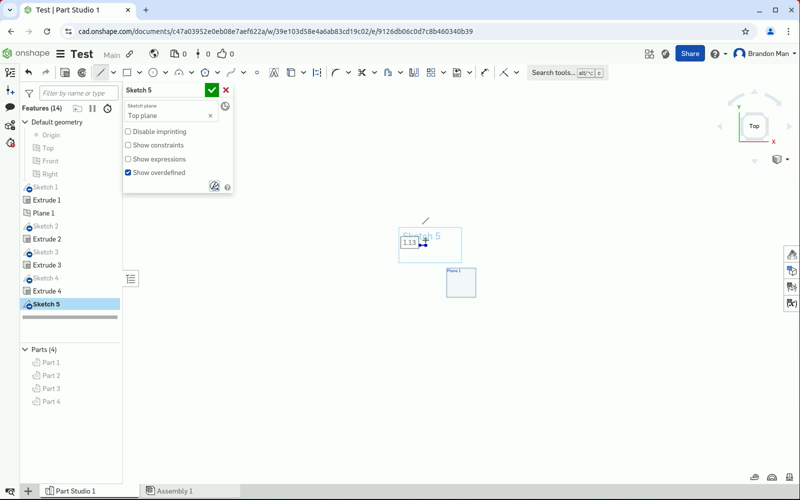
key_down(shift)
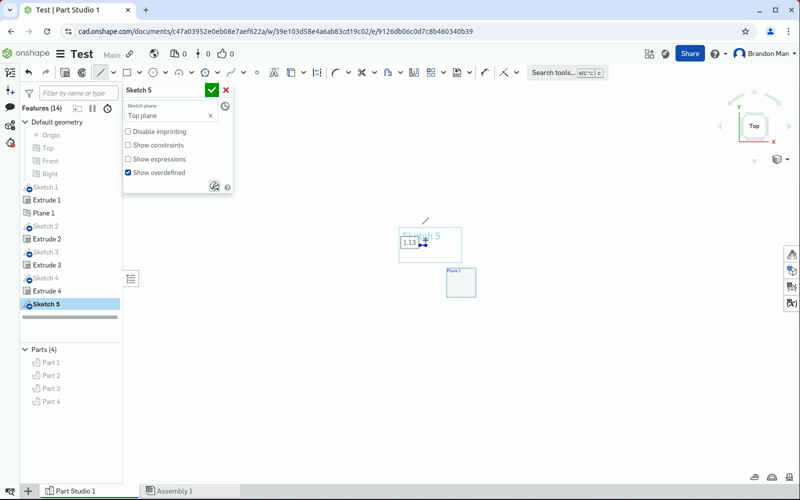
mouse_move(455, 239)
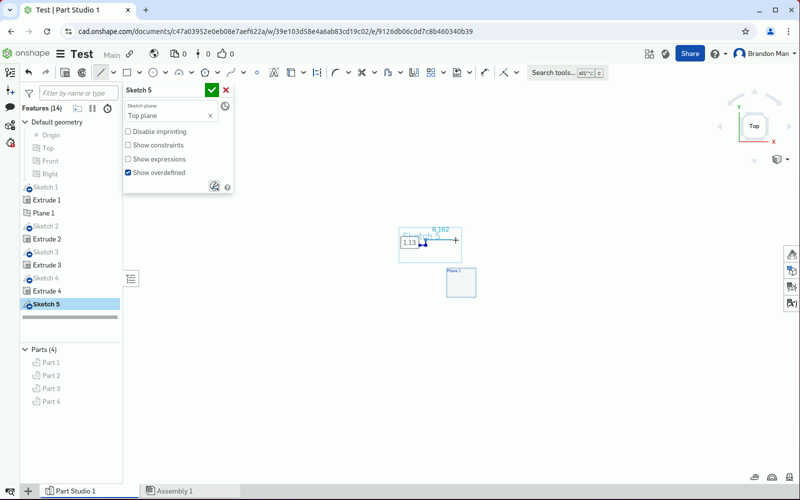
mouse_move(419, 239)
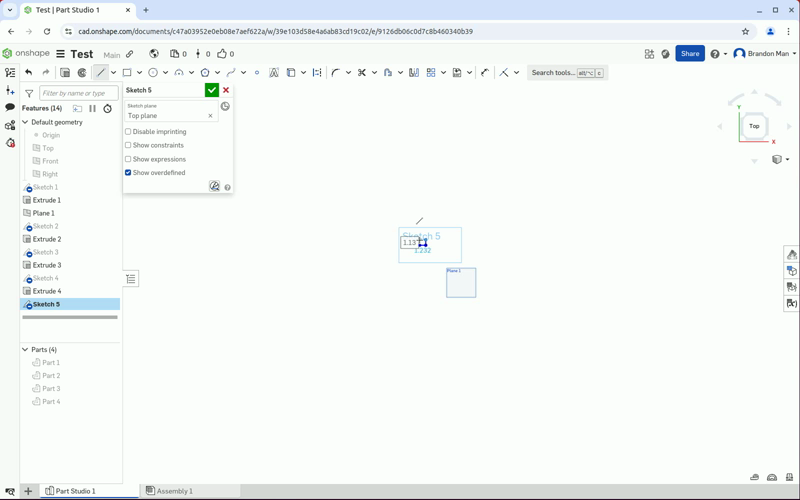
scroll(6)
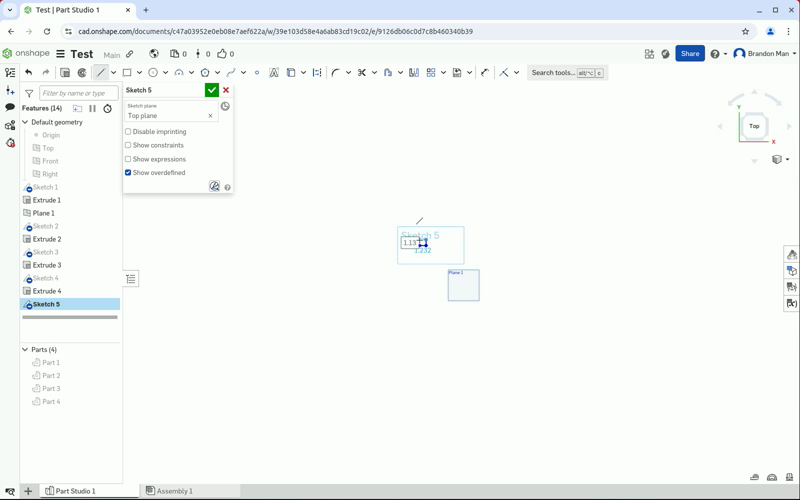
scroll(6)
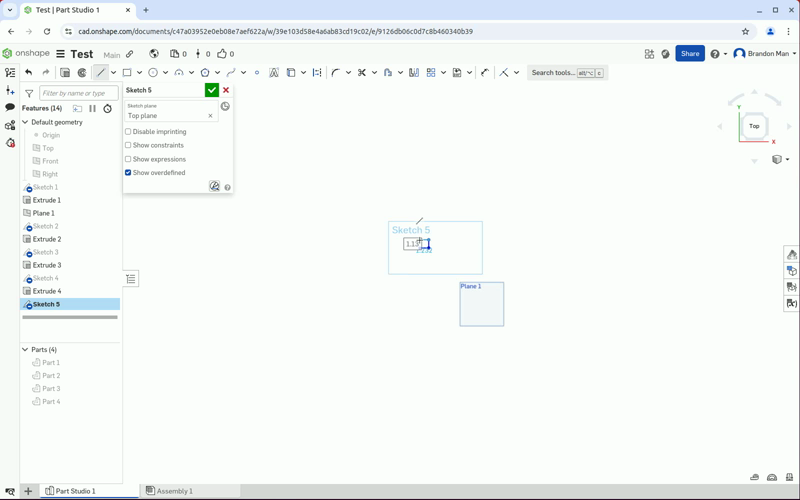
scroll(6)
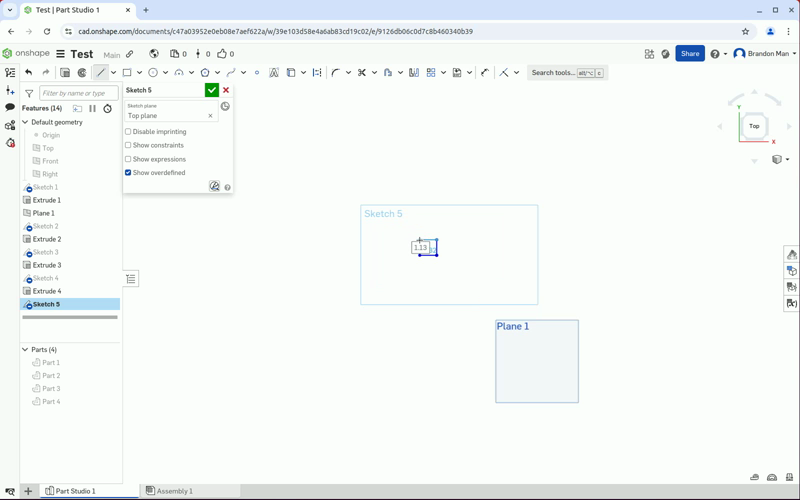
scroll(6)
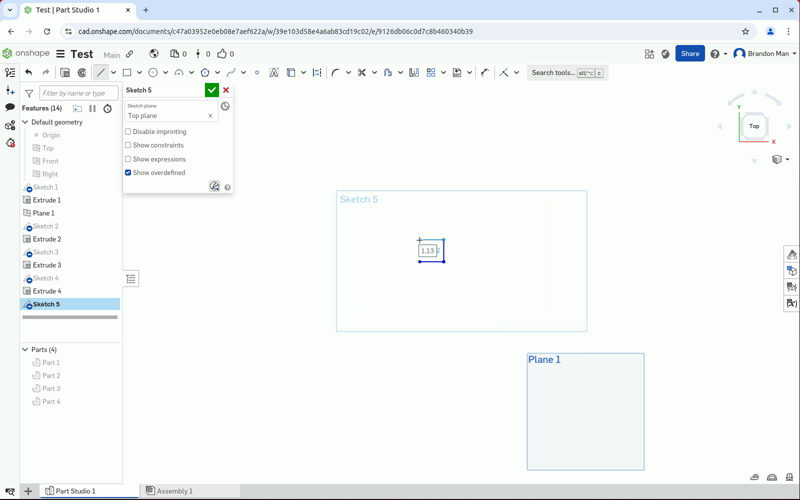
scroll(6)
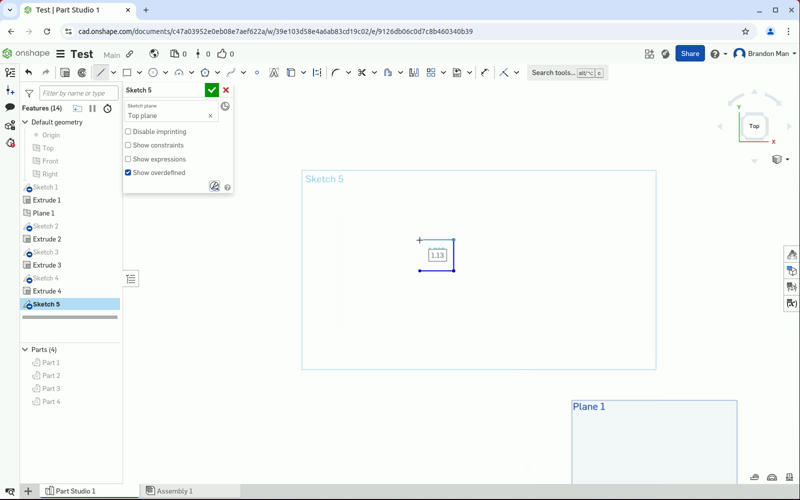
scroll(6)
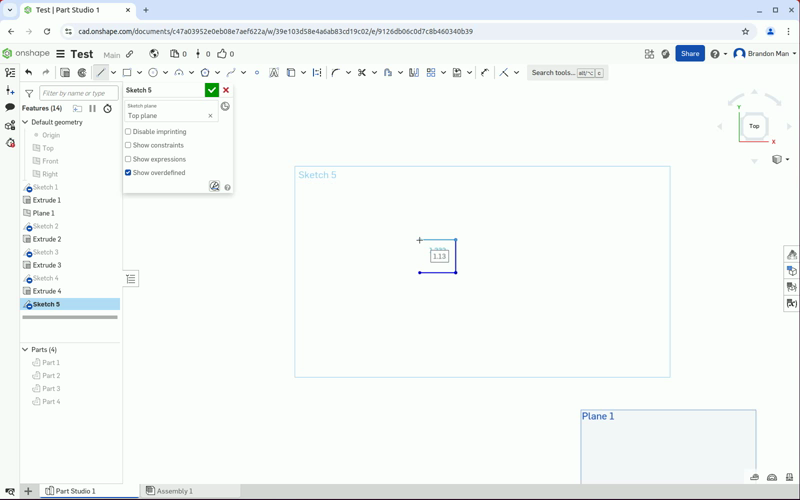
scroll(6)
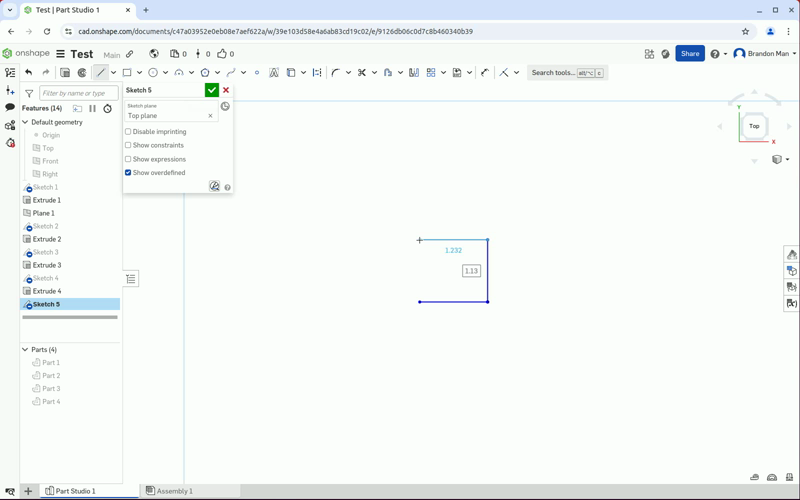
click(419, 239)
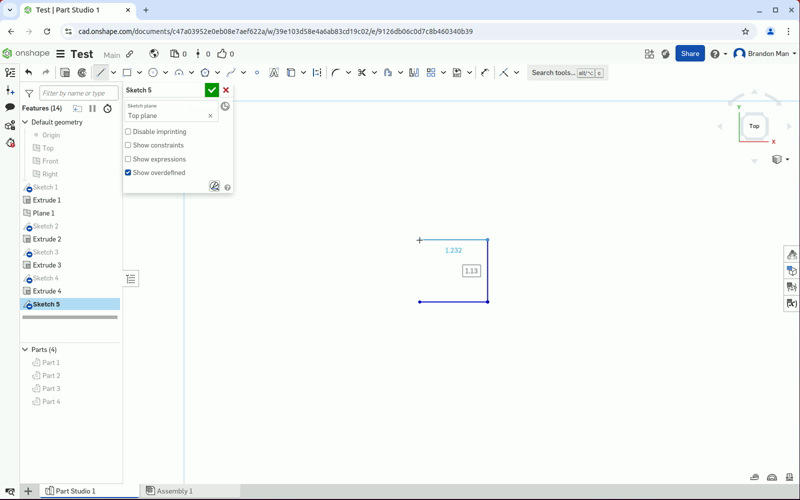
scroll(-6)
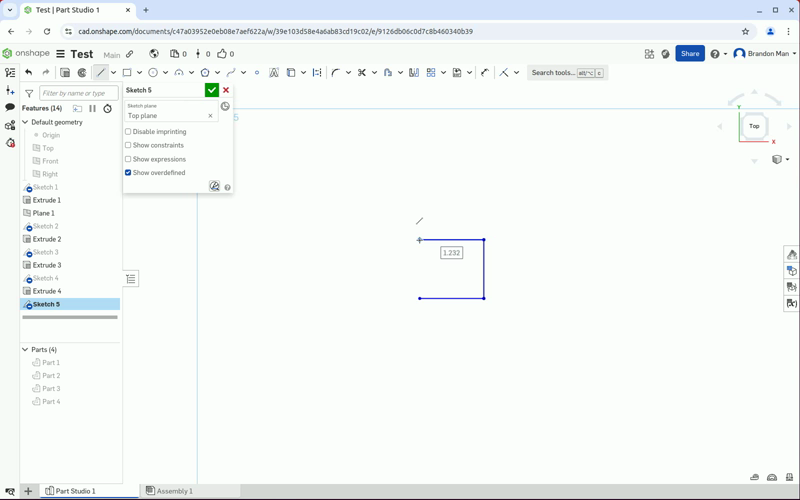
scroll(-6)
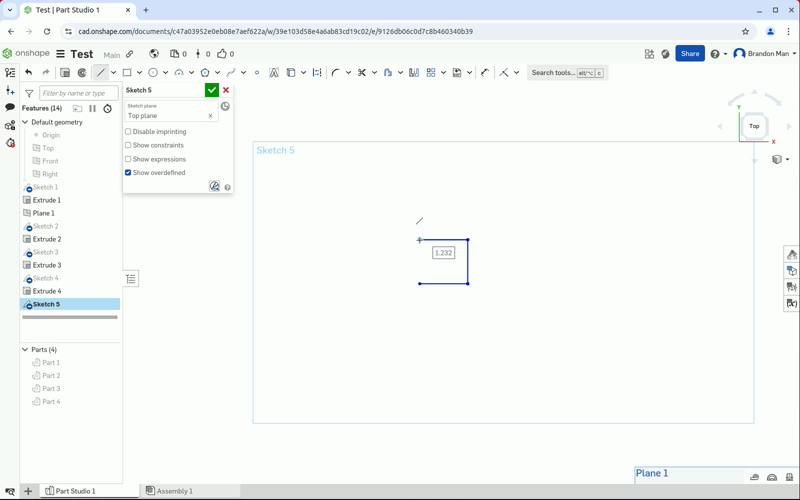
scroll(-6)
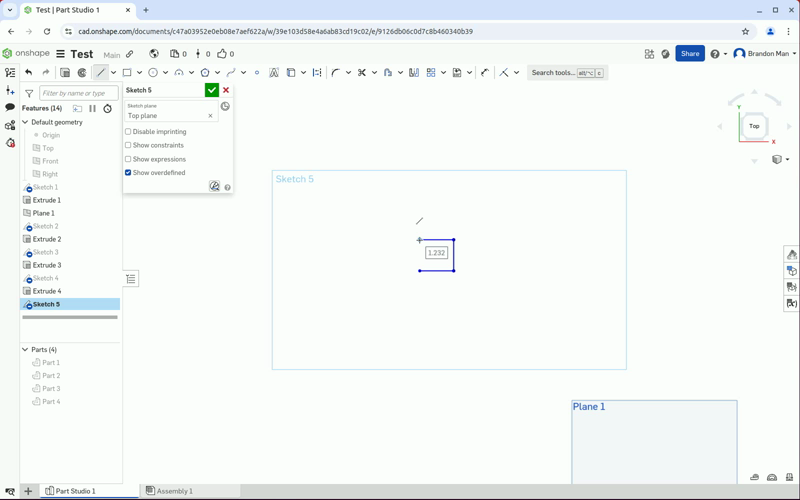
scroll(-6)
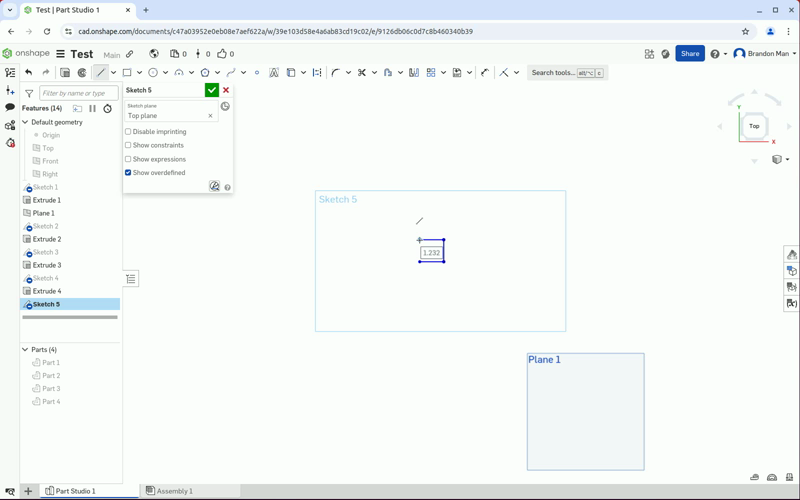
scroll(-6)
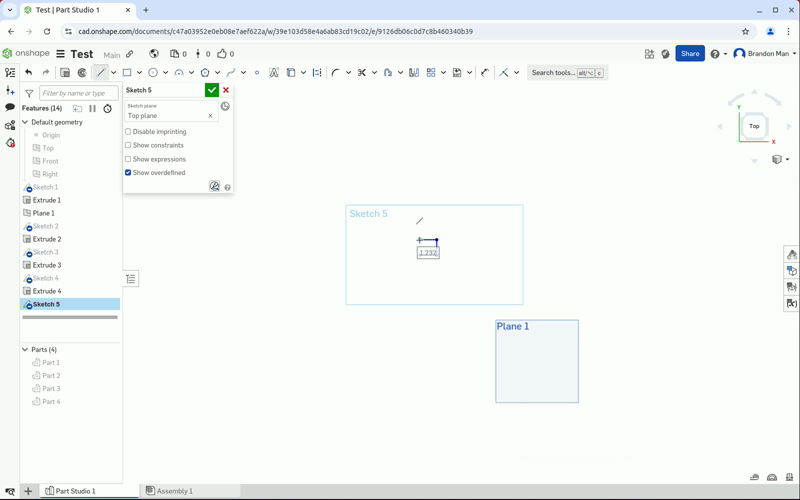
scroll(-6)
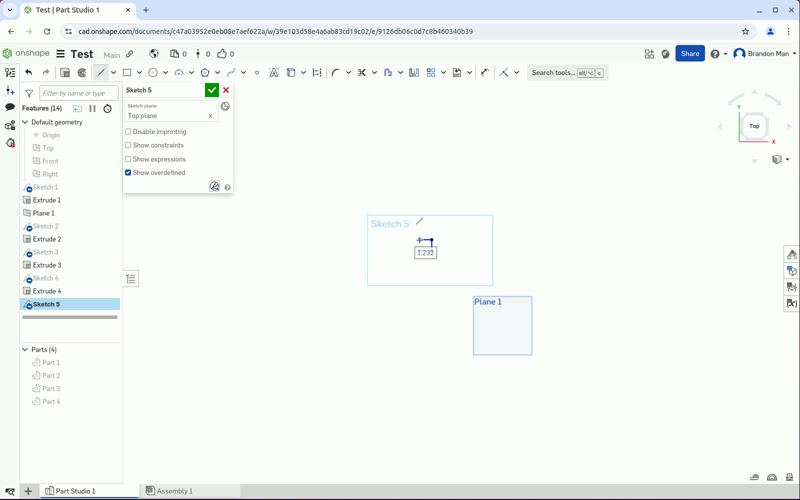
scroll(-6)
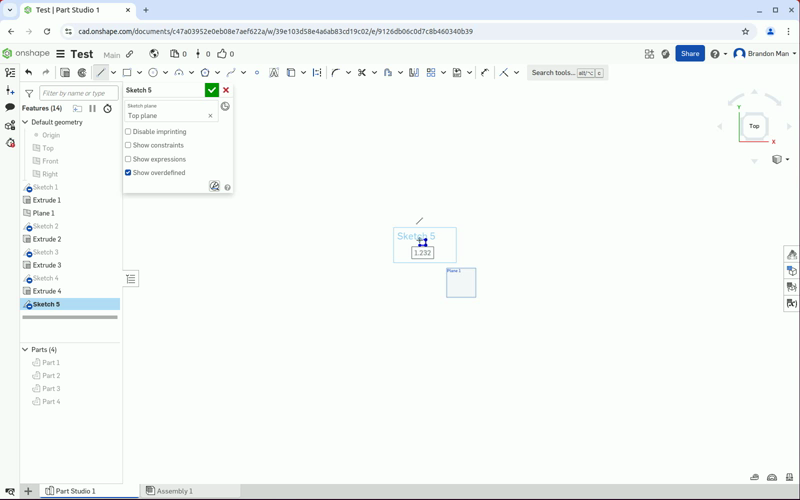
key_up(shift)
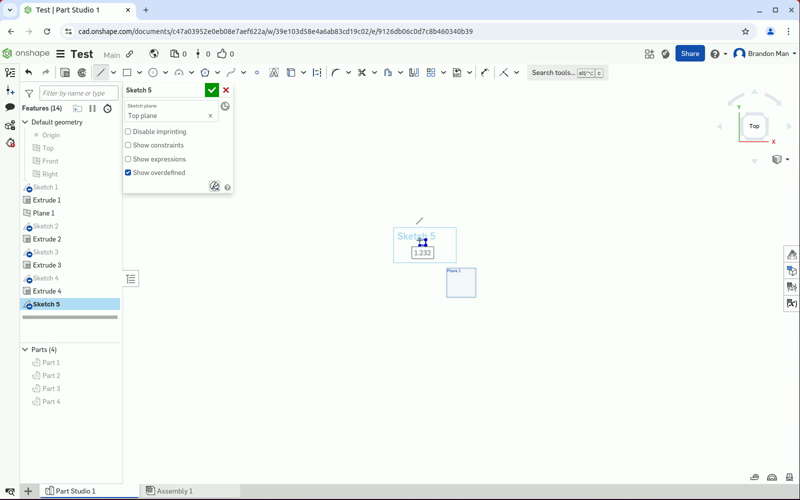
mouse_move(449, 239)
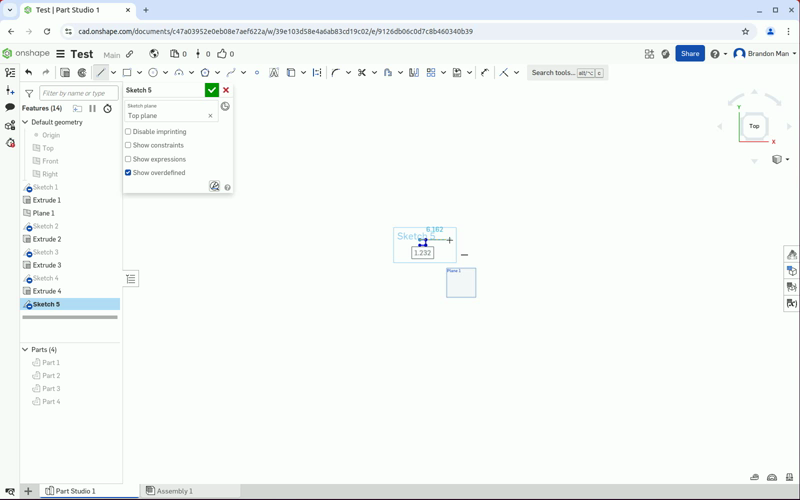
key_down(shift)
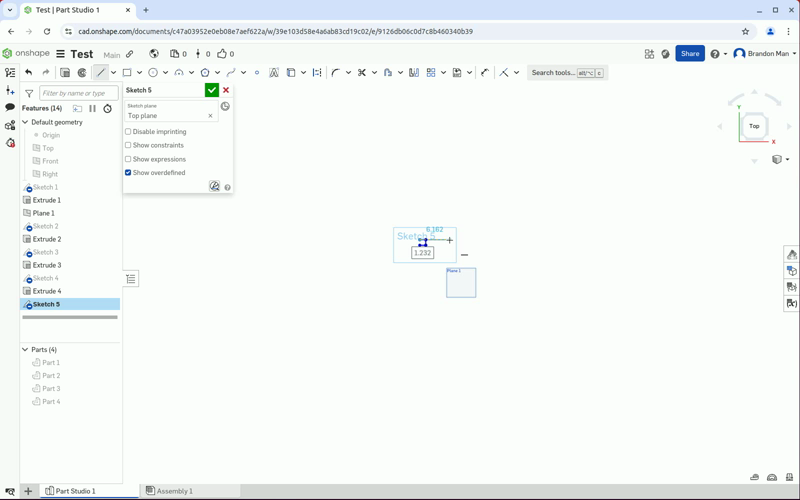
mouse_move(419, 245)
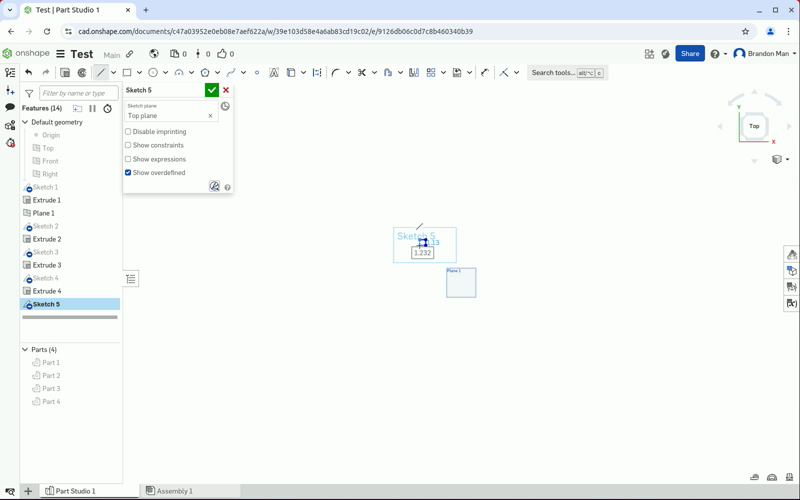
scroll(6)
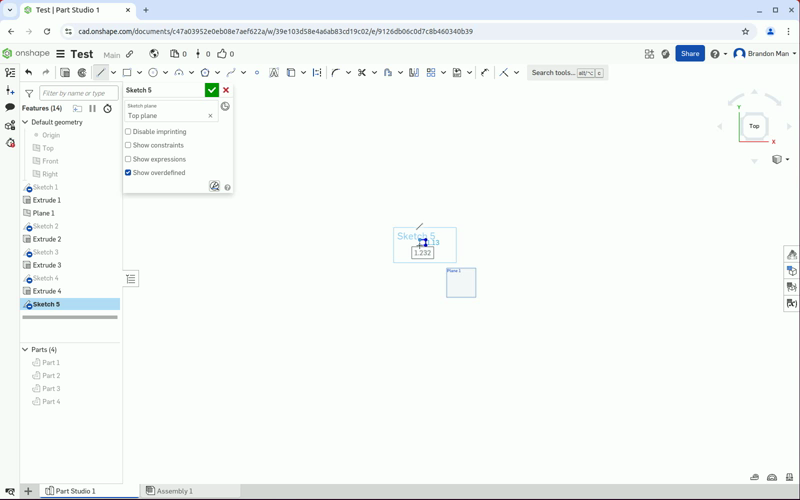
scroll(6)
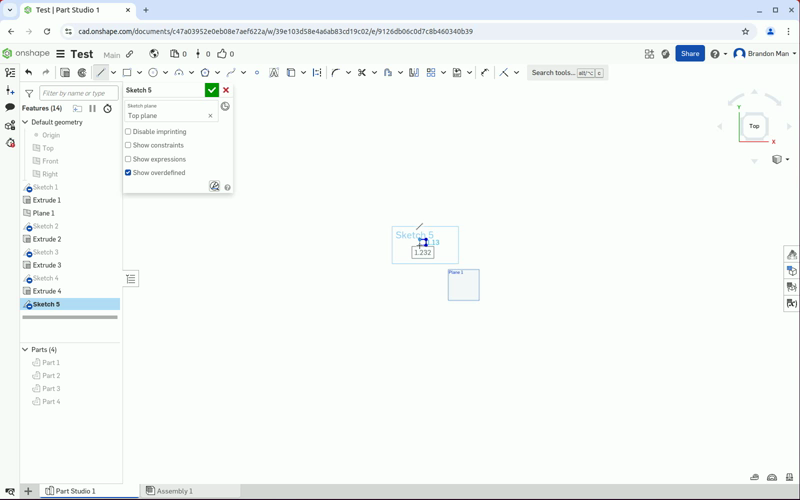
scroll(6)
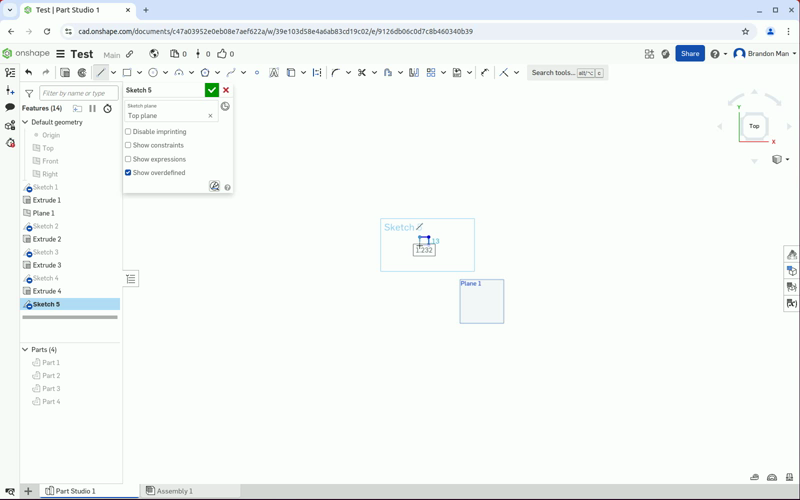
scroll(6)
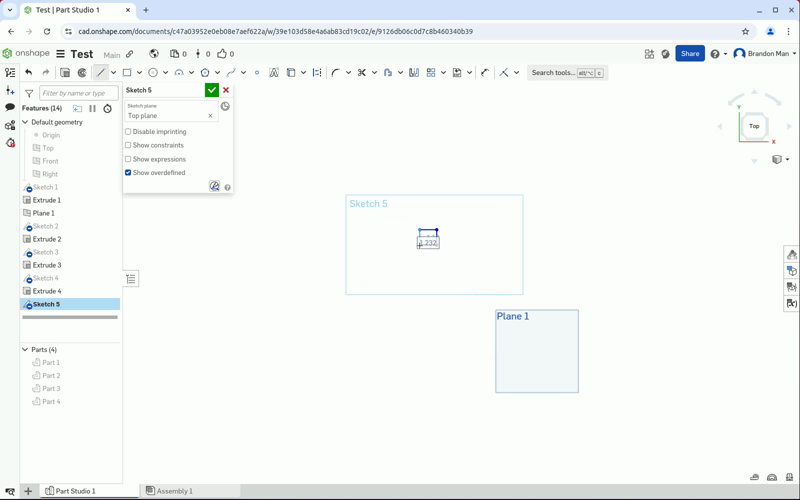
scroll(6)
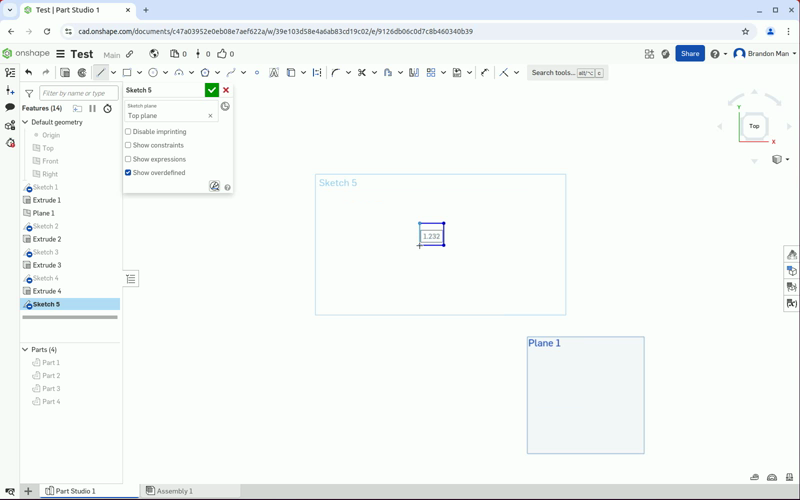
scroll(6)
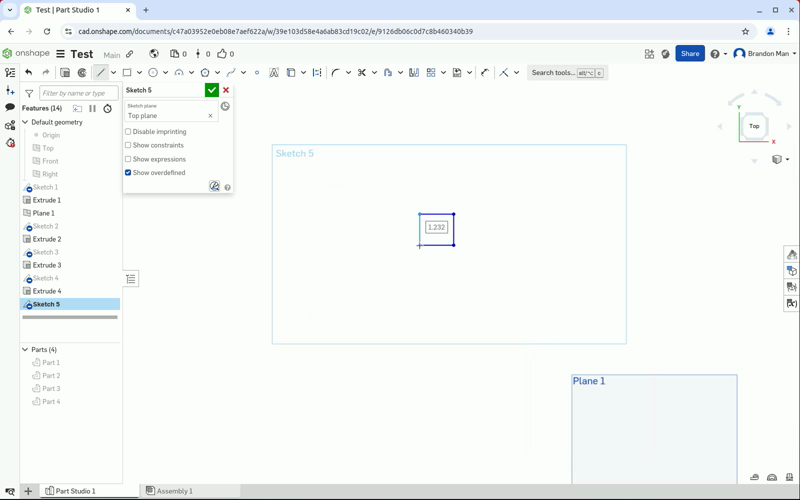
scroll(6)
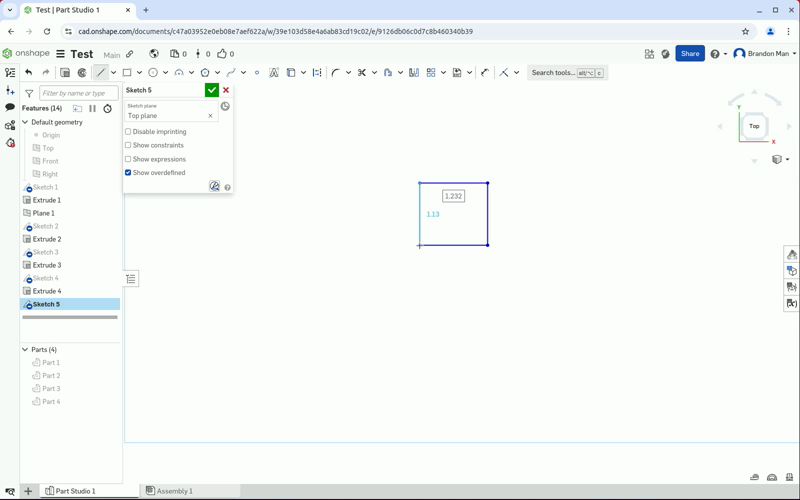
key_up(shift)
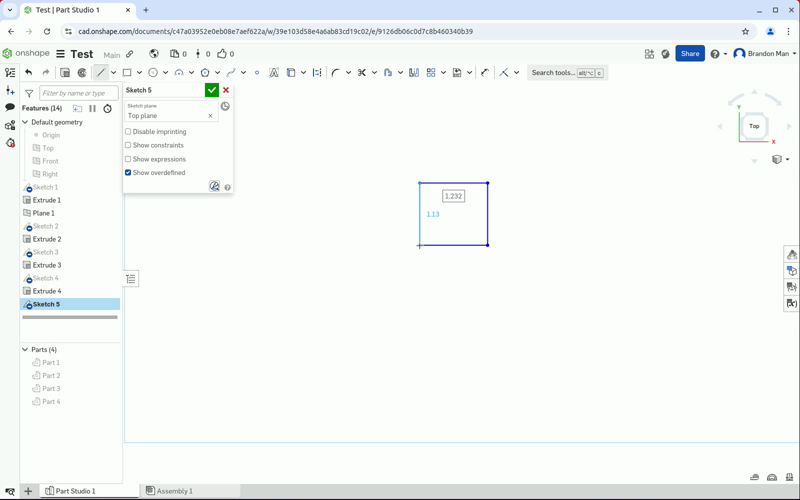
click(419, 245)
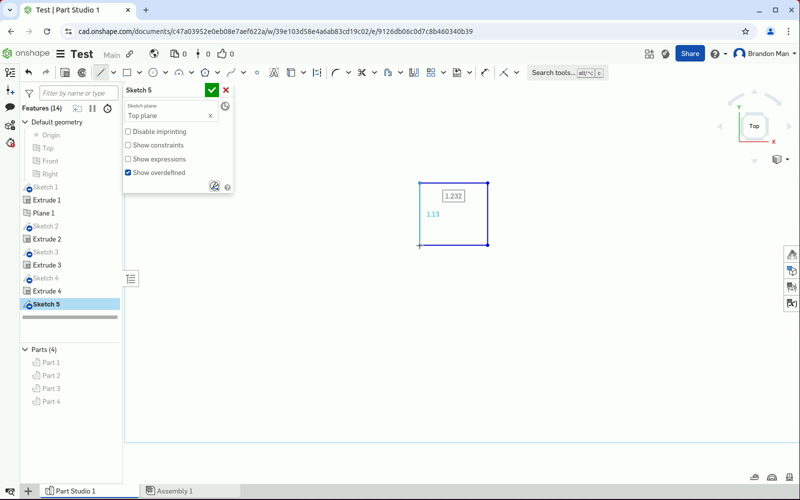
scroll(-6)
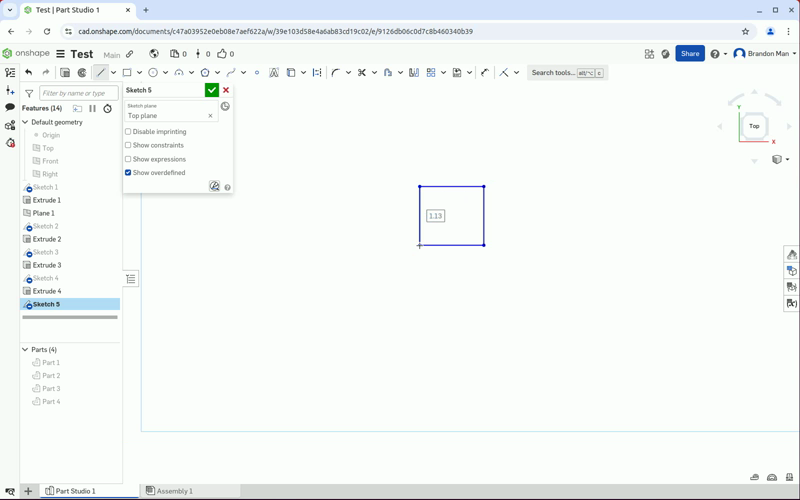
scroll(-6)
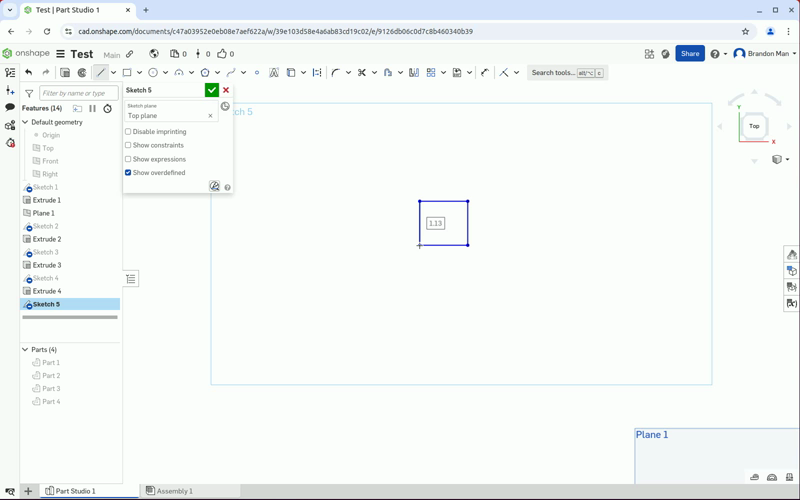
scroll(-6)
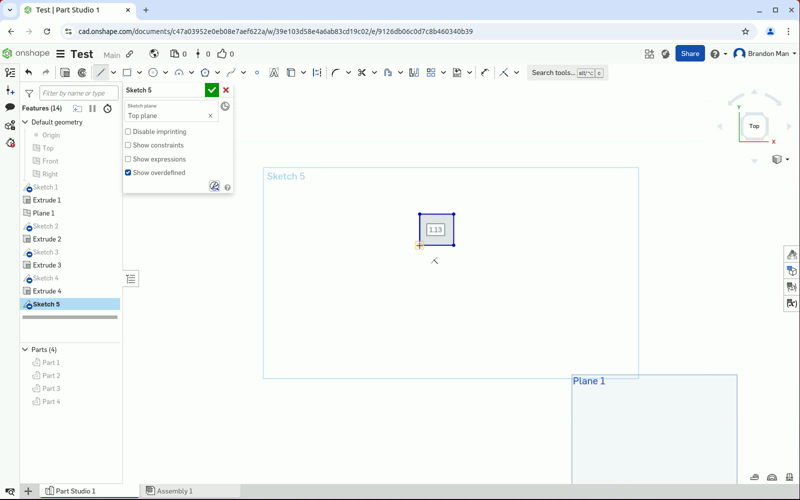
scroll(-6)
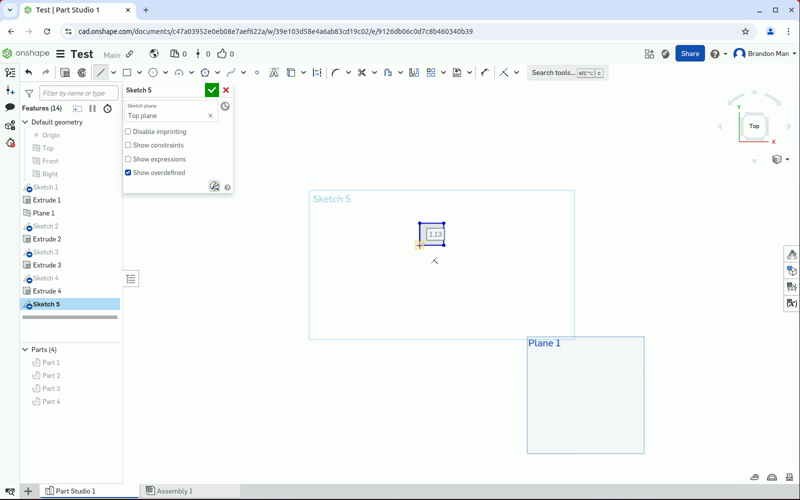
scroll(-6)
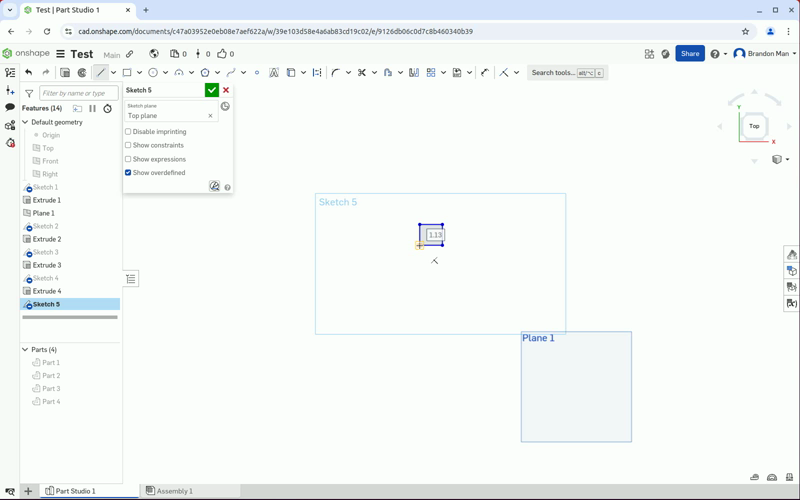
scroll(-6)
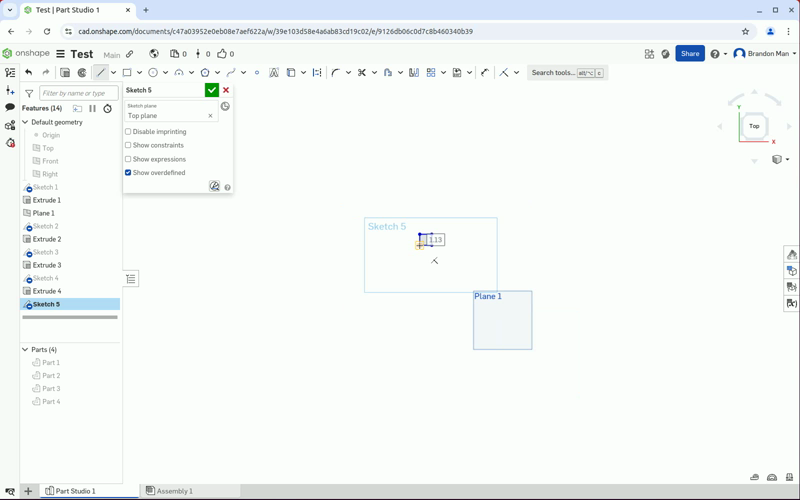
scroll(-6)
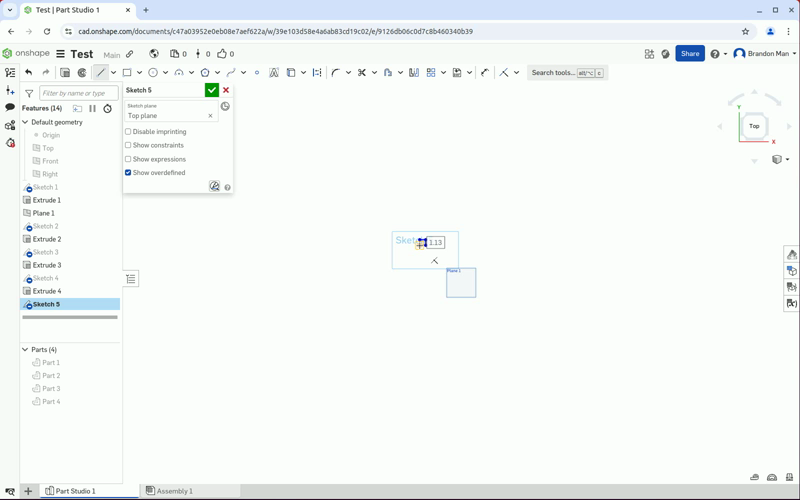
key(esc)
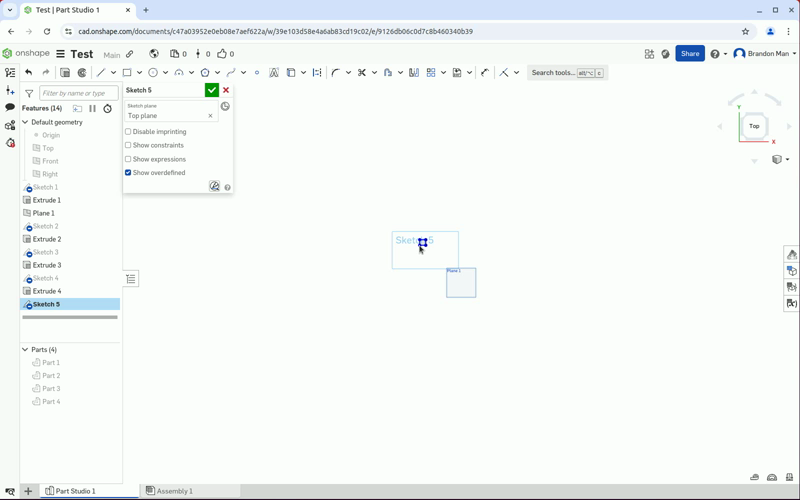
mouse_move(423, 244)
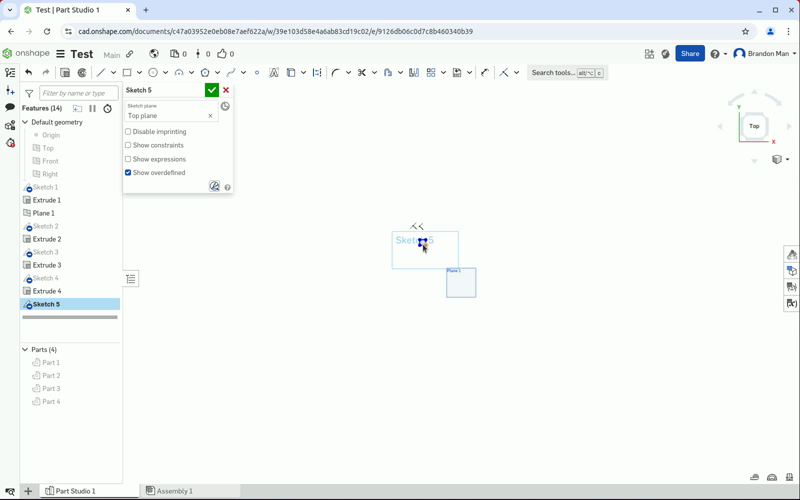
scroll(6)
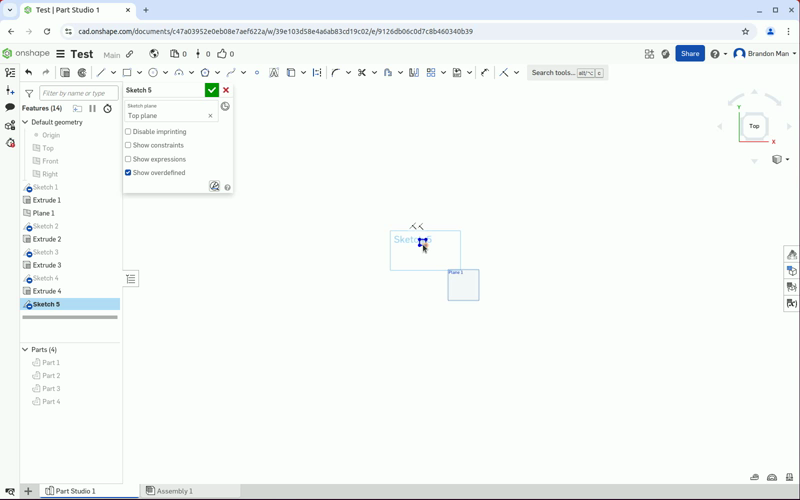
scroll(6)
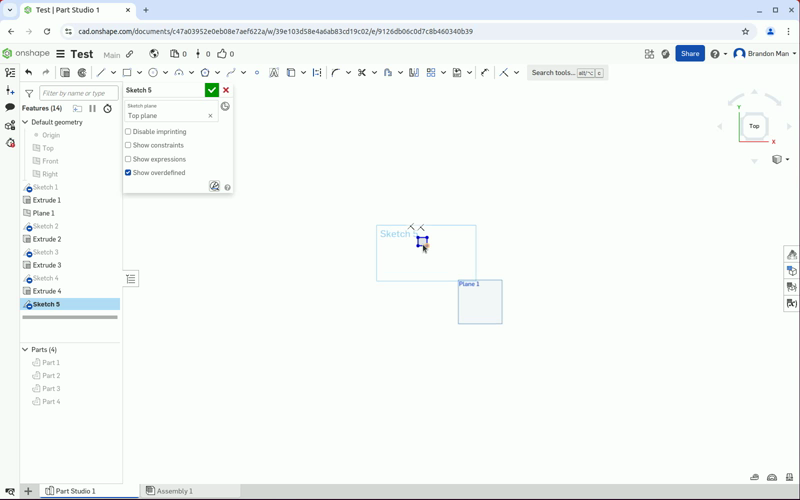
scroll(6)
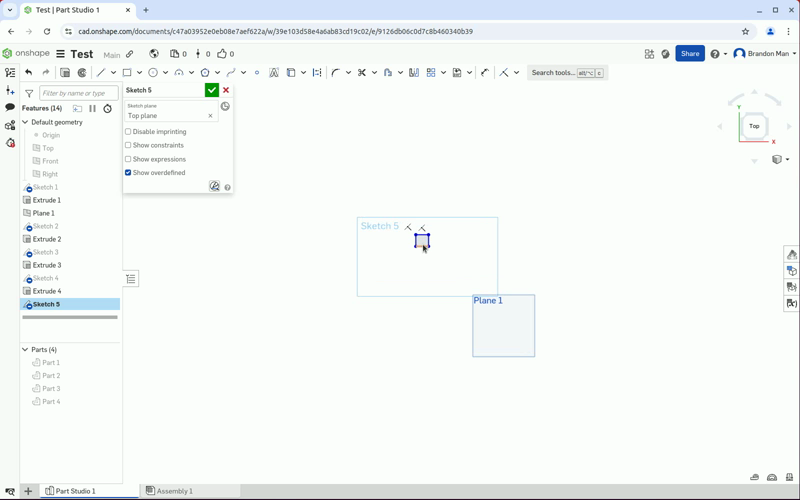
scroll(6)
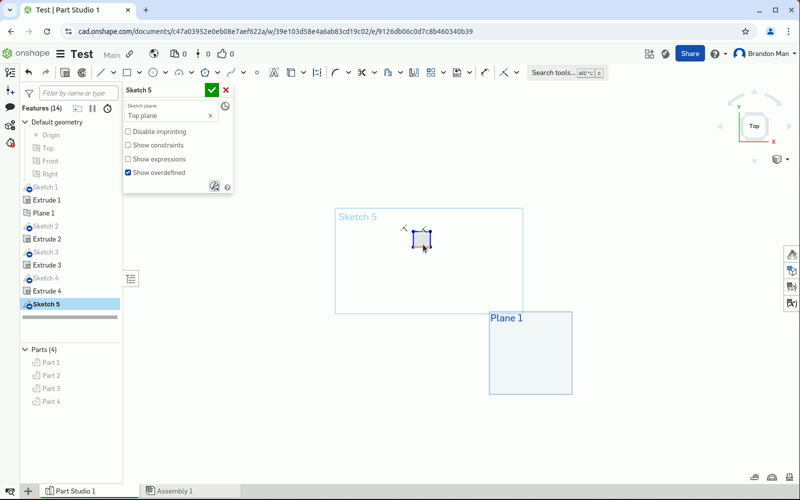
scroll(6)
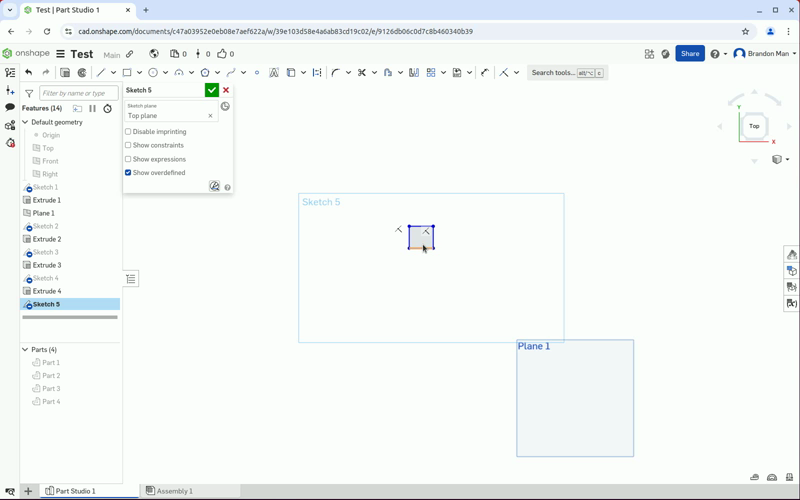
scroll(6)
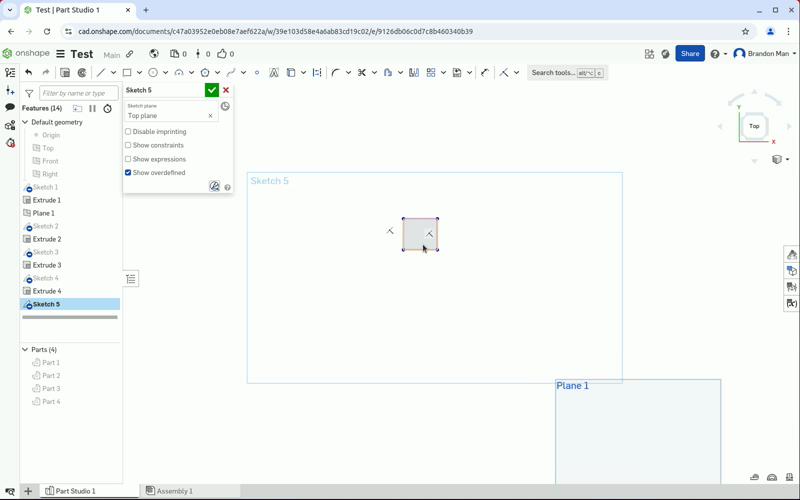
scroll(6)
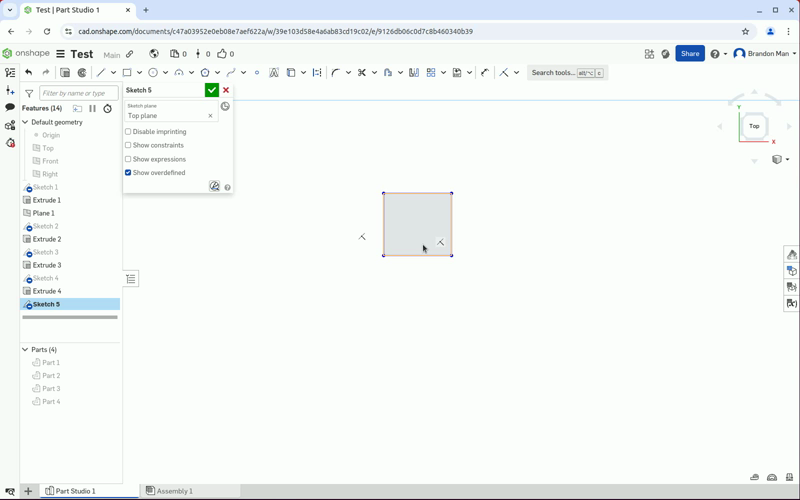
click(423, 244)
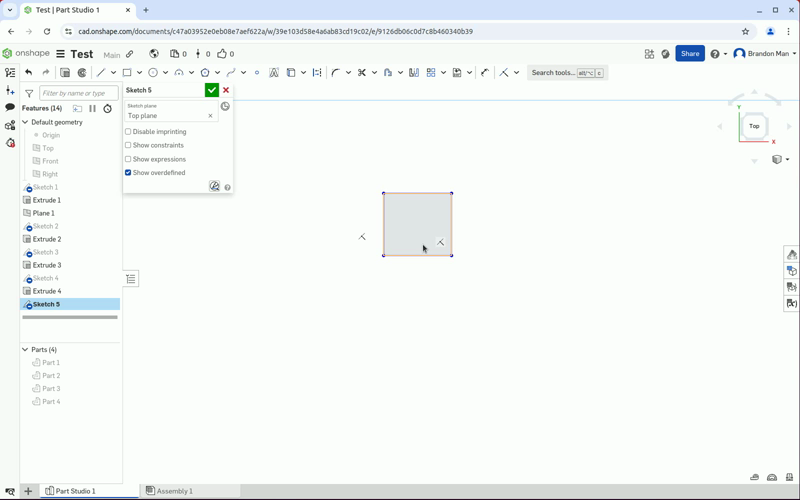
scroll(-6)
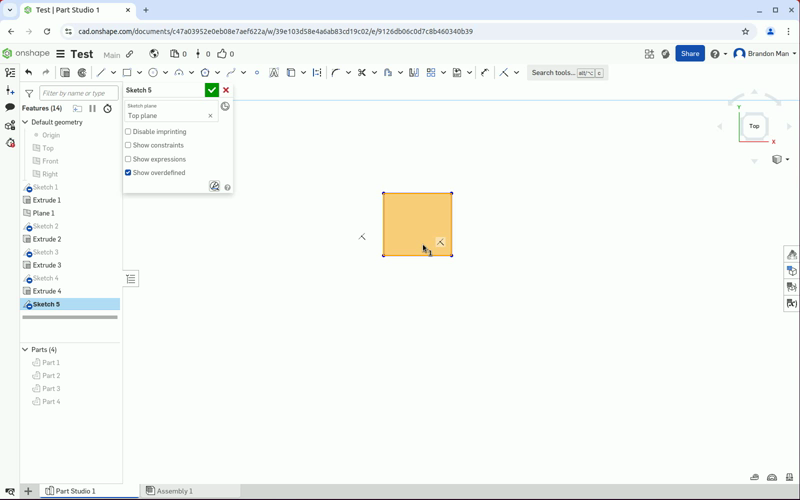
scroll(-6)
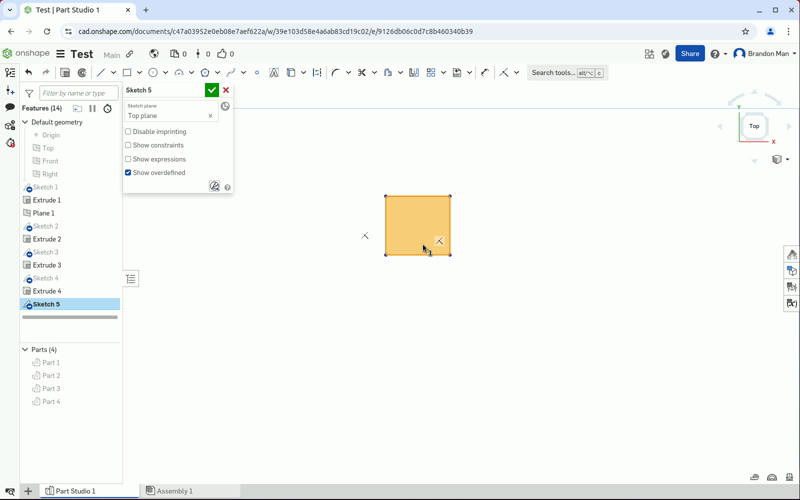
scroll(-6)
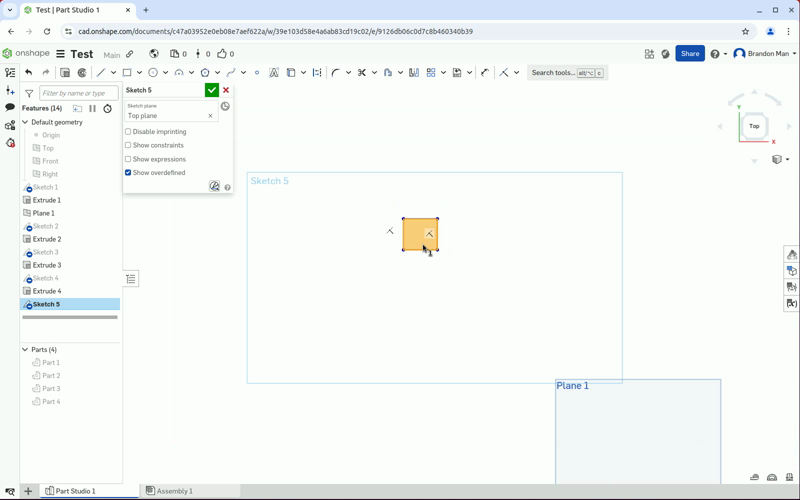
scroll(-6)
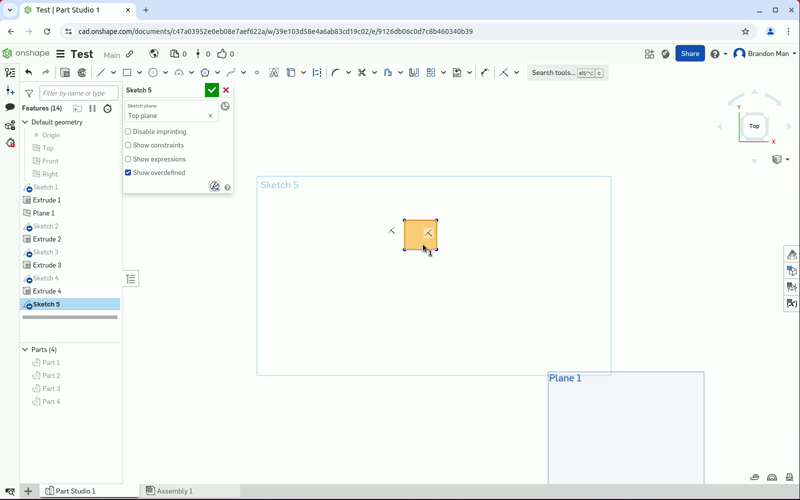
scroll(-6)
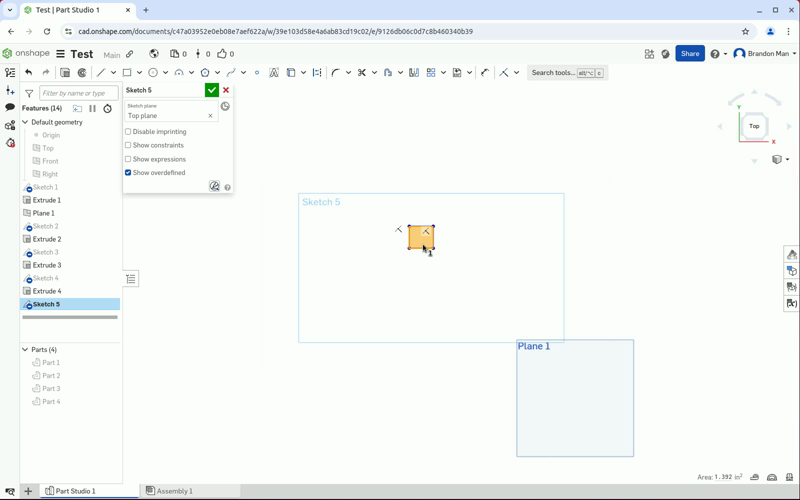
scroll(-6)
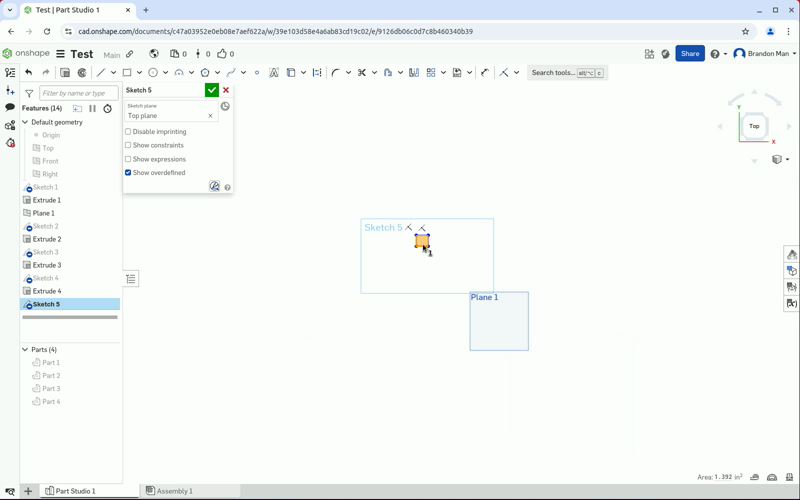
scroll(-6)
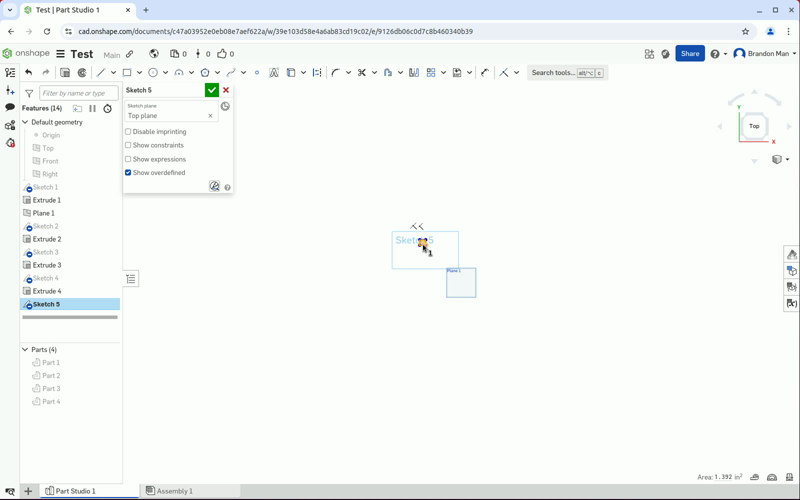
mouse_move(73, 352)
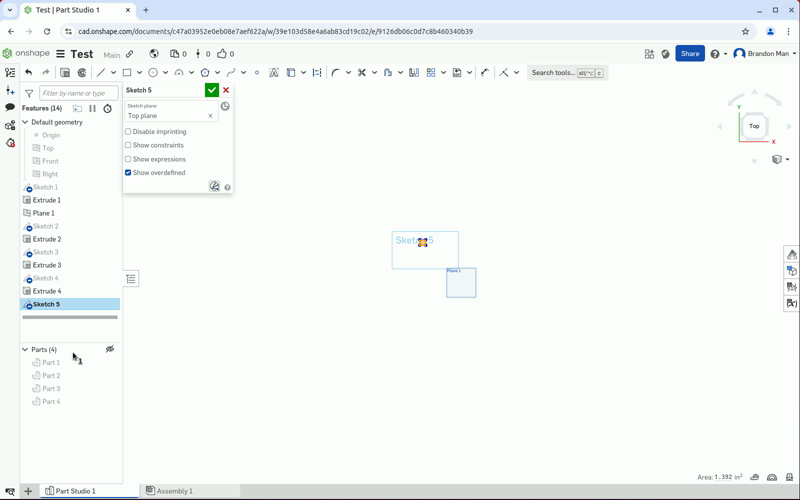
key(shift+y)
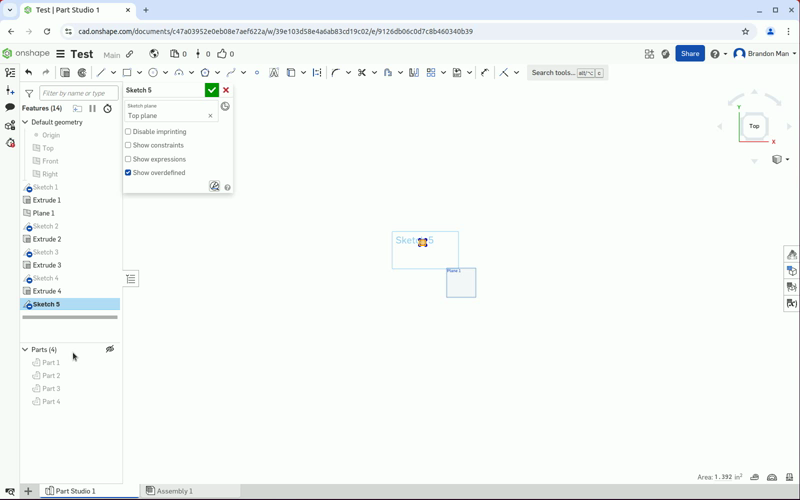
key(shift+e)
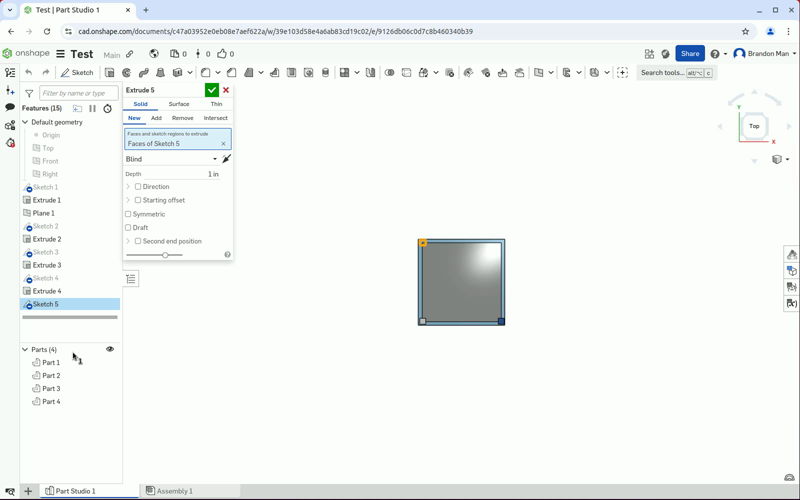
mouse_move(143, 106)
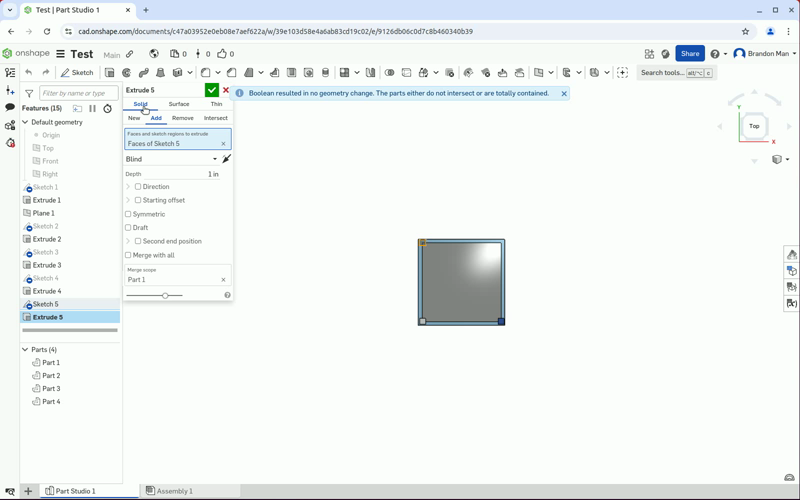
click(143, 106)
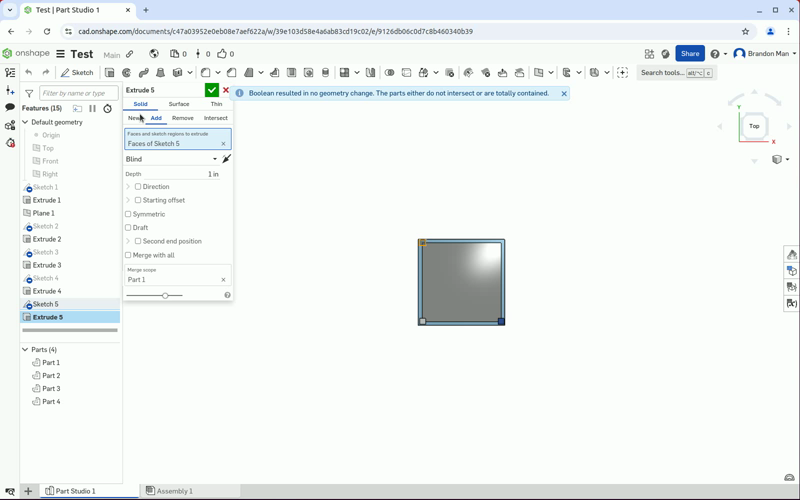
mouse_move(137, 120)
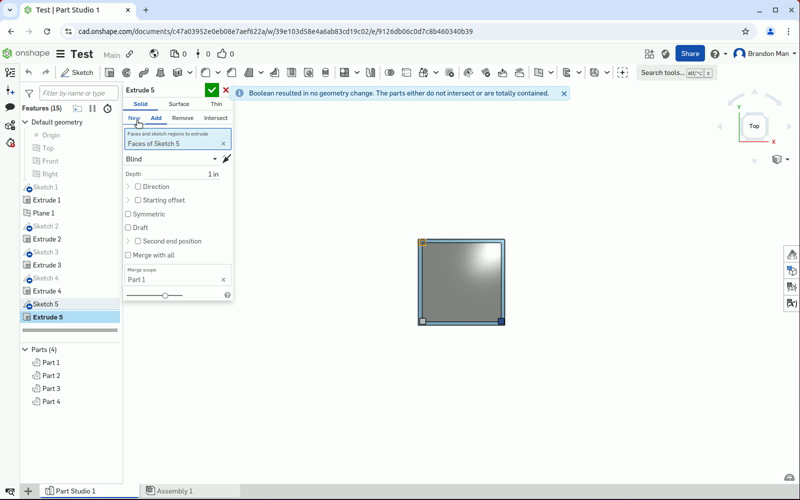
click(137, 120)
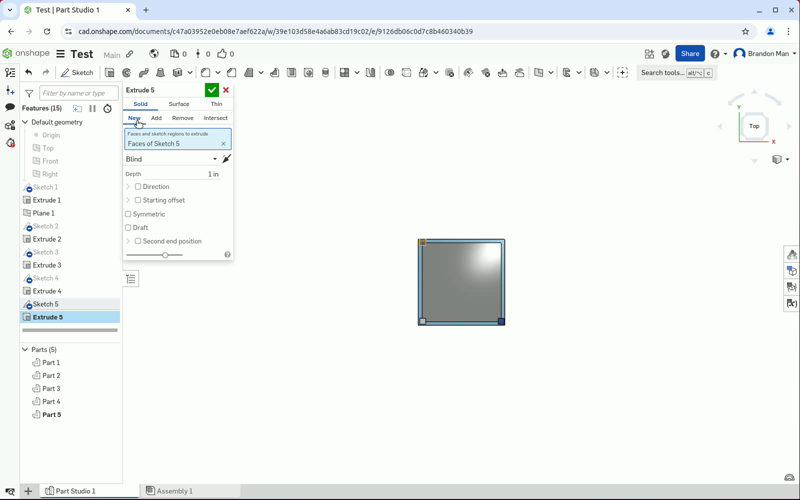
key(tab, 4)
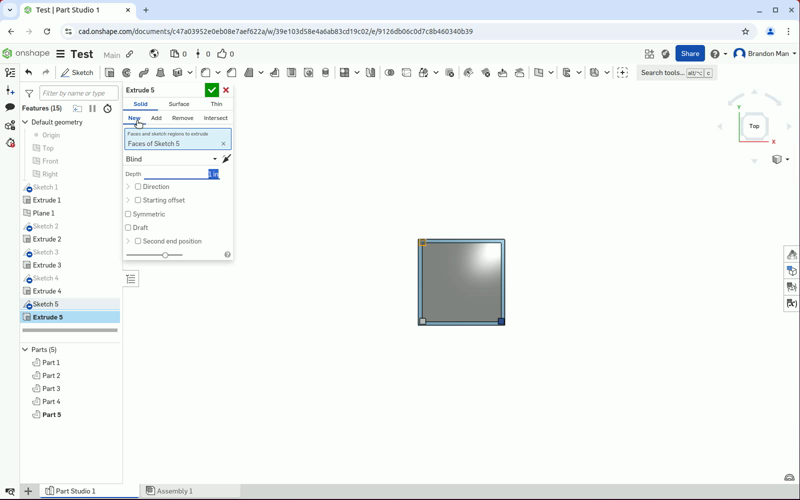
text(23.108)
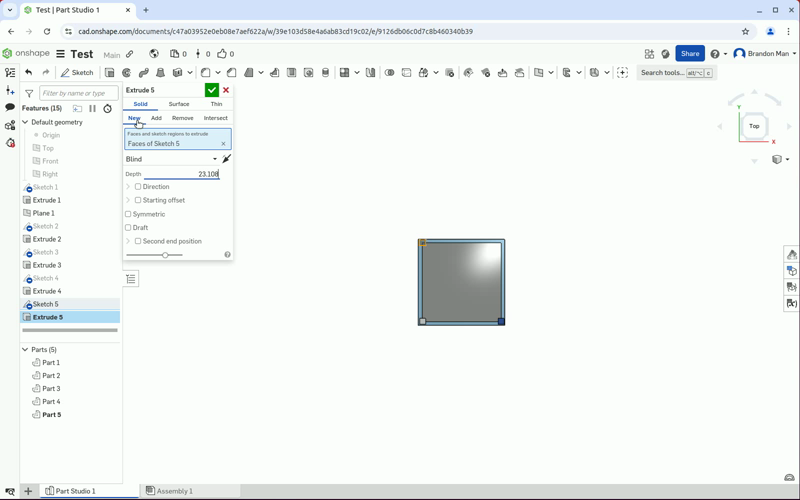
key(enter)
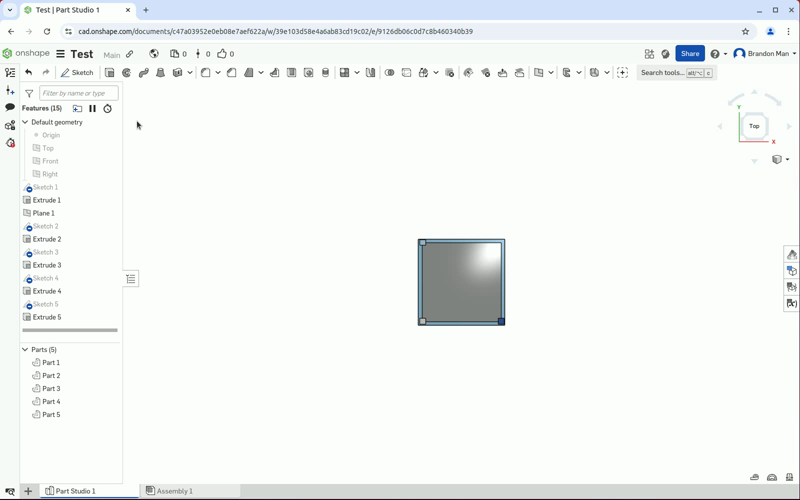
key(shift+h)
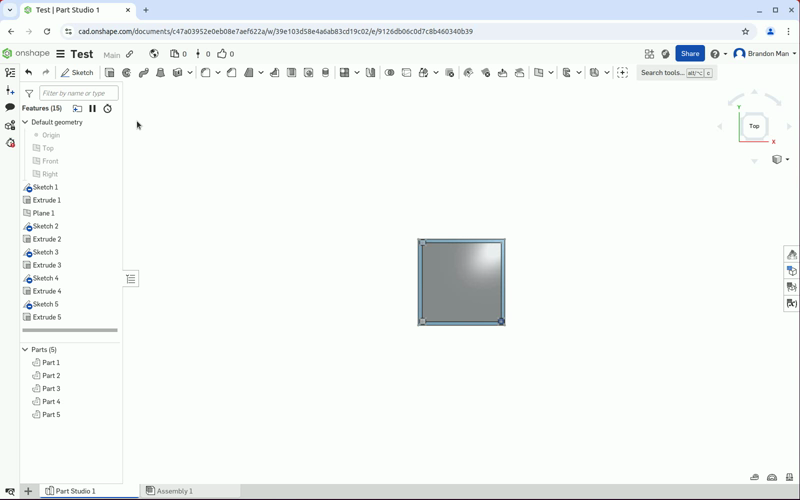
key(shift+h)
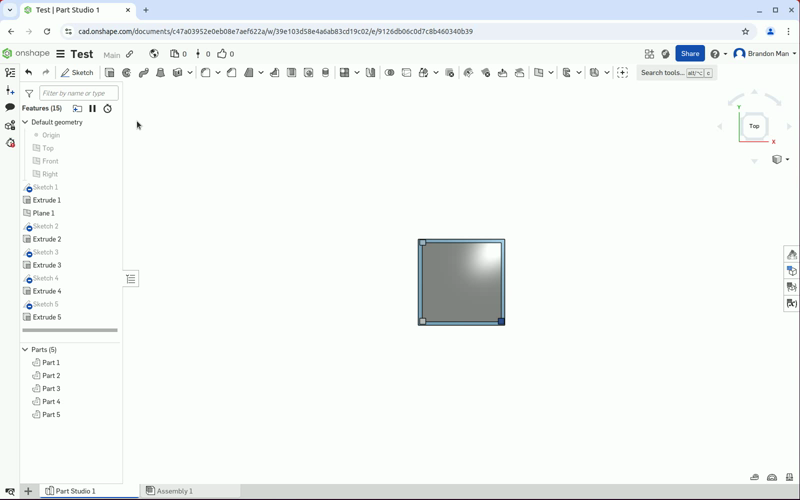
mouse_move(73, 189)
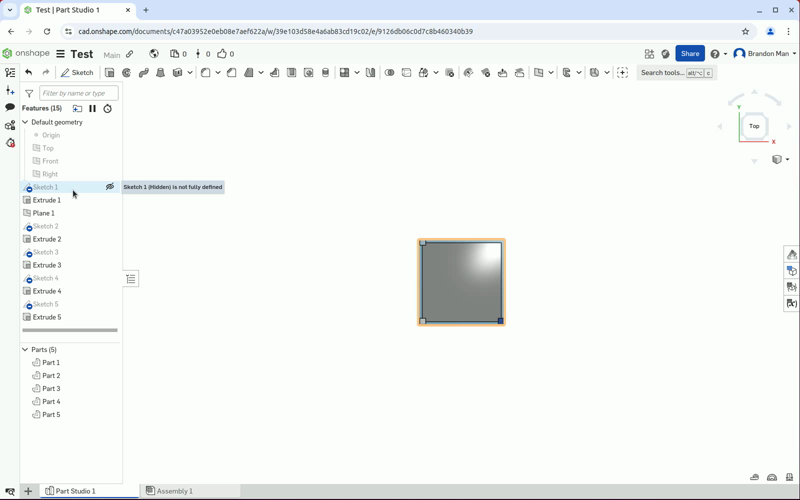
click(73, 189)
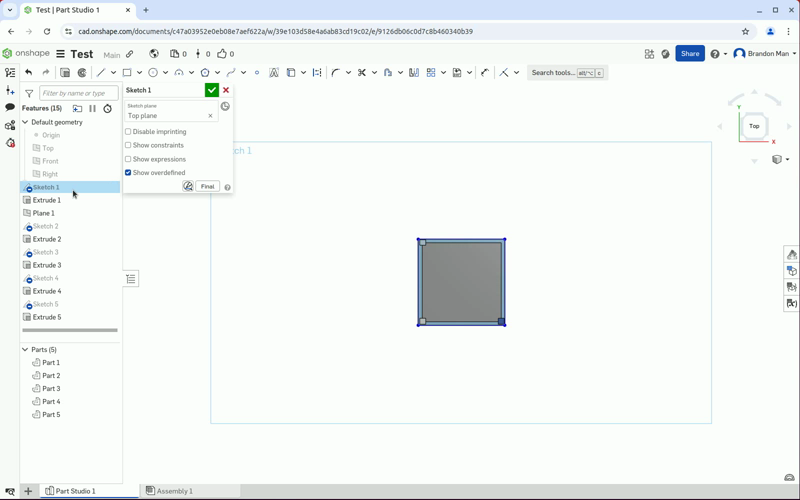
mouse_move(229, 92)
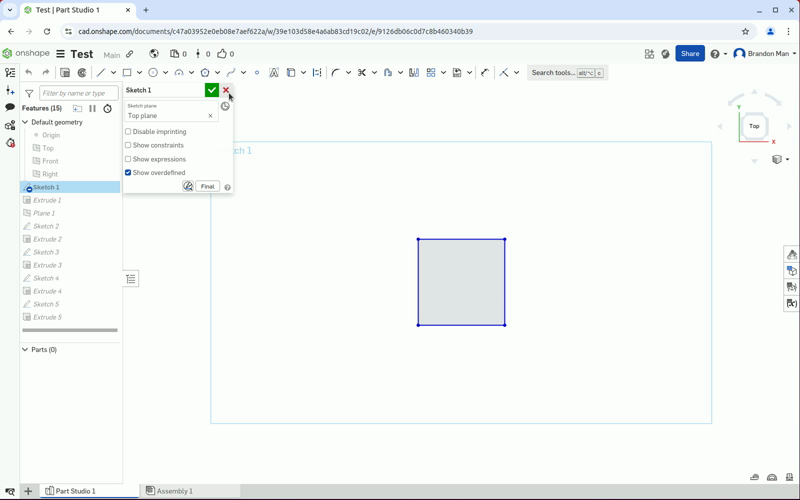
click(229, 92)
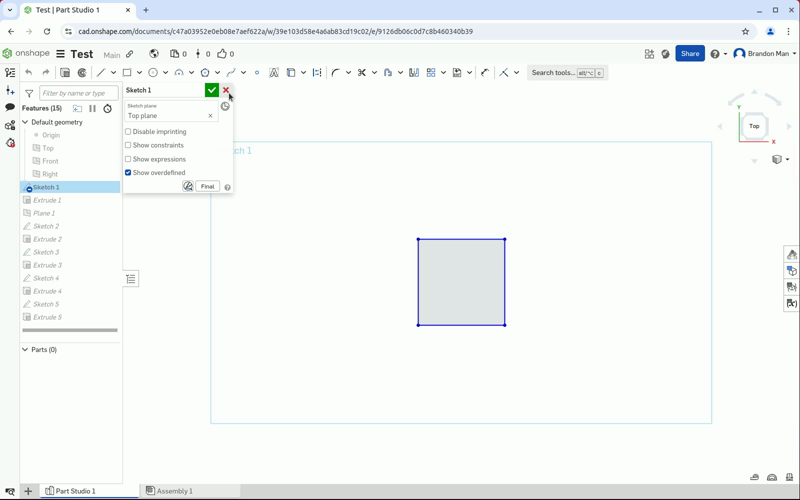
key(shift+s)
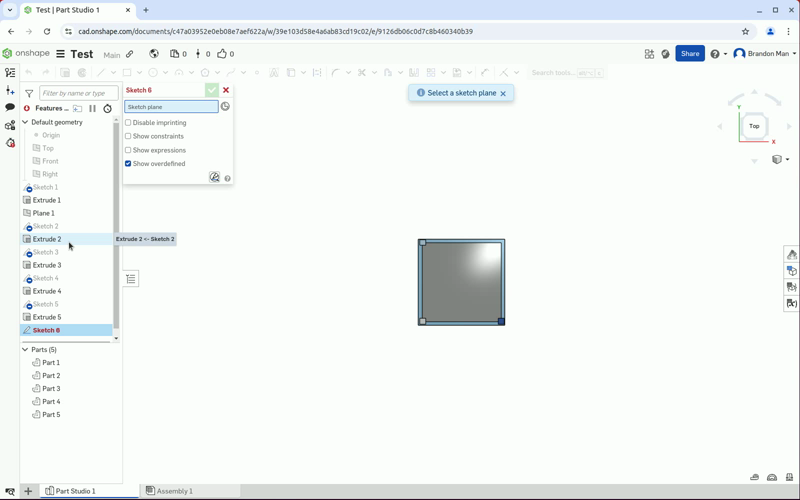
scroll(3)
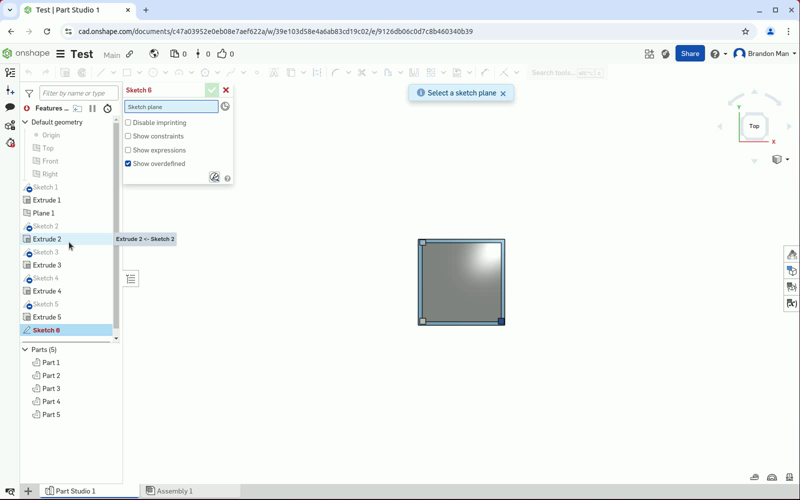
mouse_move(69, 150)
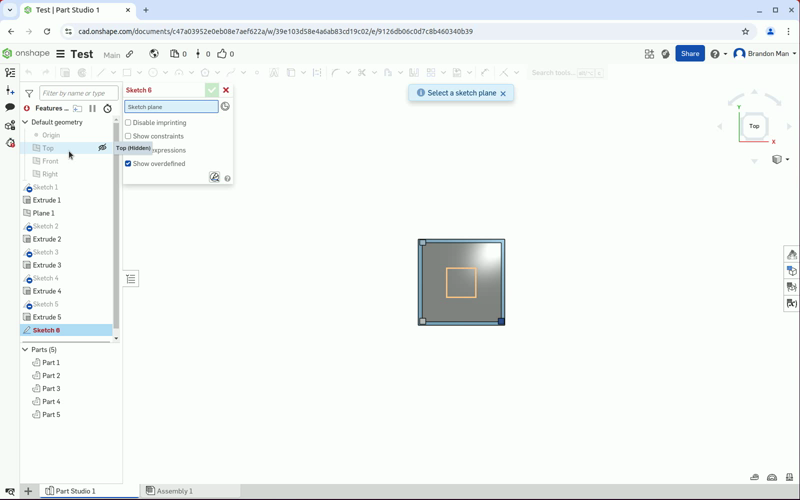
click(69, 150)
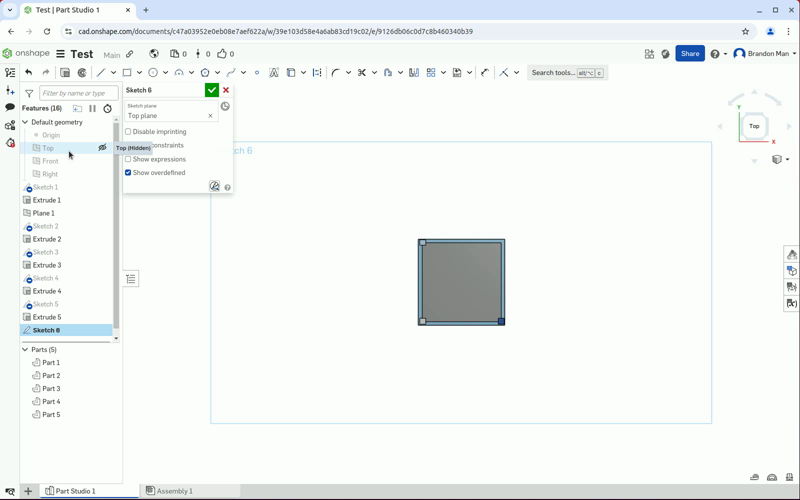
mouse_move(73, 352)
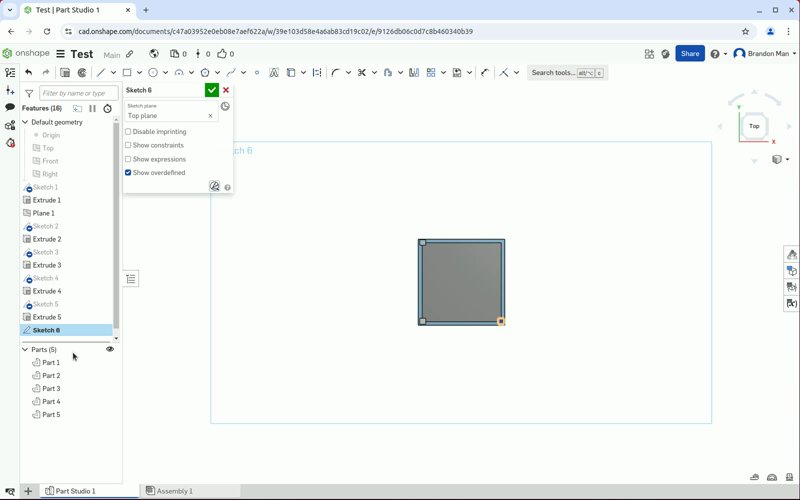
key(y)
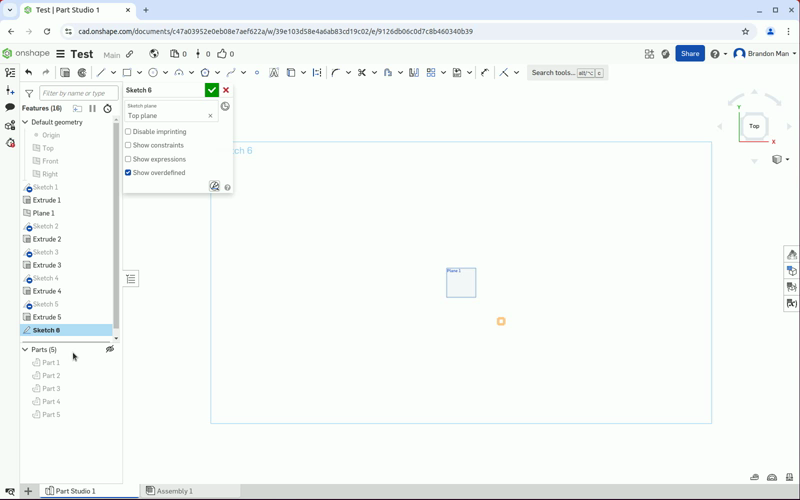
key(l)
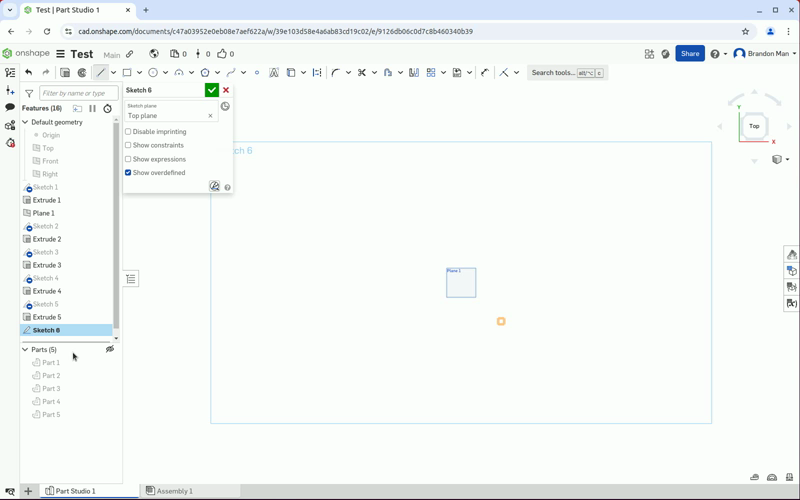
key_down(shift)
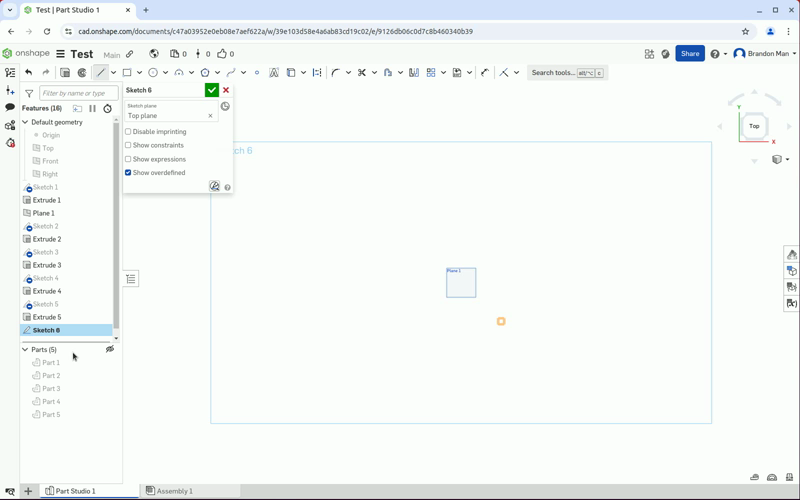
mouse_move(498, 245)
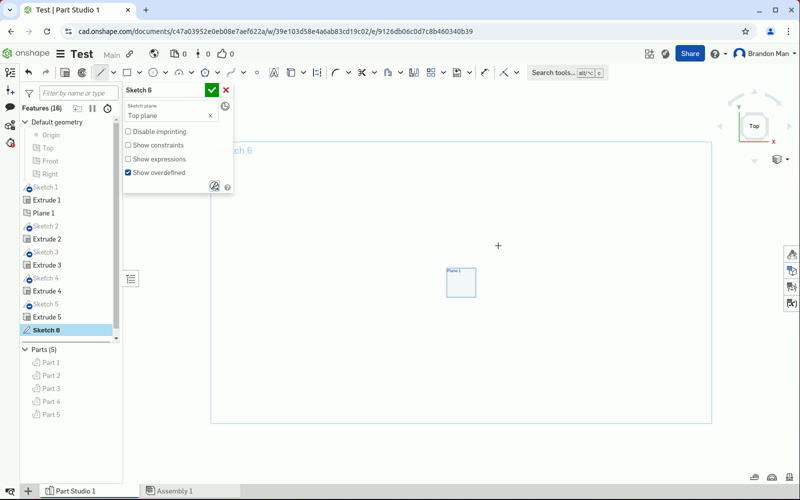
click(498, 245)
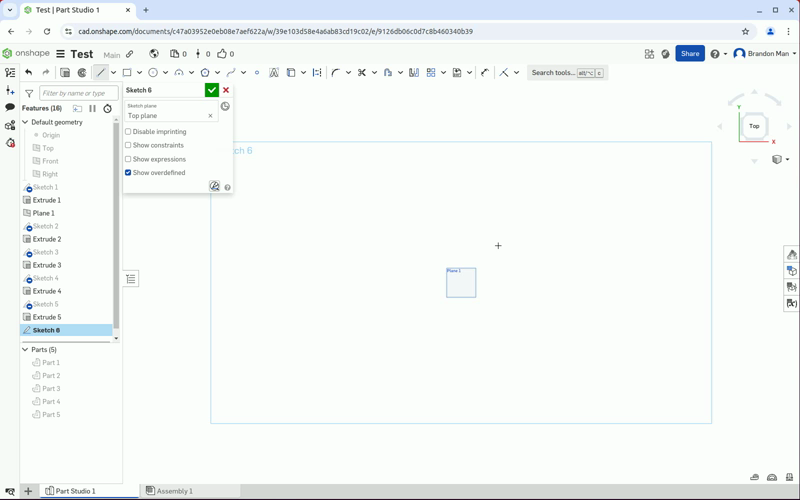
key_up(shift)
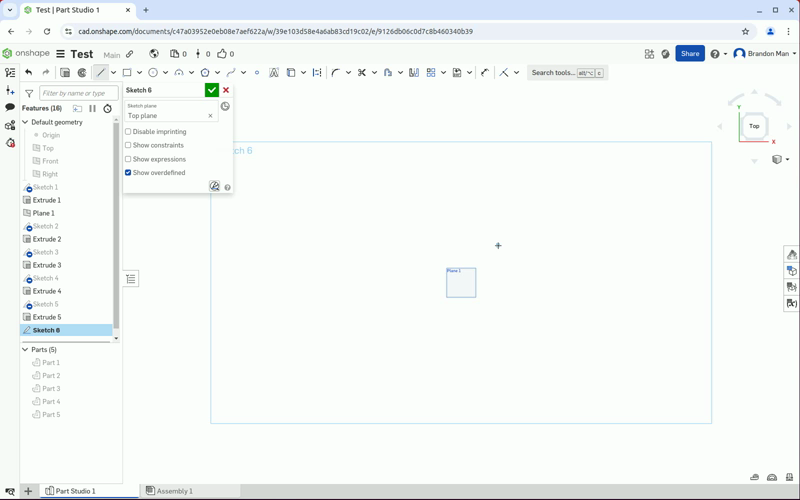
key_down(shift)
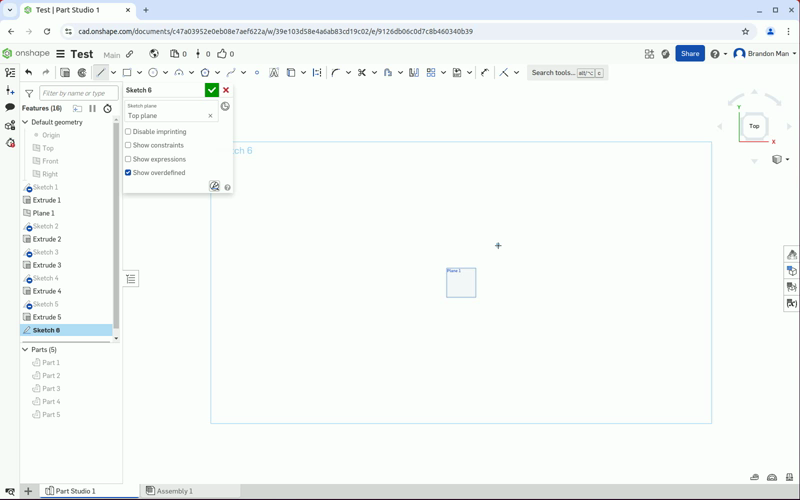
mouse_move(528, 245)
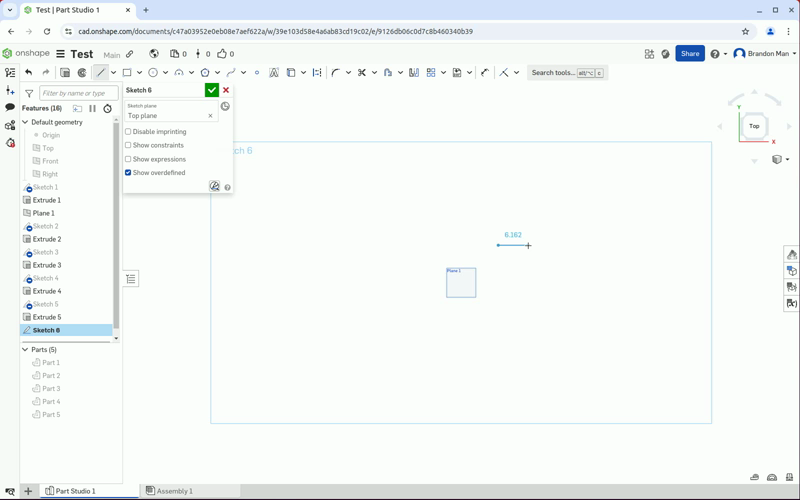
mouse_move(504, 245)
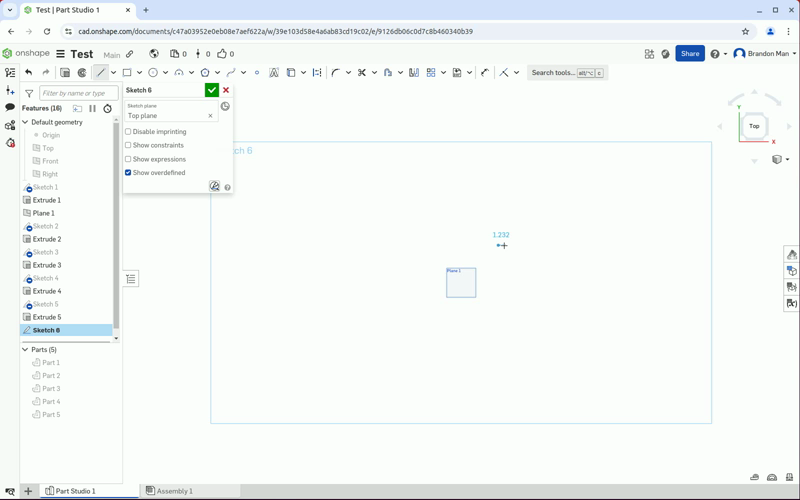
scroll(6)
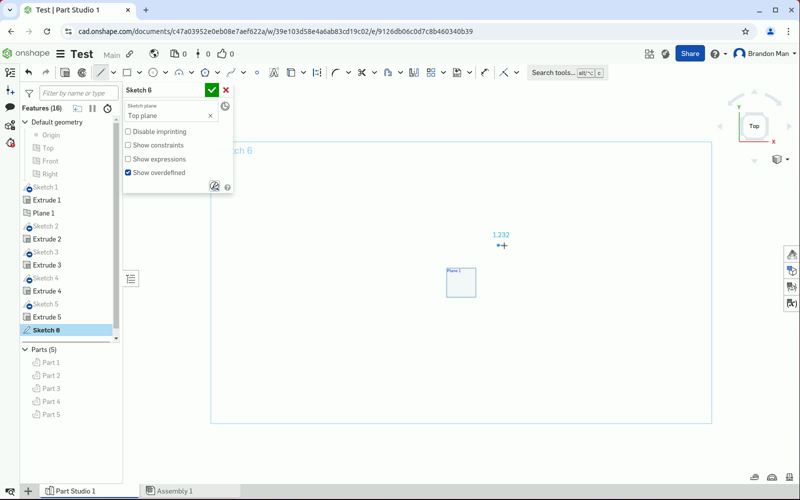
scroll(6)
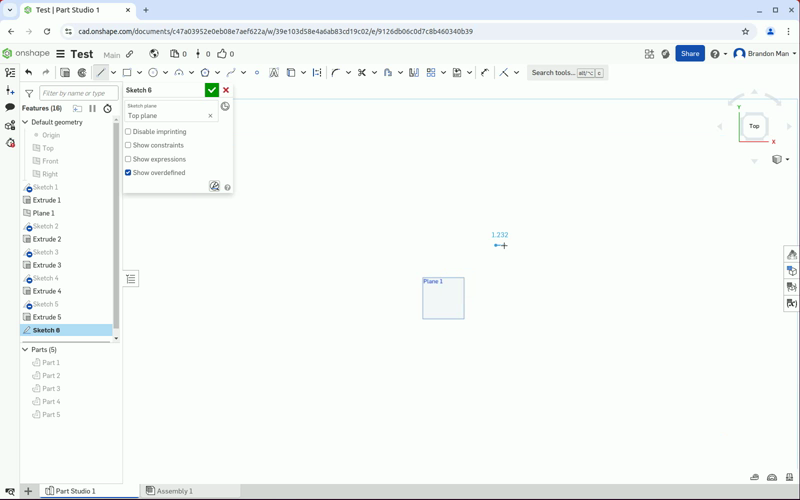
scroll(6)
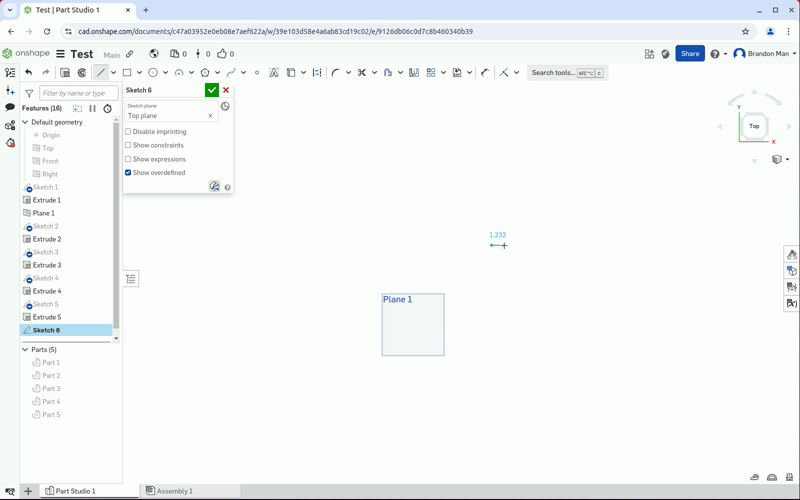
scroll(6)
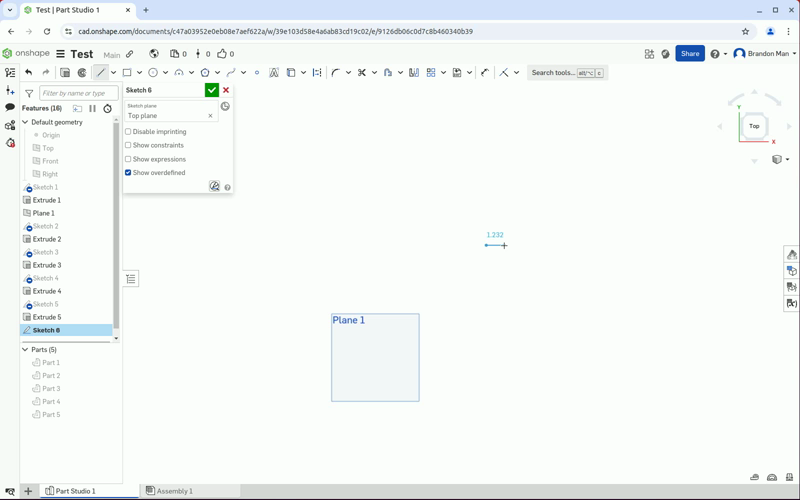
scroll(6)
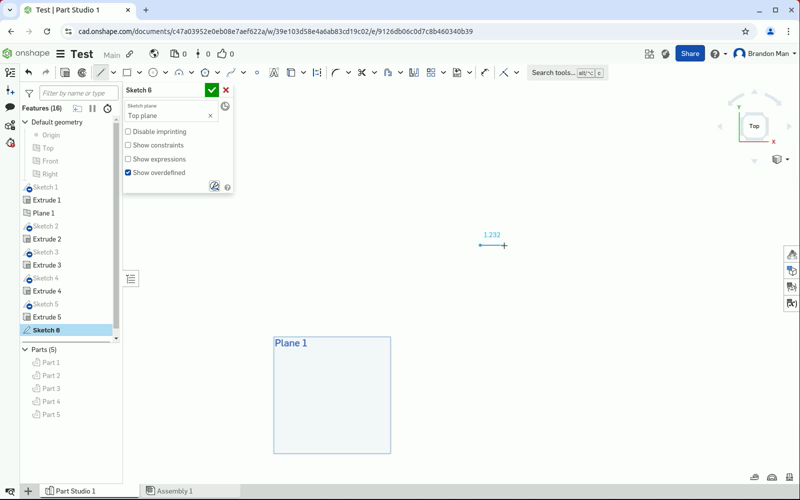
scroll(6)
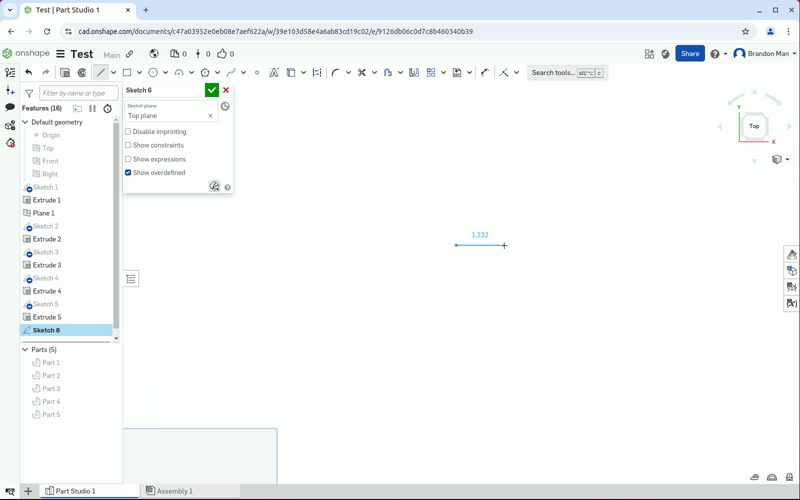
scroll(6)
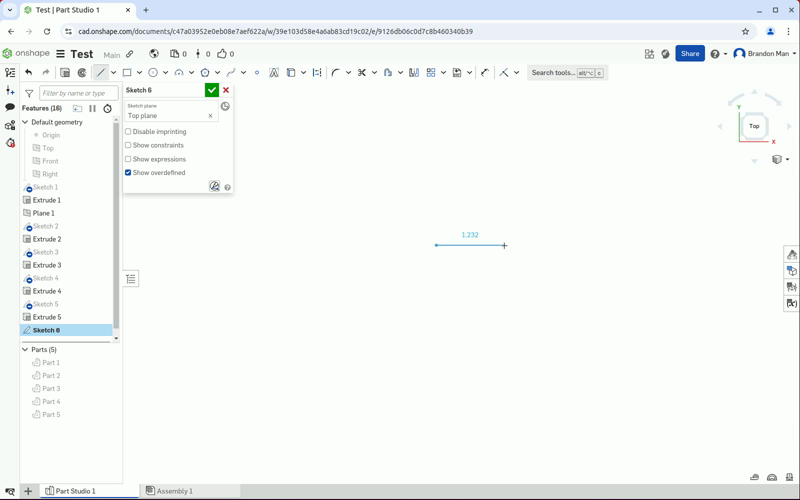
click(504, 245)
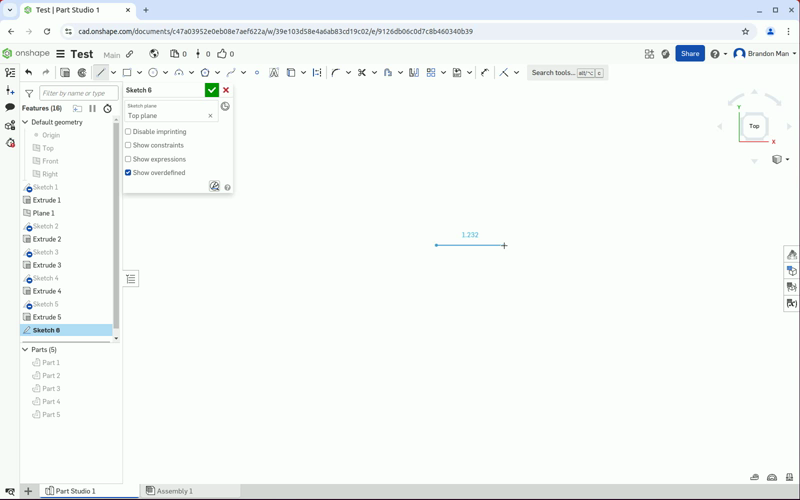
scroll(-6)
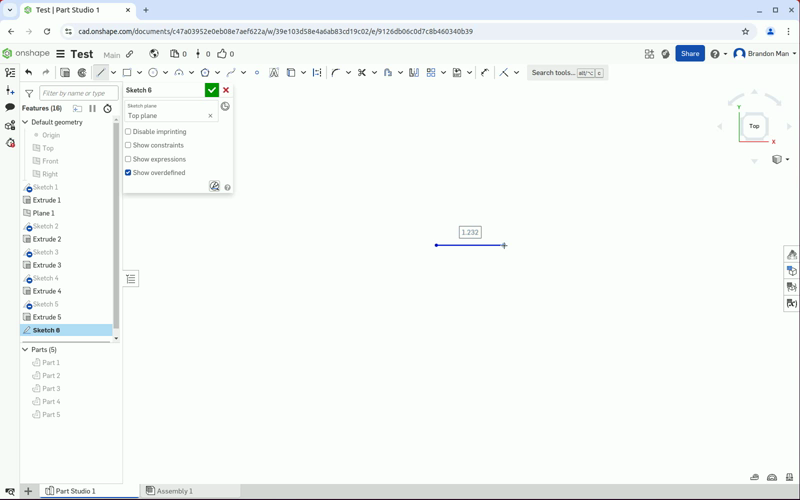
scroll(-6)
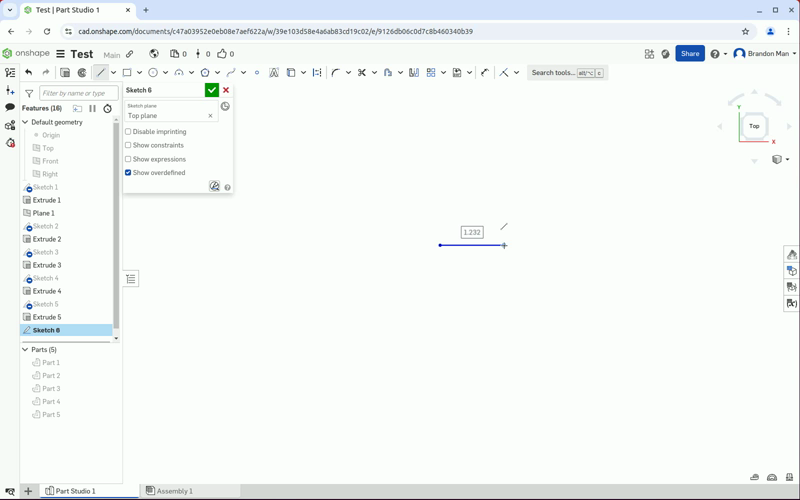
scroll(-6)
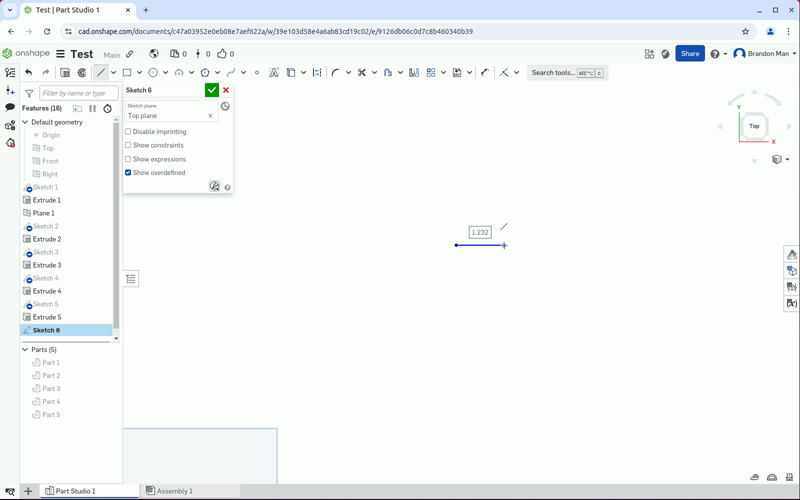
scroll(-6)
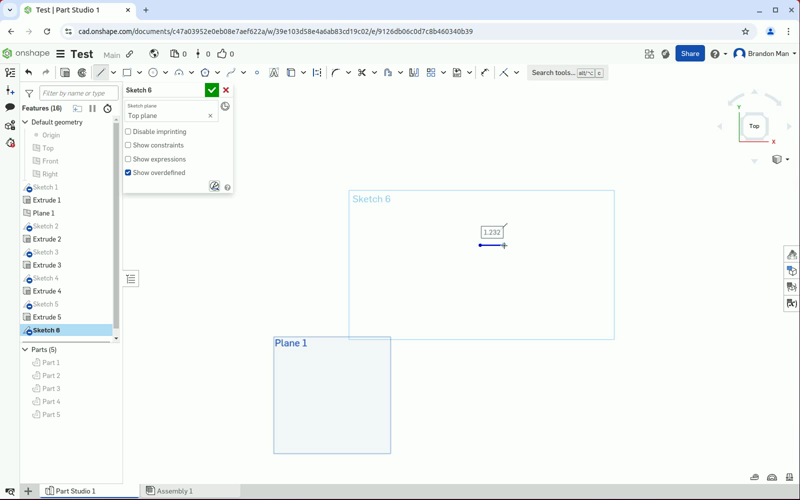
scroll(-6)
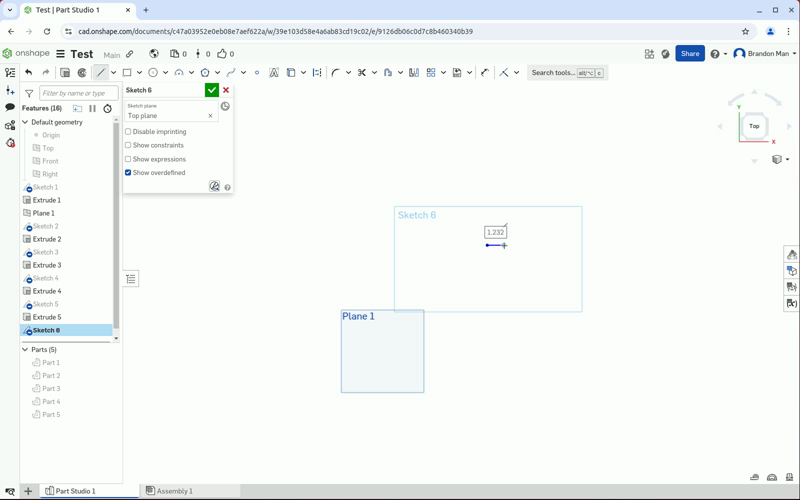
scroll(-6)
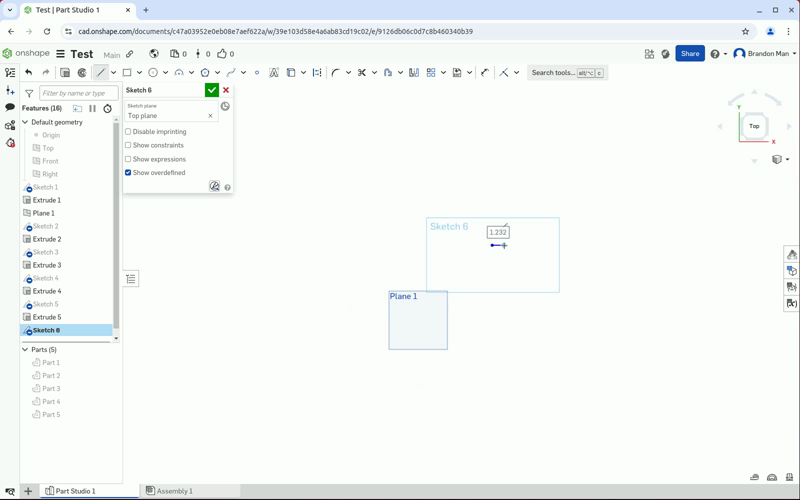
scroll(-6)
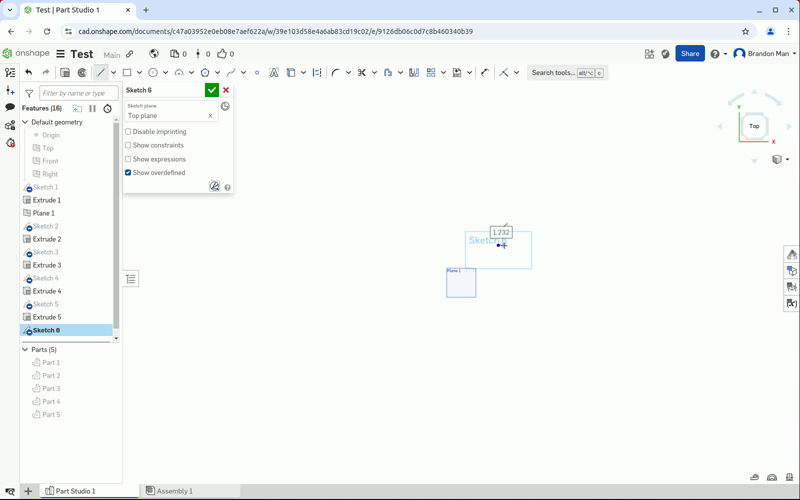
key_up(shift)
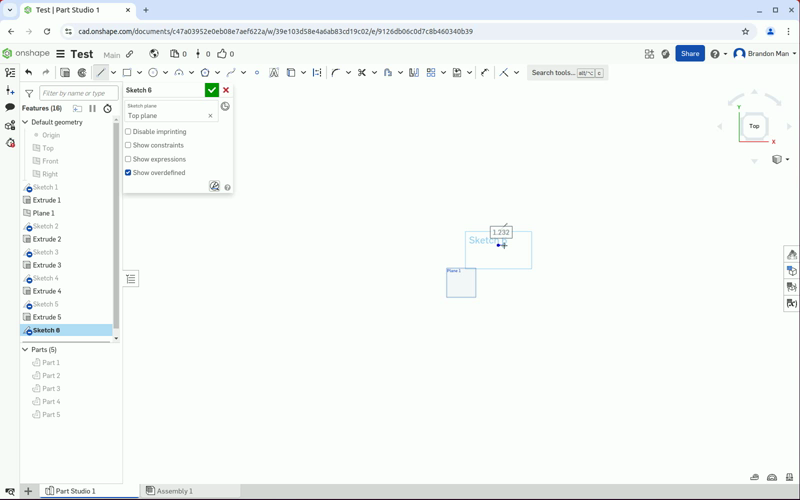
key_down(shift)
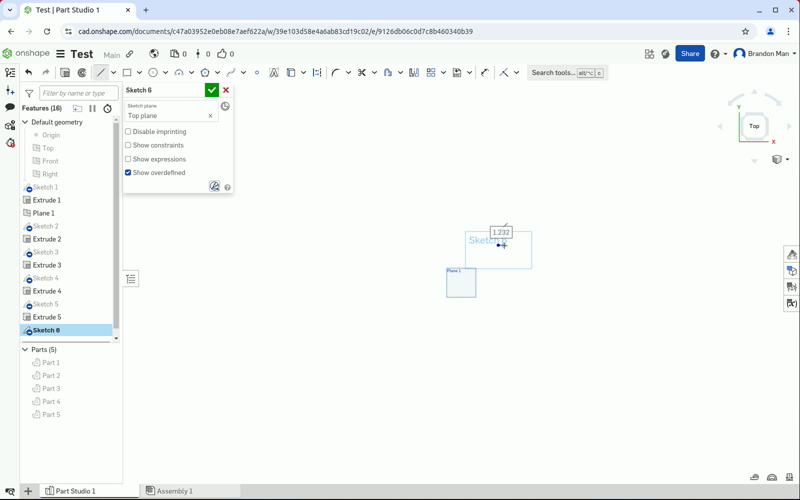
mouse_move(534, 245)
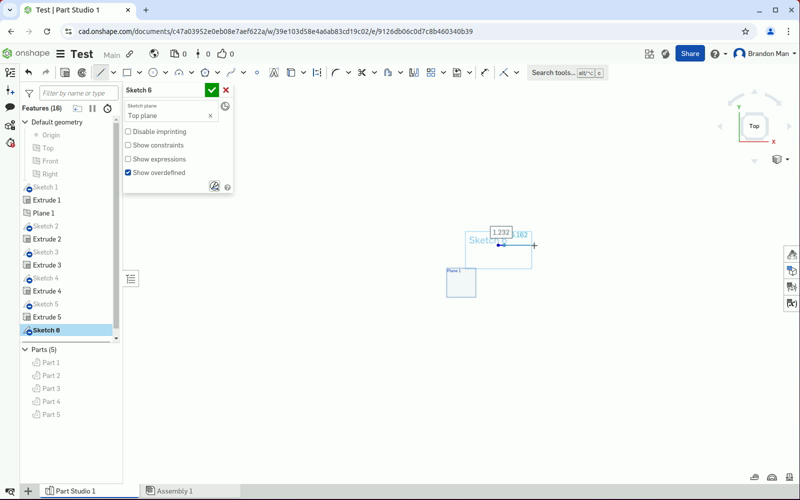
mouse_move(504, 239)
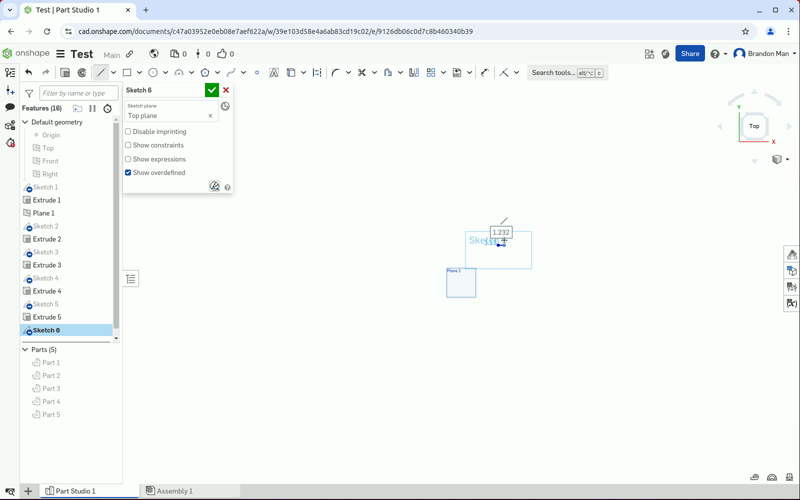
scroll(6)
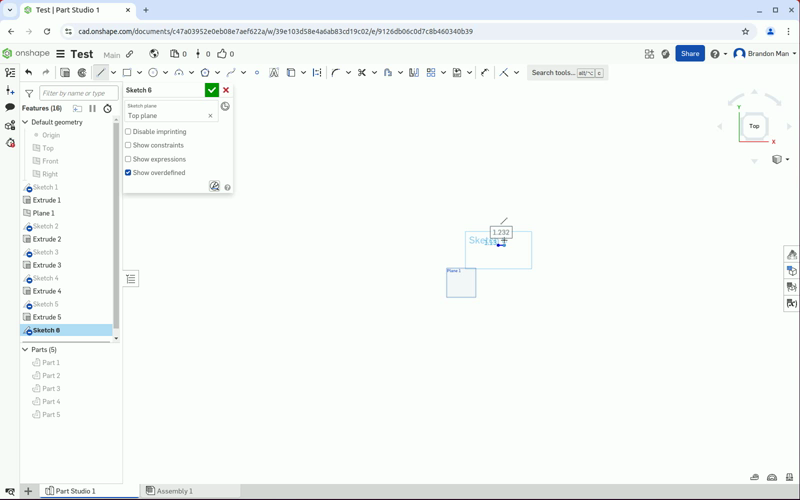
scroll(6)
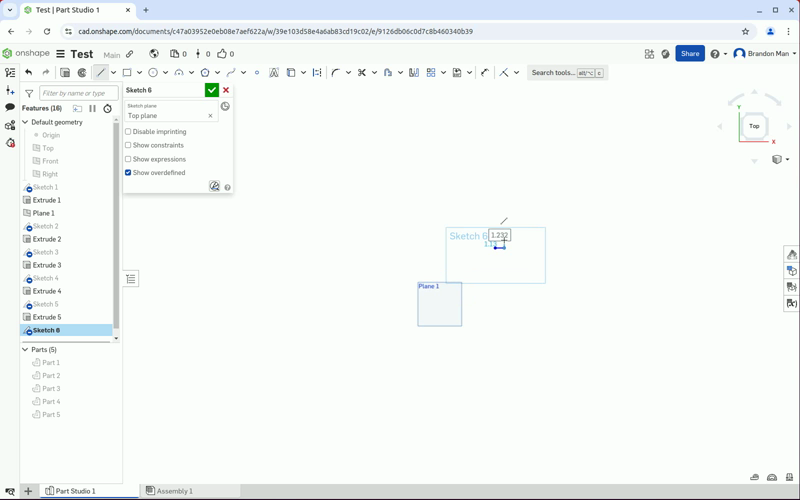
scroll(6)
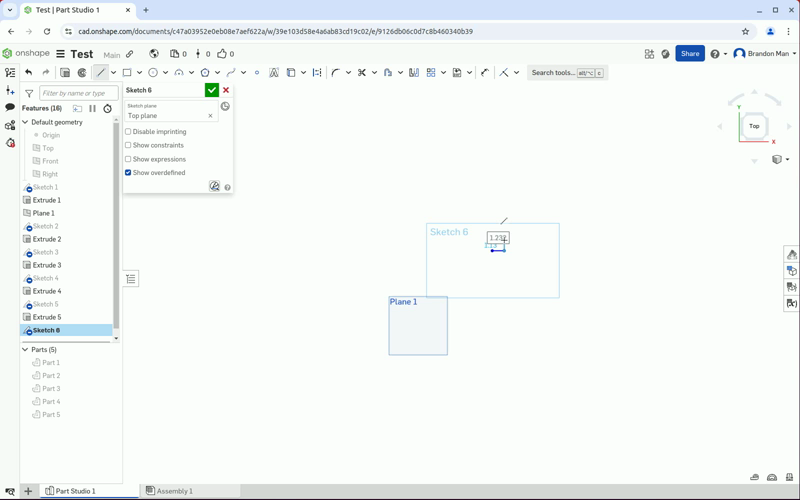
scroll(6)
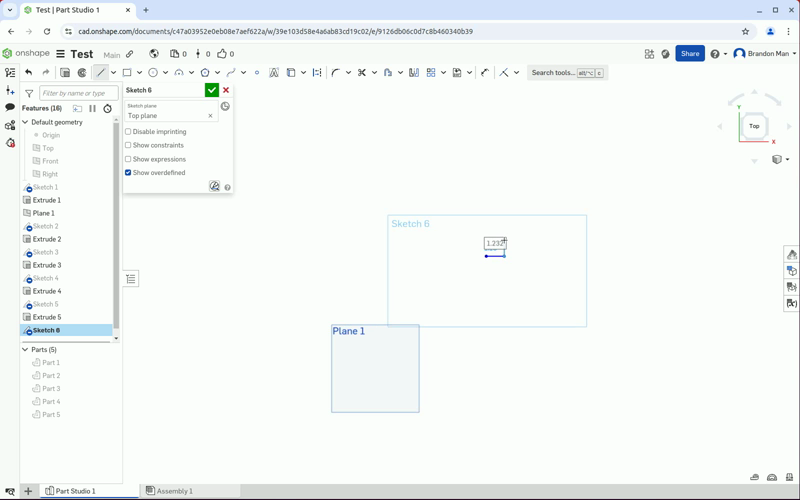
scroll(6)
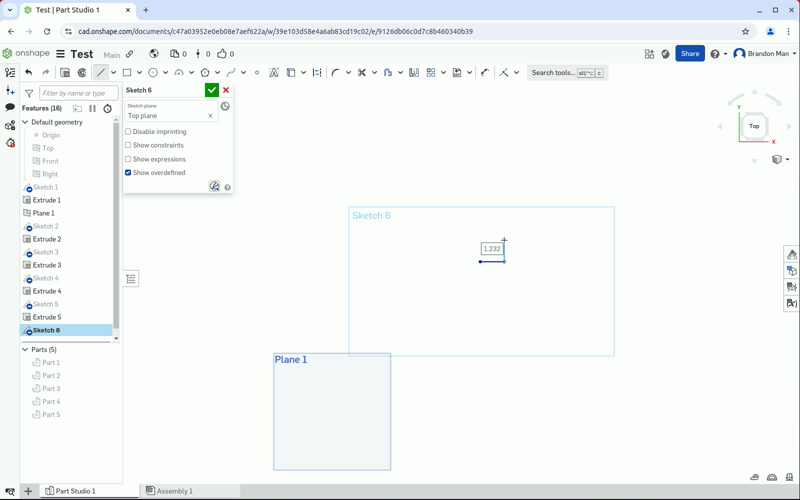
scroll(6)
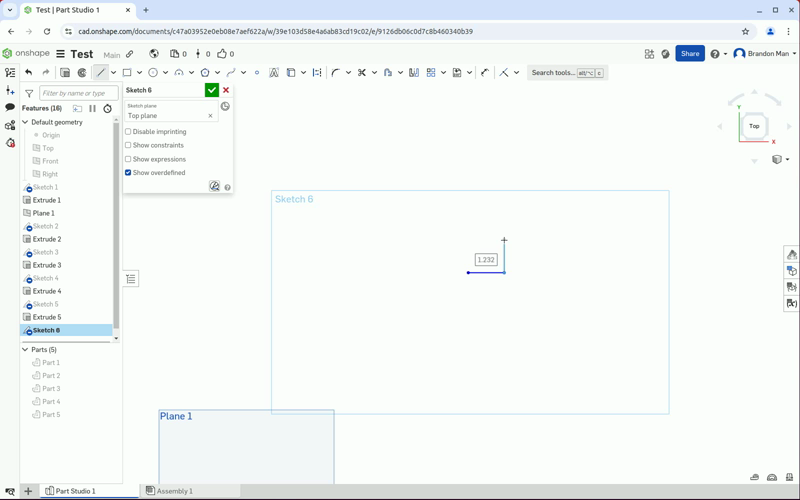
scroll(6)
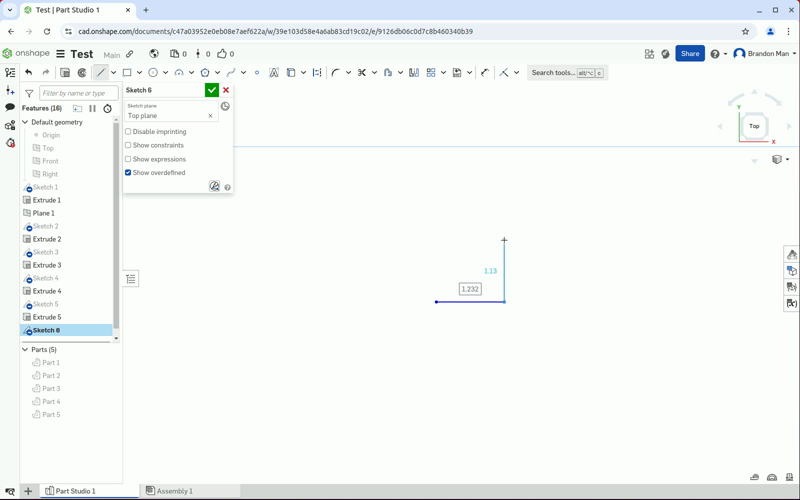
click(504, 239)
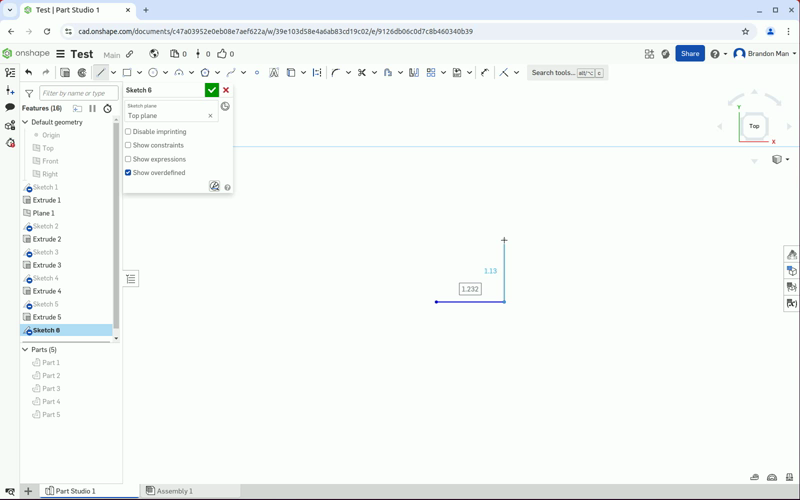
scroll(-6)
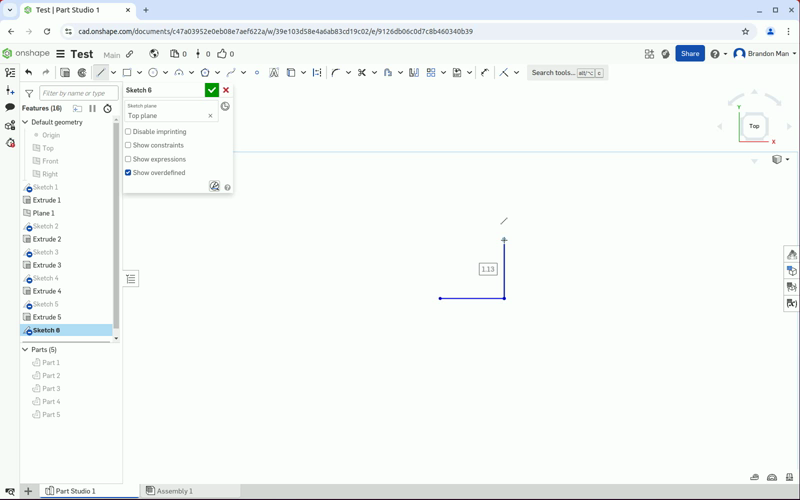
scroll(-6)
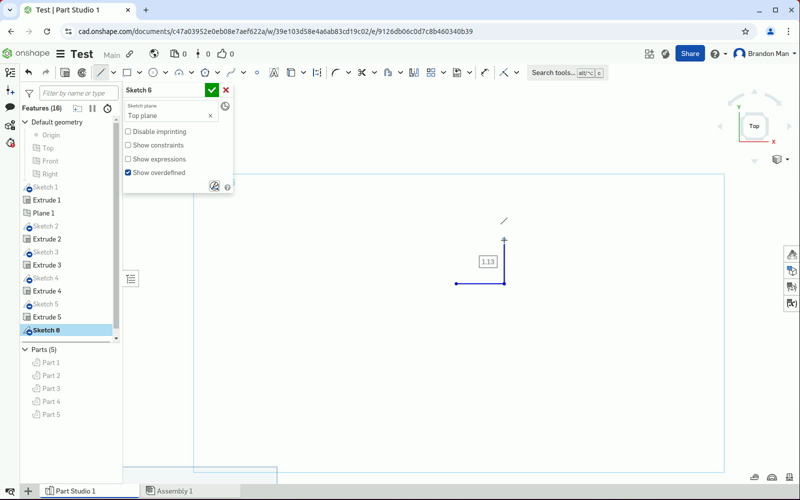
scroll(-6)
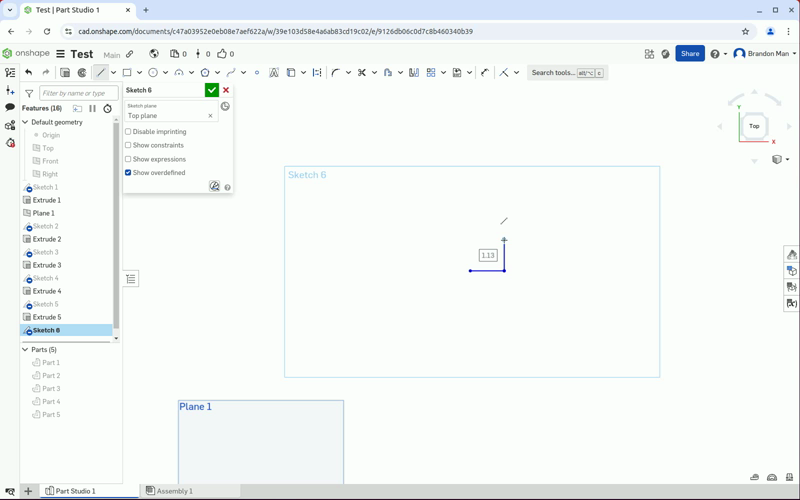
scroll(-6)
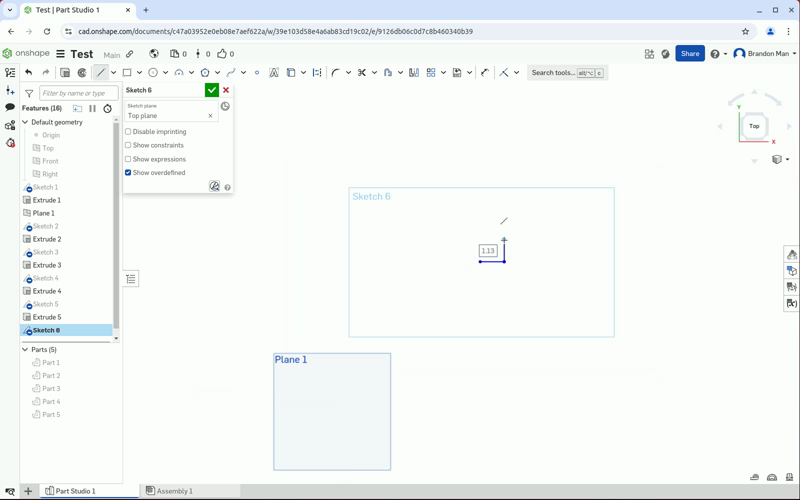
scroll(-6)
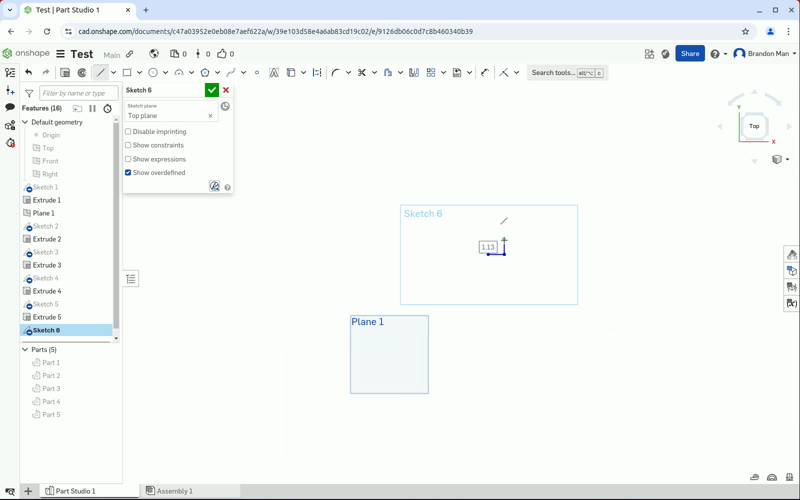
scroll(-6)
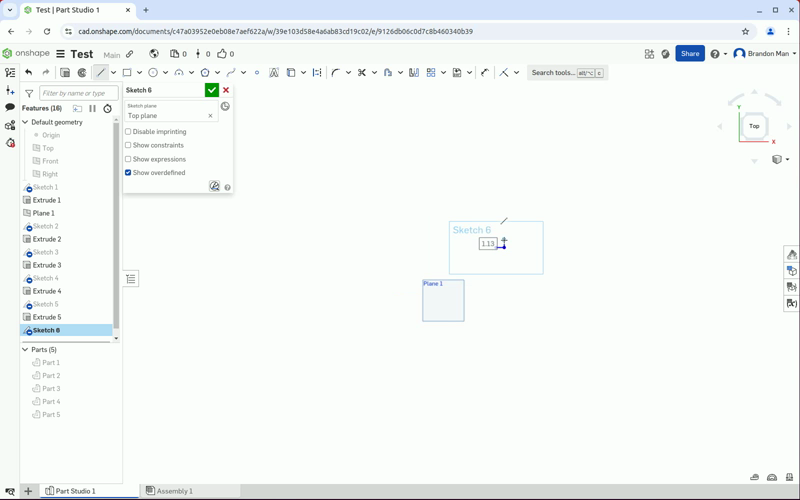
scroll(-6)
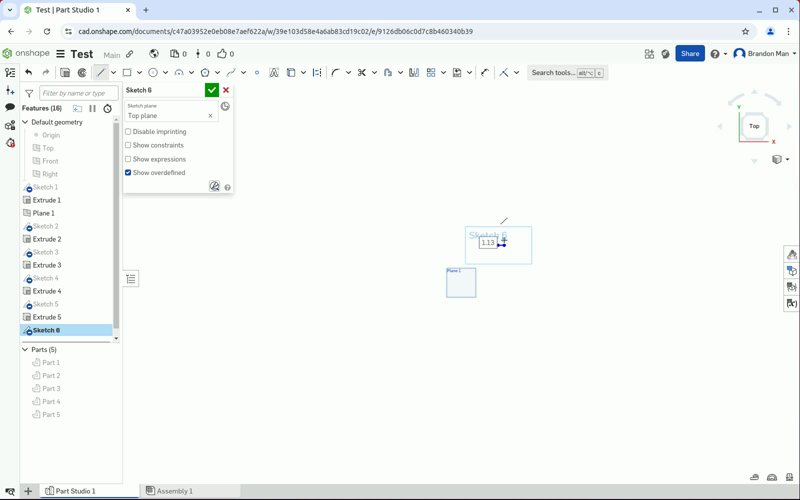
key_up(shift)
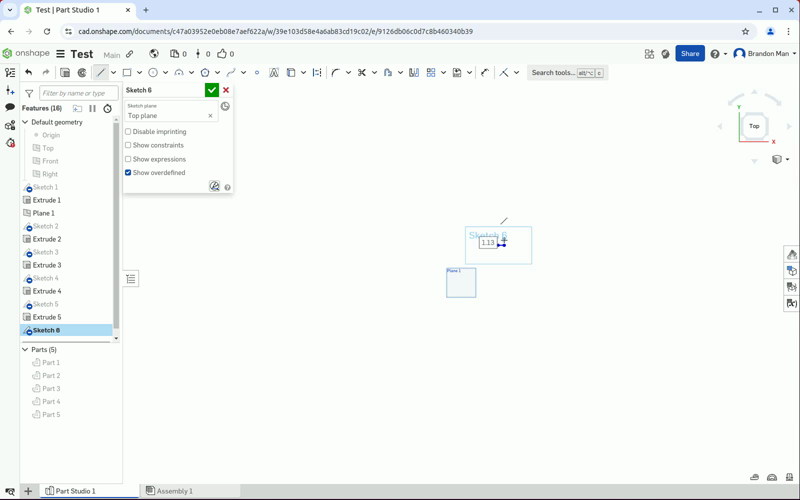
key_down(shift)
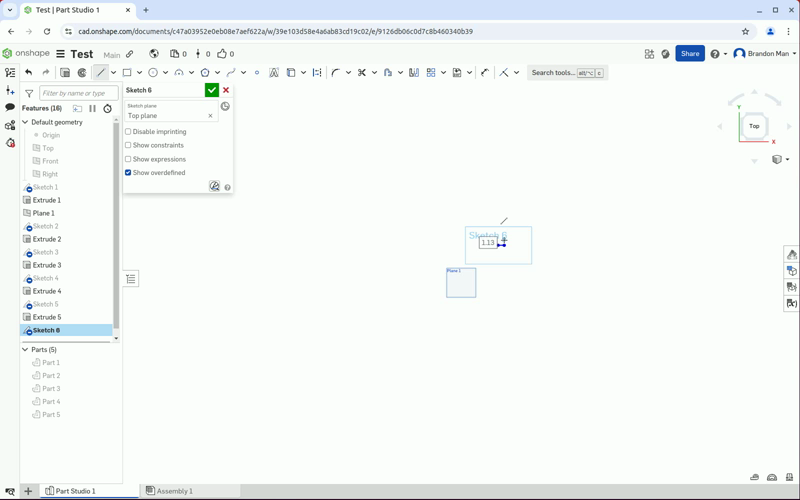
mouse_move(534, 239)
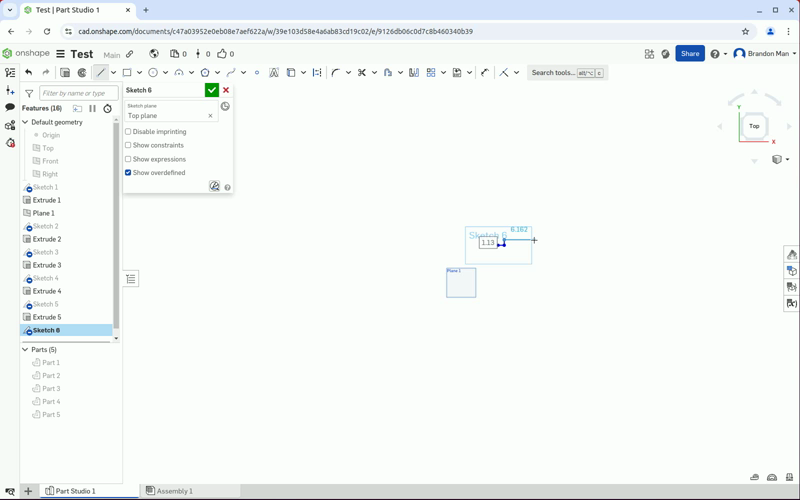
mouse_move(498, 239)
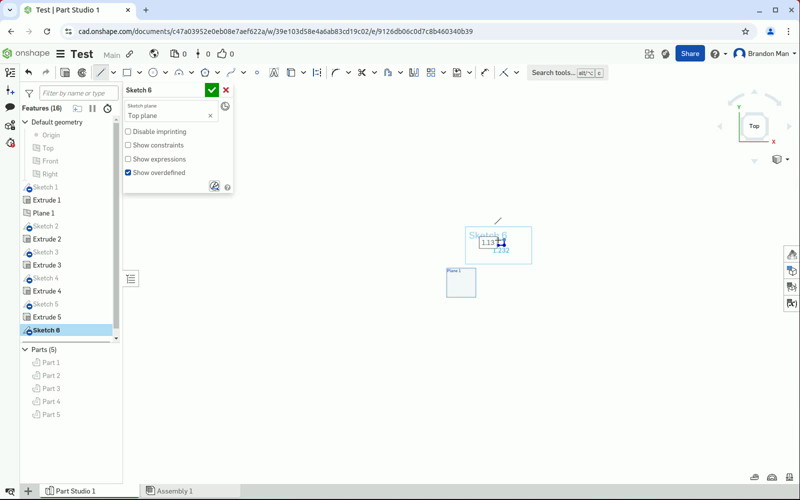
scroll(6)
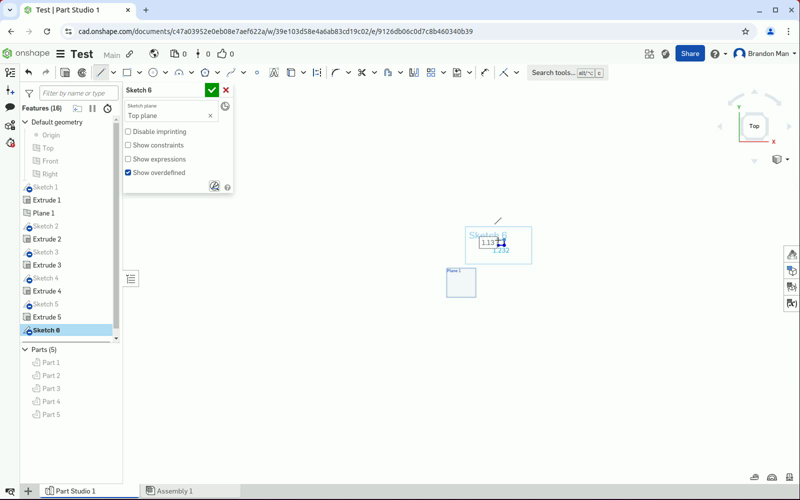
scroll(6)
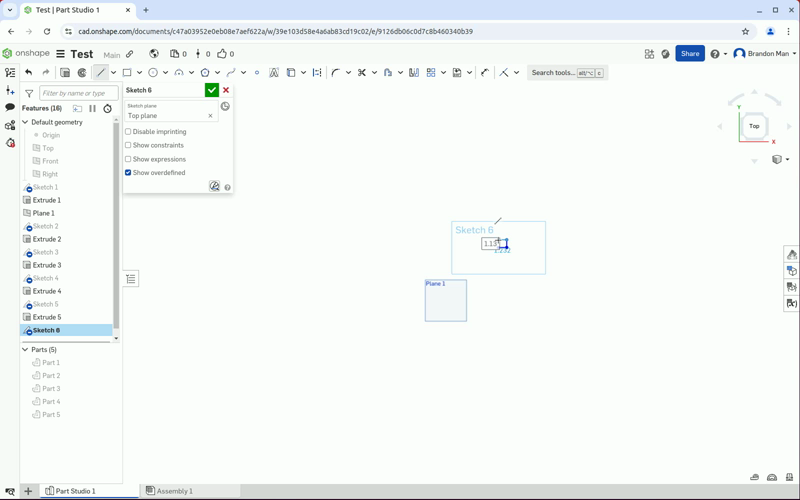
scroll(6)
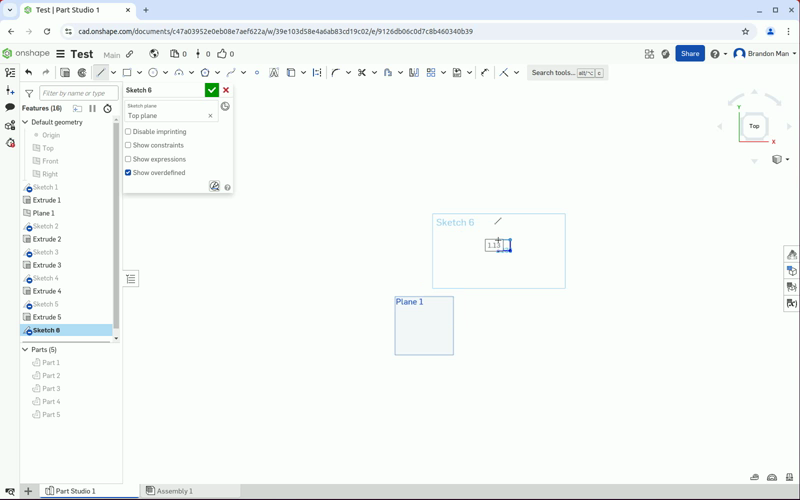
scroll(6)
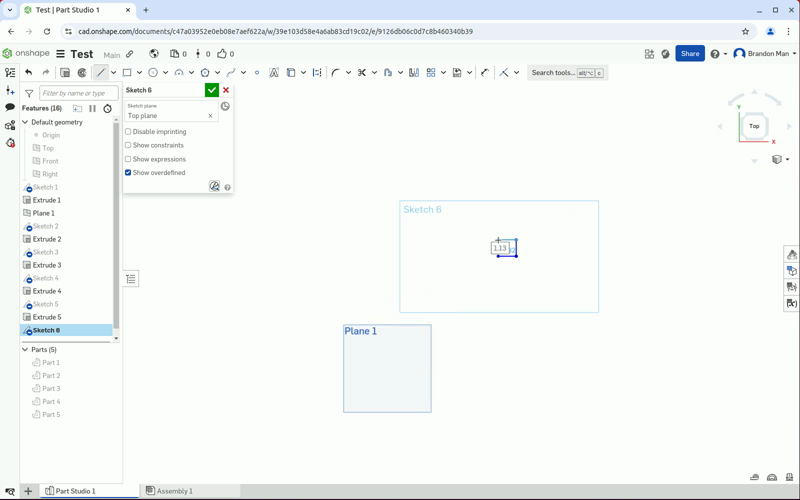
scroll(6)
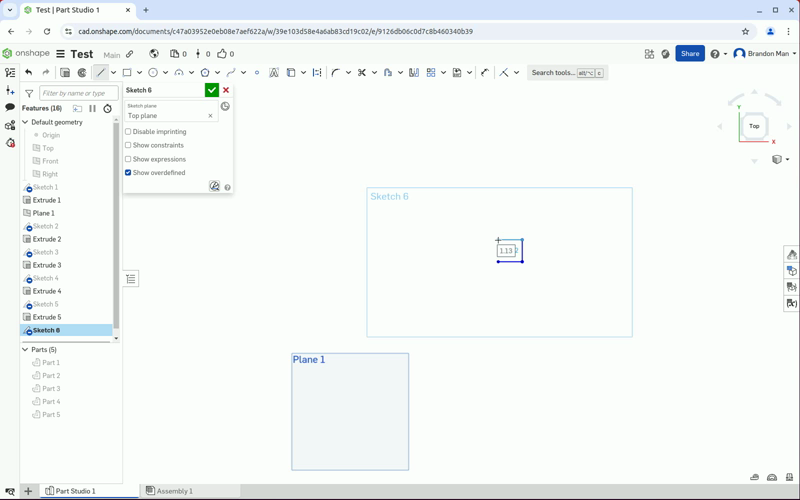
scroll(6)
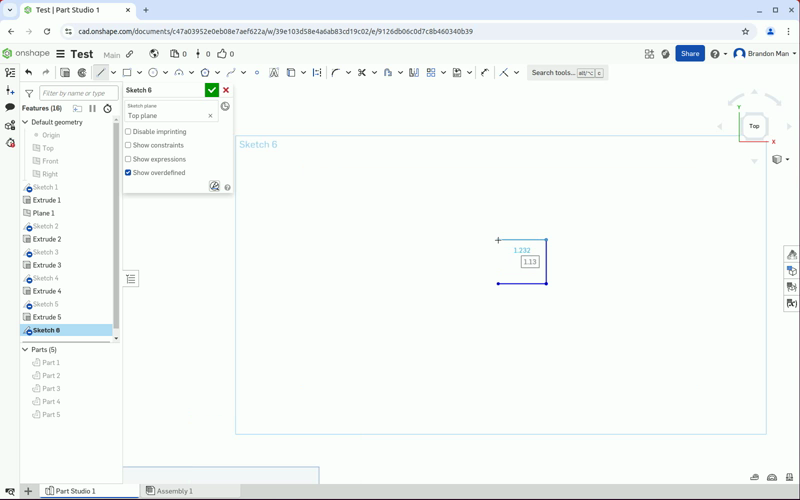
scroll(6)
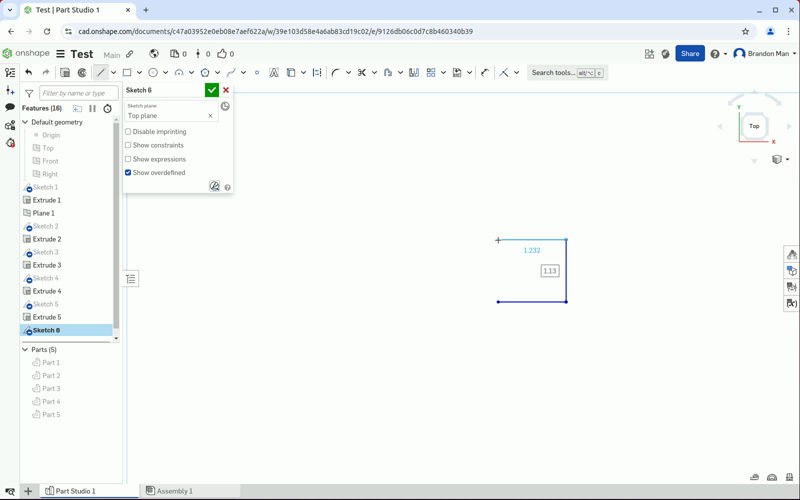
click(498, 239)
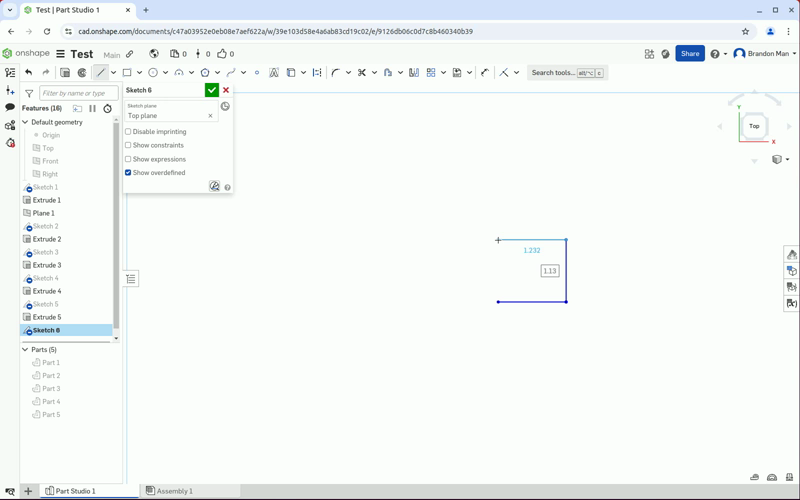
scroll(-6)
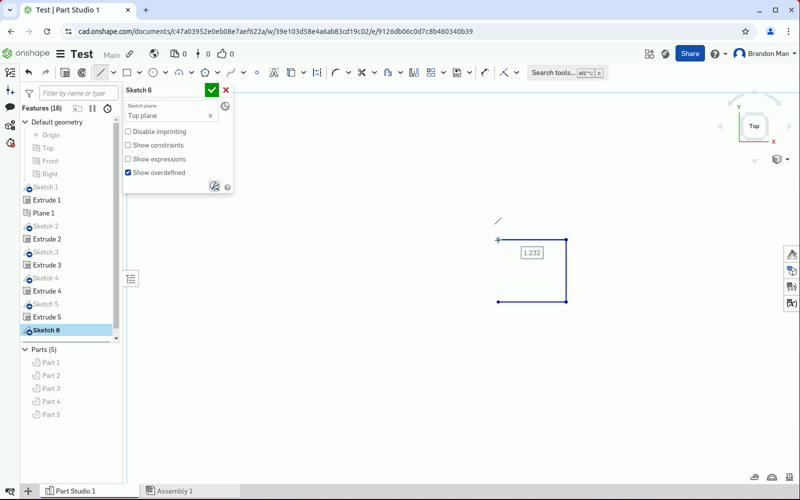
scroll(-6)
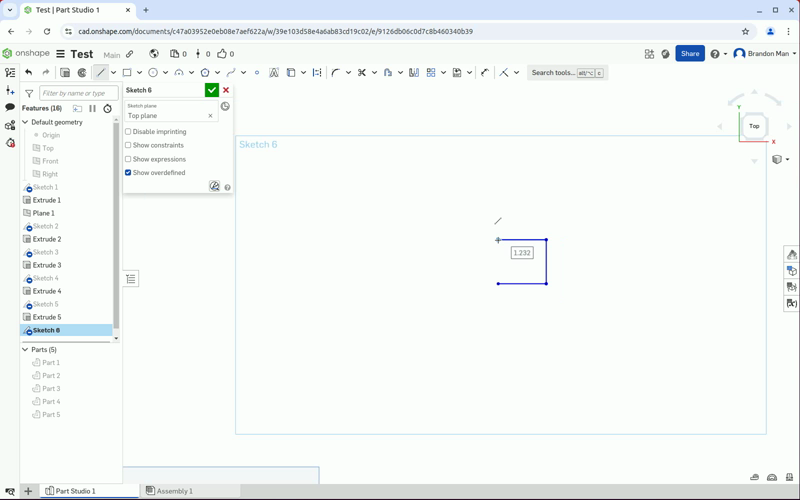
scroll(-6)
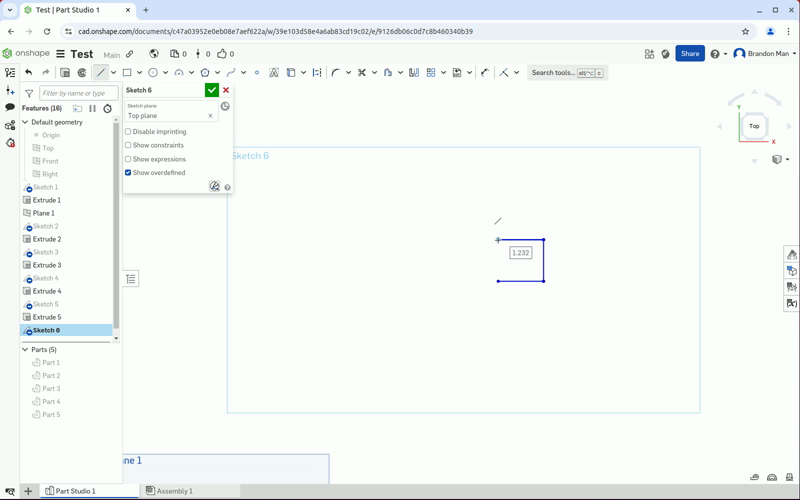
scroll(-6)
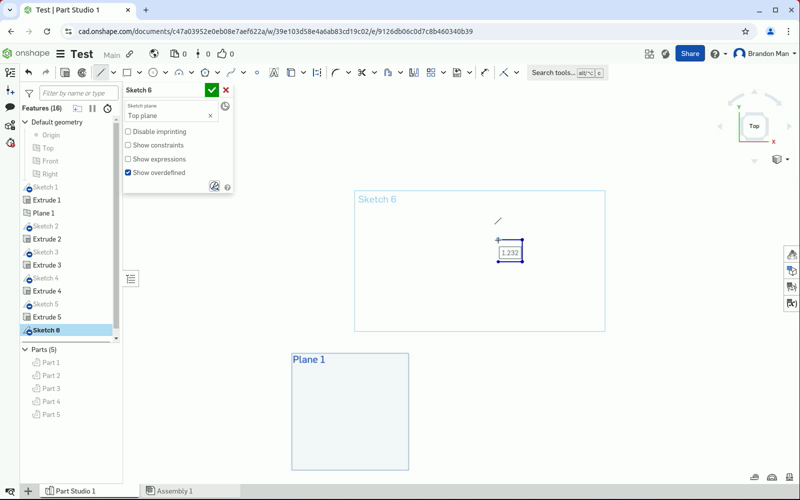
scroll(-6)
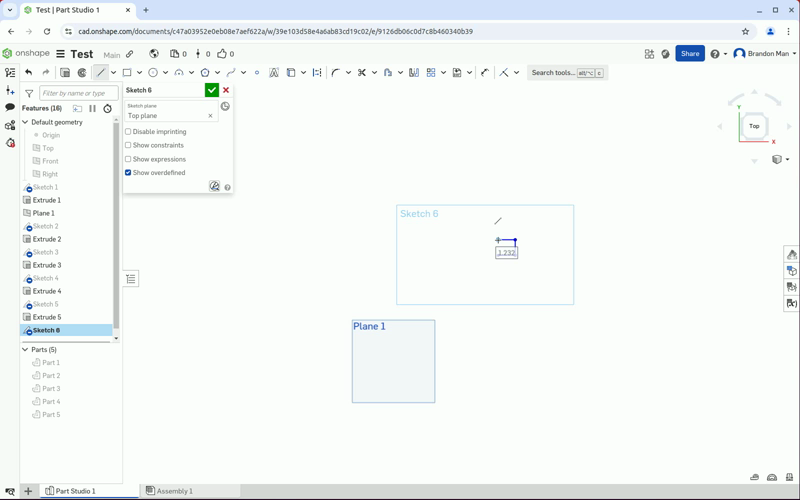
scroll(-6)
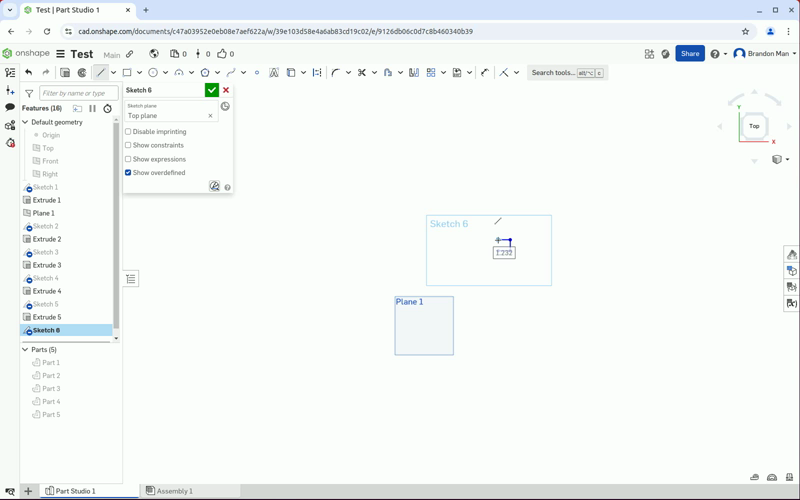
scroll(-6)
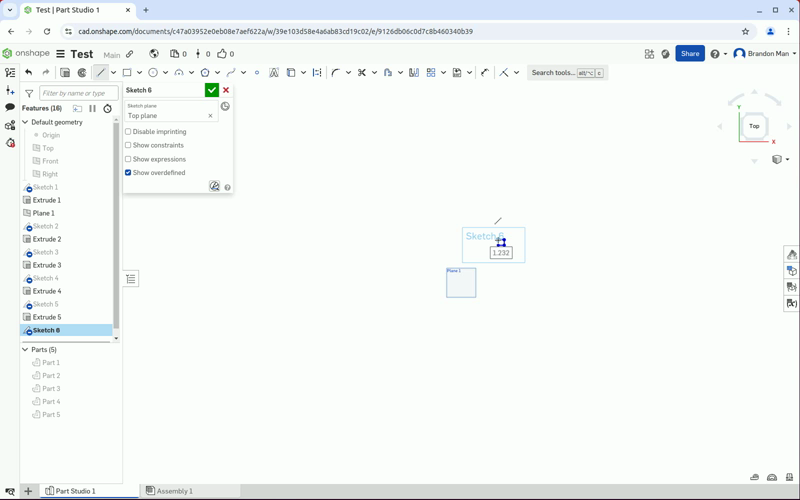
key_up(shift)
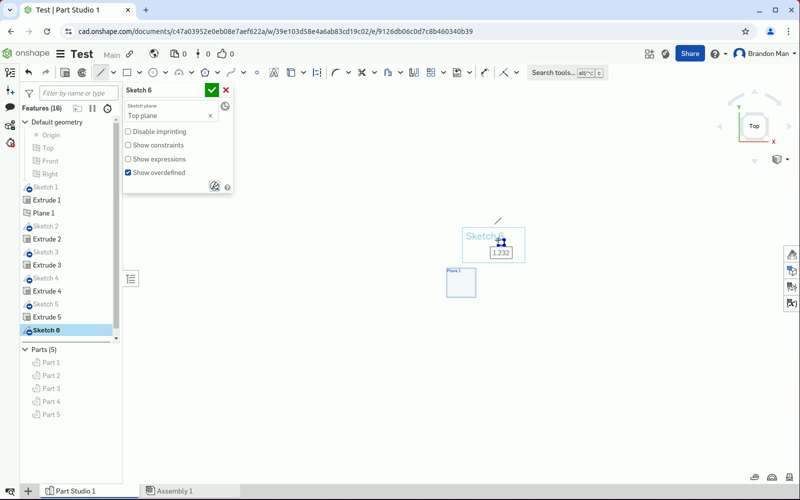
mouse_move(528, 239)
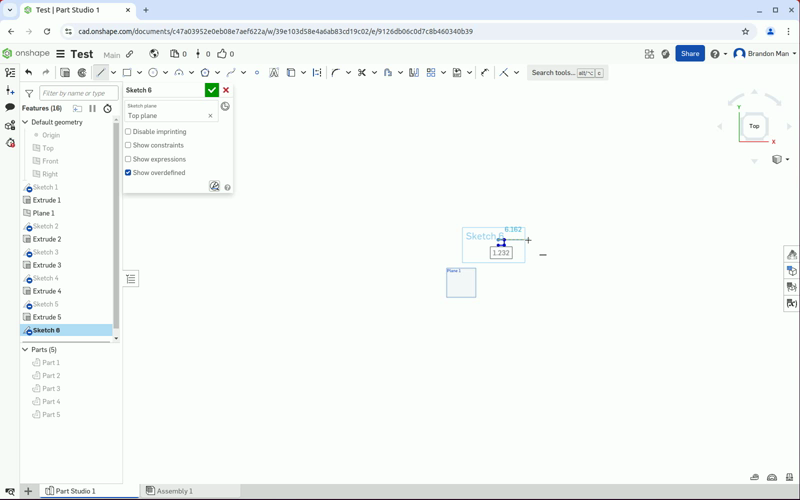
key_down(shift)
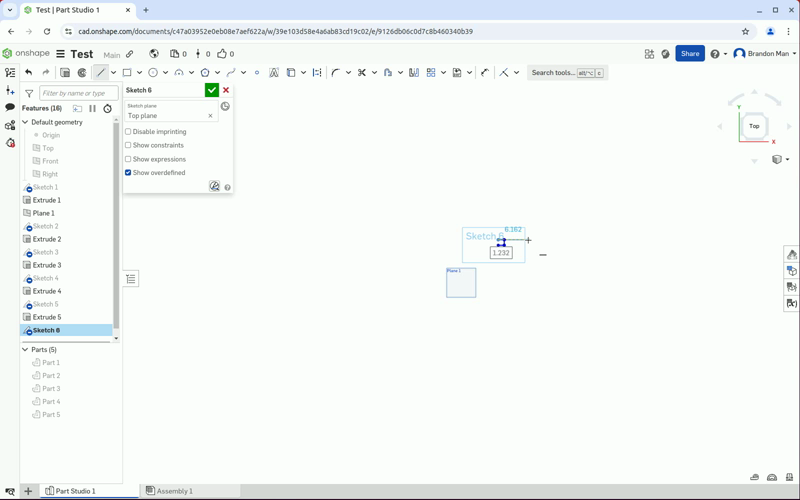
mouse_move(498, 245)
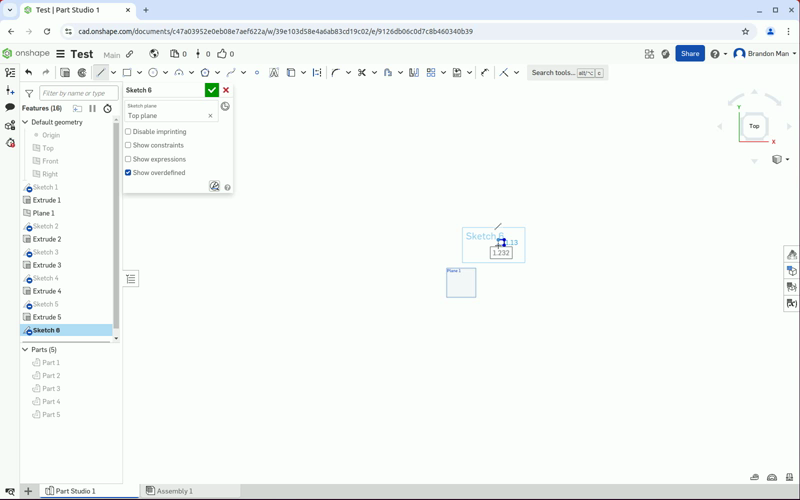
scroll(6)
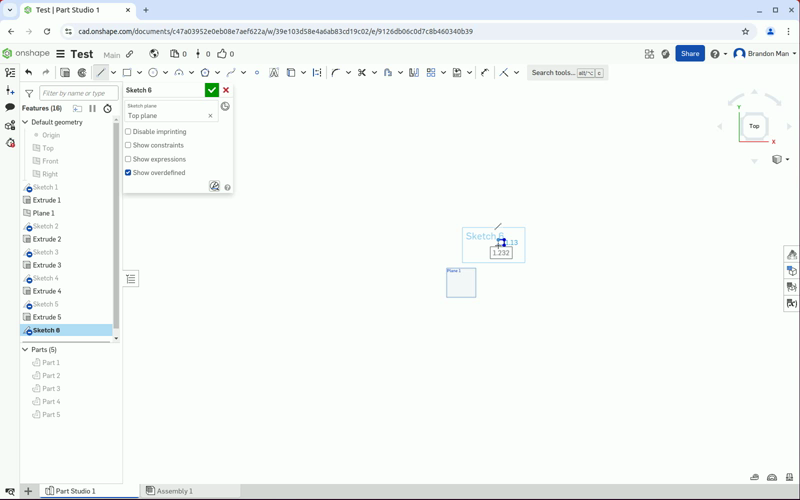
scroll(6)
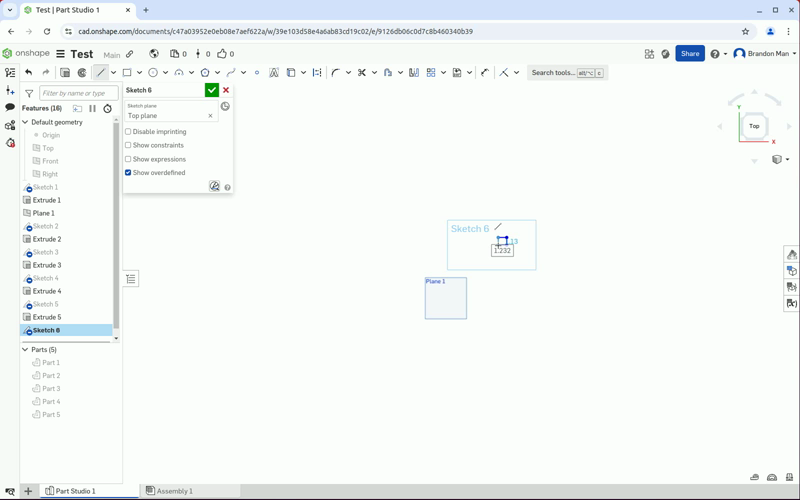
scroll(6)
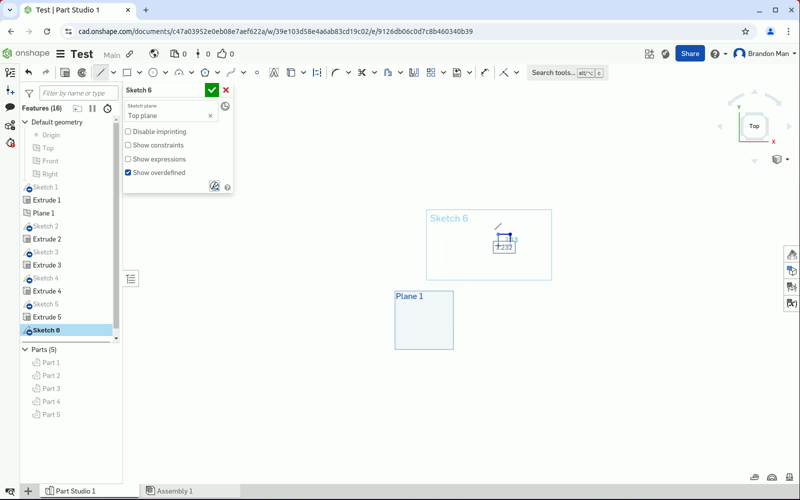
scroll(6)
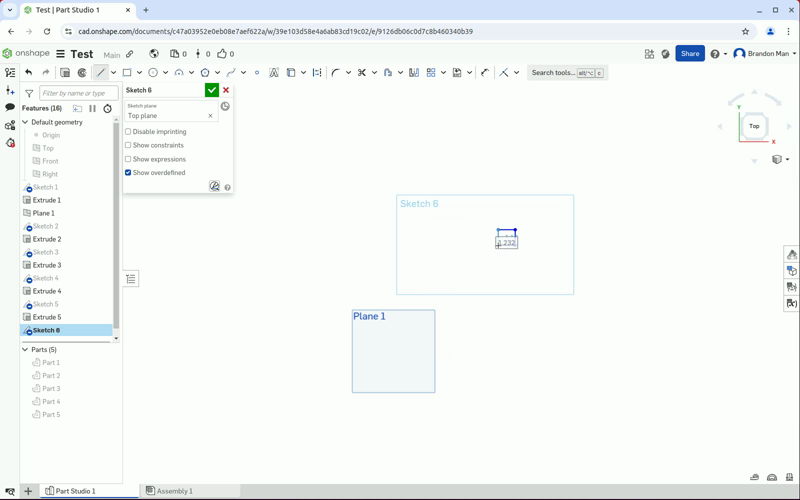
scroll(6)
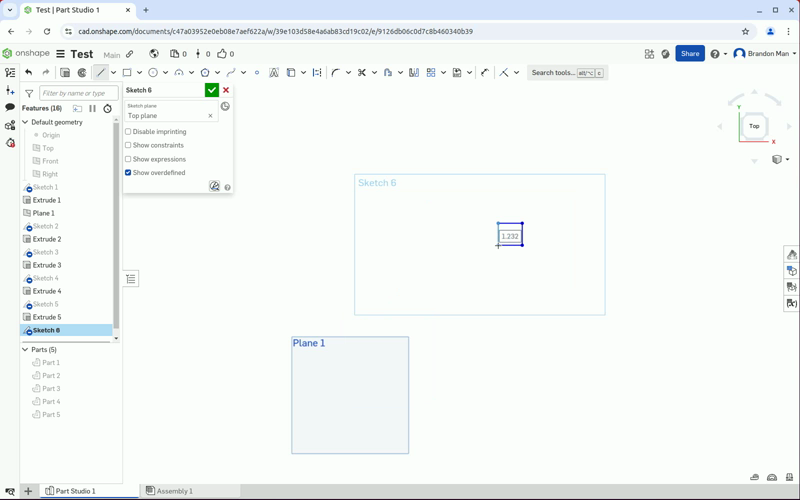
scroll(6)
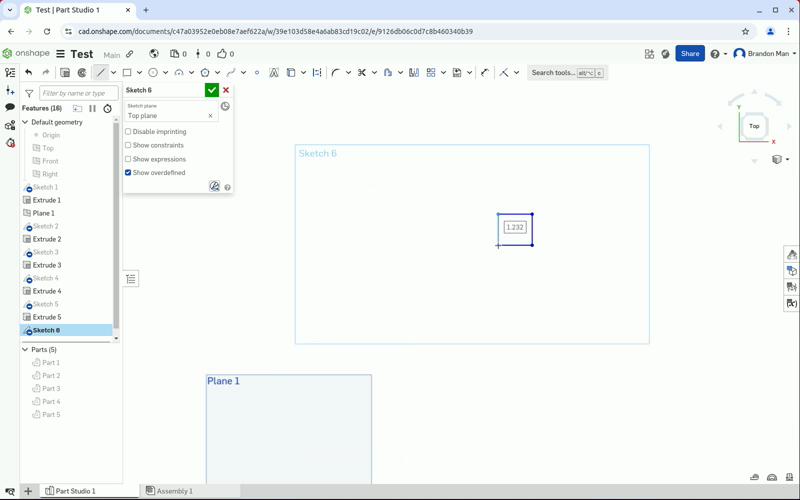
scroll(6)
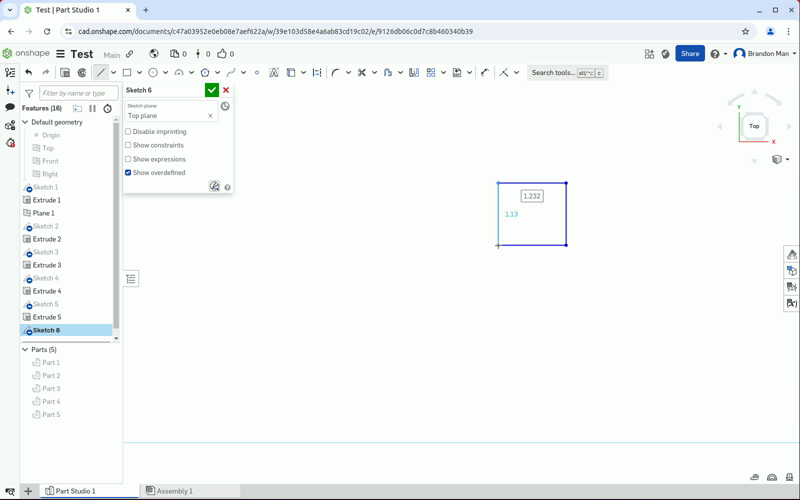
key_up(shift)
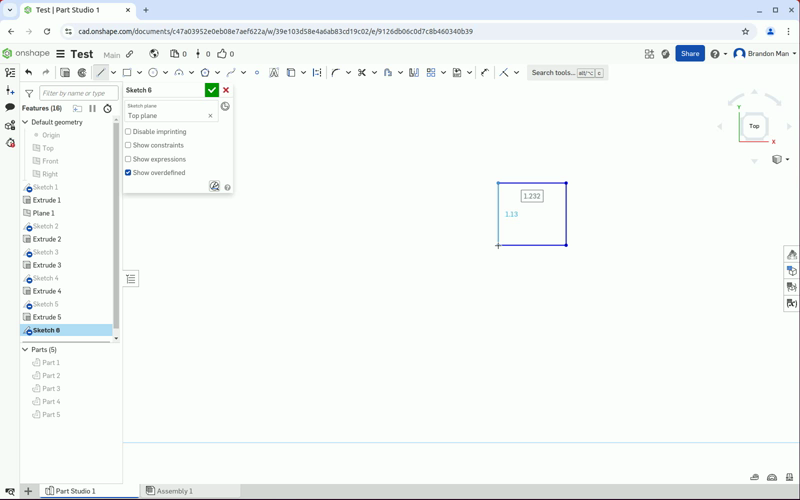
click(498, 245)
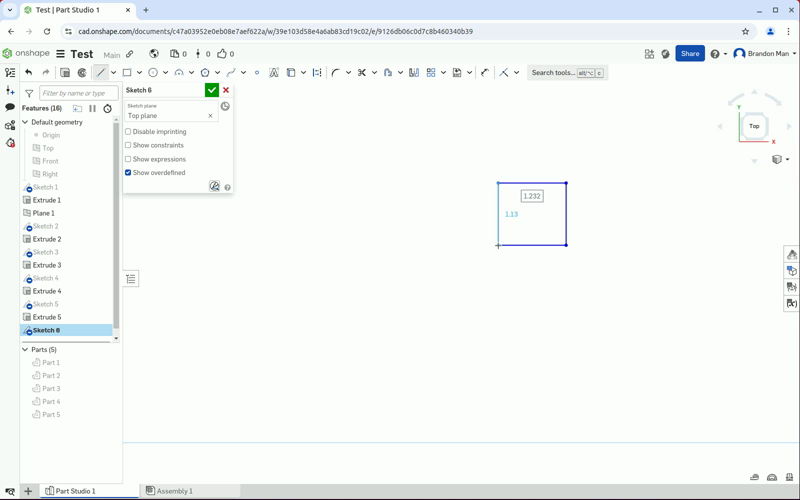
scroll(-6)
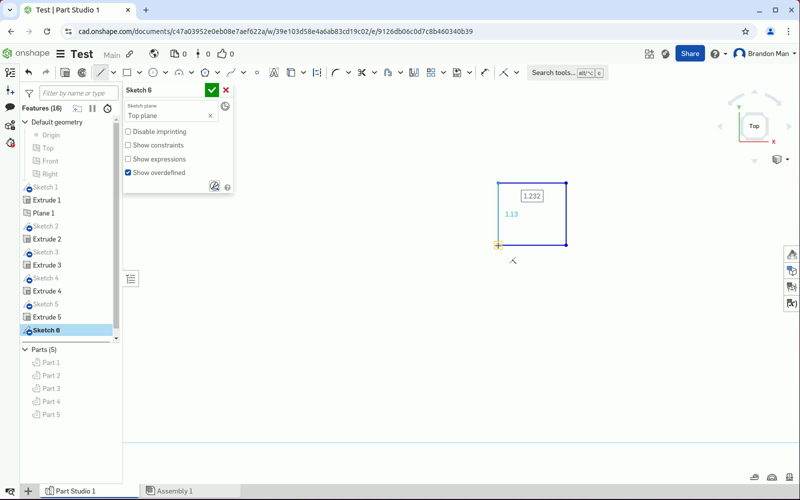
scroll(-6)
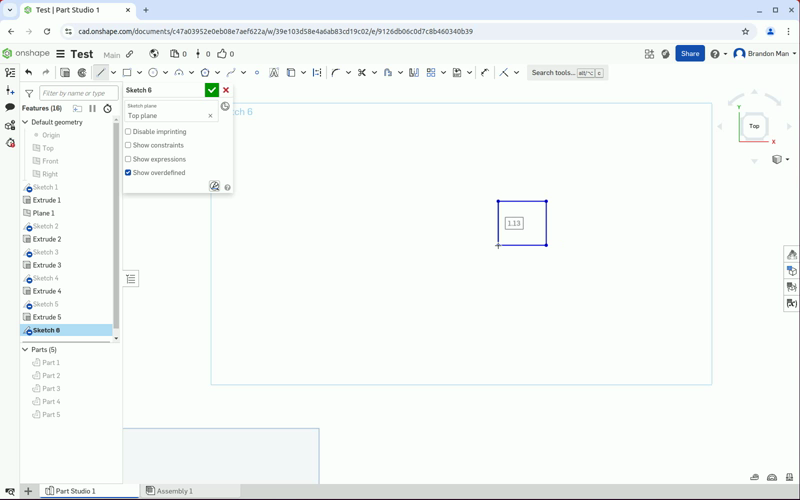
scroll(-6)
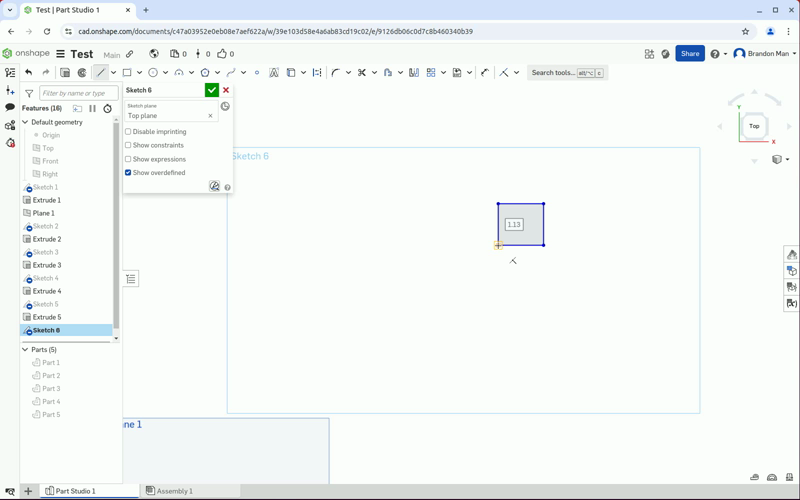
scroll(-6)
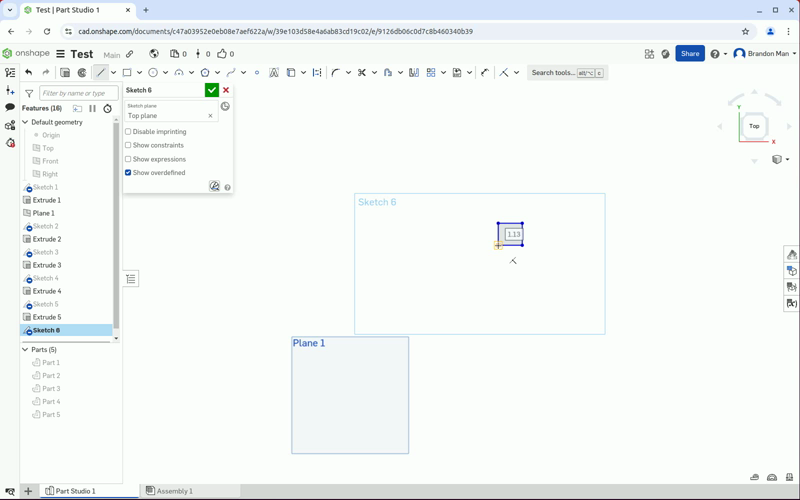
scroll(-6)
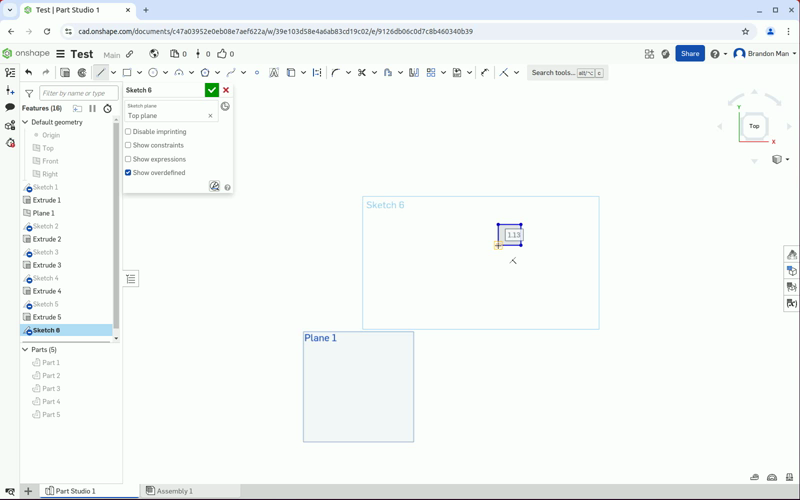
scroll(-6)
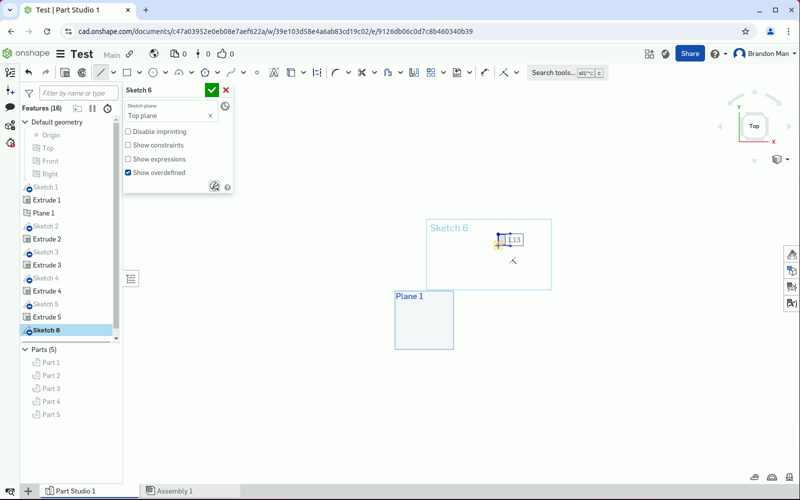
scroll(-6)
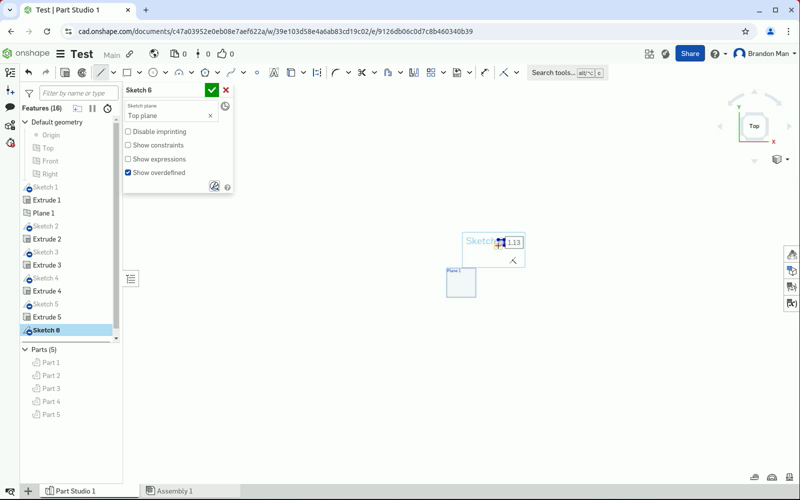
key(esc)
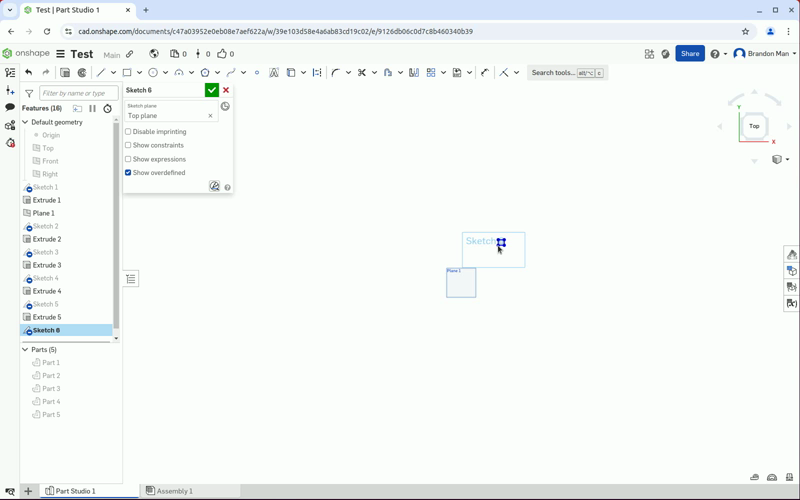
mouse_move(501, 241)
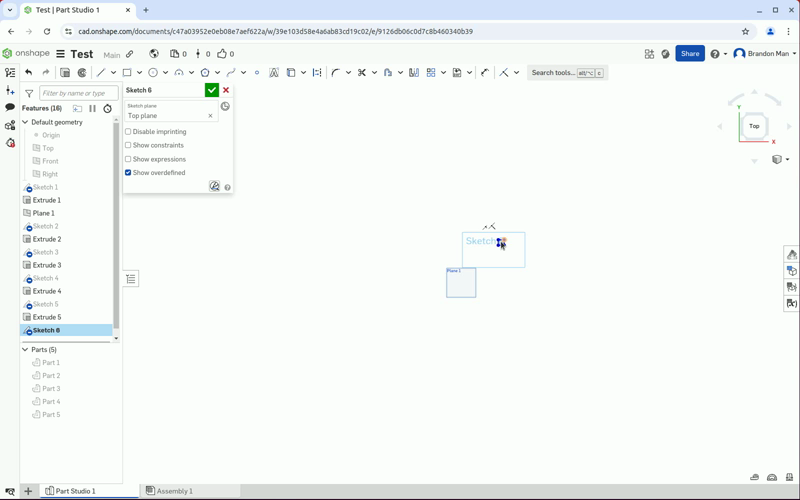
scroll(6)
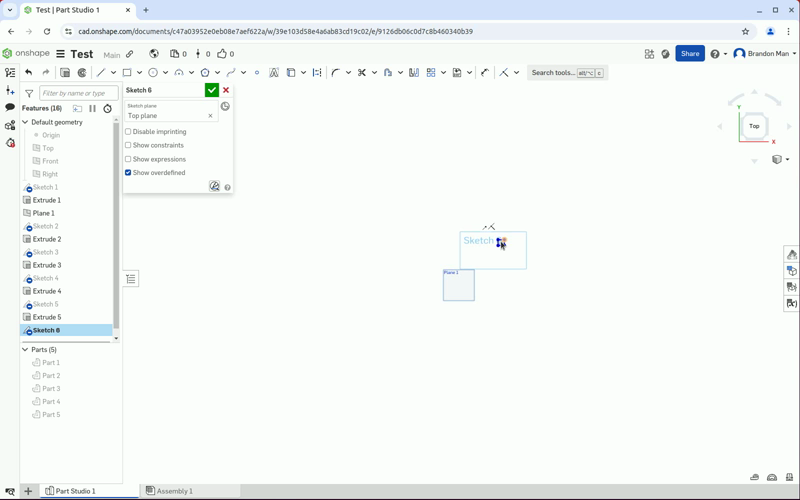
scroll(6)
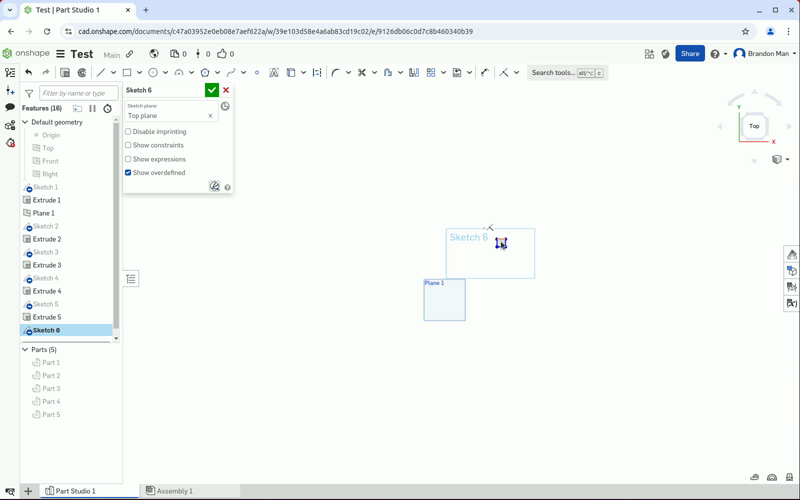
scroll(6)
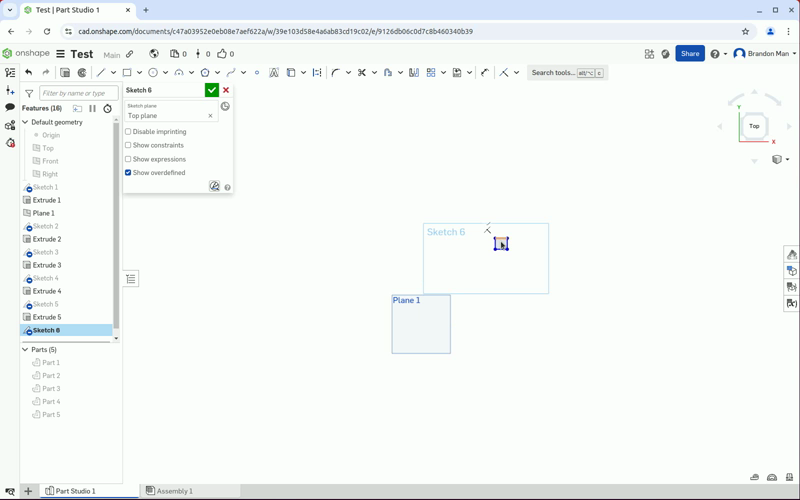
scroll(6)
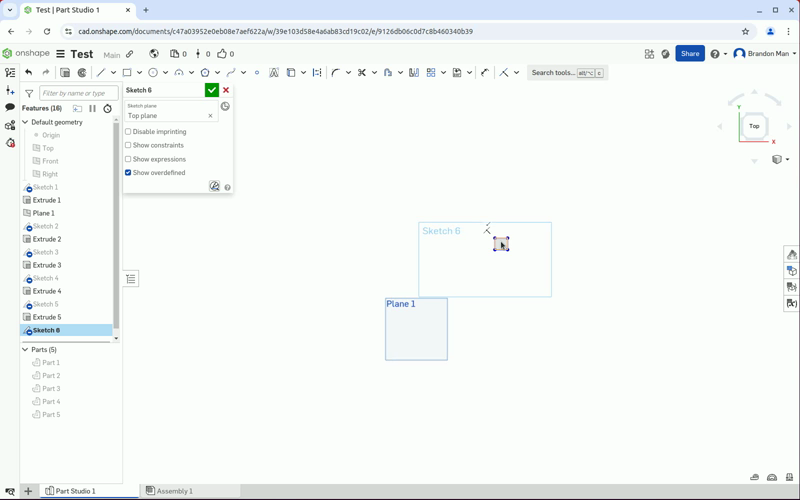
scroll(6)
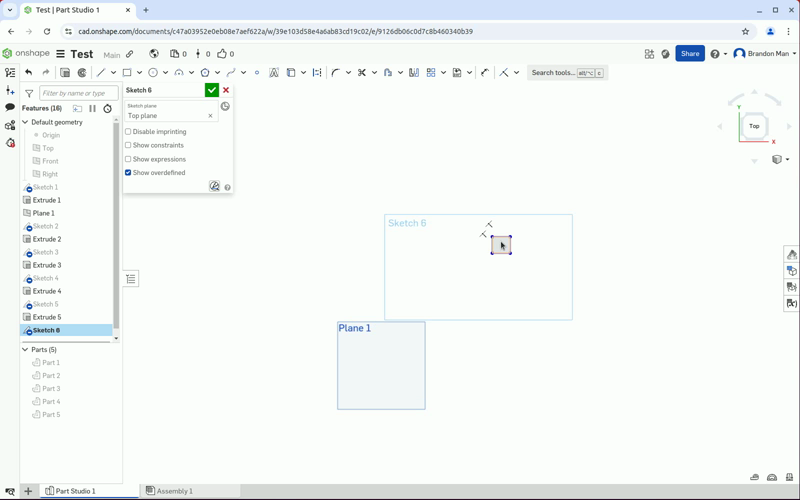
scroll(6)
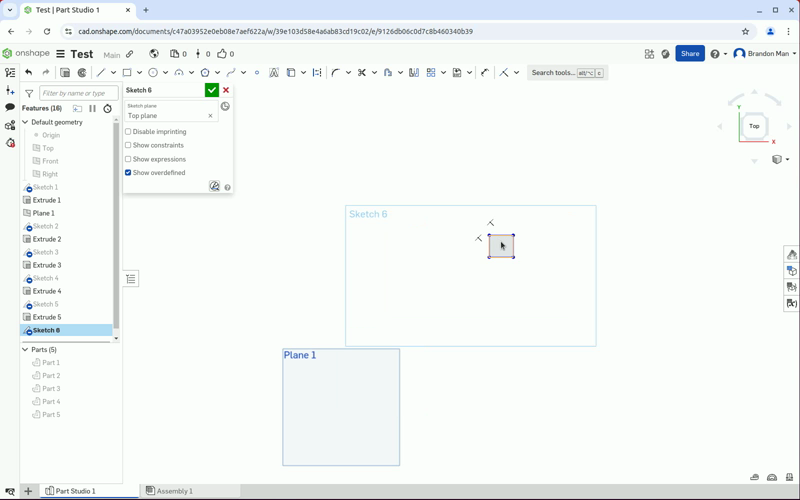
scroll(6)
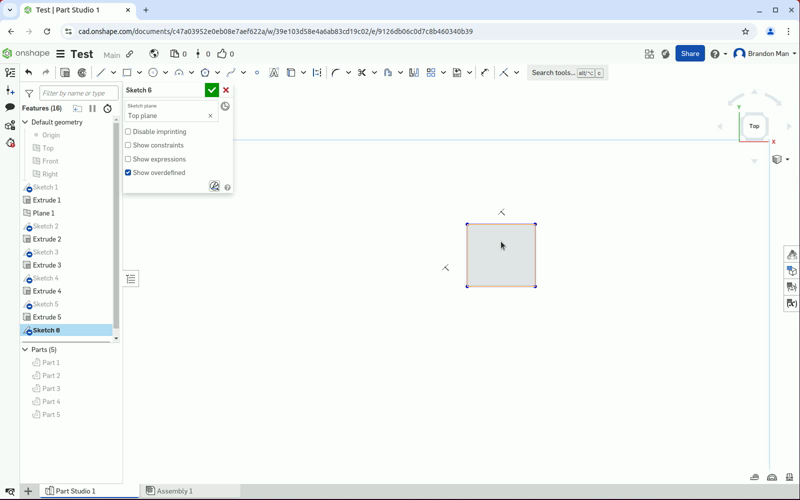
click(501, 241)
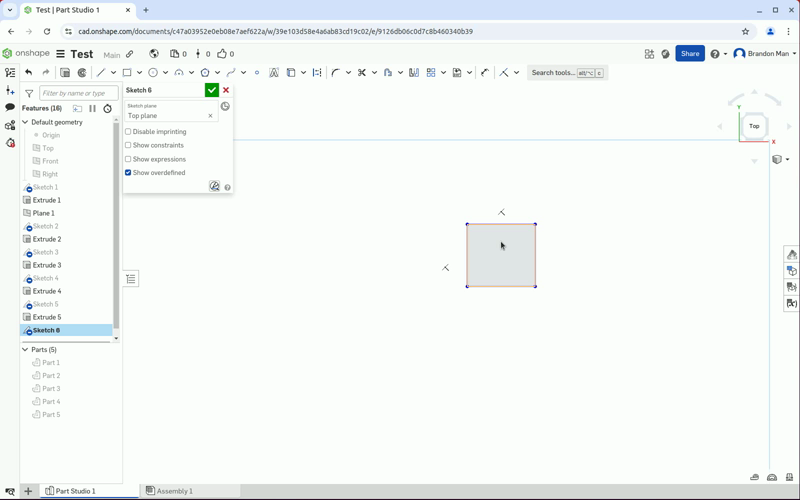
scroll(-6)
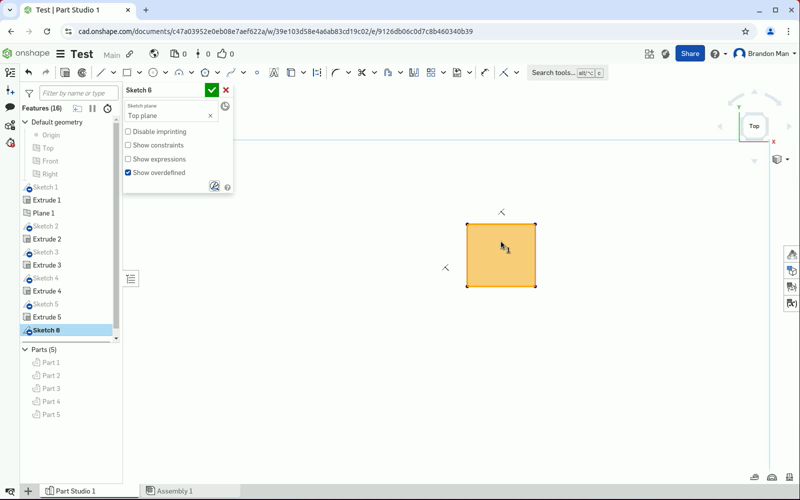
scroll(-6)
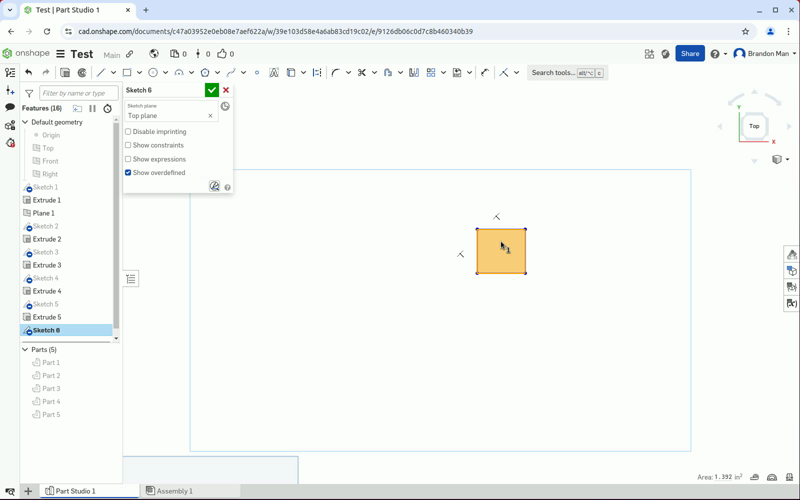
scroll(-6)
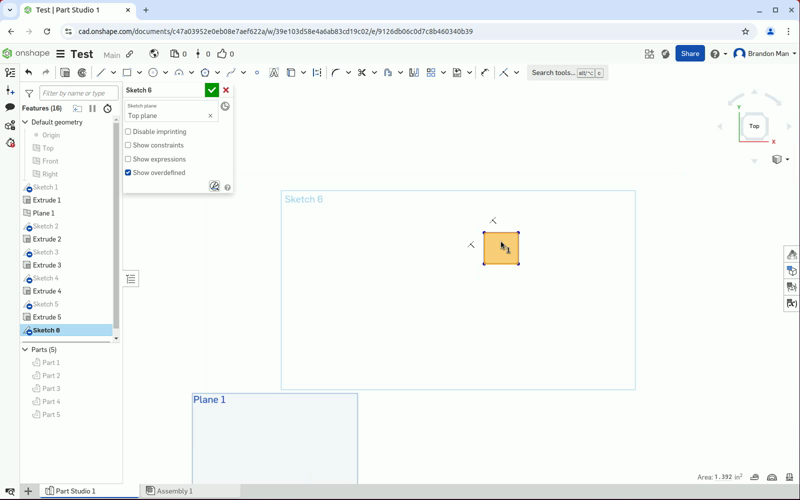
scroll(-6)
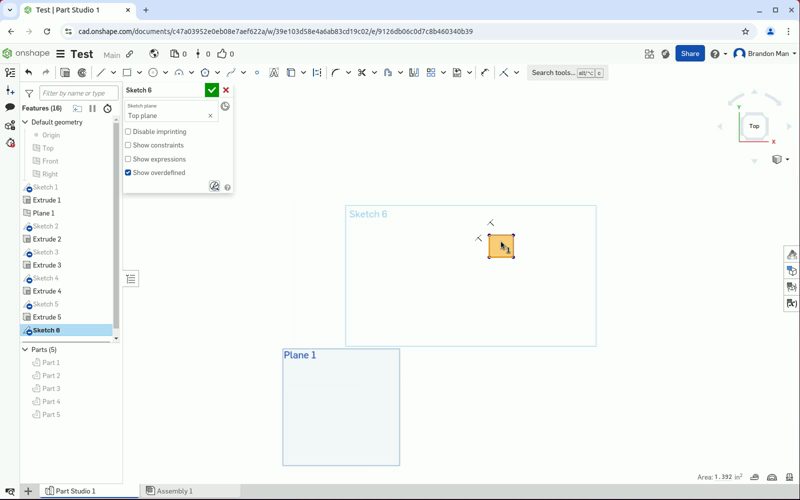
scroll(-6)
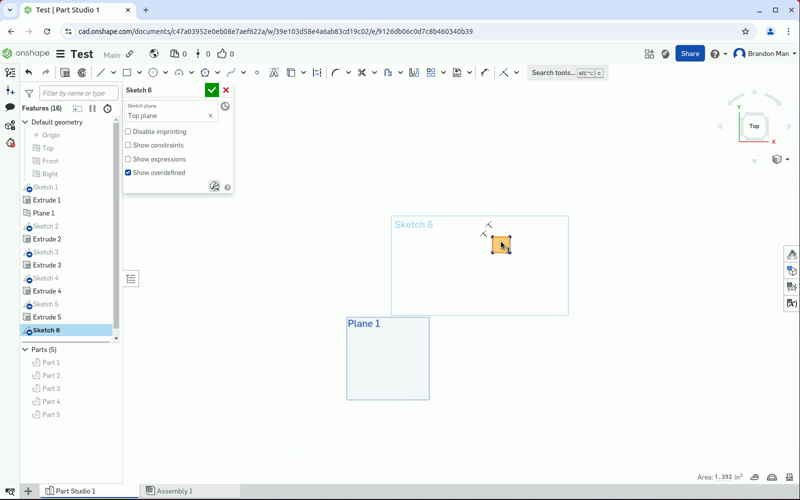
scroll(-6)
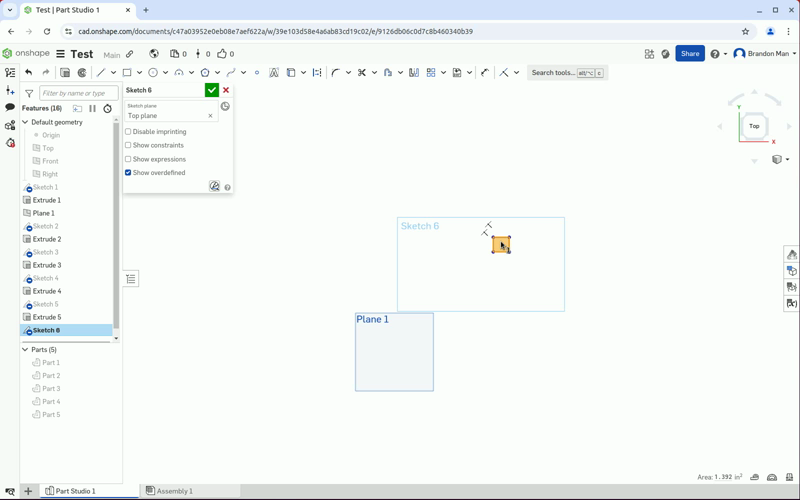
scroll(-6)
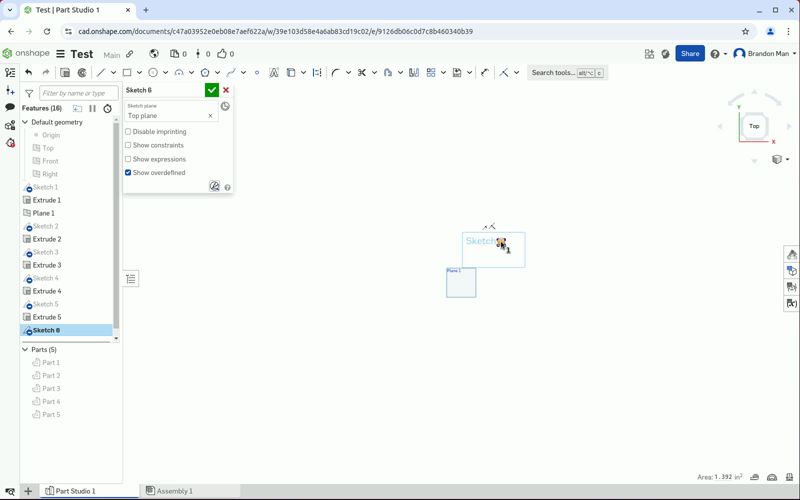
mouse_move(73, 352)
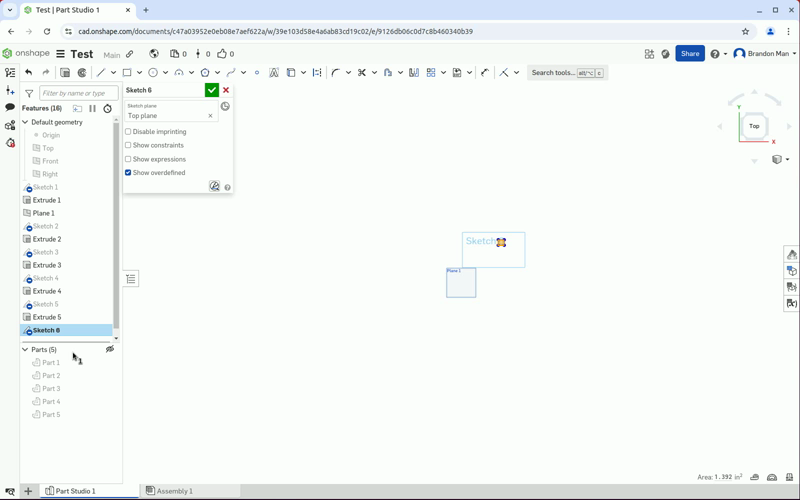
key(shift+y)
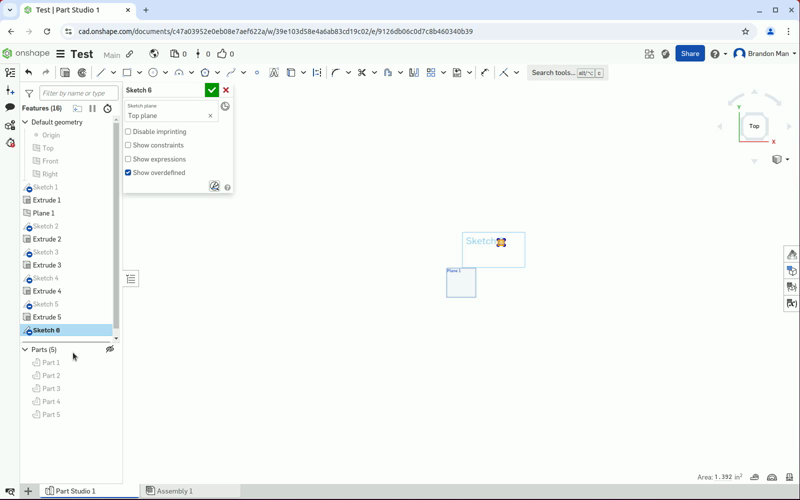
key(shift+e)
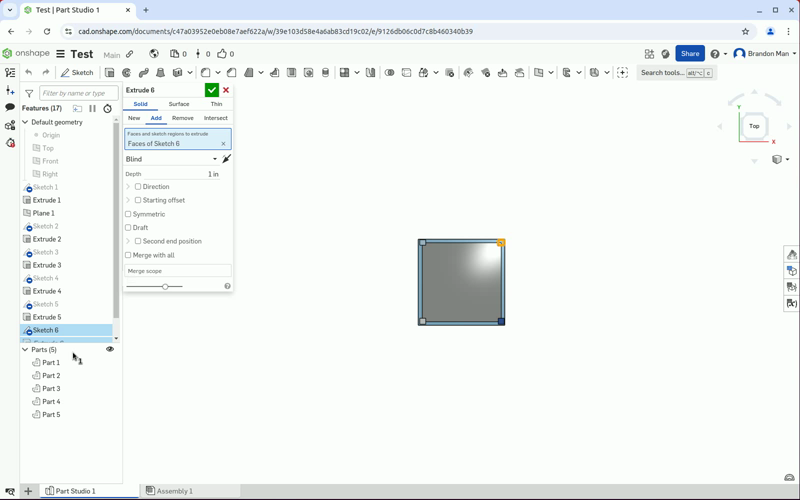
mouse_move(143, 106)
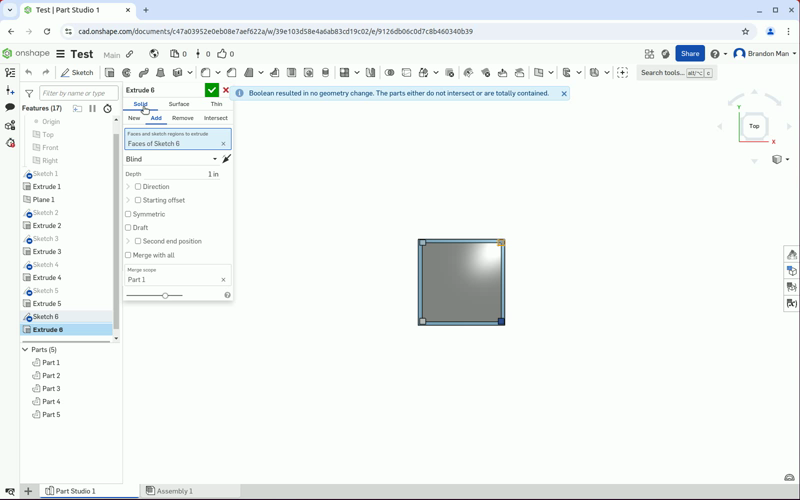
click(143, 106)
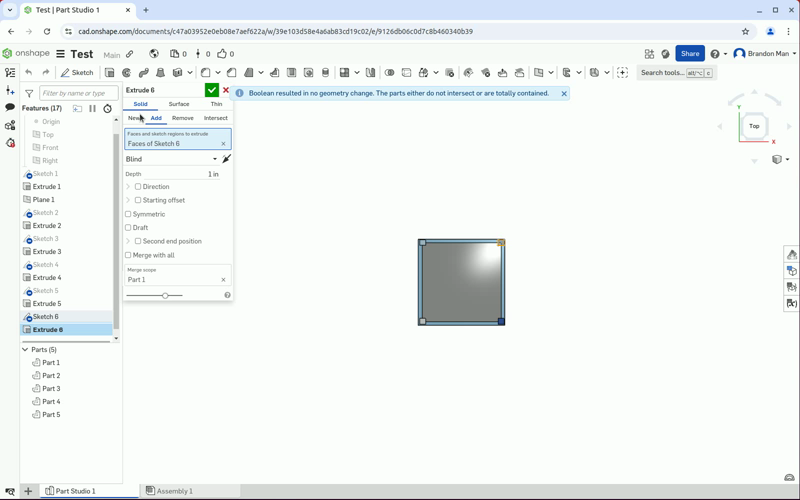
mouse_move(137, 120)
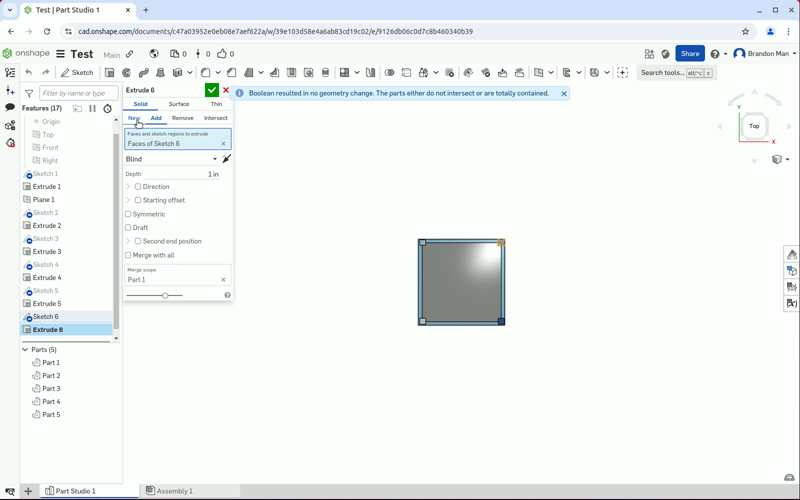
click(137, 120)
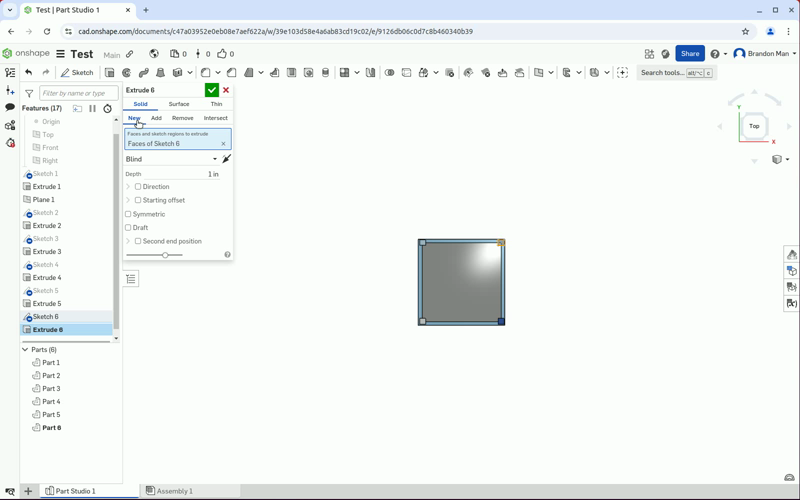
key(tab, 4)
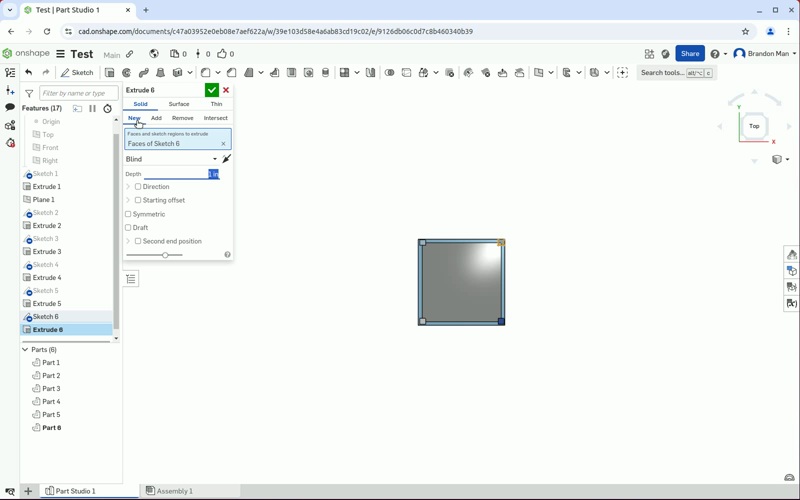
text(23.108)
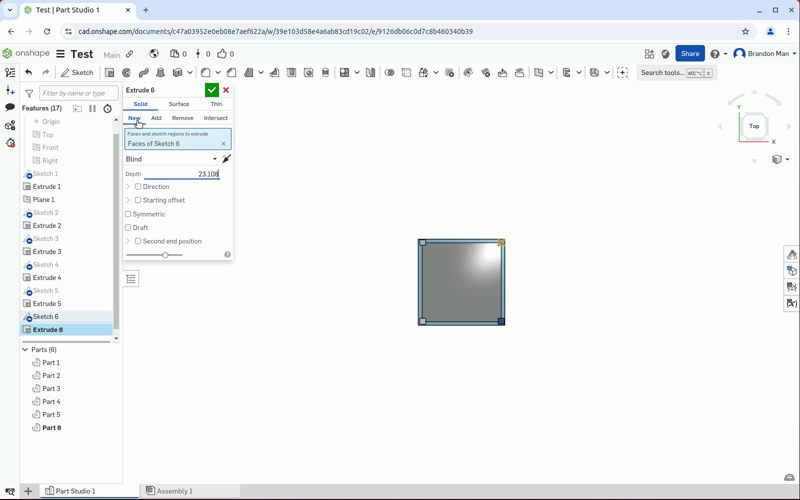
key(enter)
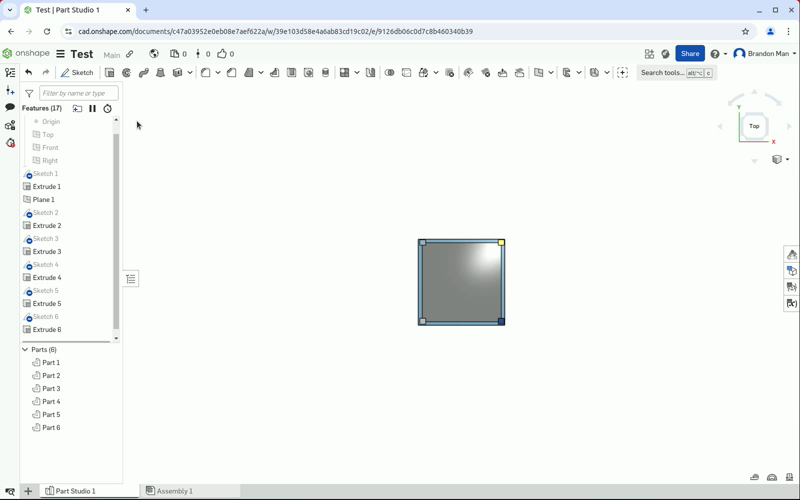
key(shift+h)
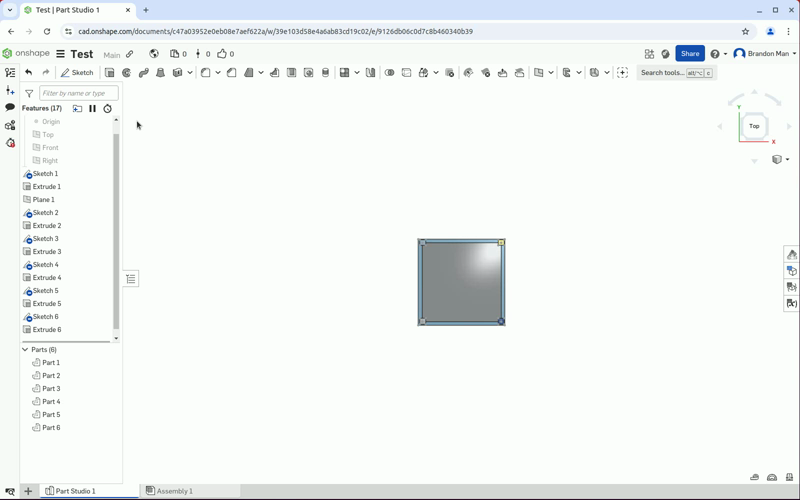
key(shift+h)
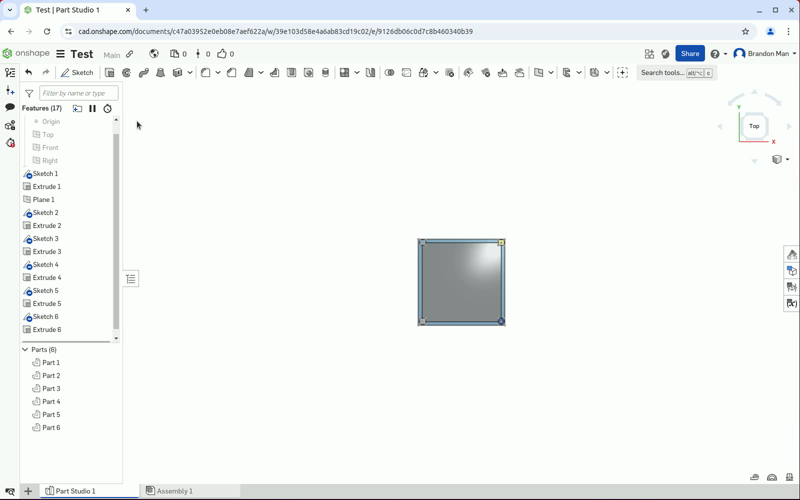
key(shift+7)
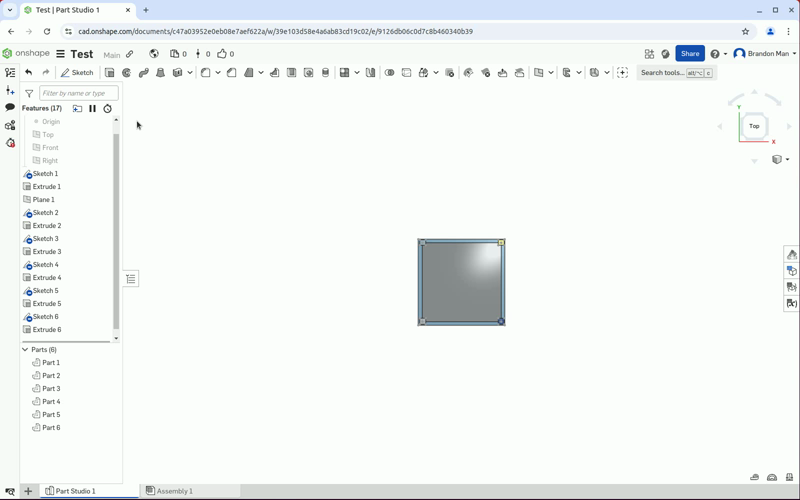
key(up, 3)
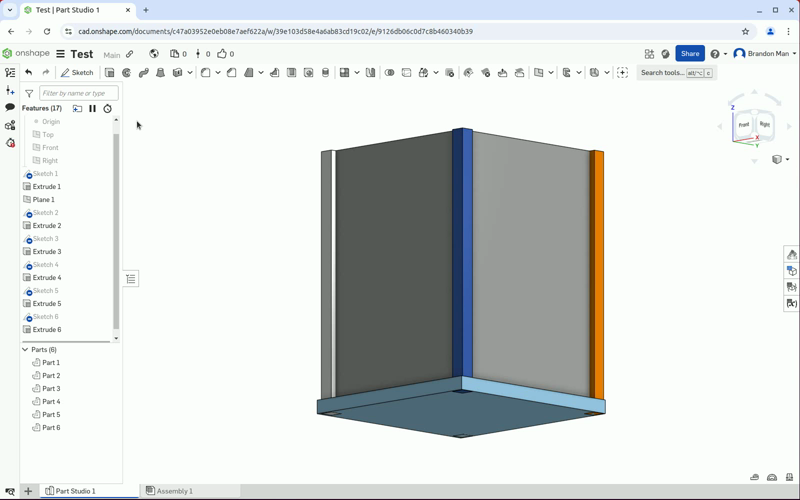
key(left, 3)
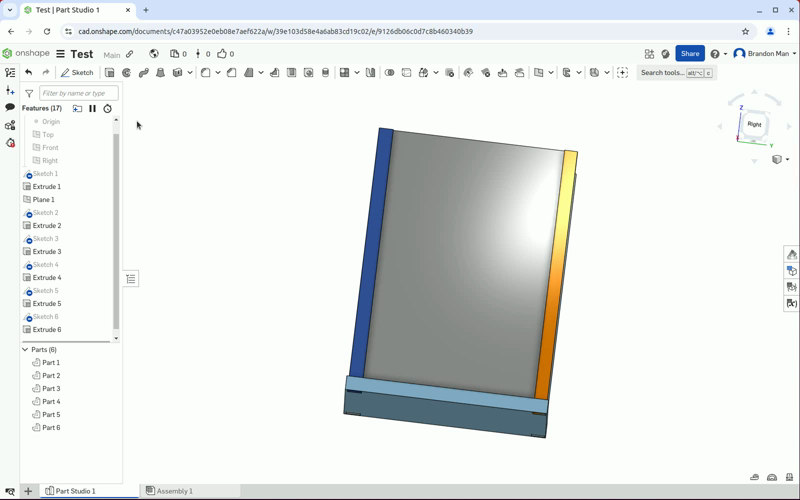
key(right, 3)
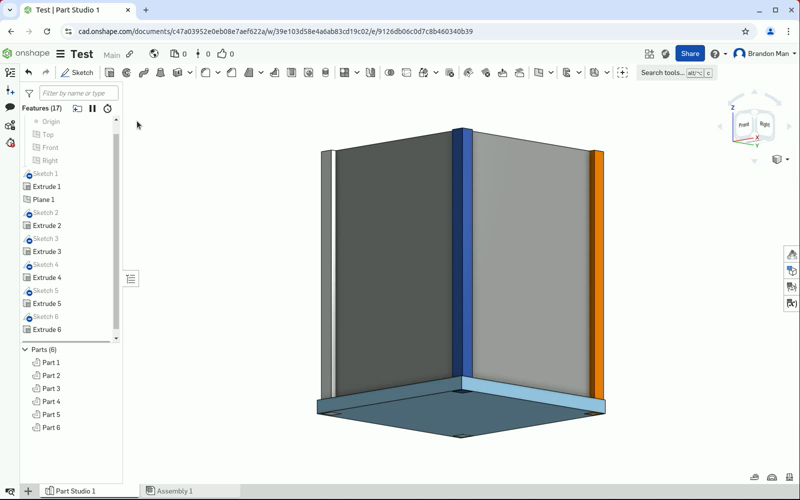
key(down, 3)
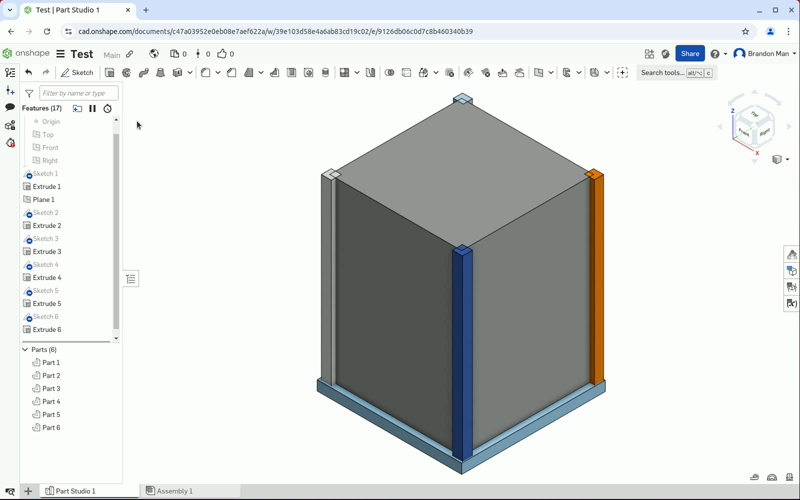
mouse_move(69, 176)
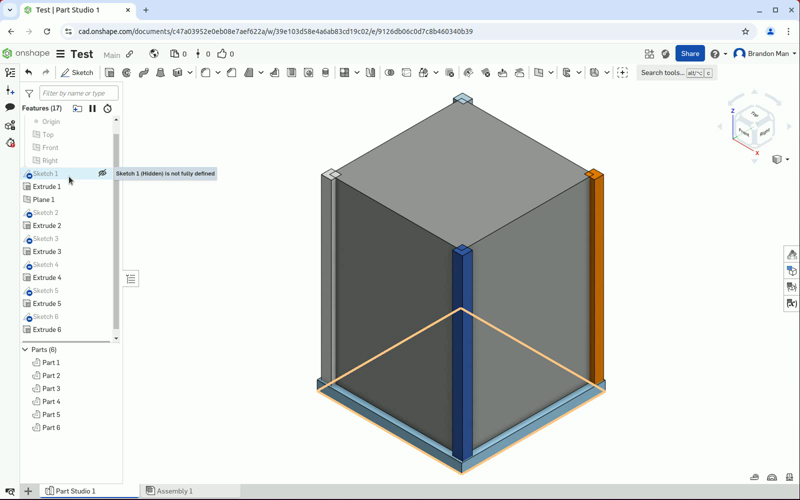
click(69, 176)